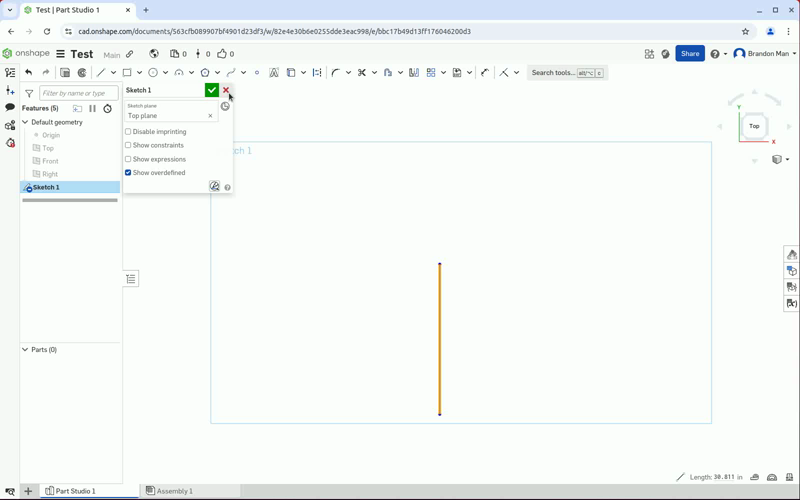
key(shift+h)
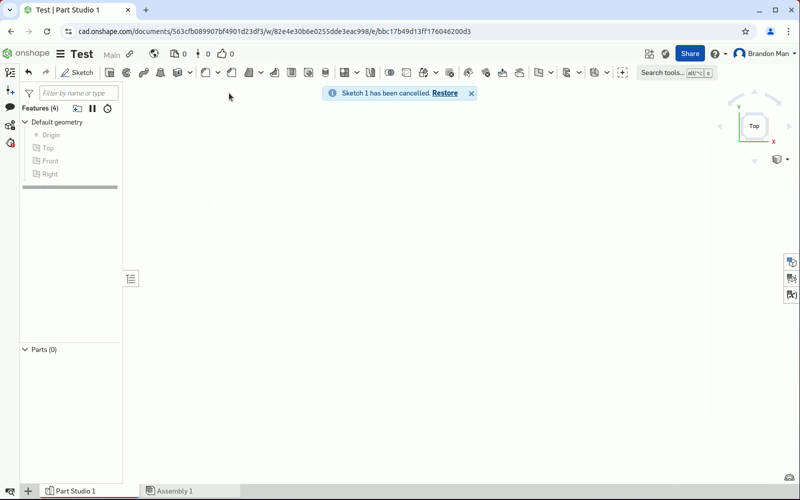
mouse_move(73, 352)
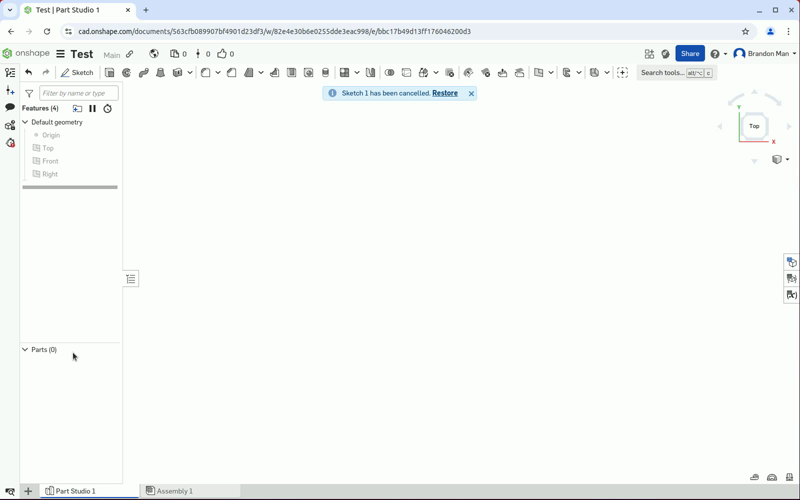
key(y)
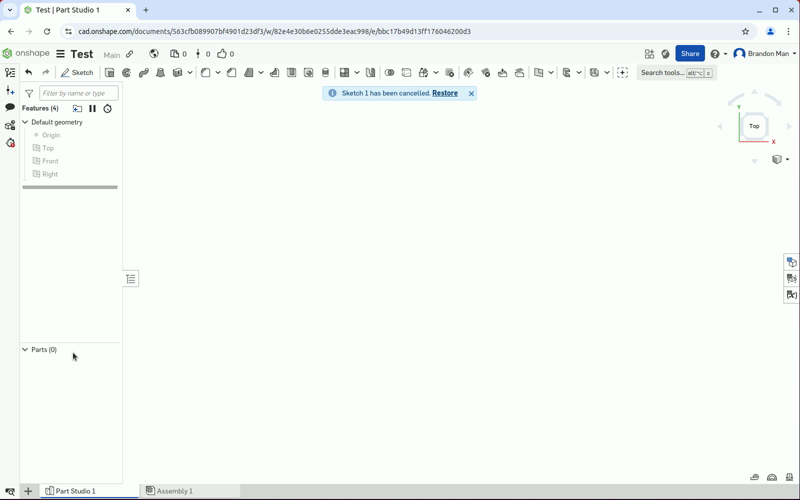
key(shift+p)
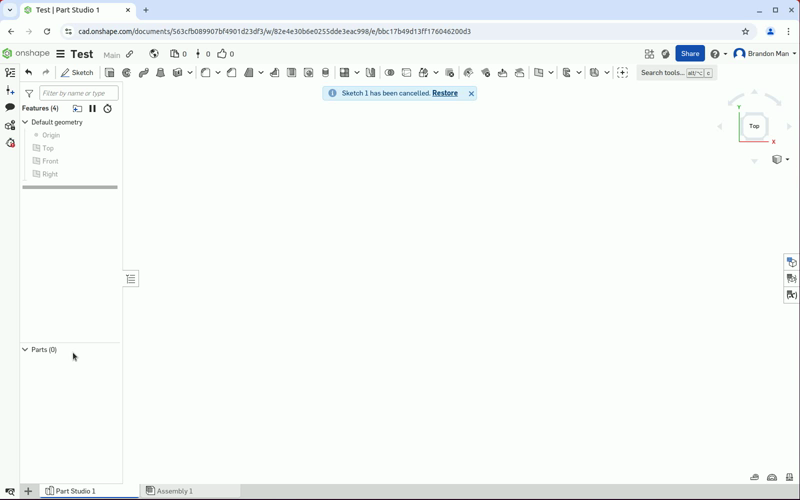
key(space)
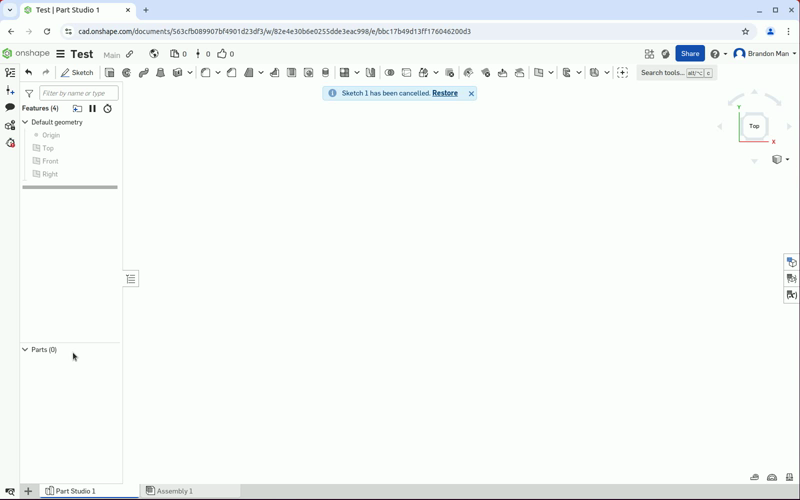
key_down(shift)
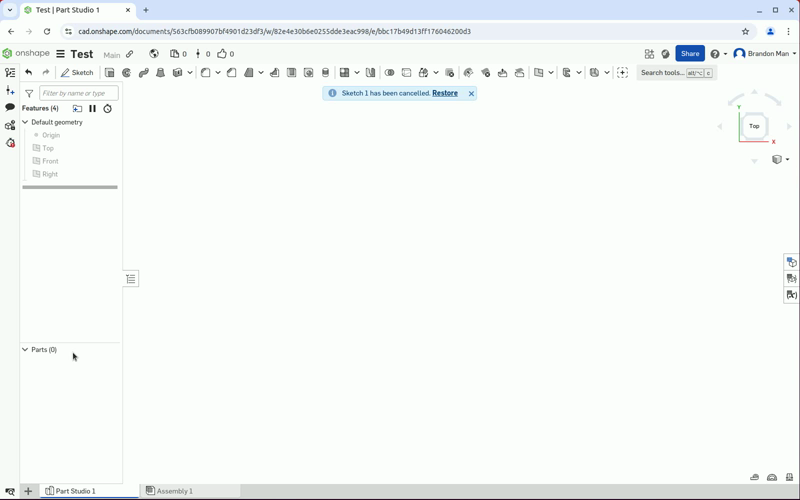
key(up)
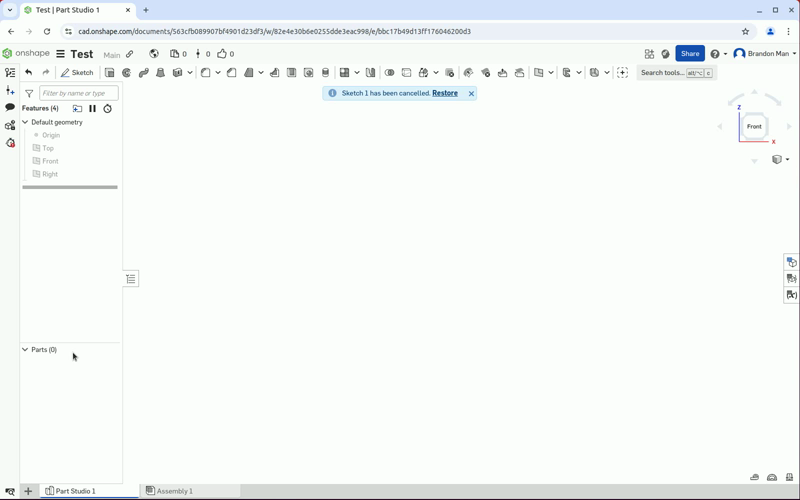
key_up(shift)
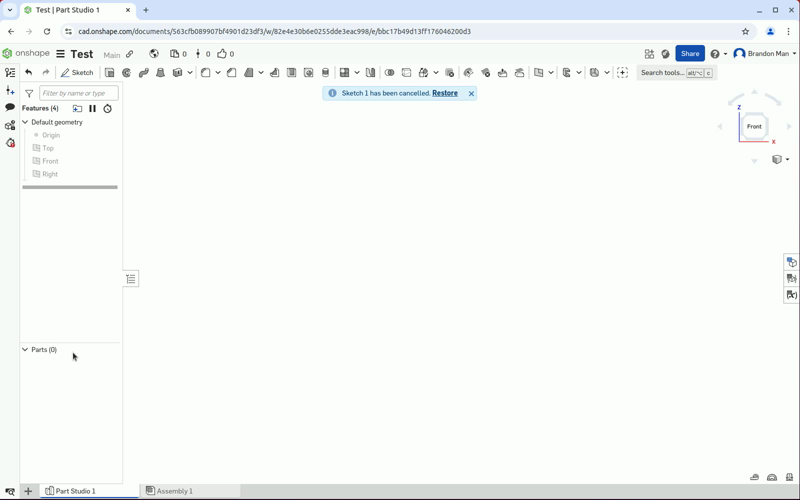
mouse_move(73, 352)
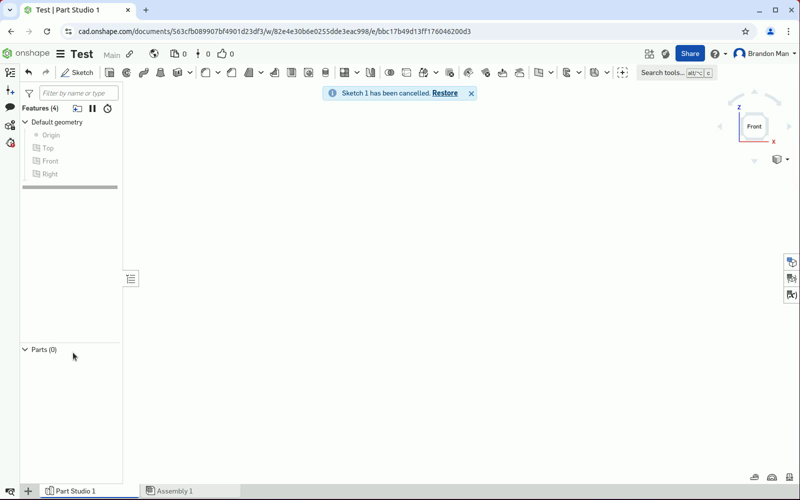
key(shift+y)
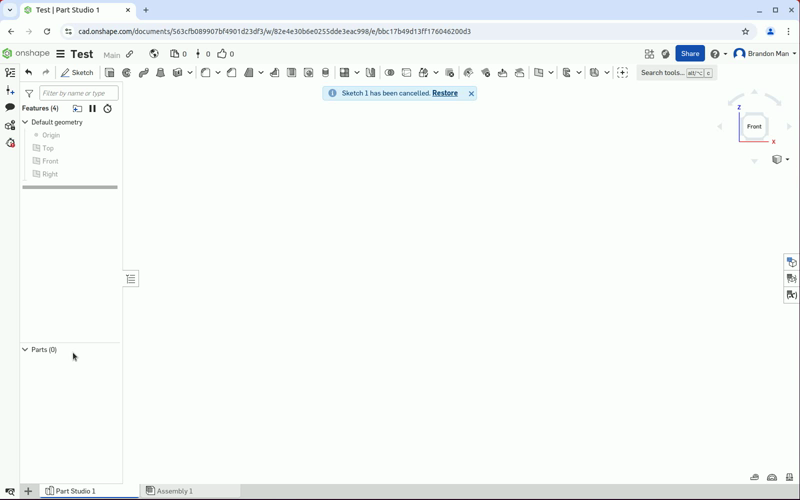
key(shift+s)
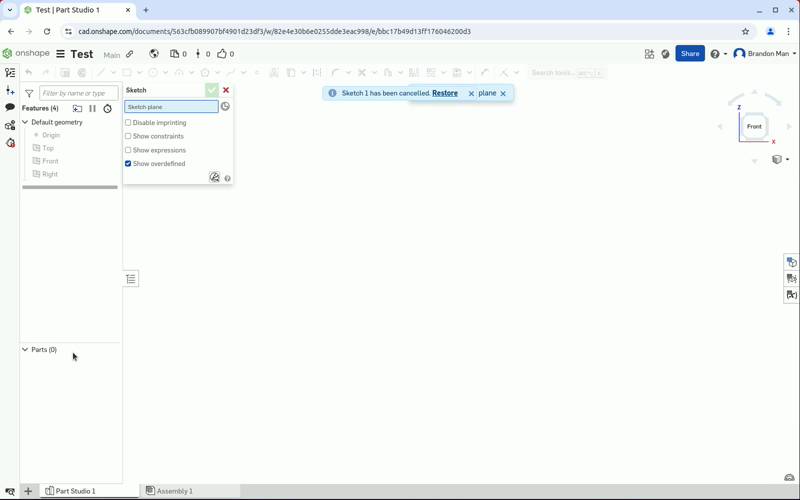
mouse_move(73, 163)
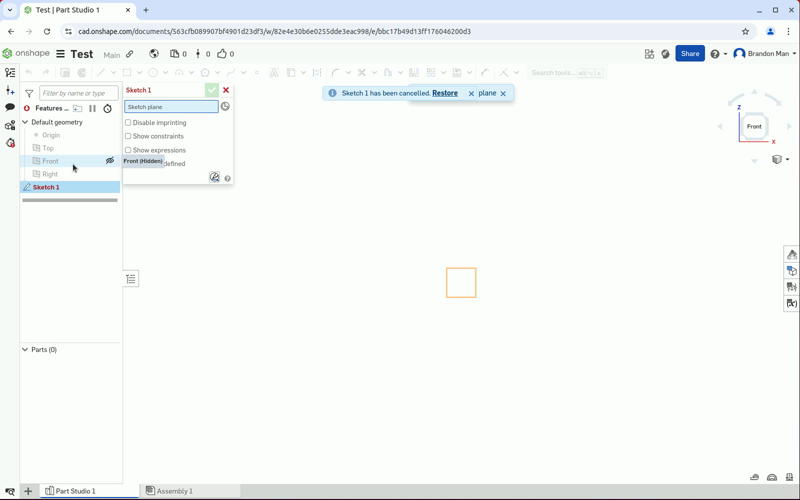
click(73, 163)
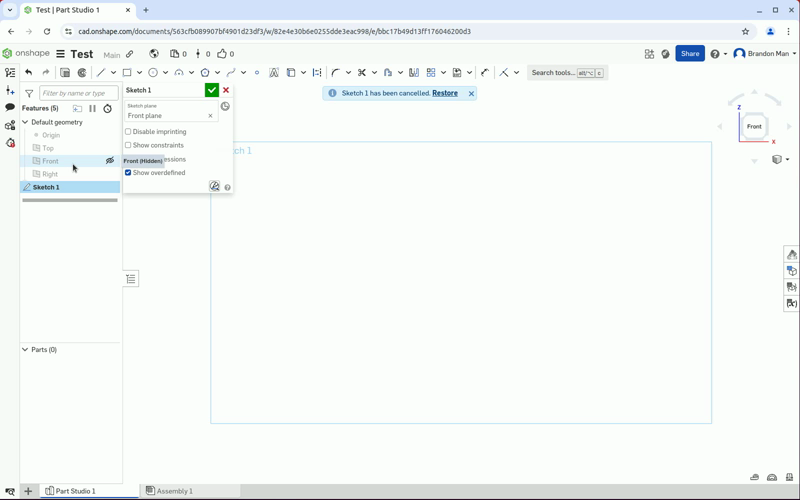
mouse_move(73, 352)
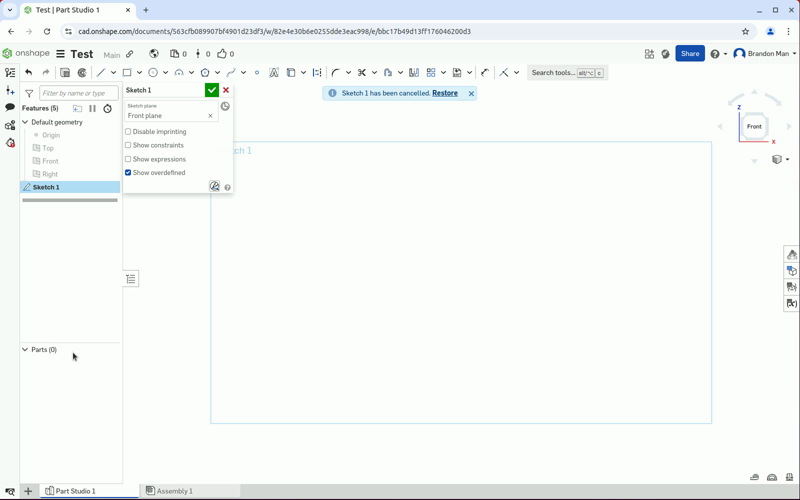
key(y)
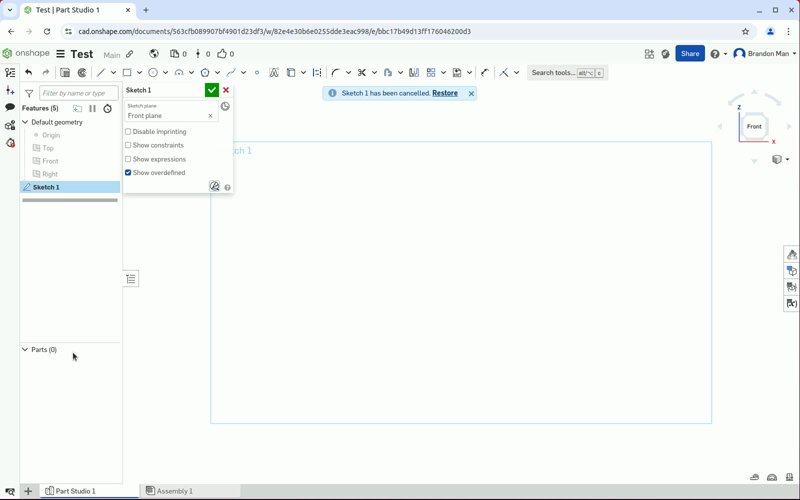
key(l)
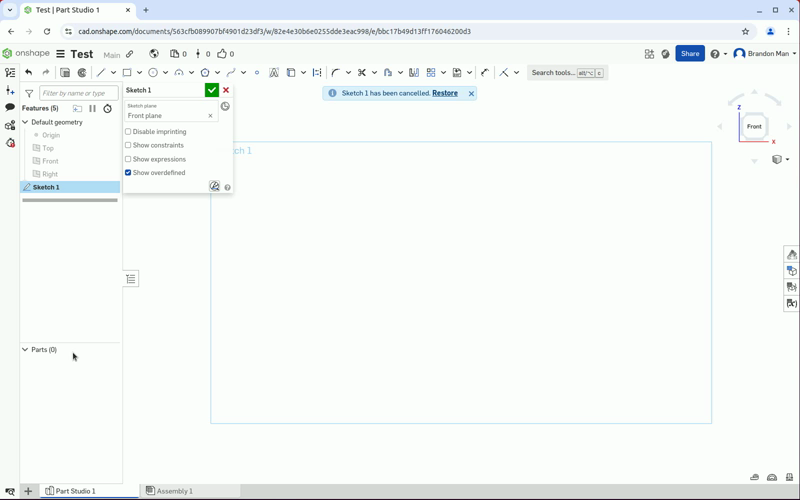
key_down(shift)
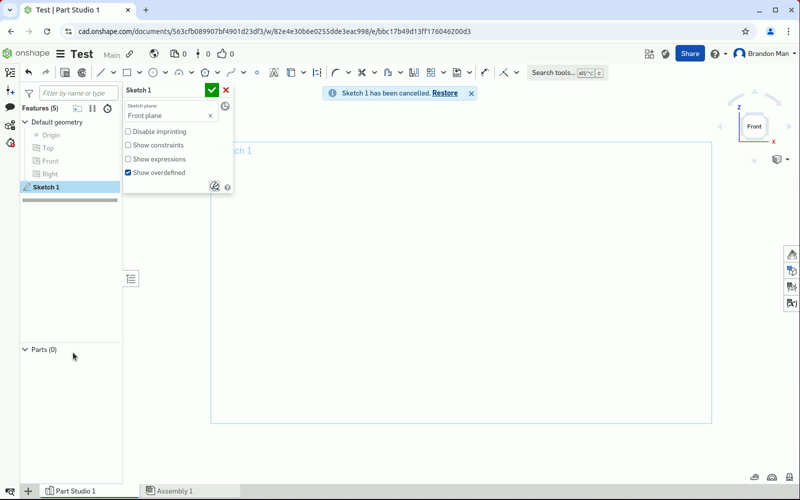
mouse_move(520, 225)
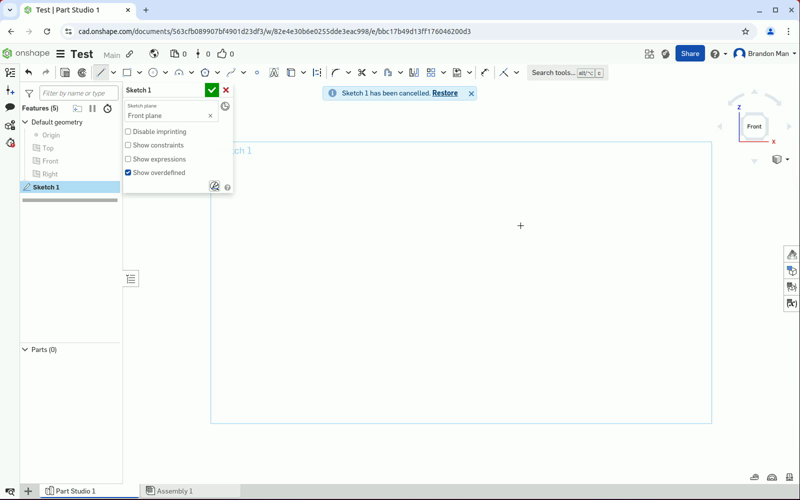
click(520, 225)
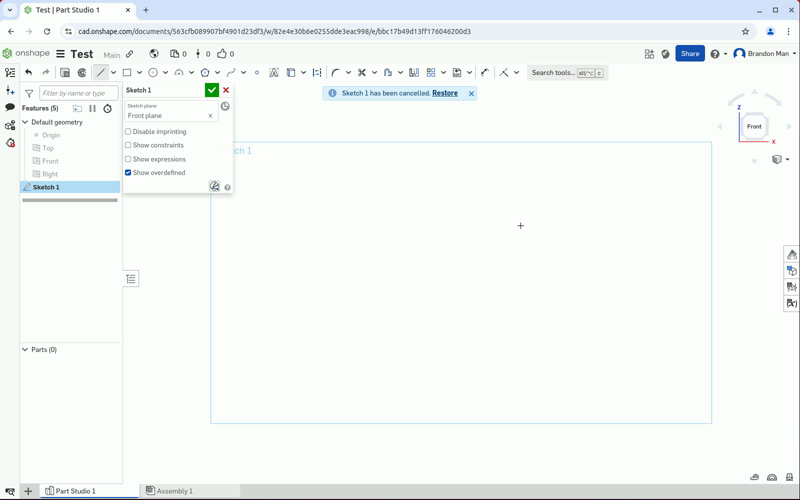
key_up(shift)
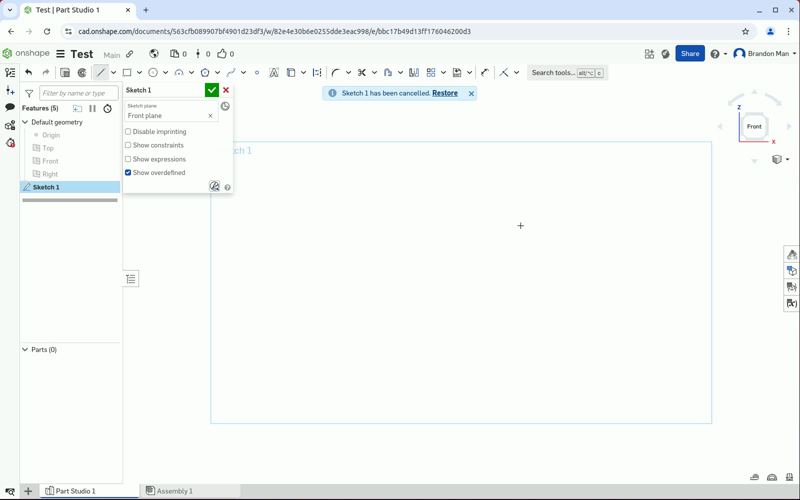
key_down(shift)
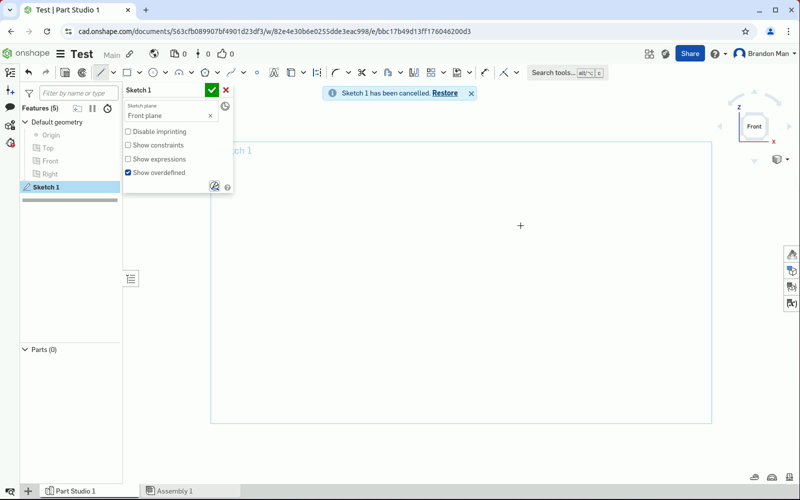
mouse_move(550, 225)
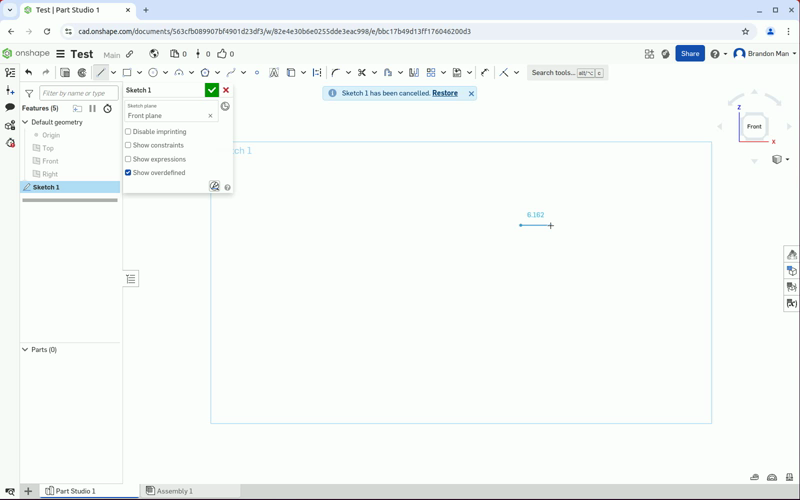
mouse_move(533, 246)
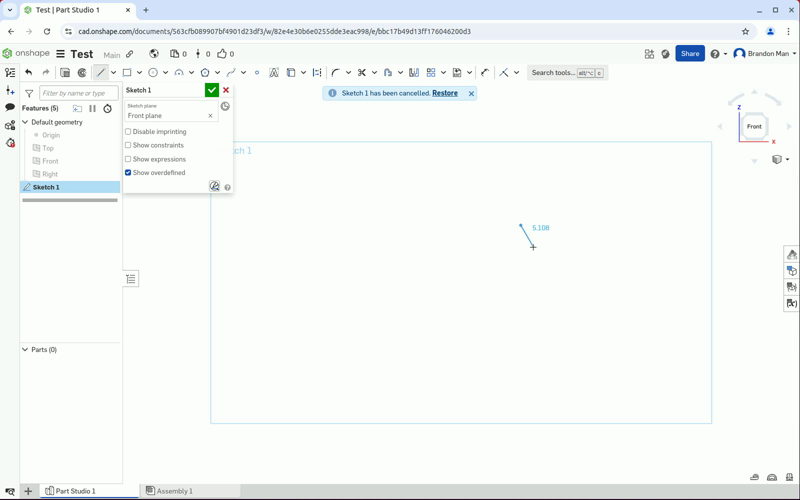
click(533, 246)
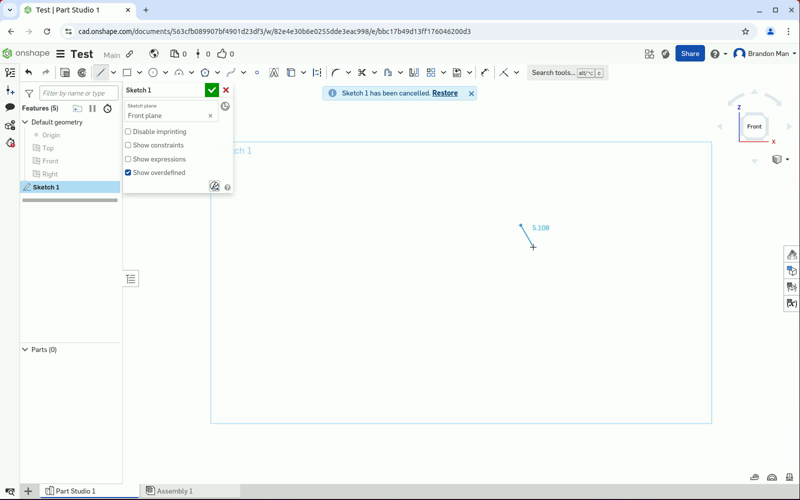
key_up(shift)
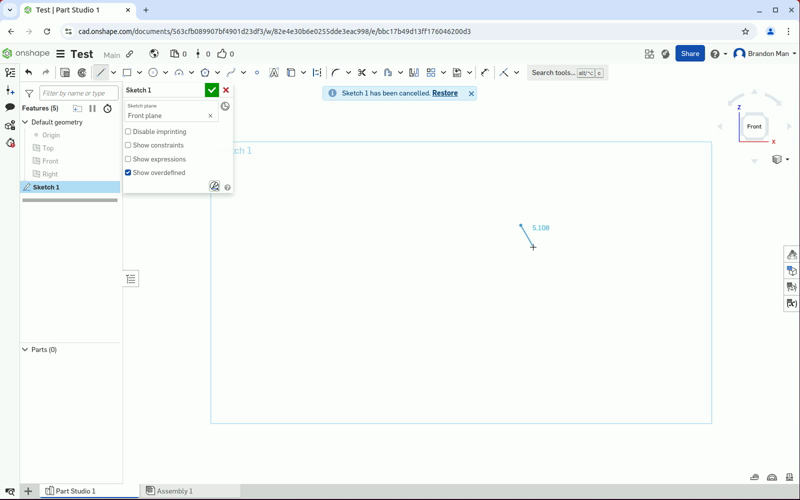
key_down(shift)
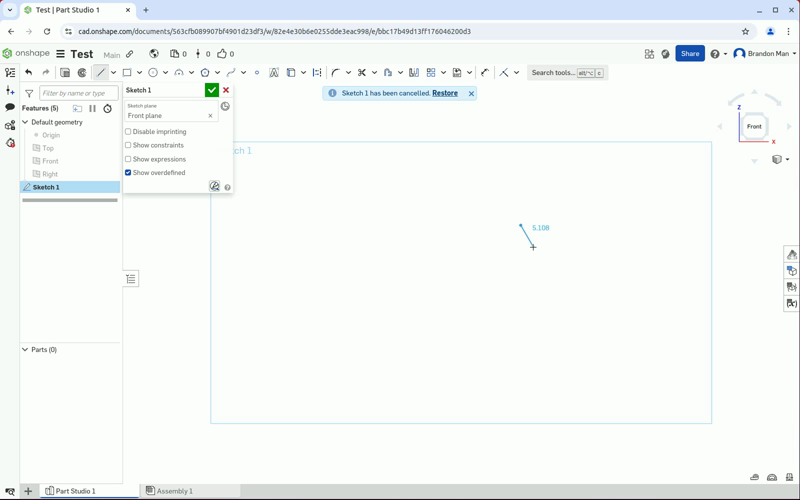
mouse_move(563, 246)
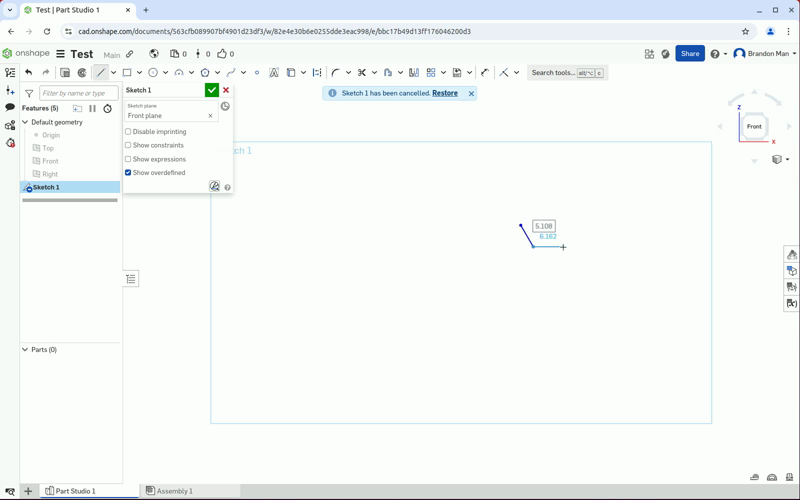
mouse_move(570, 224)
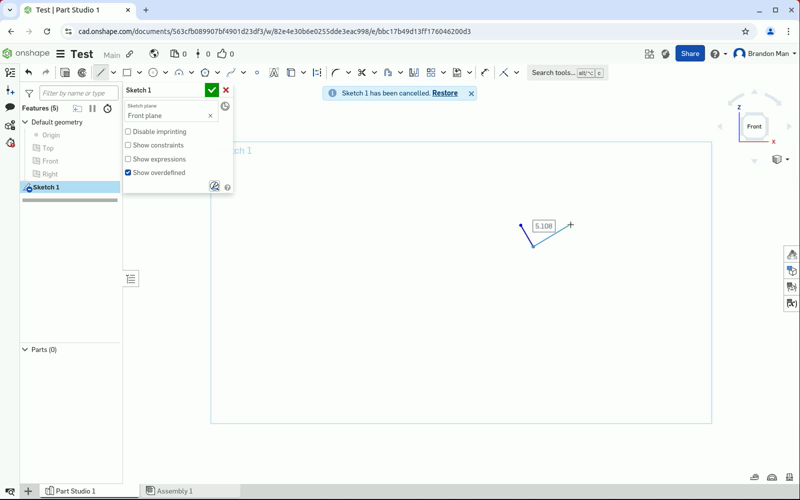
click(570, 224)
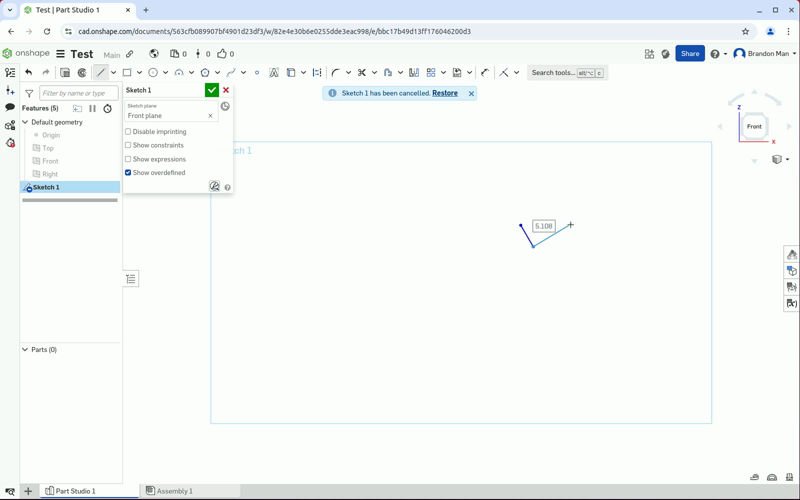
key_up(shift)
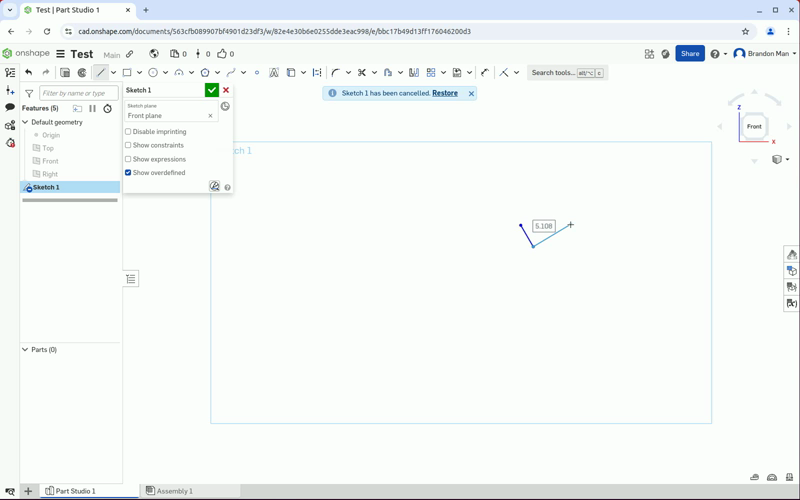
key(esc)
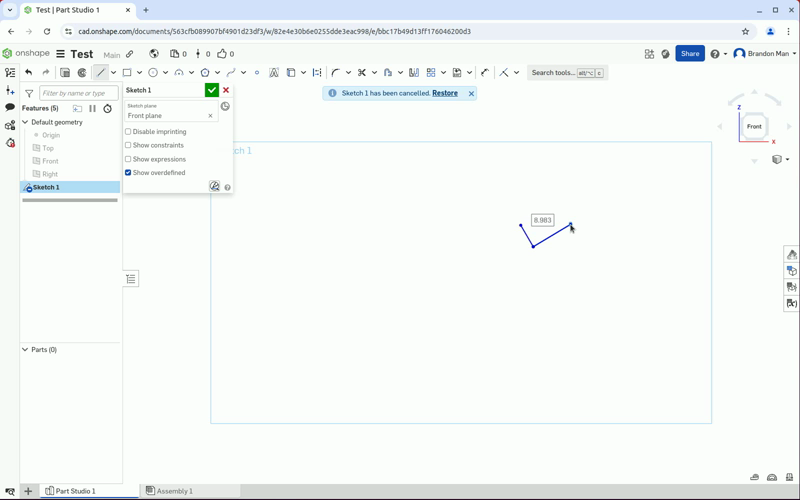
key(a)
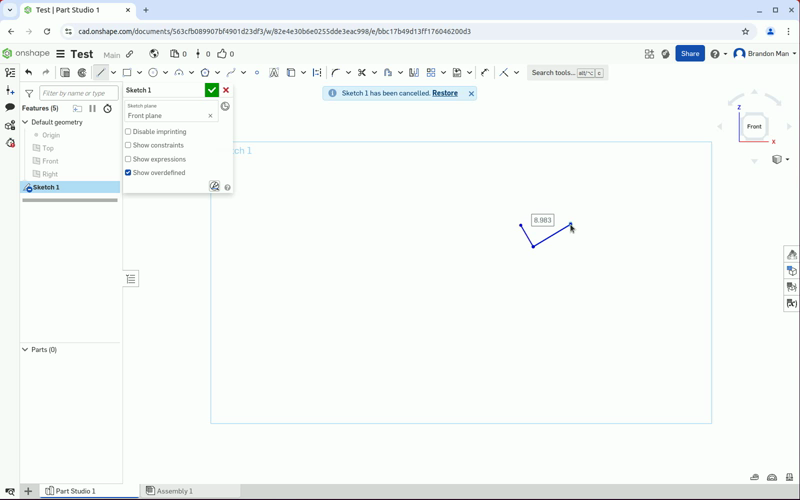
mouse_move(570, 224)
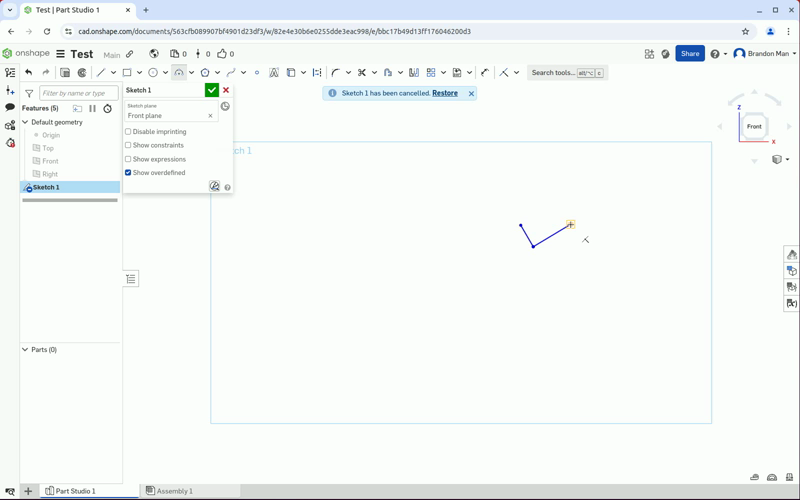
click(570, 224)
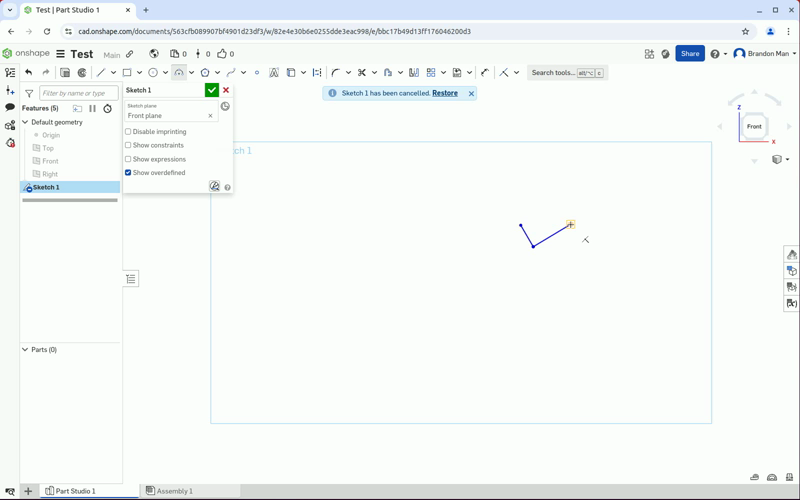
key_down(shift)
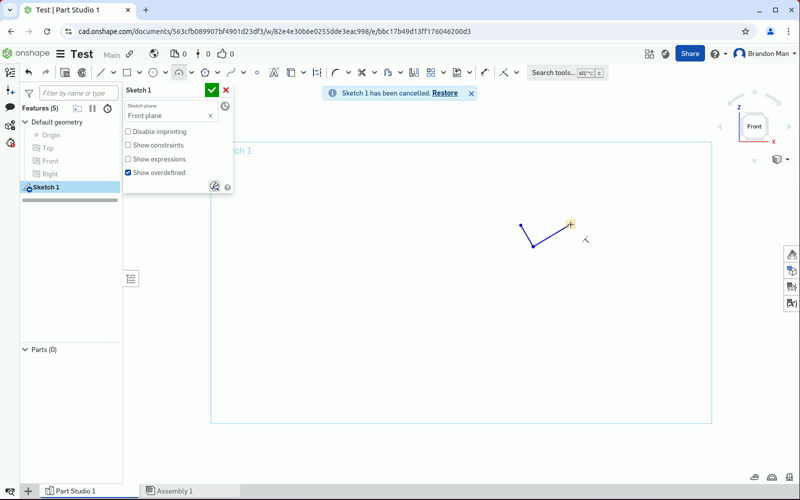
mouse_move(572, 216)
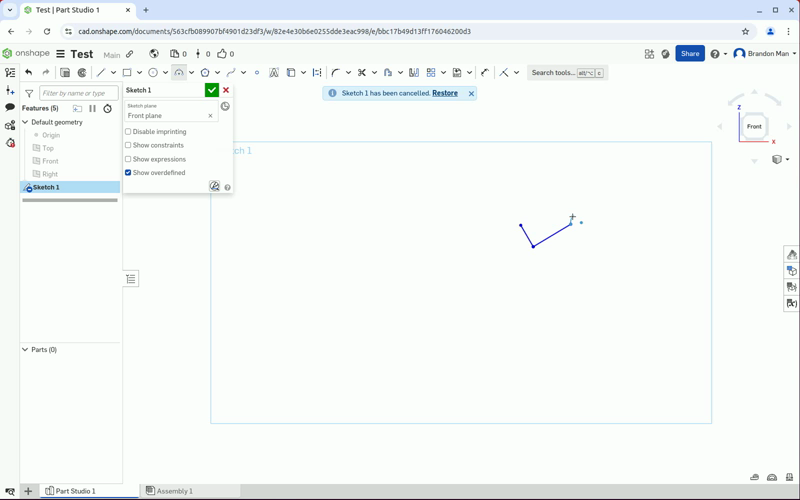
click(572, 216)
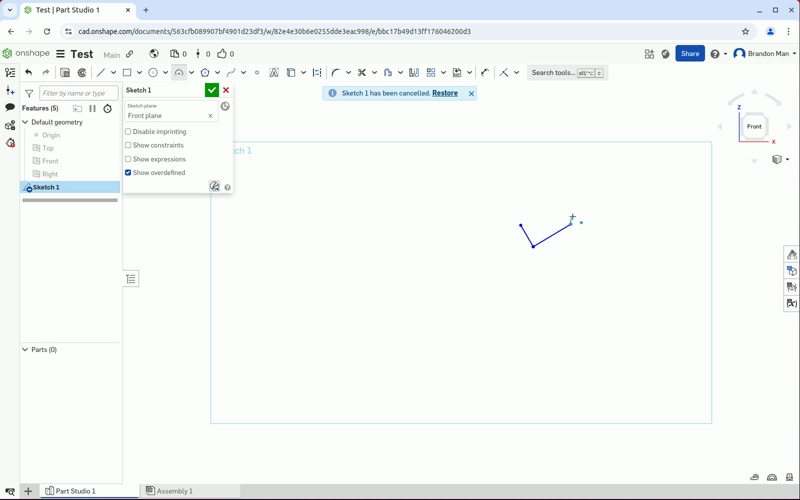
mouse_move(573, 220)
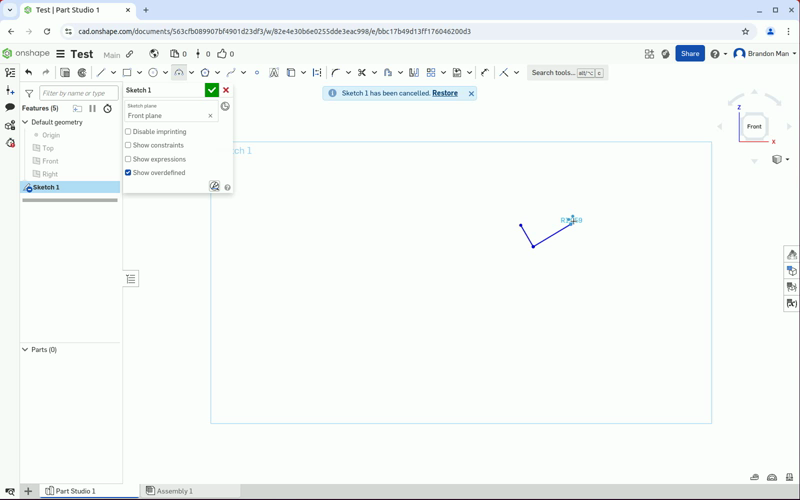
click(573, 220)
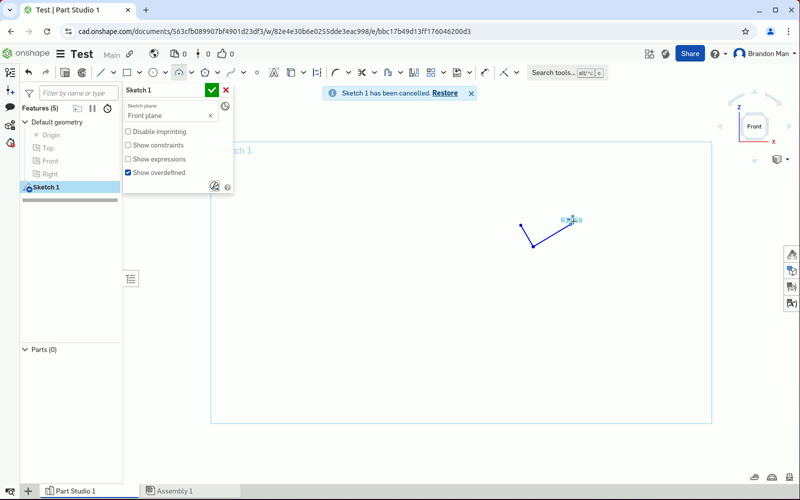
key_up(shift)
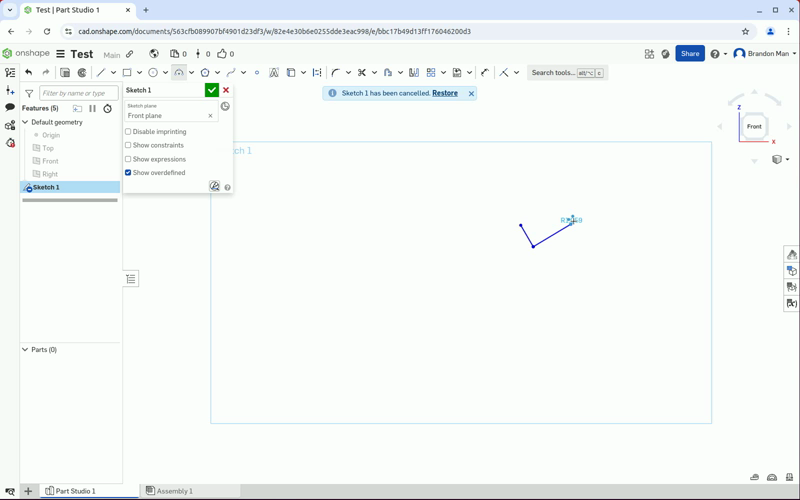
key(esc)
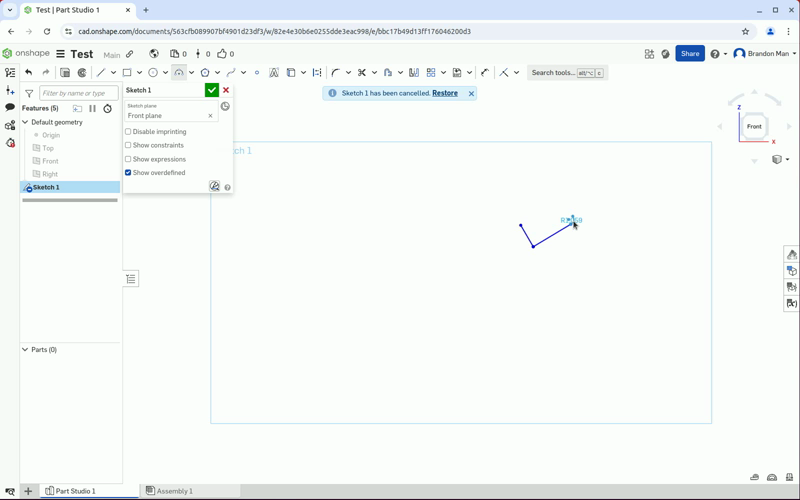
key(l)
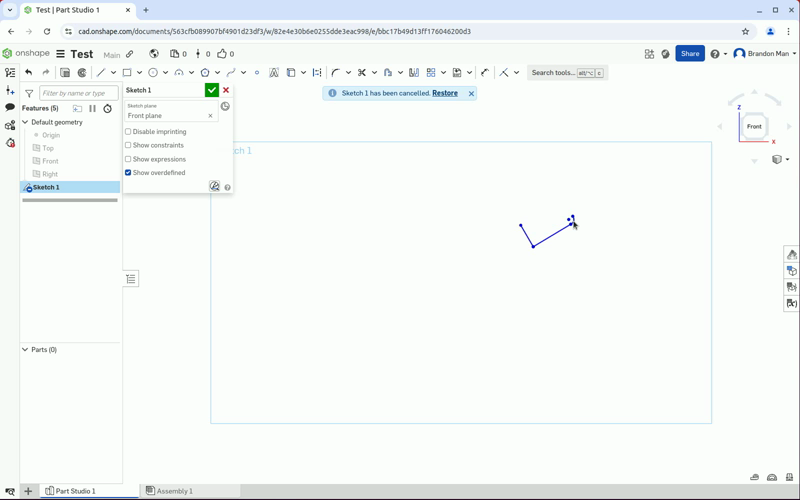
mouse_move(572, 216)
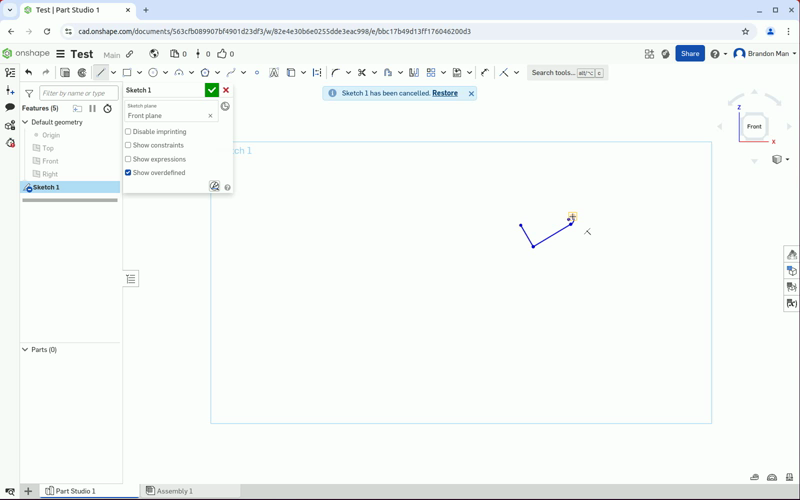
click(572, 216)
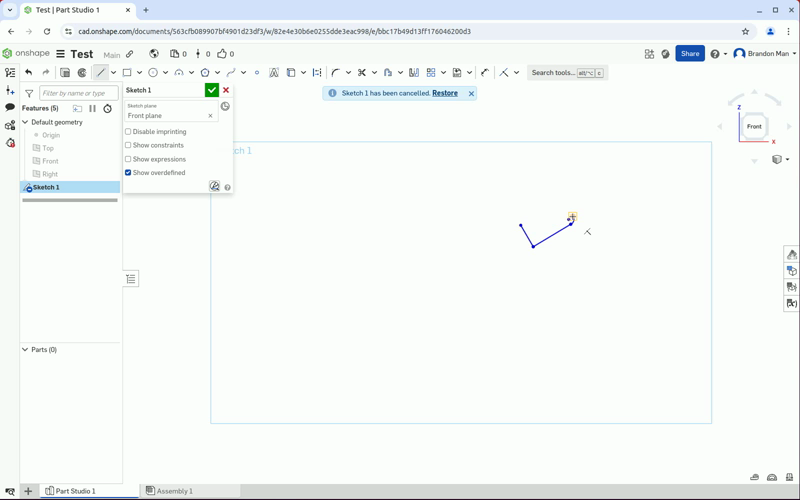
key_down(shift)
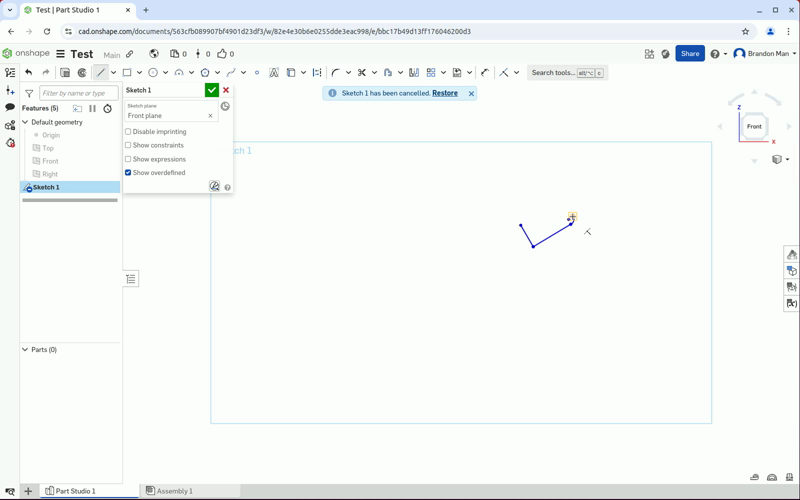
mouse_move(589, 216)
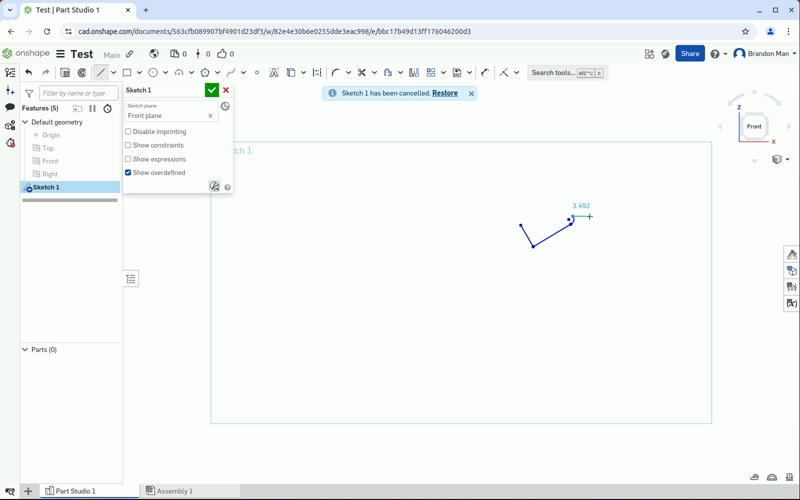
mouse_move(550, 178)
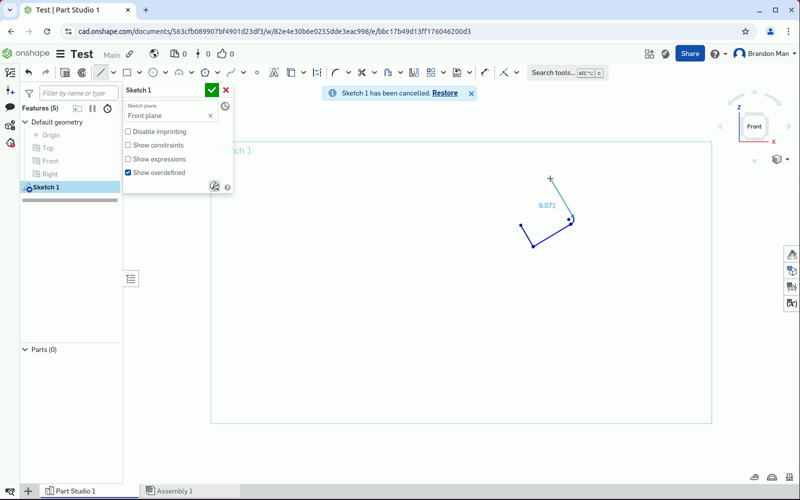
click(550, 178)
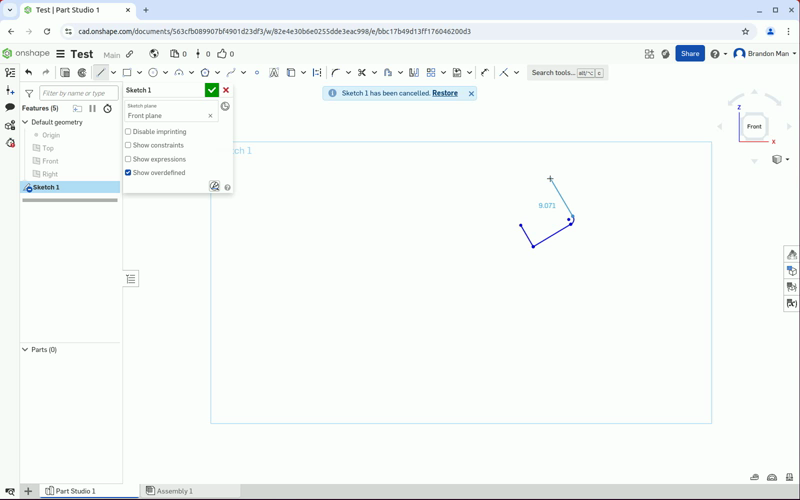
key_up(shift)
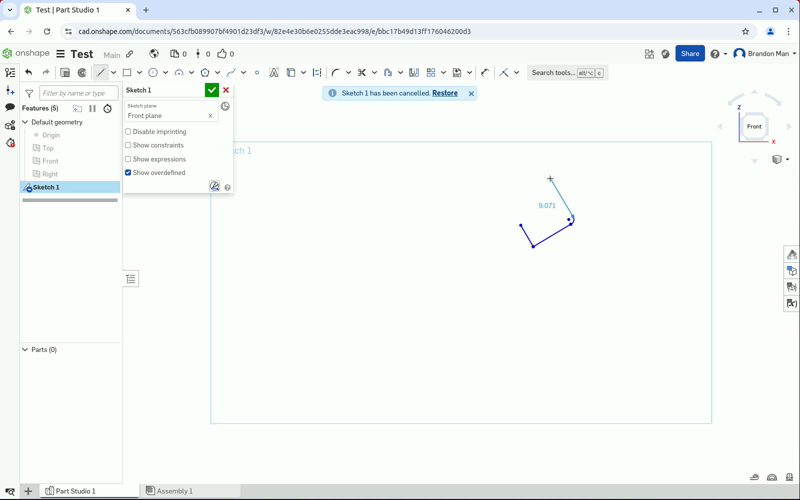
key(esc)
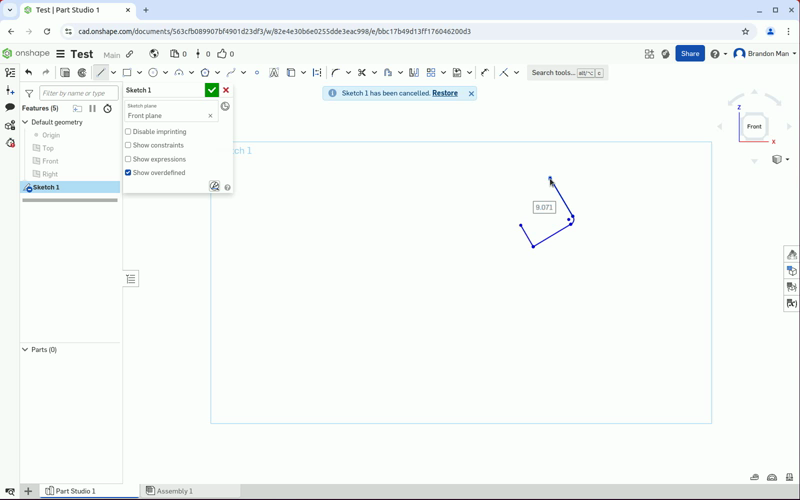
key(a)
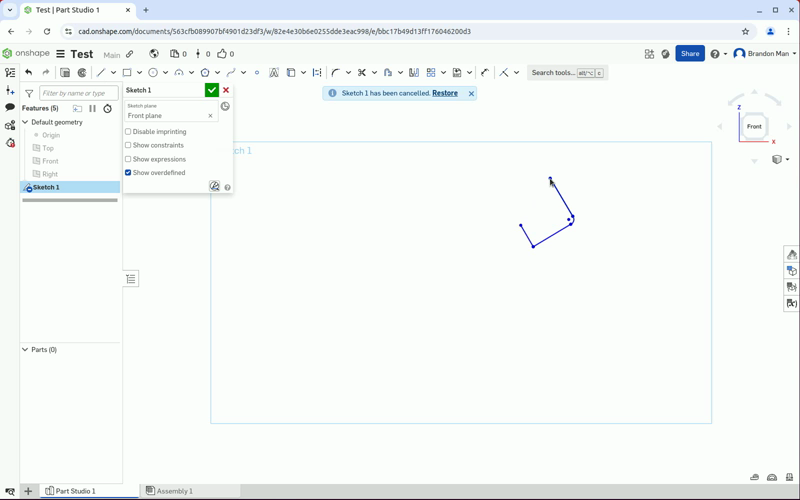
mouse_move(550, 178)
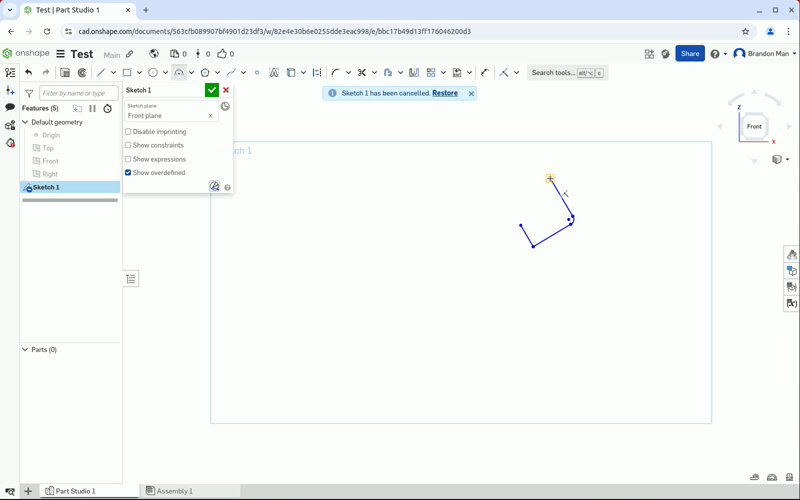
click(550, 178)
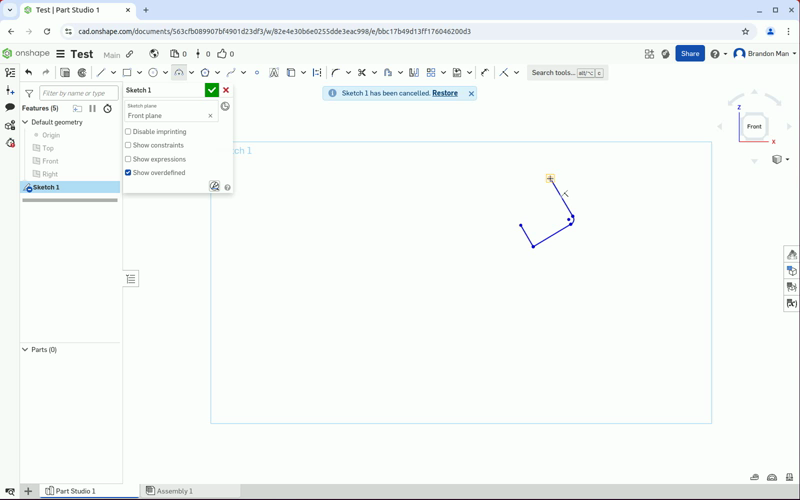
key_down(shift)
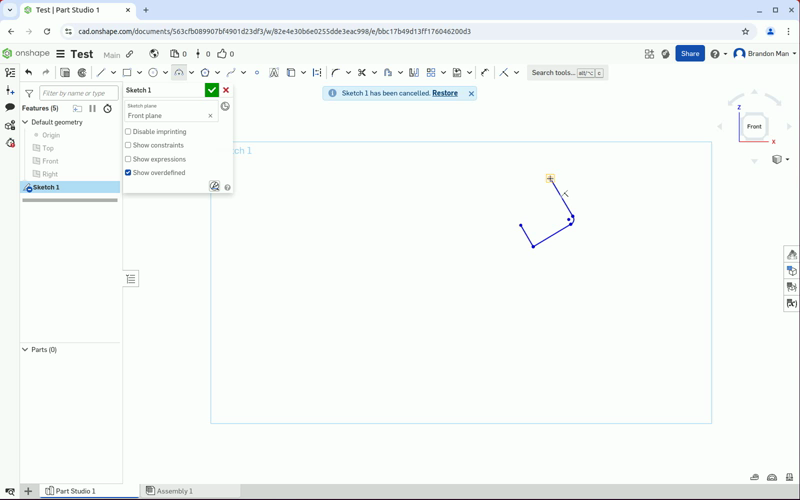
mouse_move(539, 178)
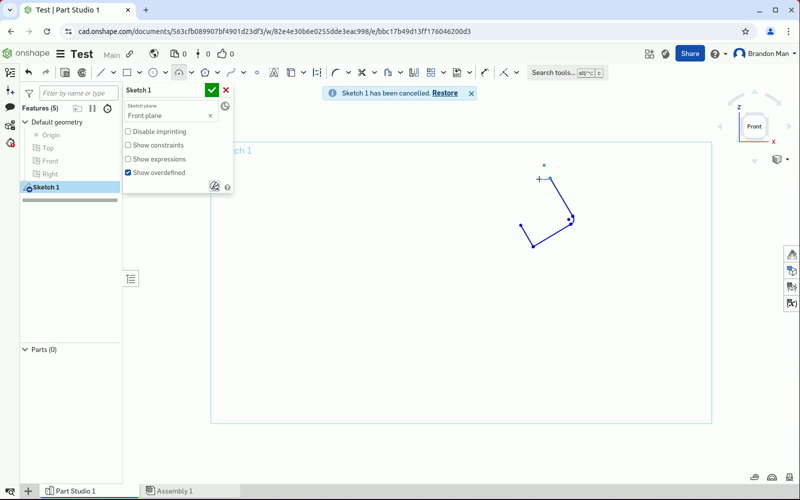
click(539, 178)
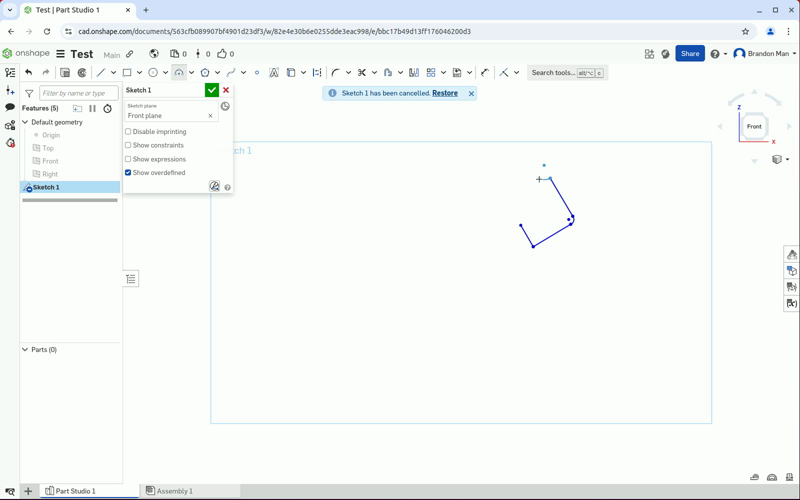
mouse_move(544, 175)
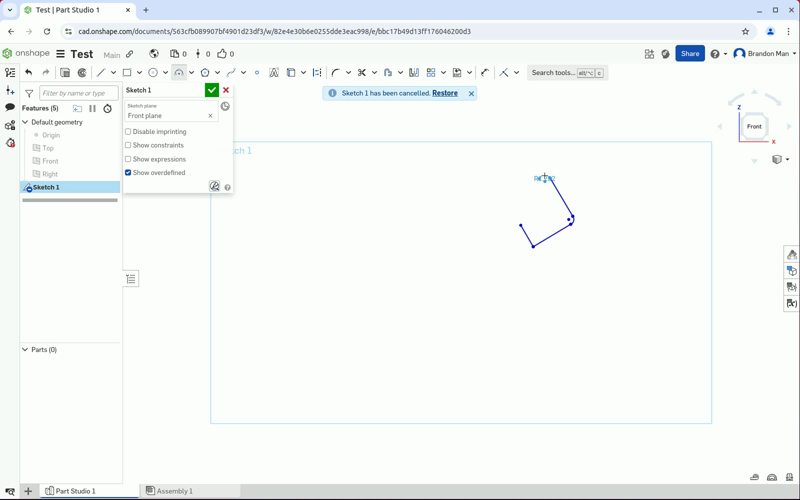
click(544, 175)
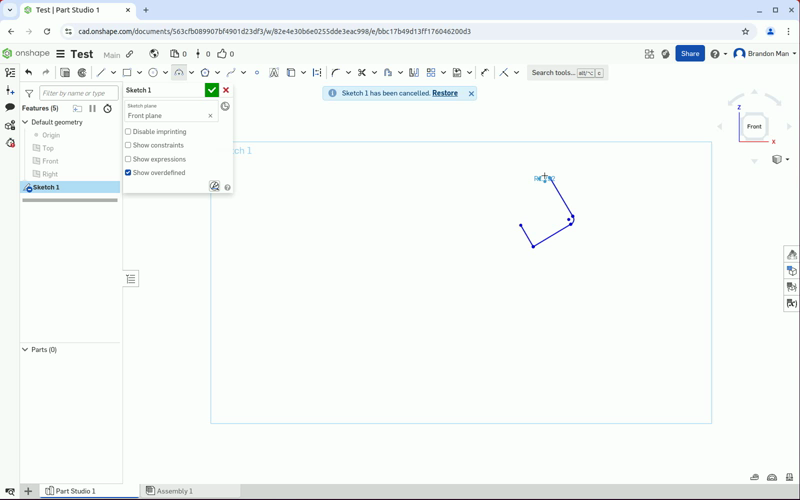
key_up(shift)
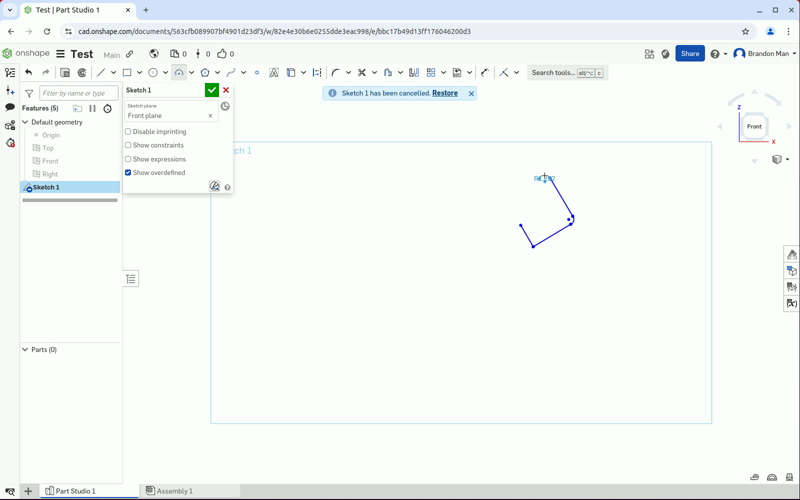
key(esc)
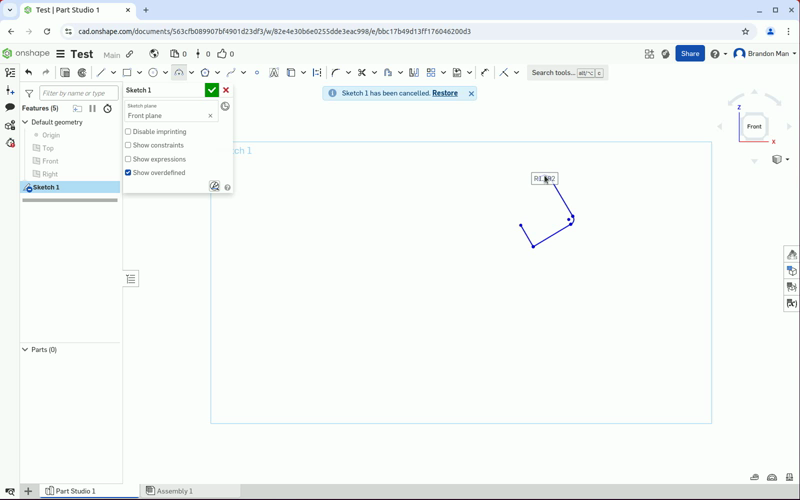
key(l)
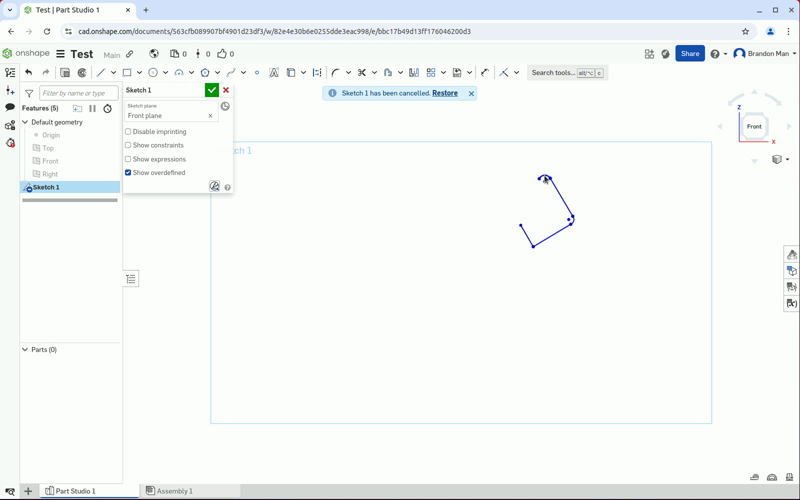
mouse_move(539, 178)
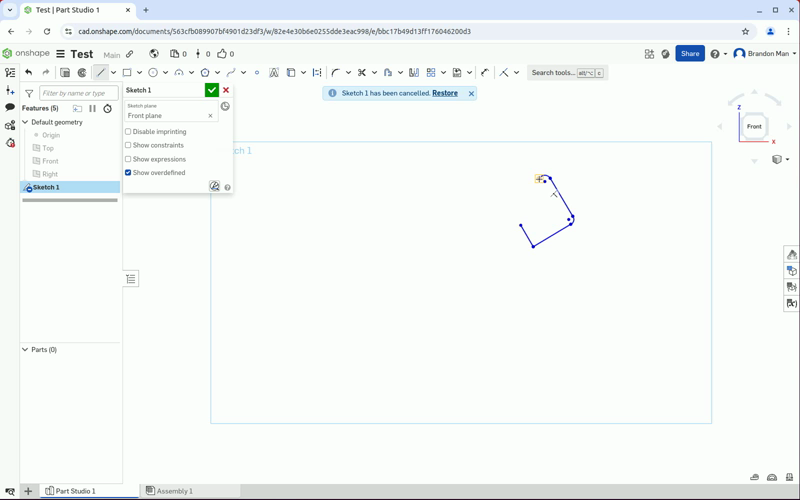
click(539, 178)
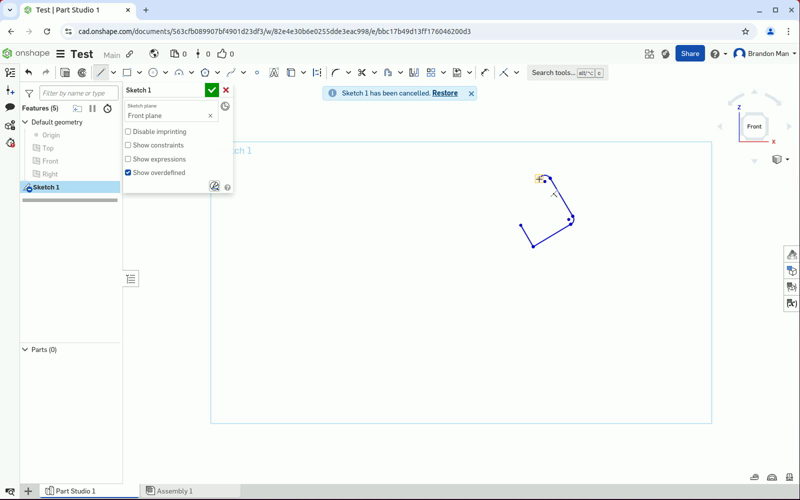
mouse_move(569, 178)
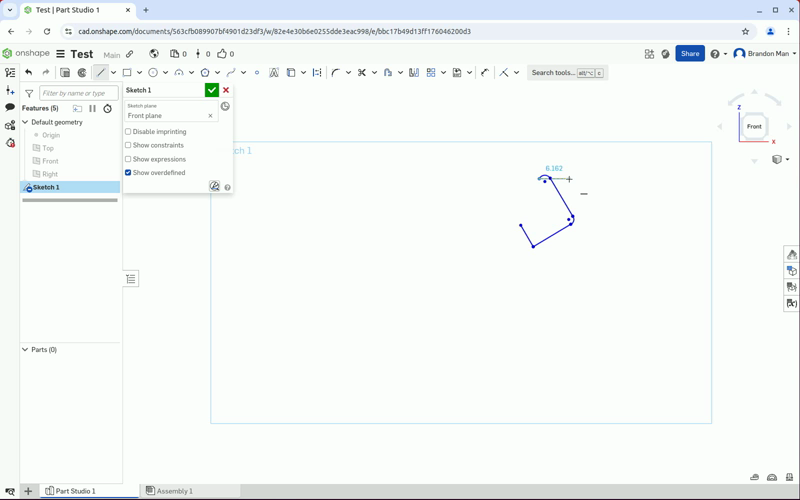
key_down(shift)
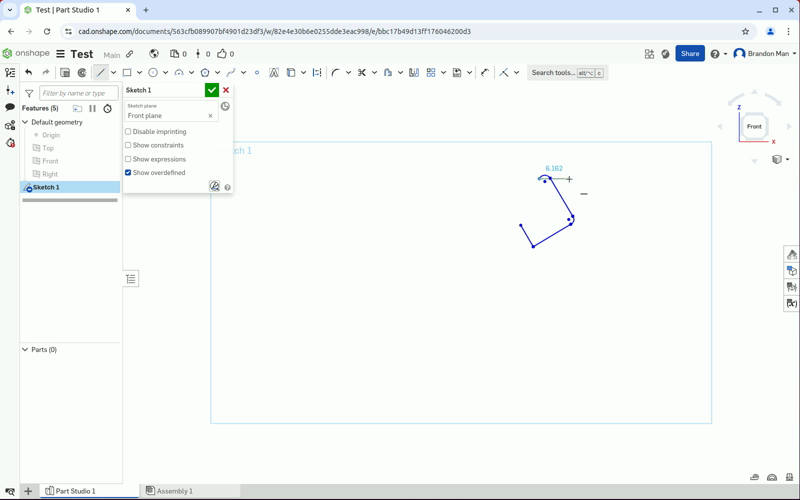
mouse_move(520, 225)
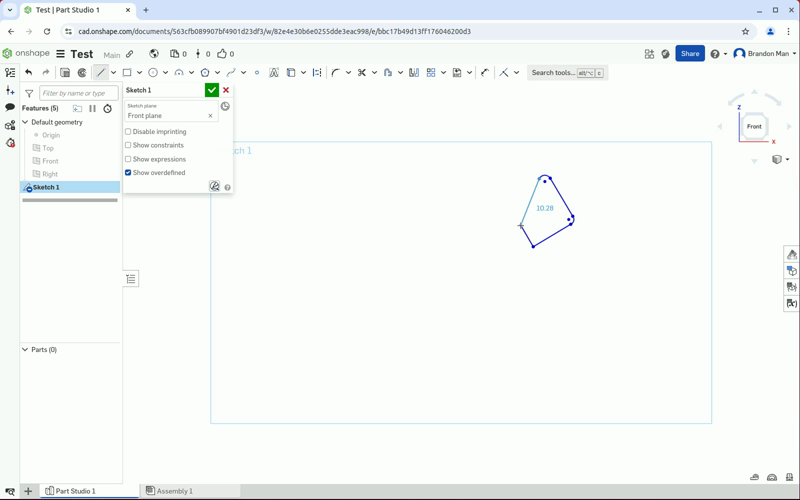
key_up(shift)
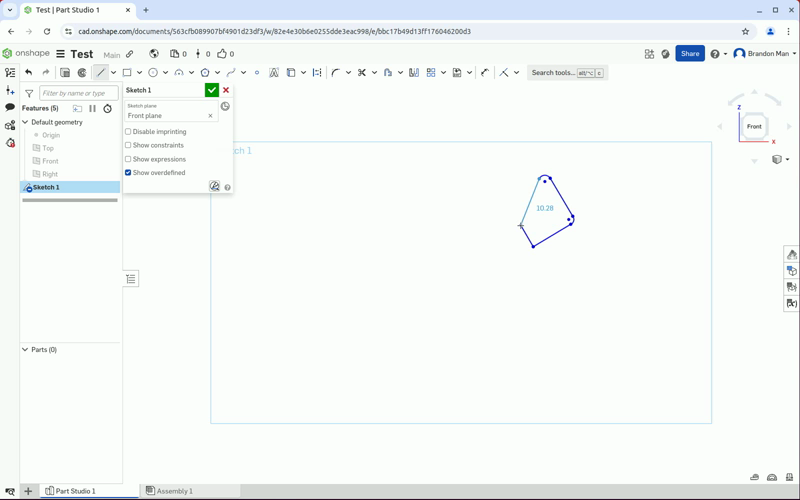
click(520, 225)
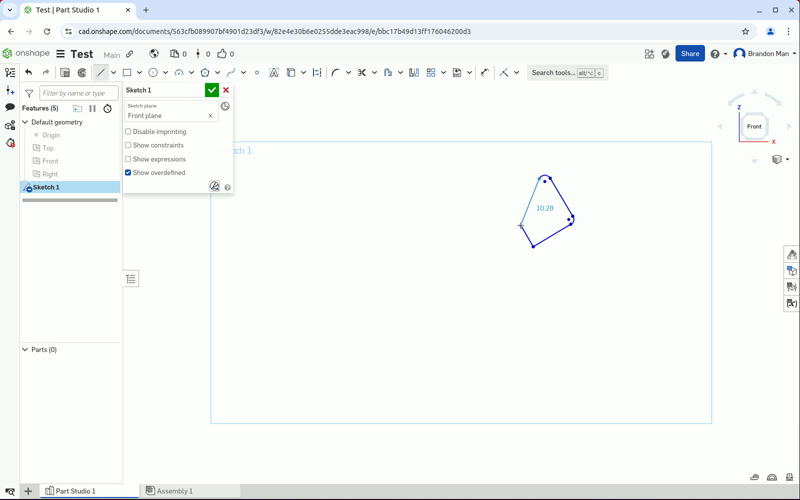
key(esc)
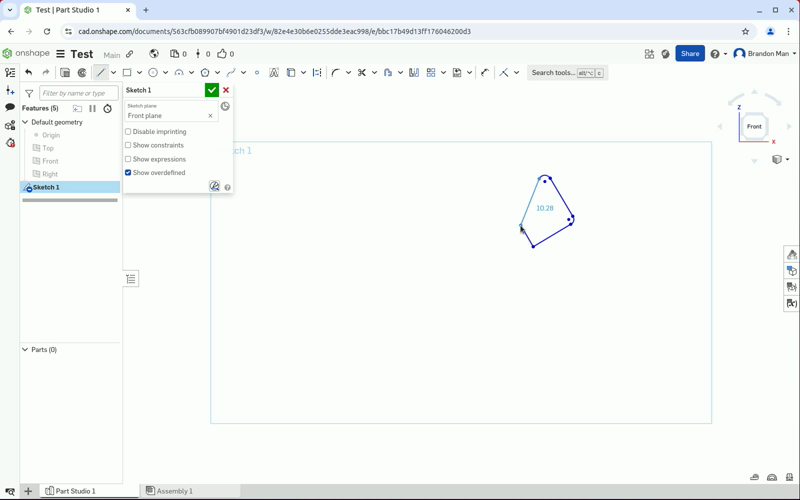
key(c)
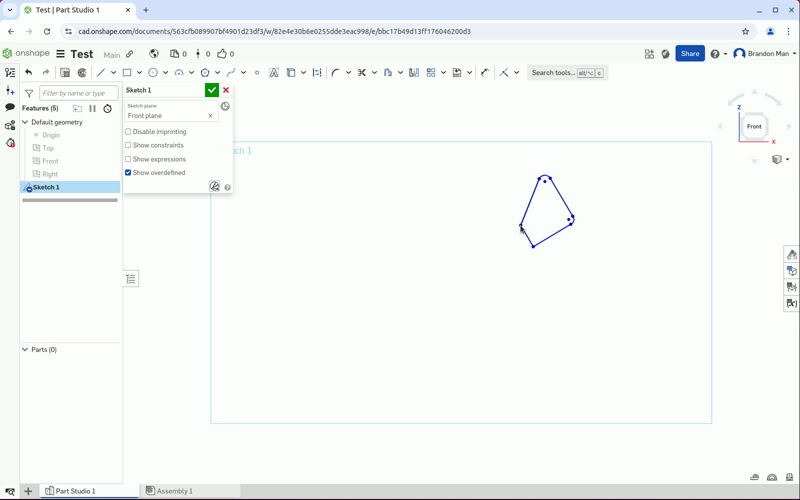
key_down(shift)
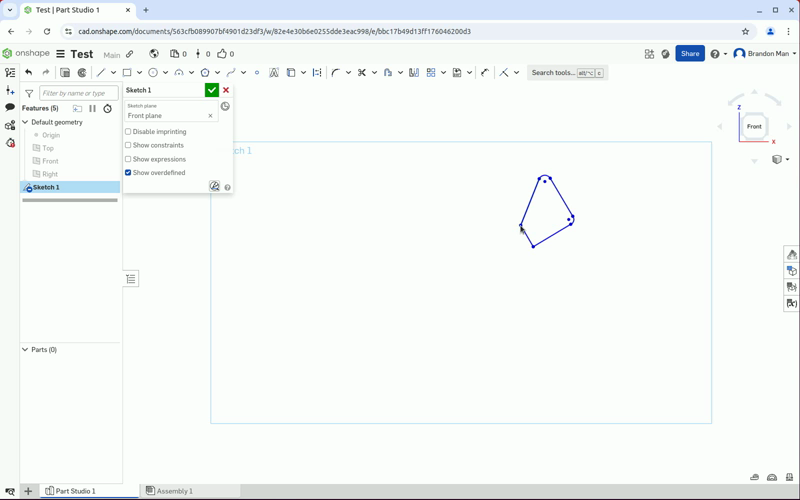
mouse_move(547, 204)
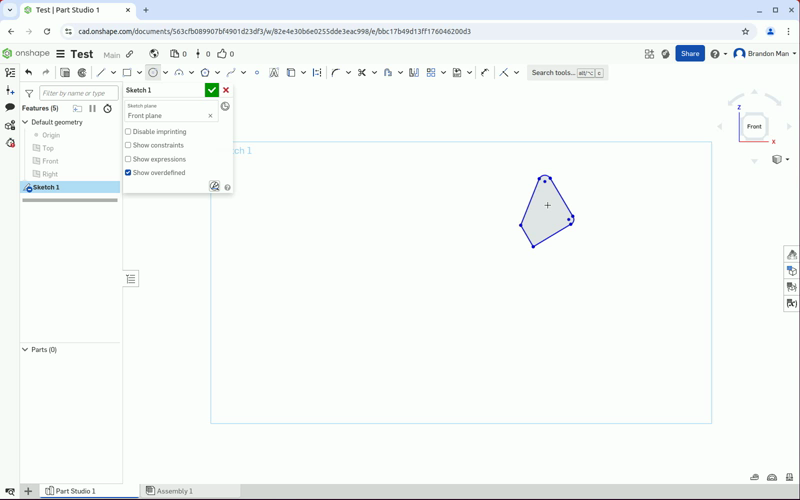
click(547, 204)
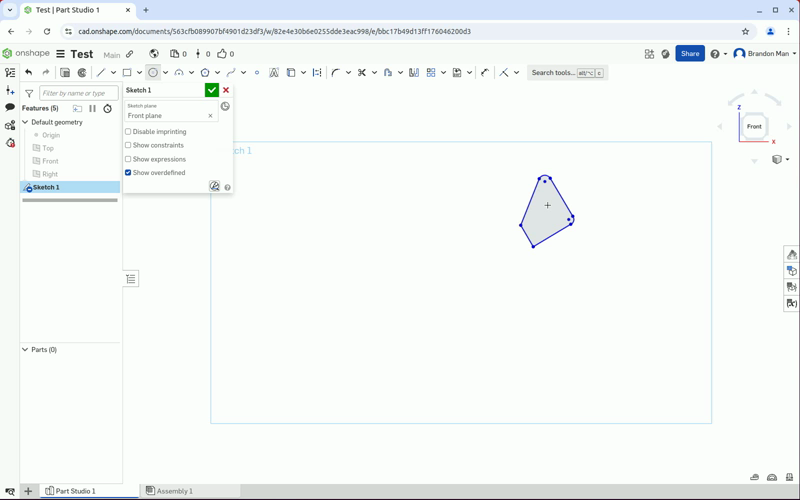
key_up(shift)
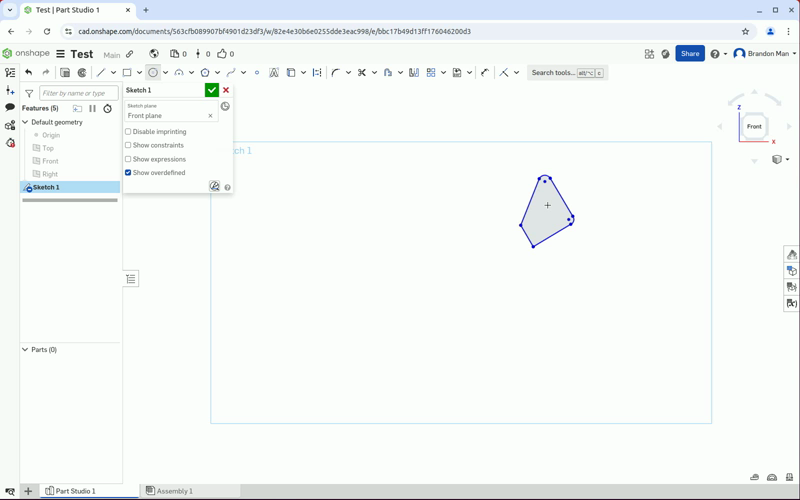
mouse_move(557, 204)
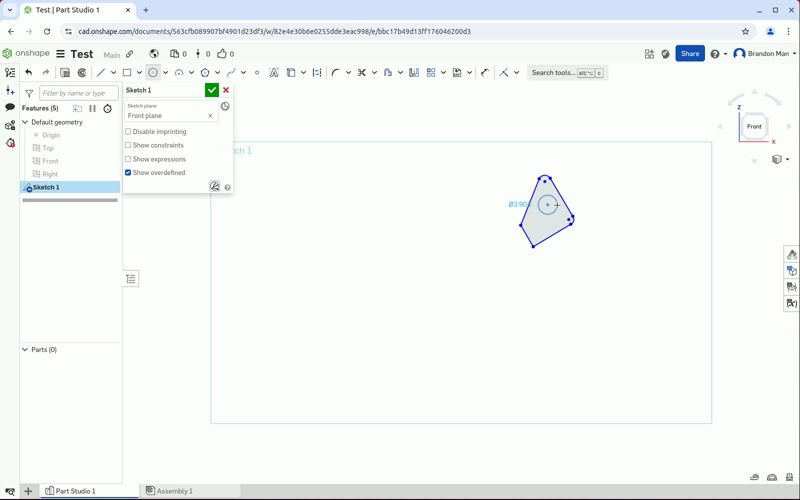
click(557, 204)
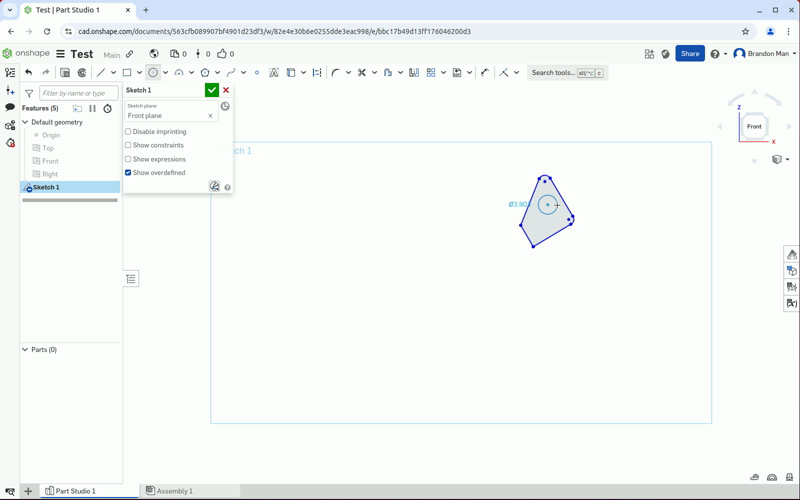
key(esc)
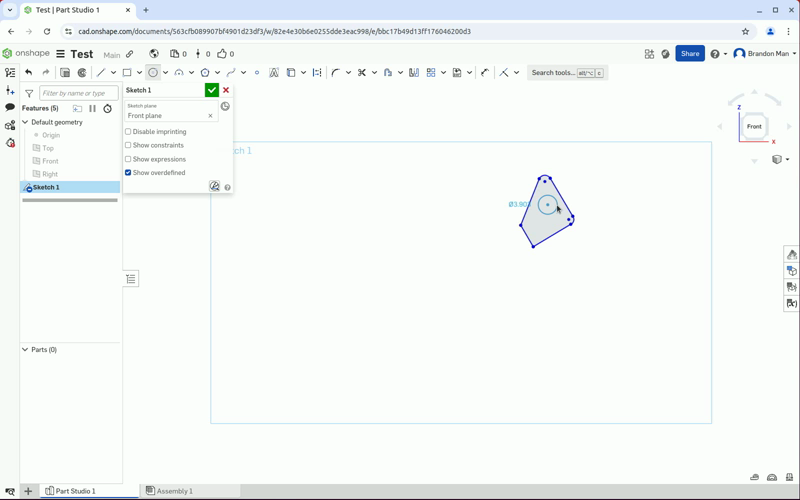
mouse_move(546, 181)
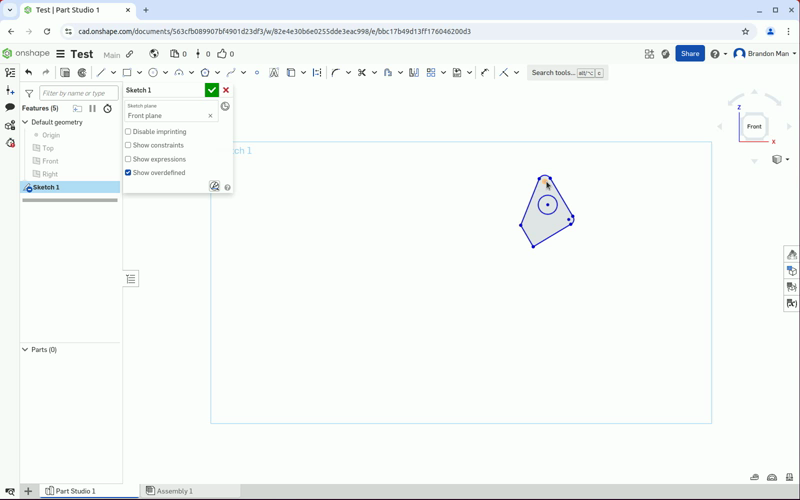
click(546, 181)
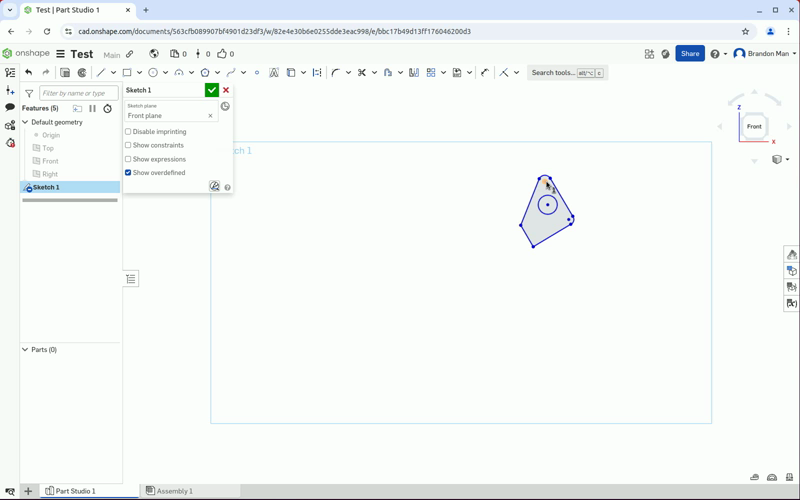
mouse_move(73, 352)
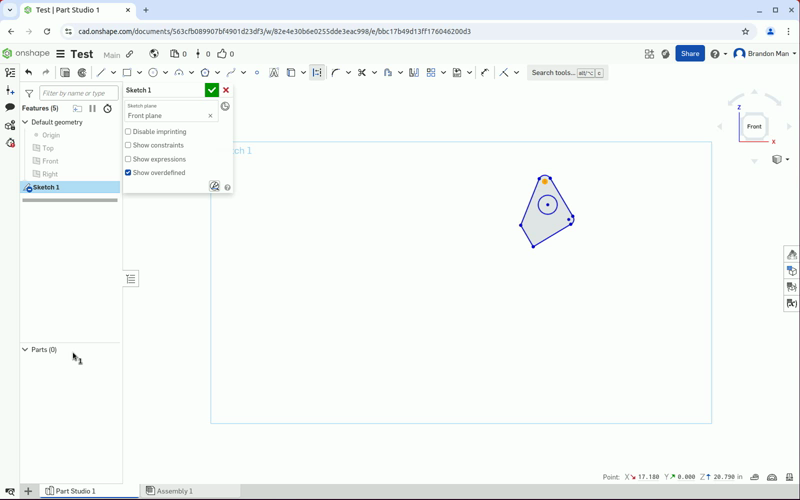
key(shift+y)
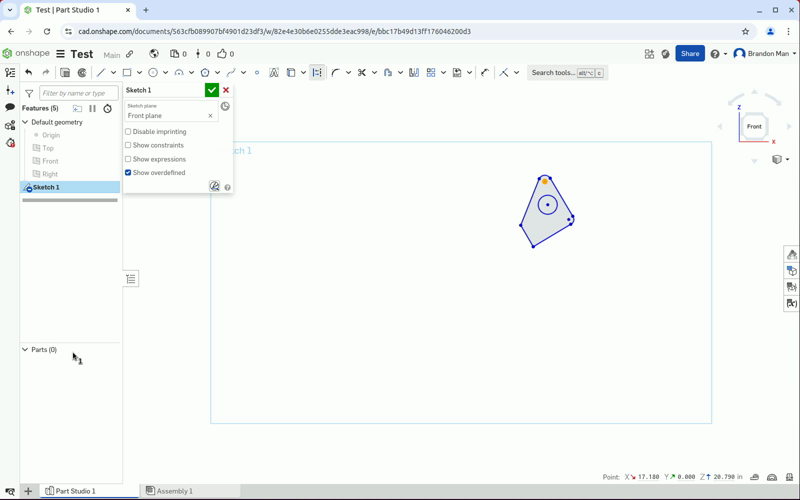
key(shift+e)
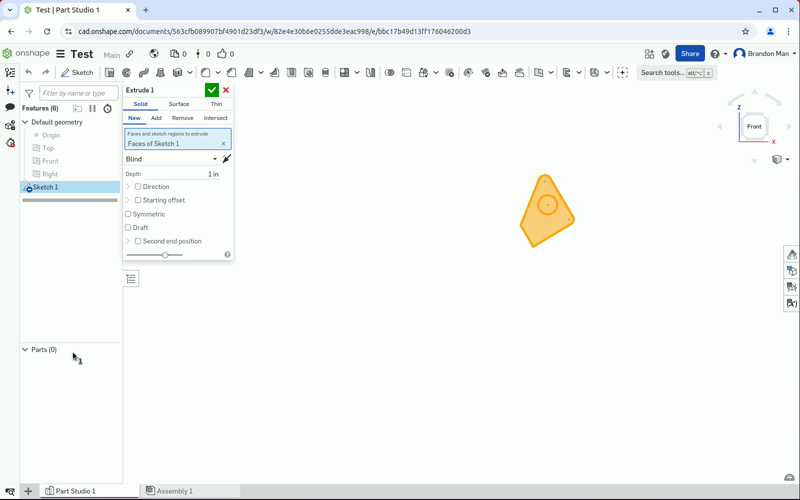
mouse_move(143, 106)
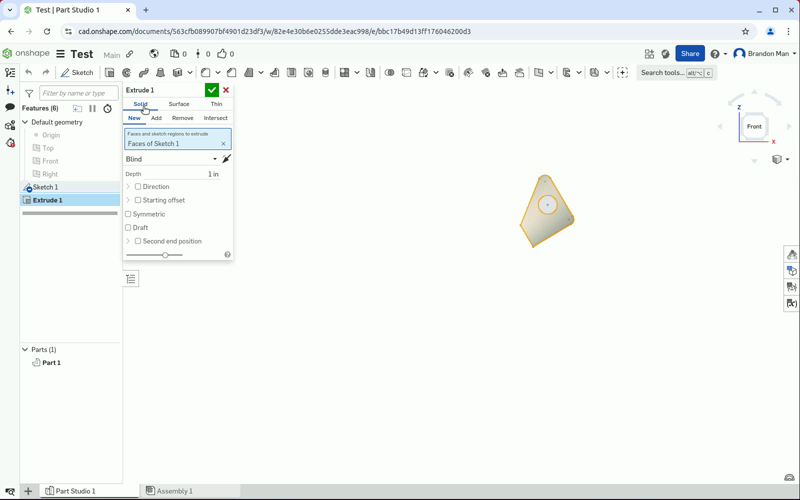
click(143, 106)
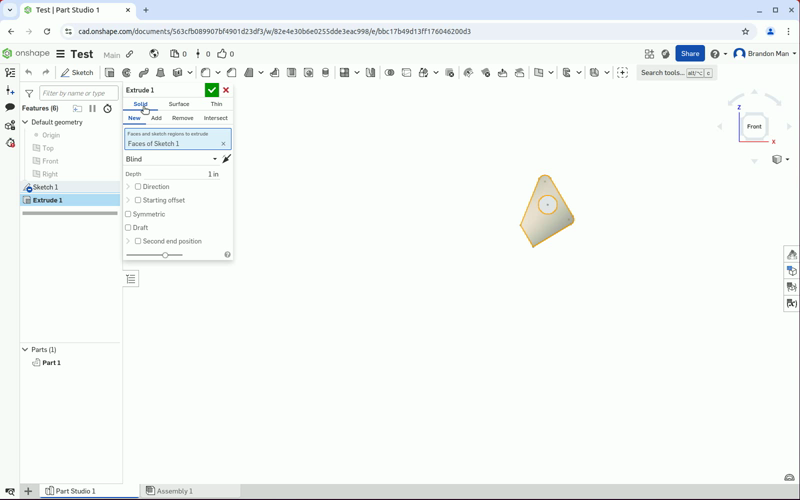
mouse_move(137, 120)
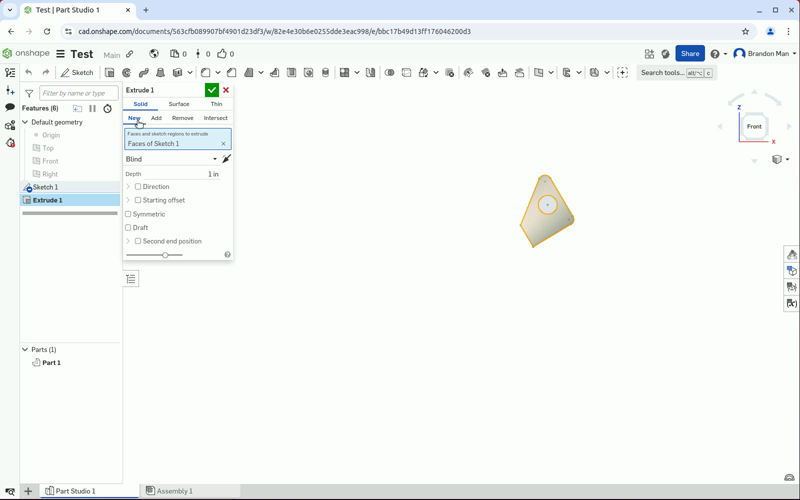
click(137, 120)
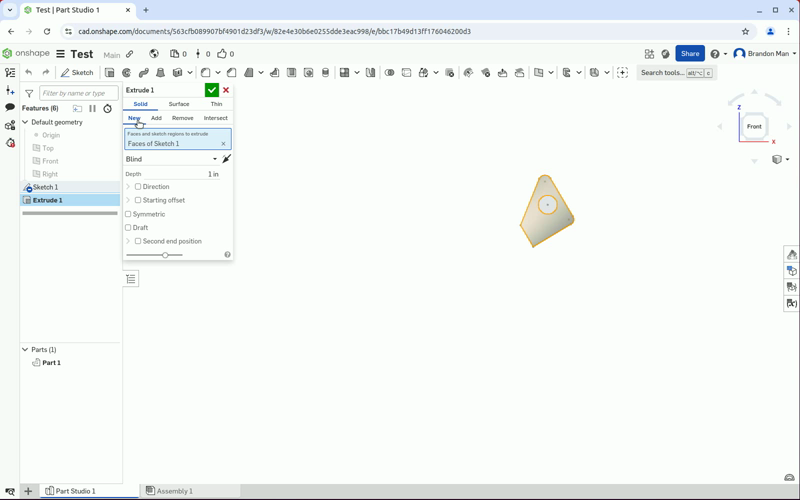
key(tab, 4)
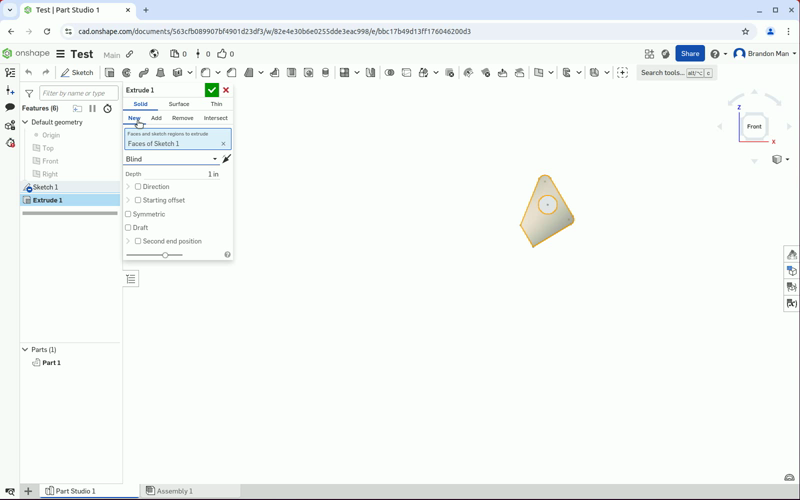
text(10.11)
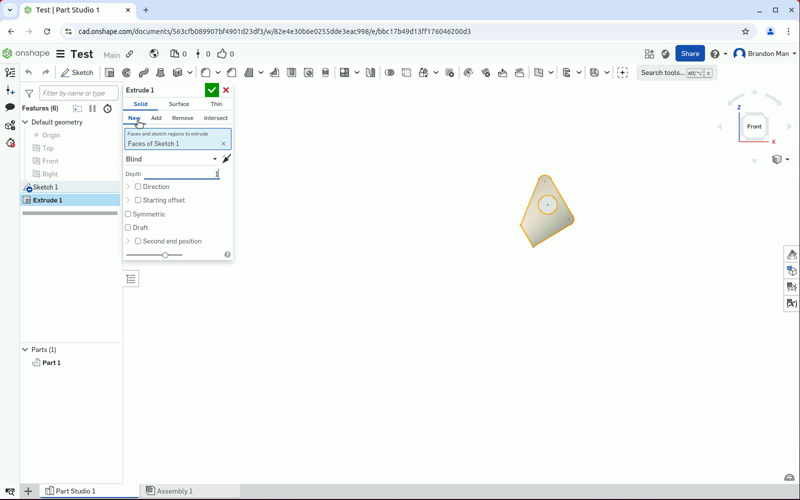
key(tab, 3)
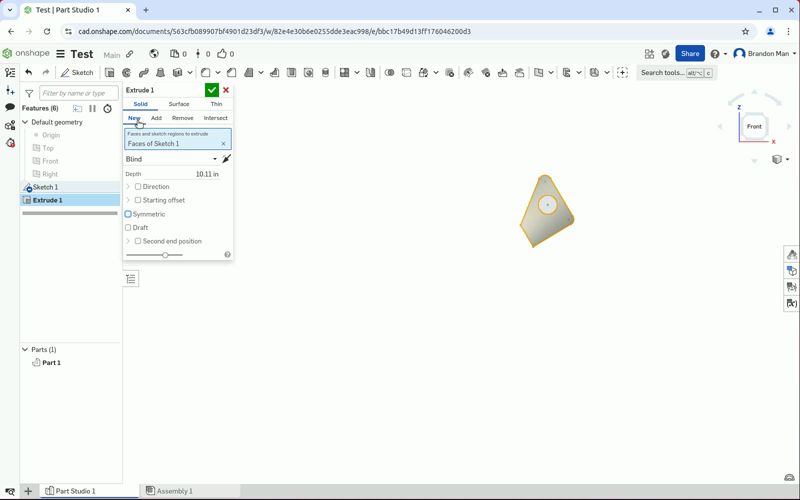
key(space)
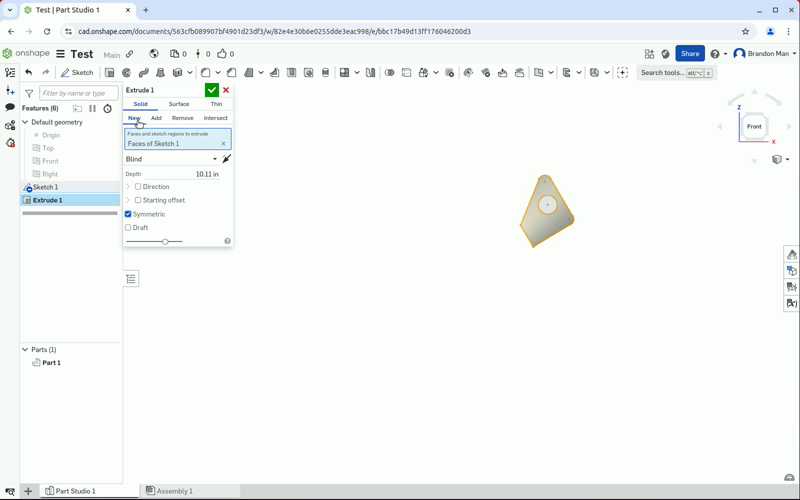
key(enter)
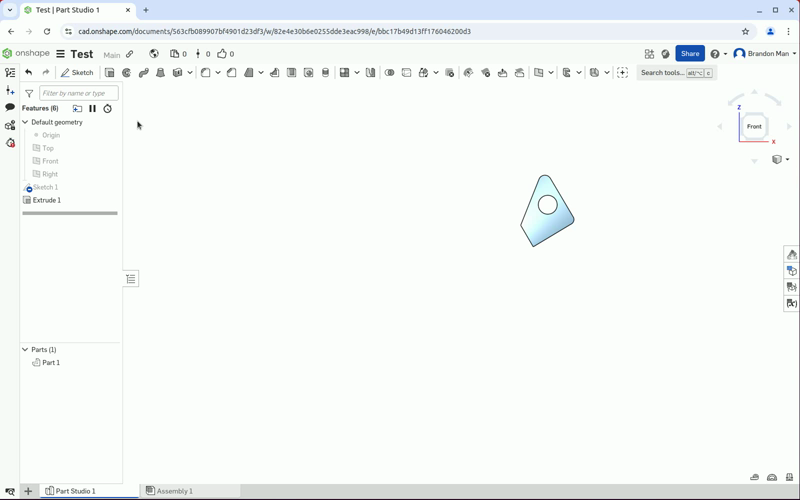
key(shift+h)
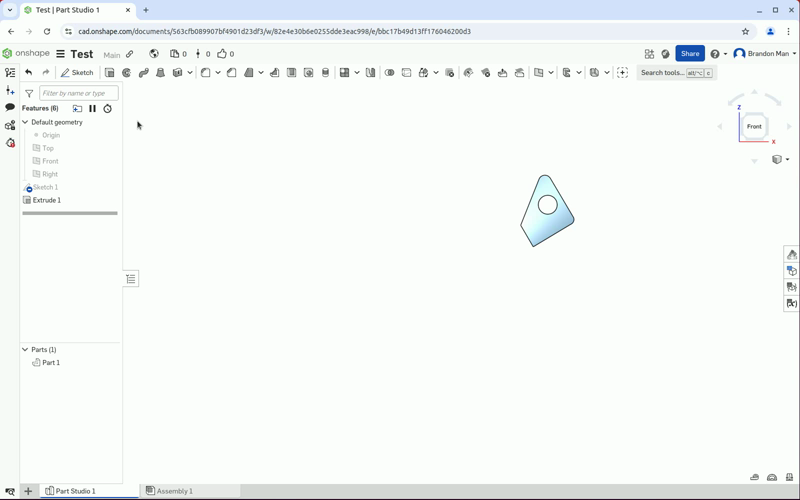
key(shift+h)
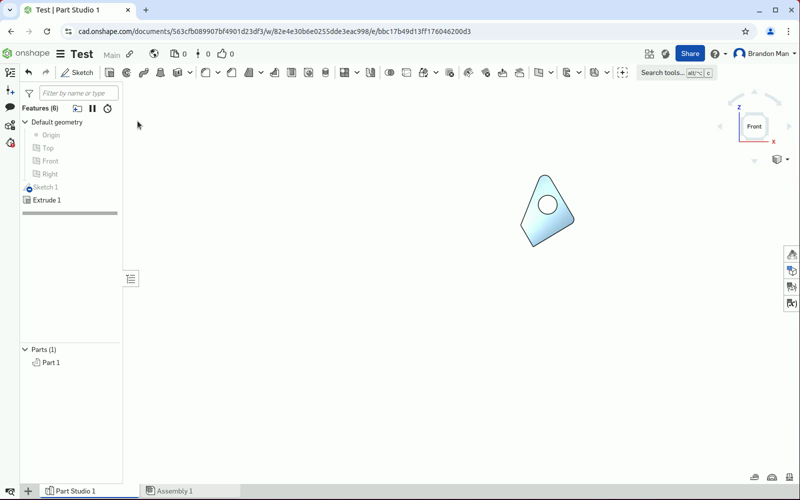
mouse_move(73, 189)
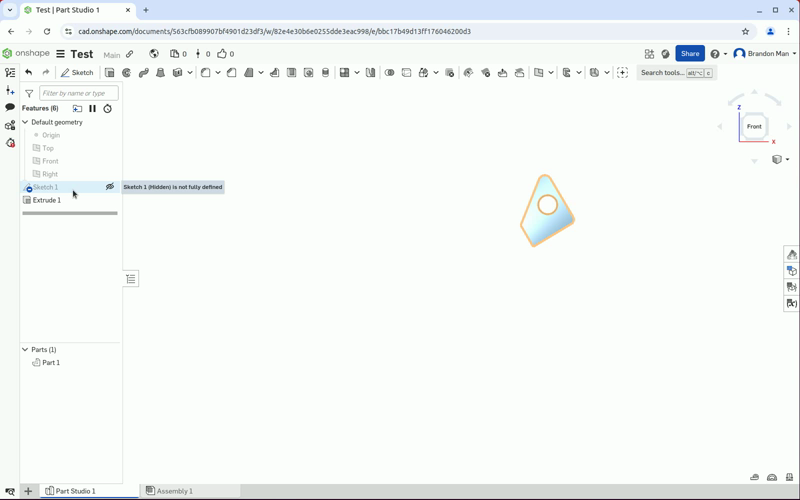
click(73, 189)
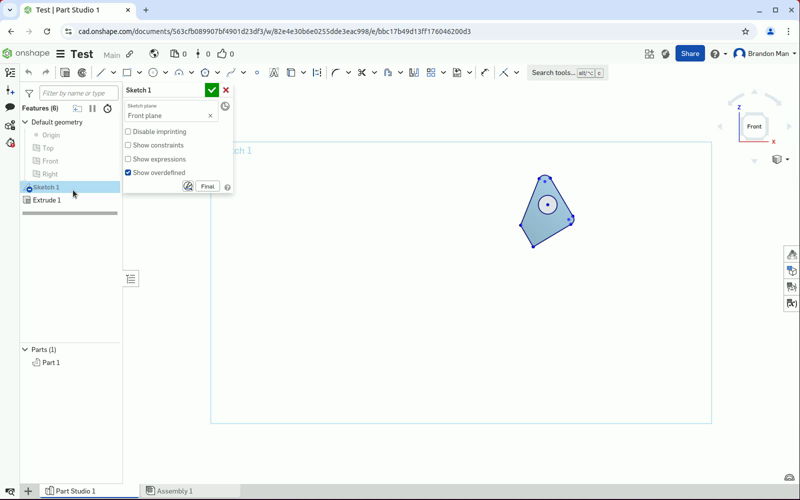
mouse_move(229, 92)
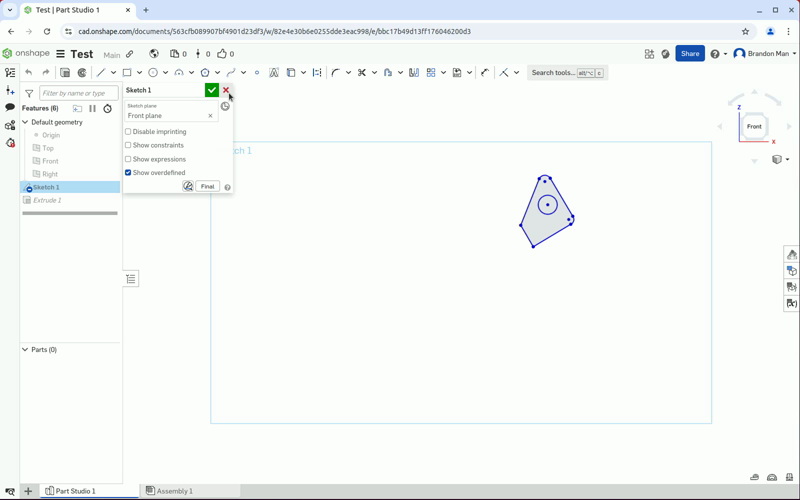
click(229, 92)
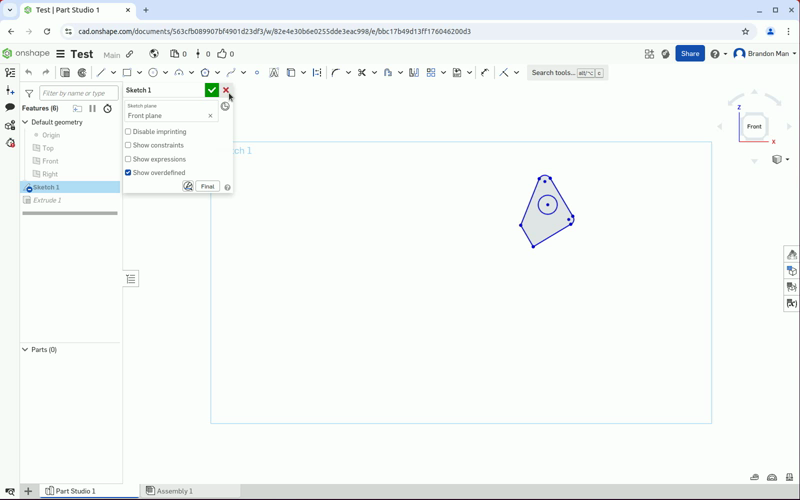
key(shift+s)
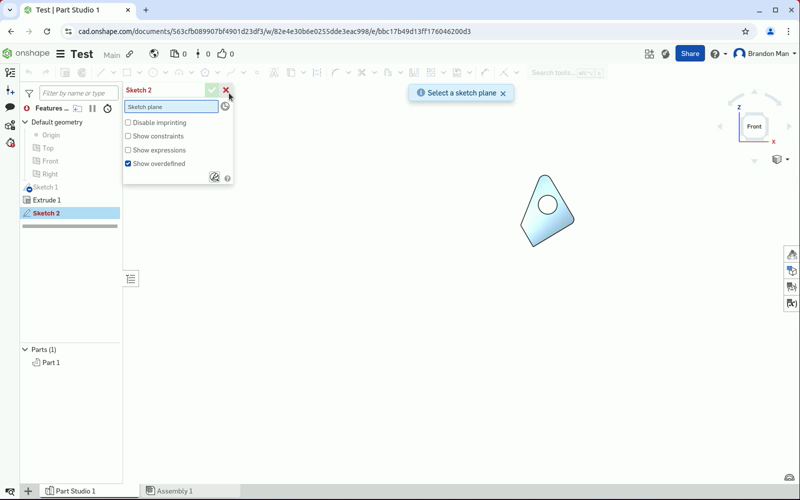
mouse_move(73, 163)
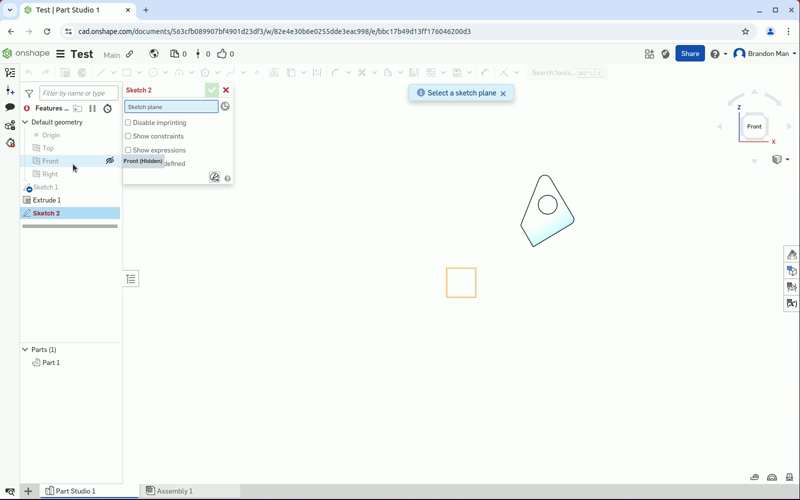
click(73, 163)
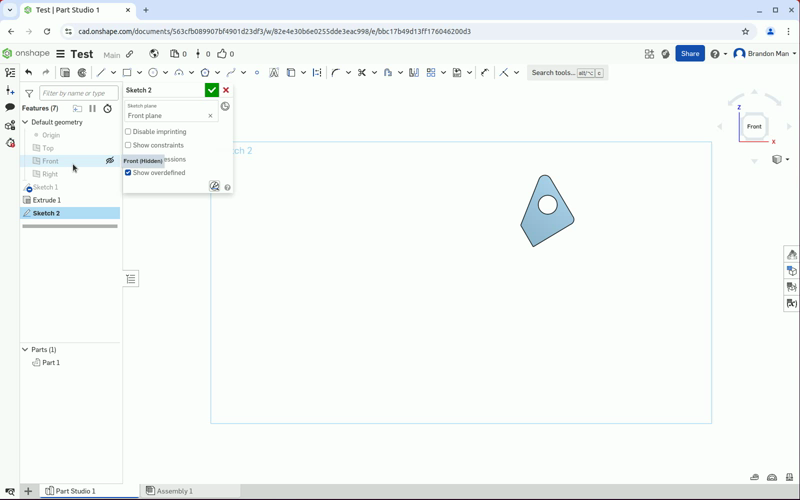
mouse_move(73, 352)
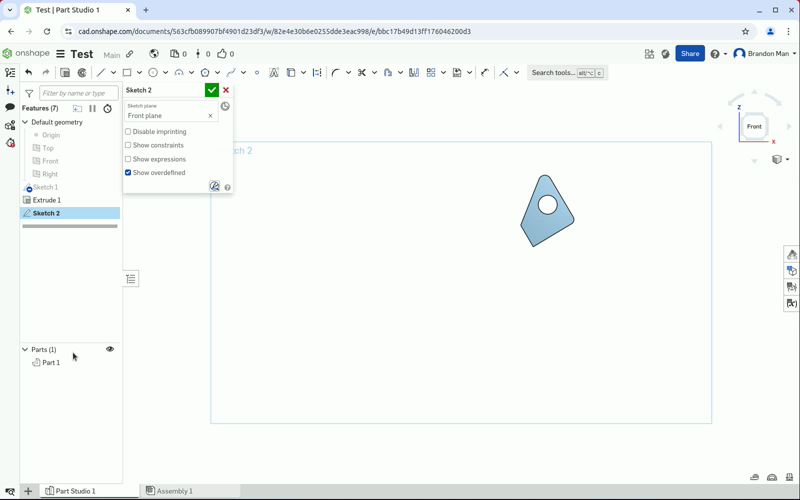
key(y)
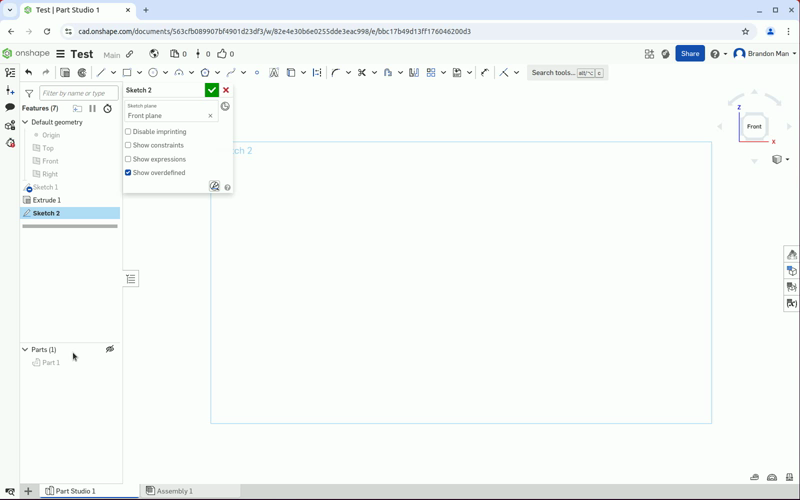
key(l)
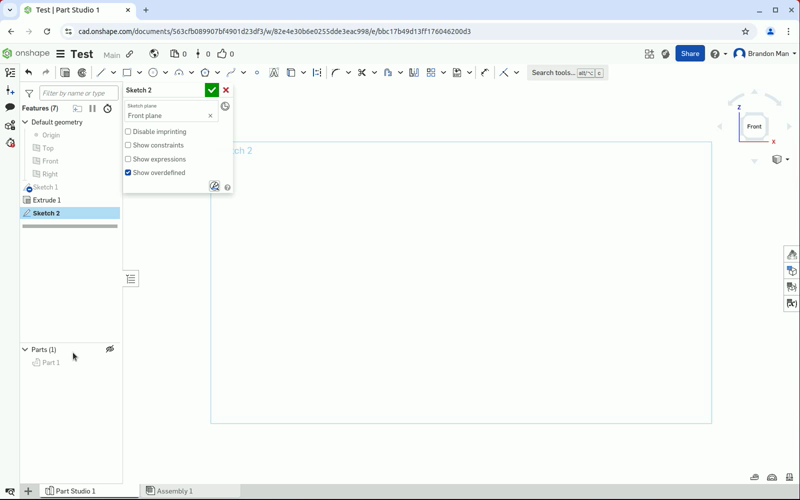
key_down(shift)
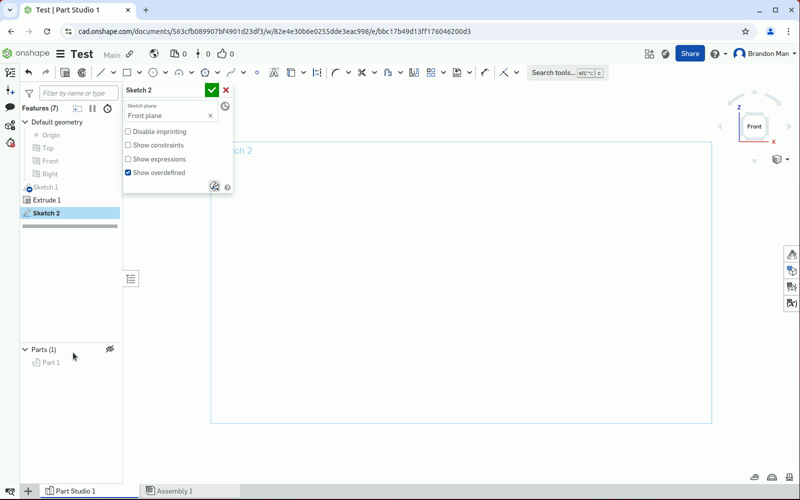
mouse_move(520, 225)
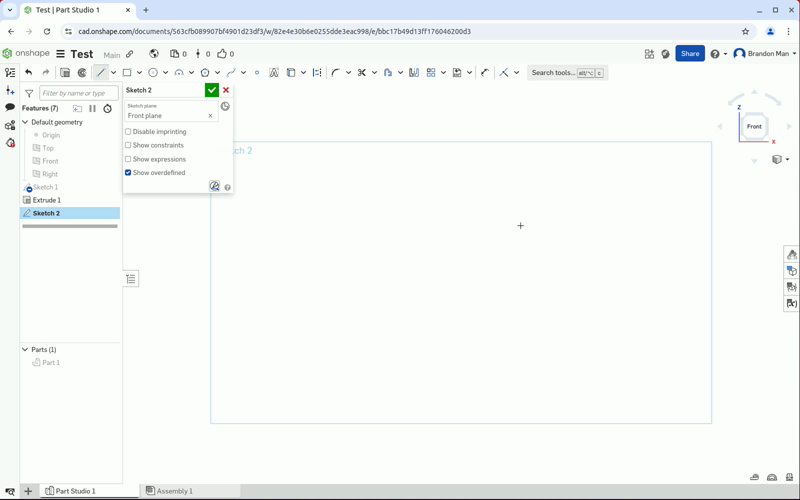
click(520, 225)
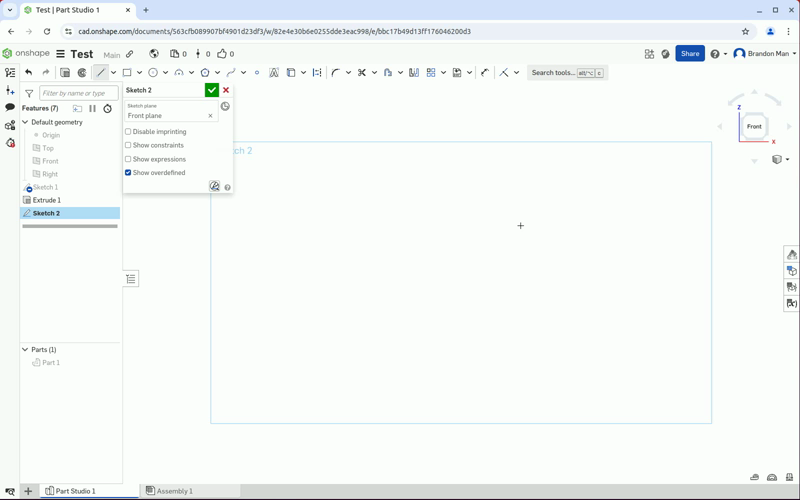
key_up(shift)
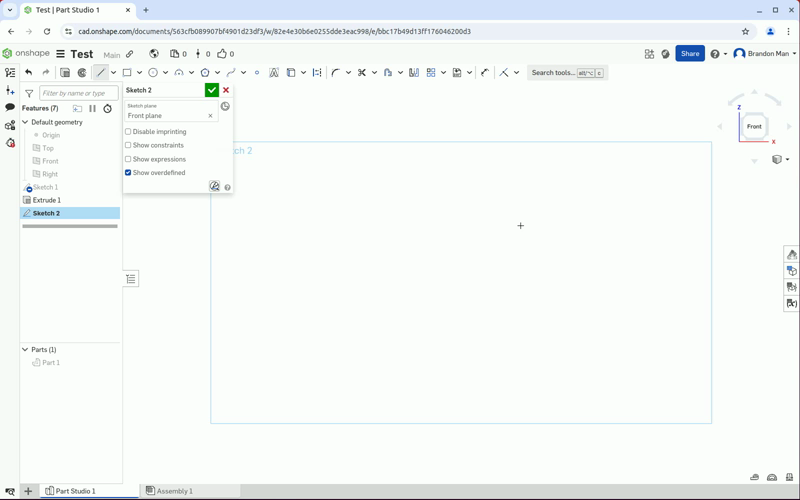
key_down(shift)
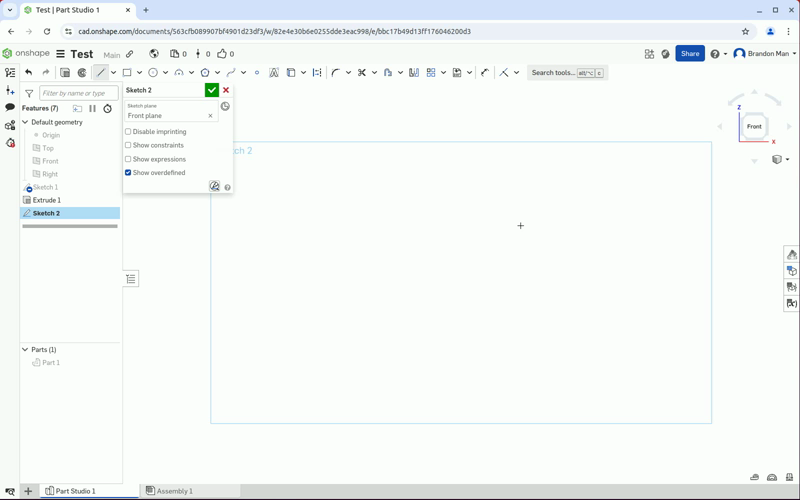
mouse_move(550, 225)
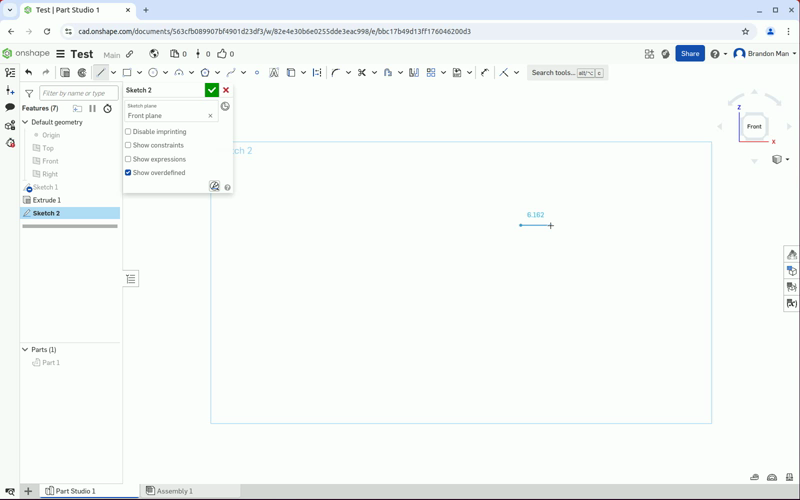
mouse_move(533, 246)
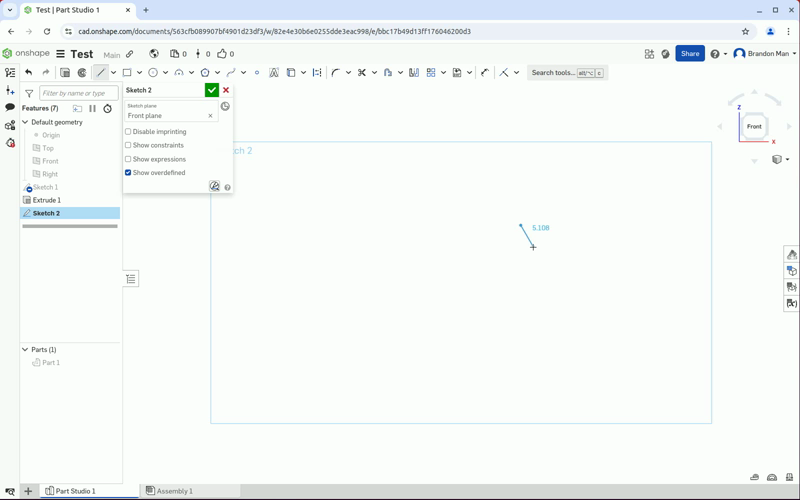
click(533, 246)
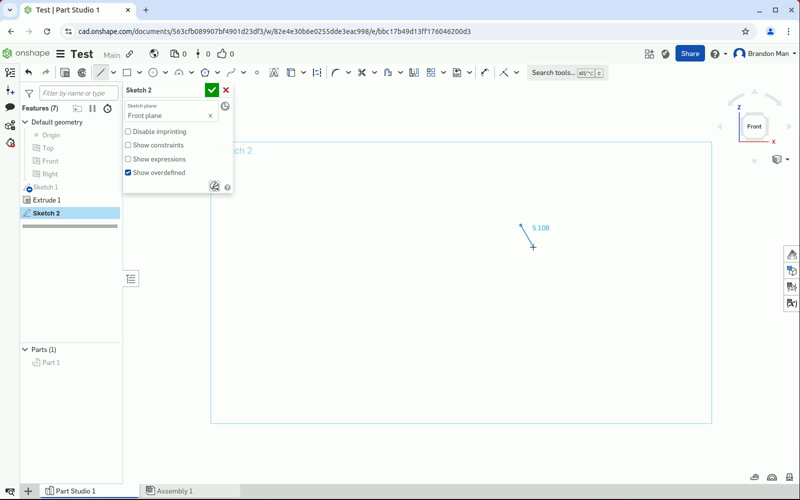
key_up(shift)
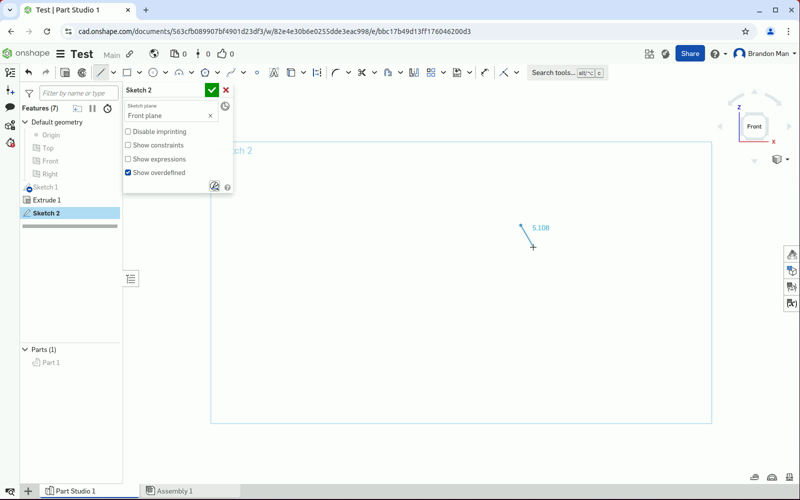
key_down(shift)
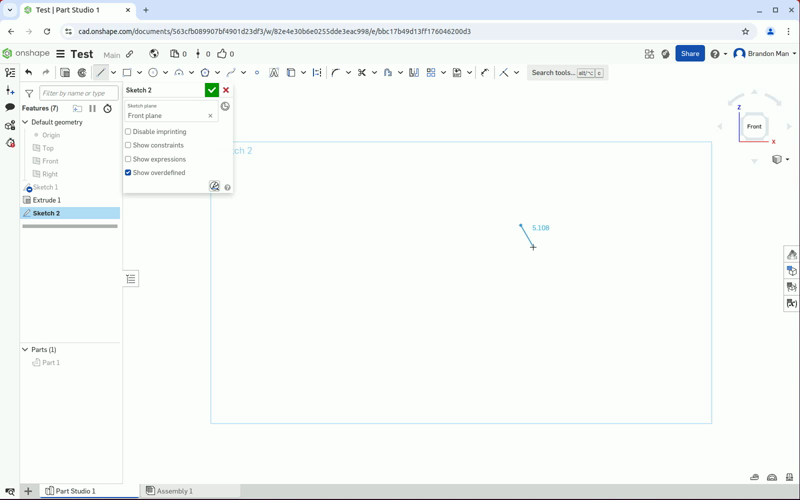
mouse_move(563, 246)
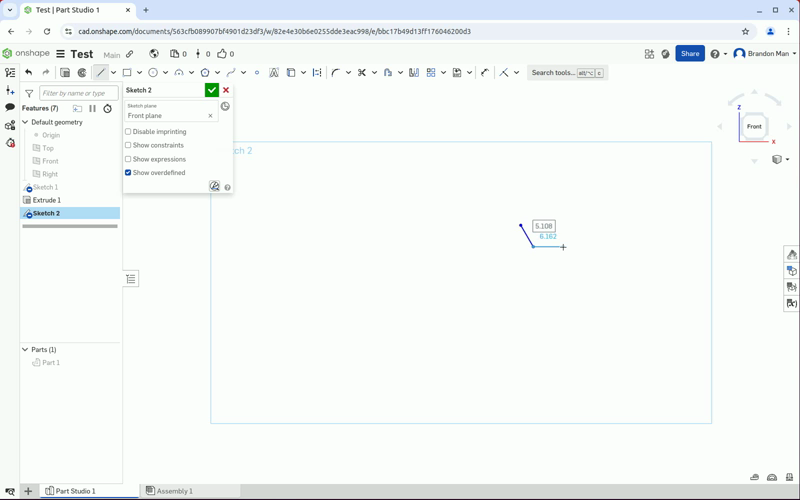
mouse_move(570, 224)
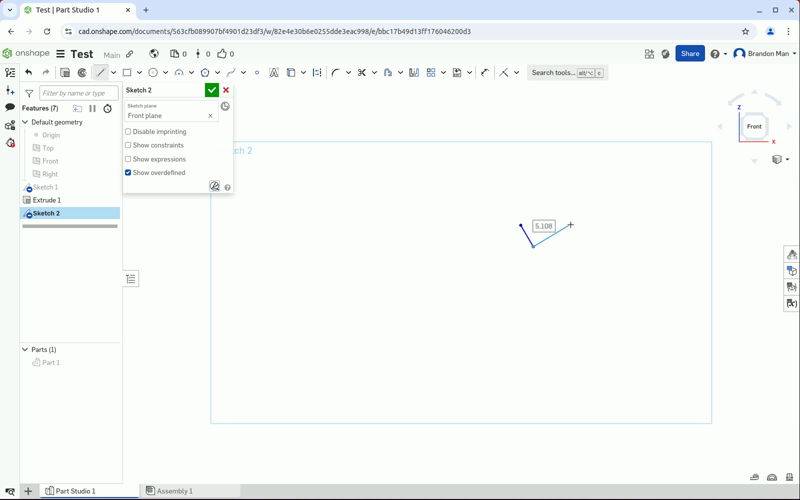
click(570, 224)
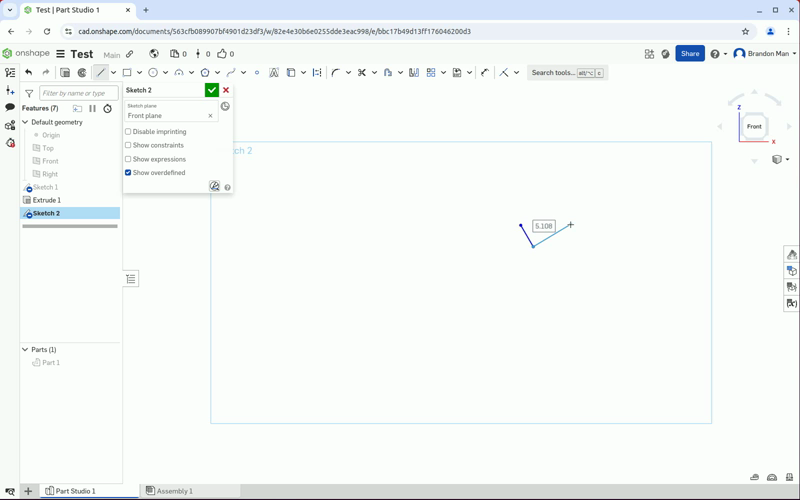
key_up(shift)
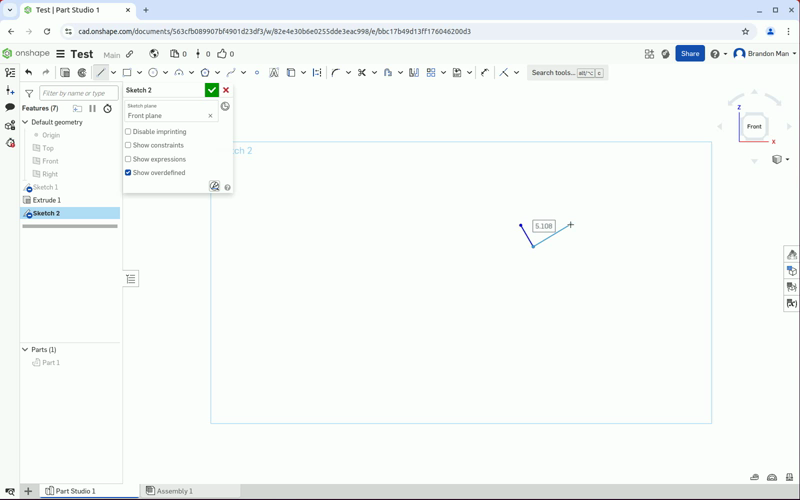
key(esc)
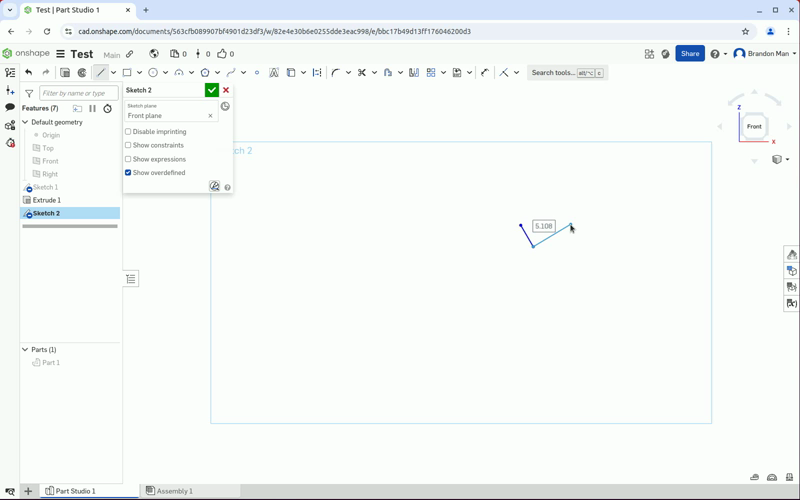
key(a)
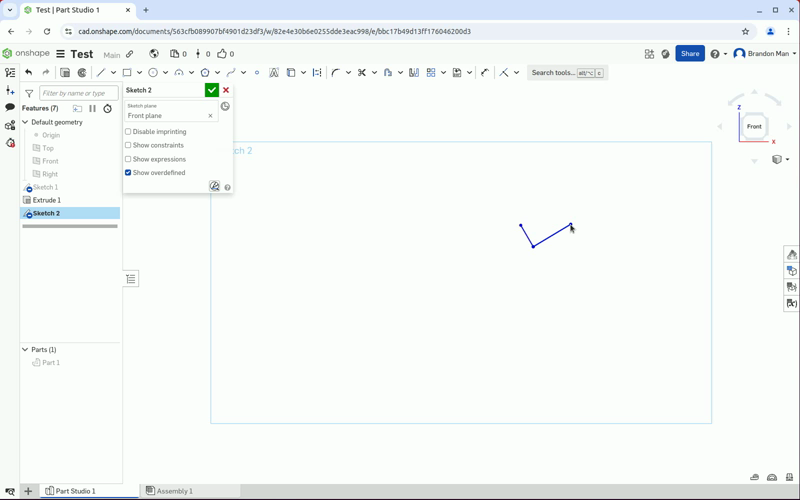
mouse_move(570, 224)
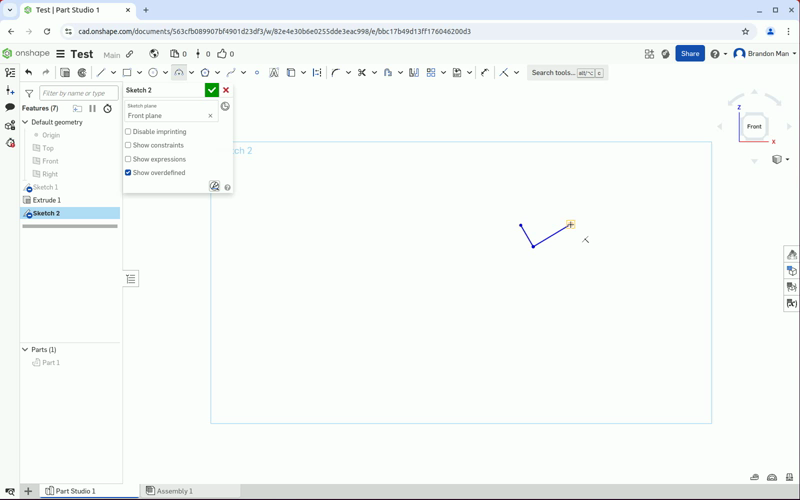
click(570, 224)
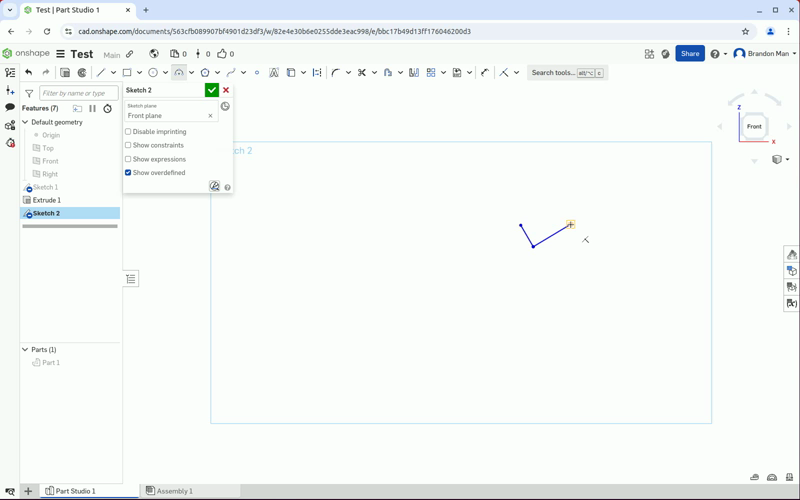
key_down(shift)
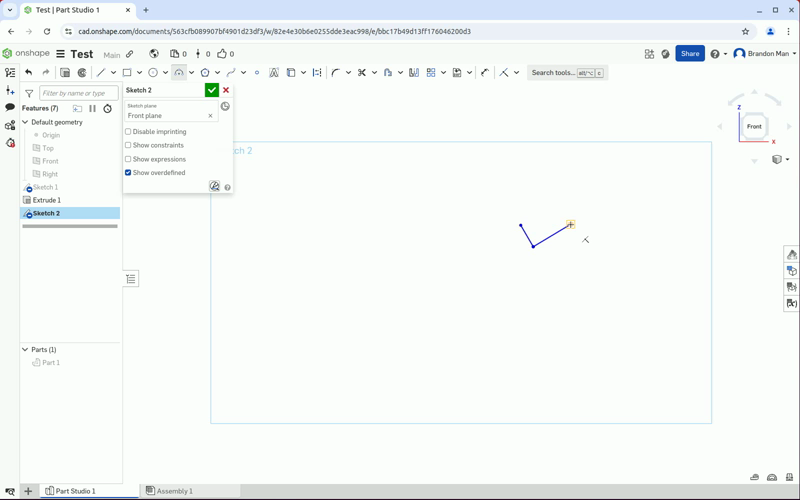
mouse_move(572, 216)
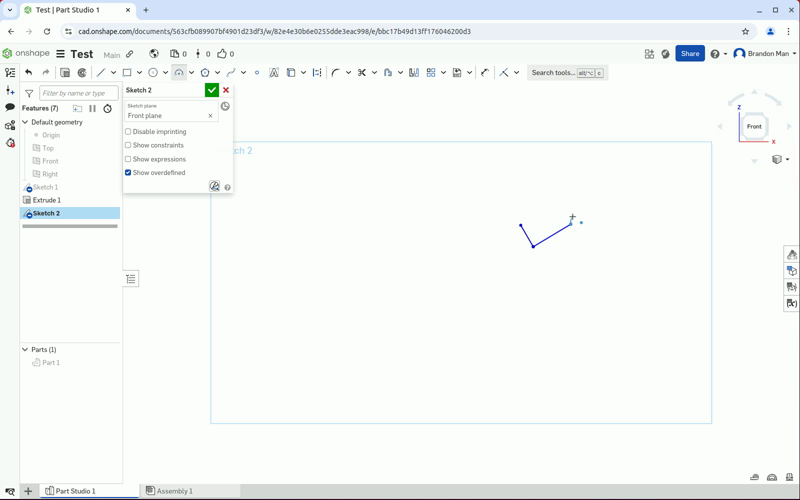
click(572, 216)
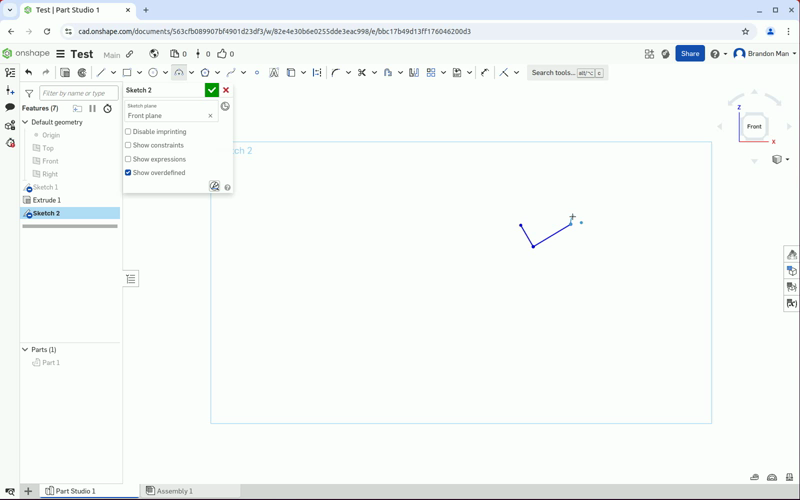
mouse_move(573, 220)
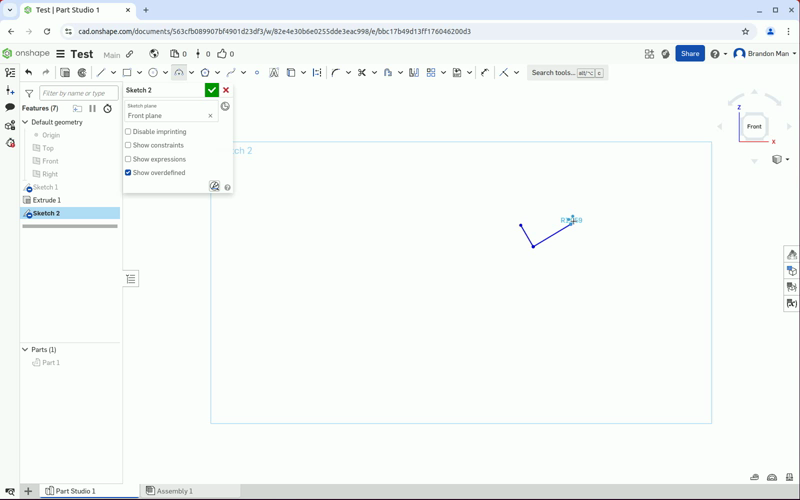
click(573, 220)
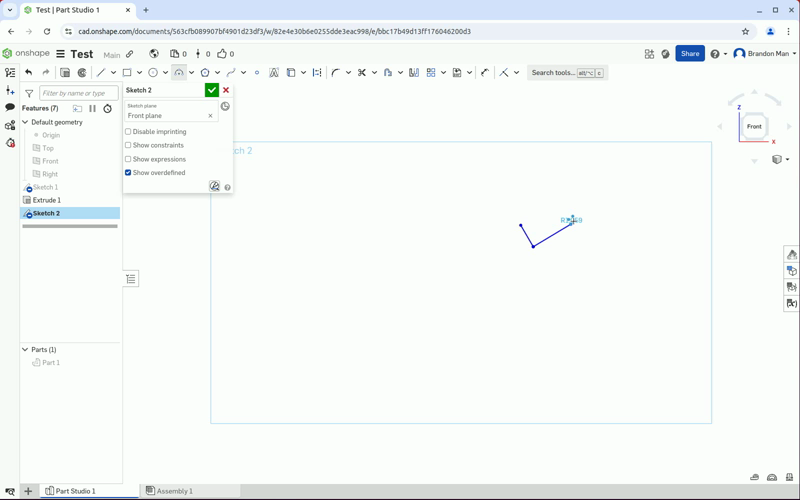
key_up(shift)
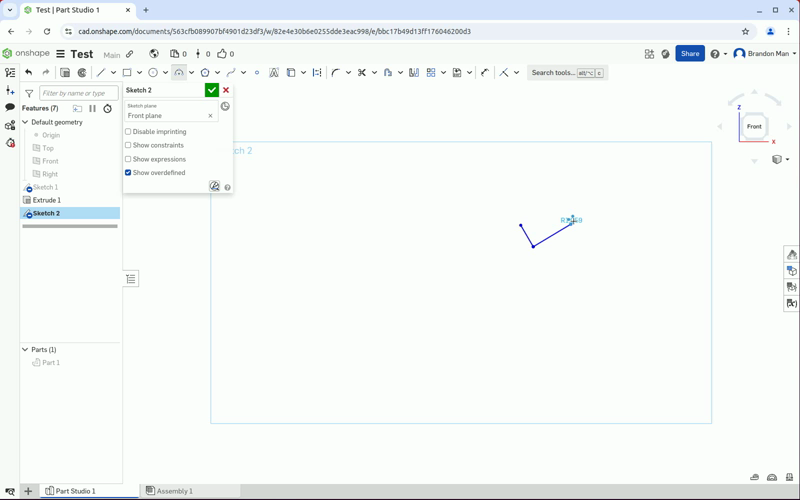
key(esc)
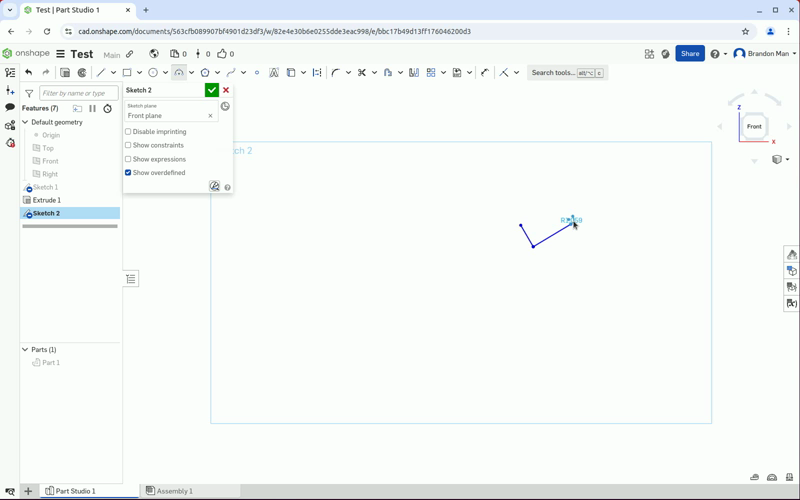
key(l)
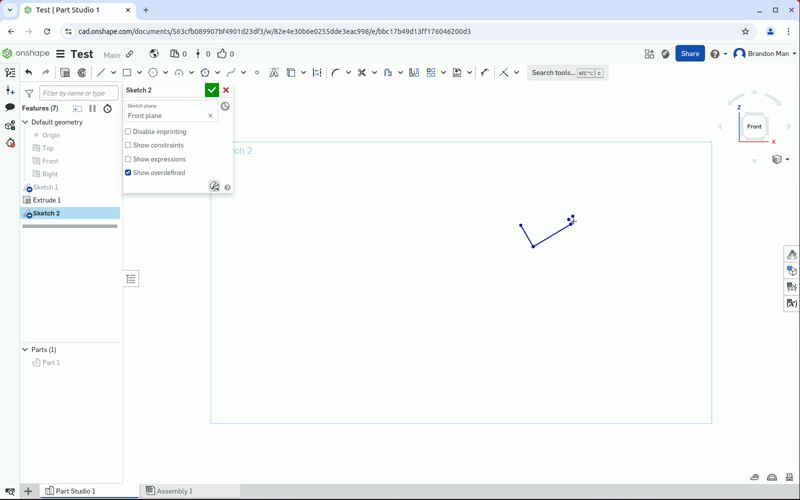
mouse_move(572, 216)
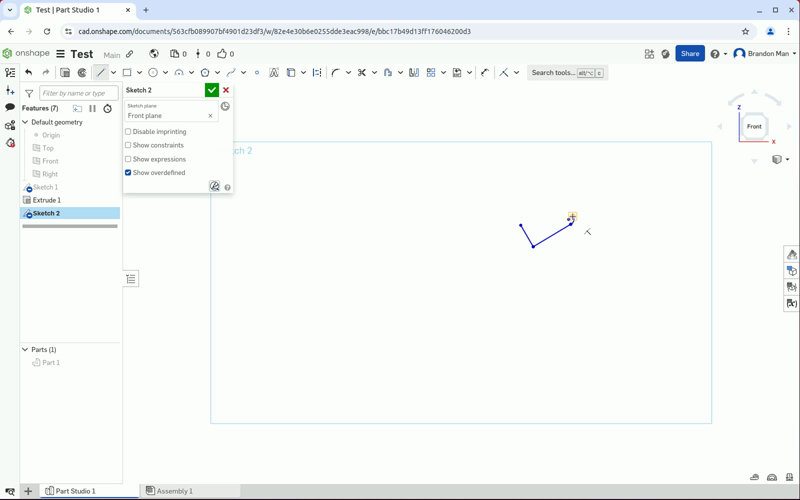
click(572, 216)
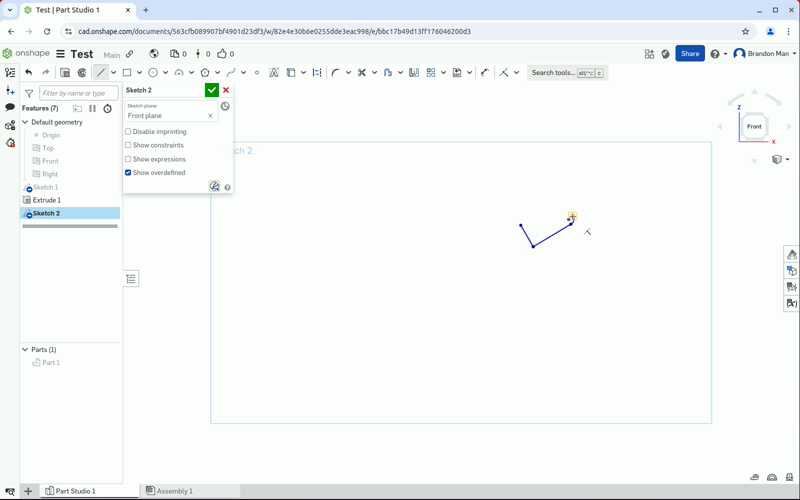
key_down(shift)
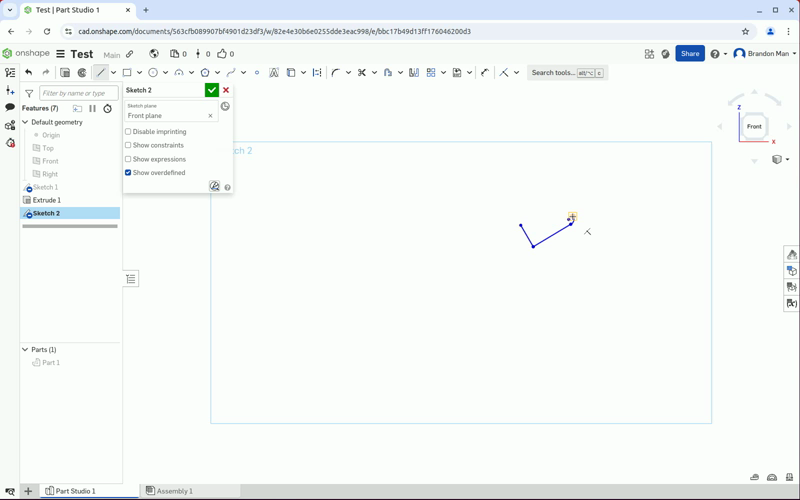
mouse_move(589, 216)
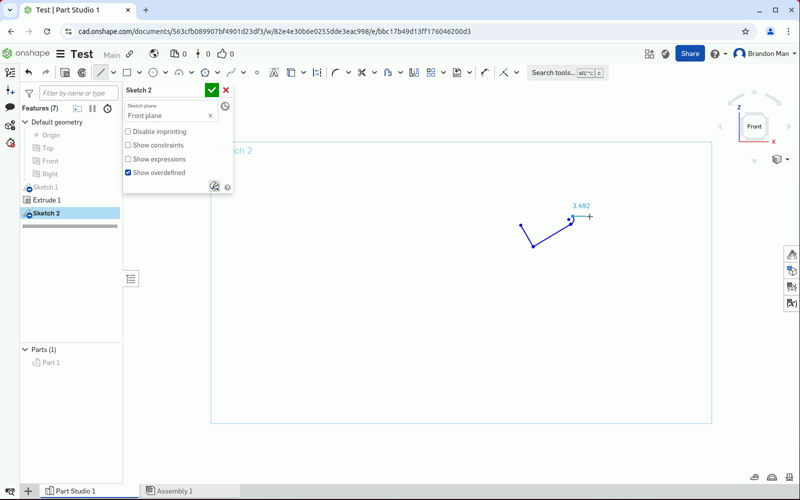
mouse_move(550, 178)
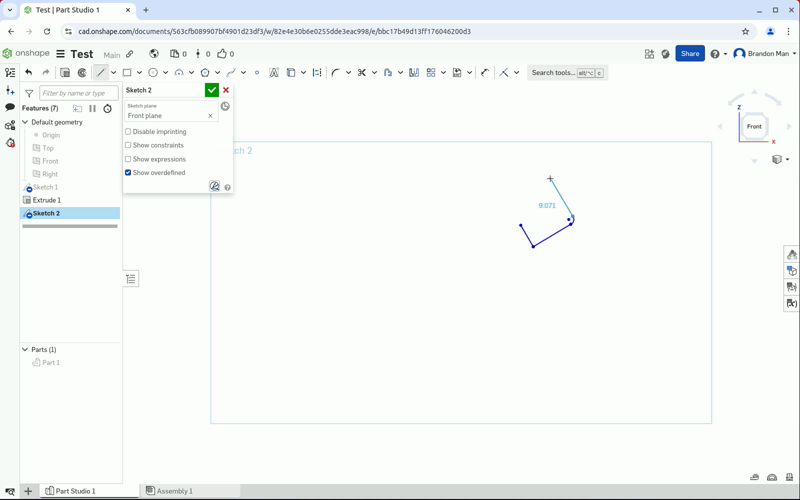
click(550, 178)
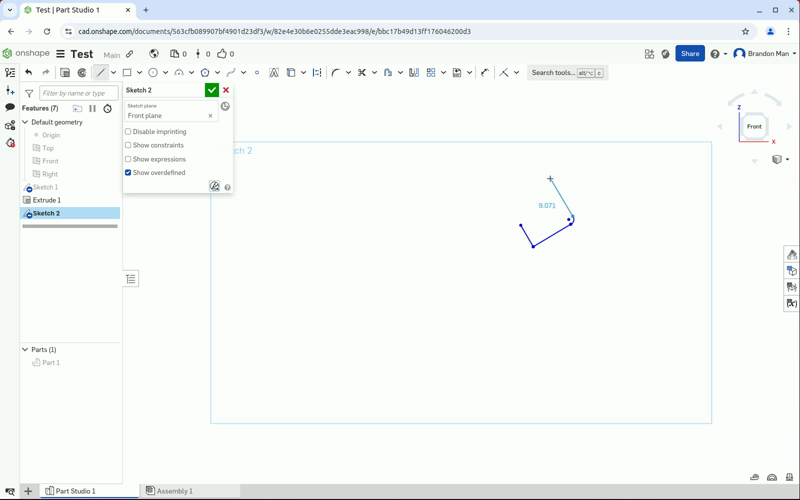
key_up(shift)
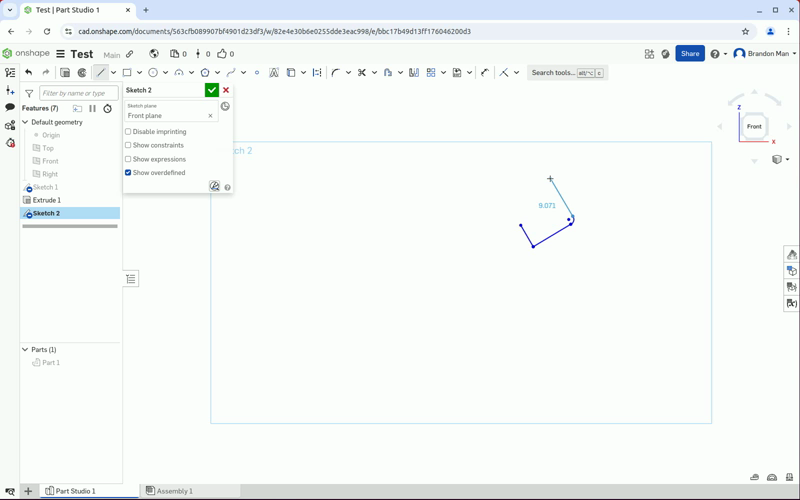
key(esc)
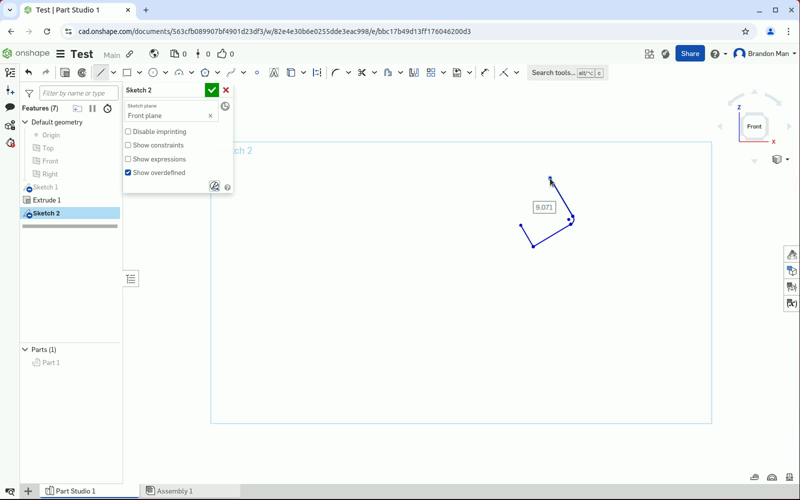
key(a)
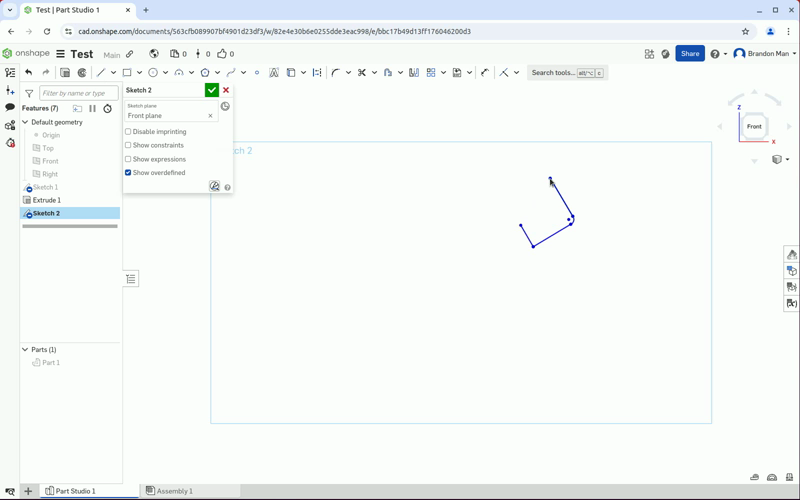
mouse_move(550, 178)
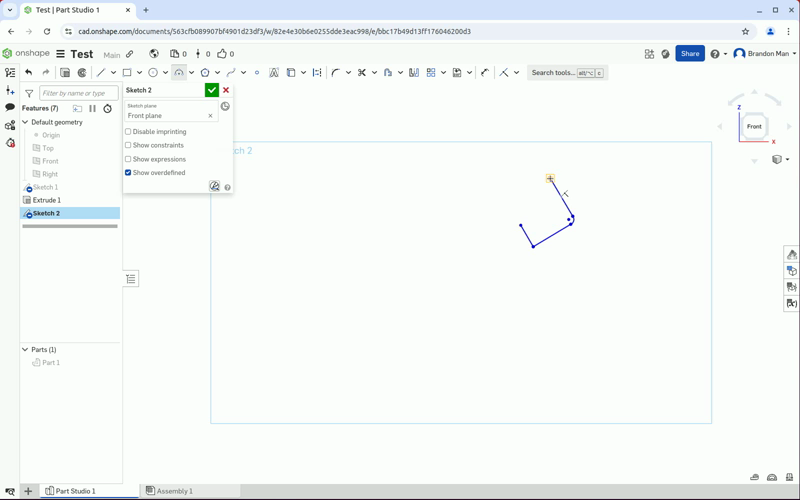
click(550, 178)
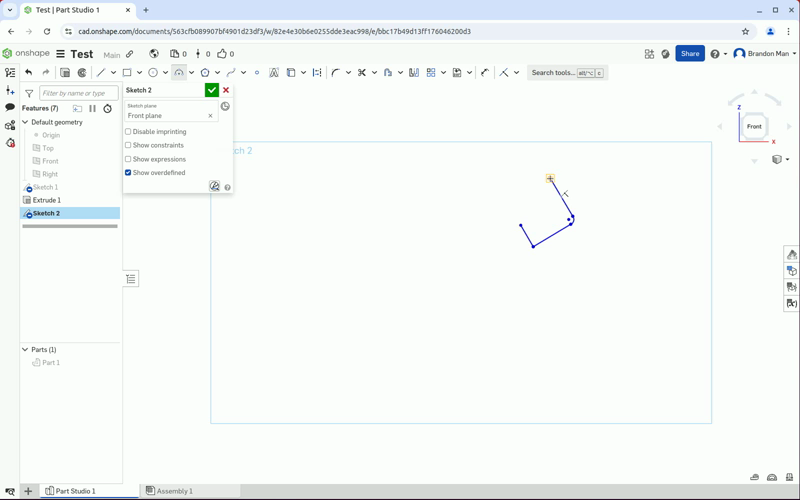
key_down(shift)
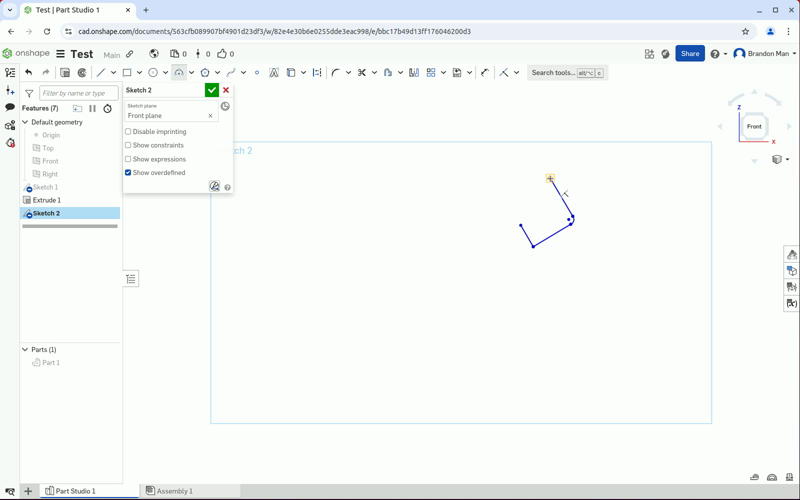
mouse_move(539, 178)
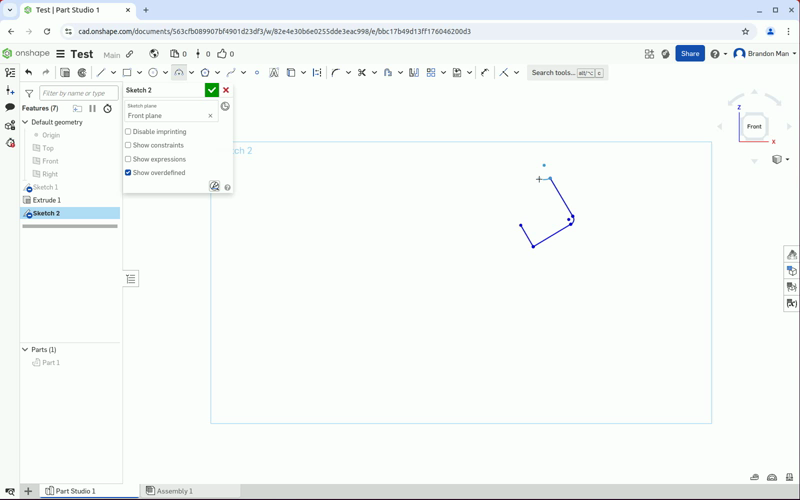
click(539, 178)
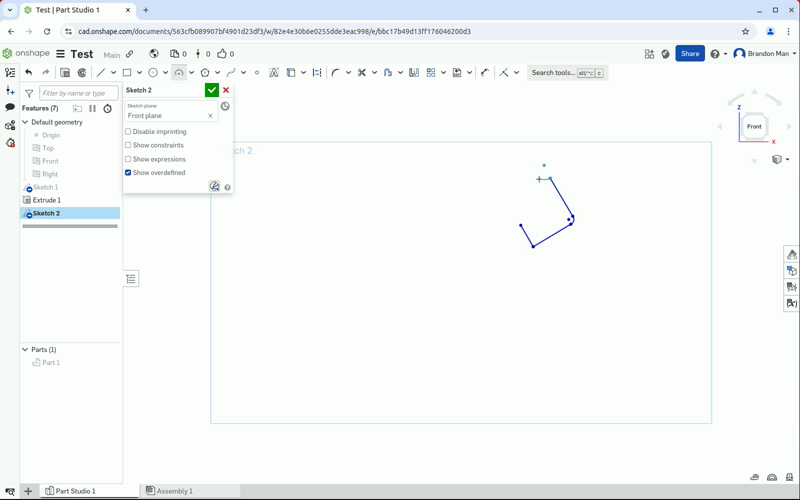
mouse_move(544, 175)
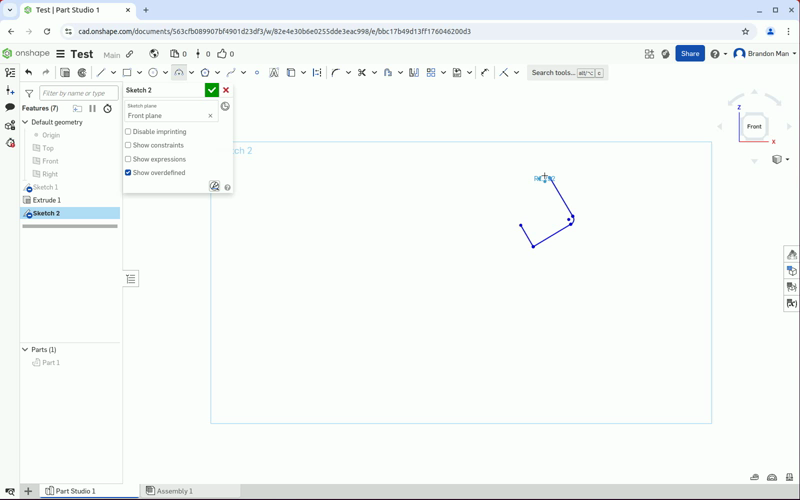
click(544, 175)
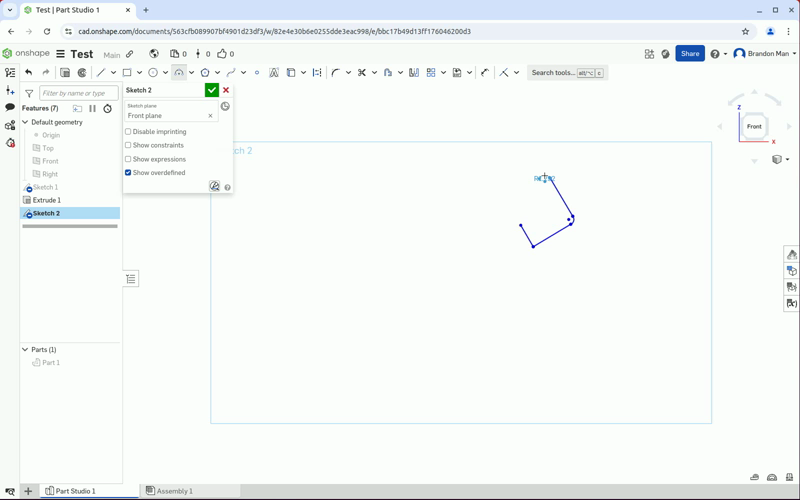
key_up(shift)
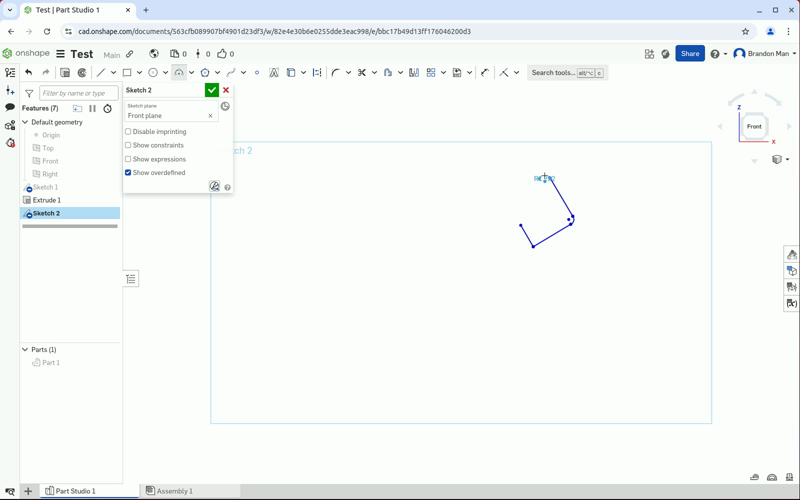
key(esc)
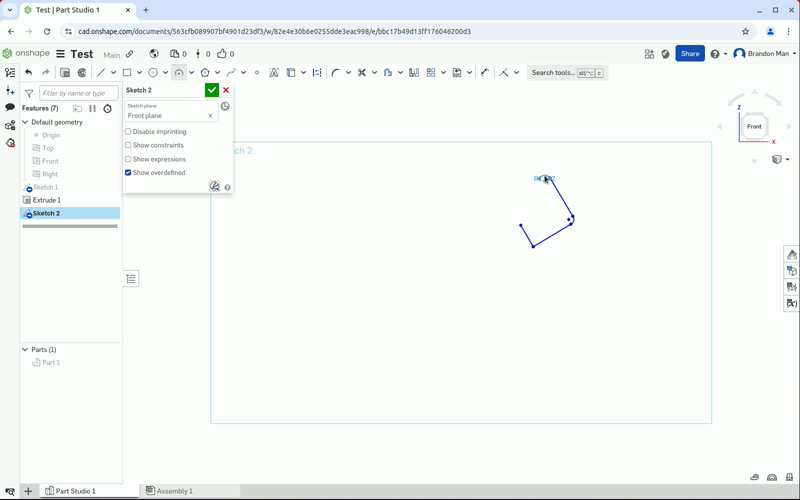
key(l)
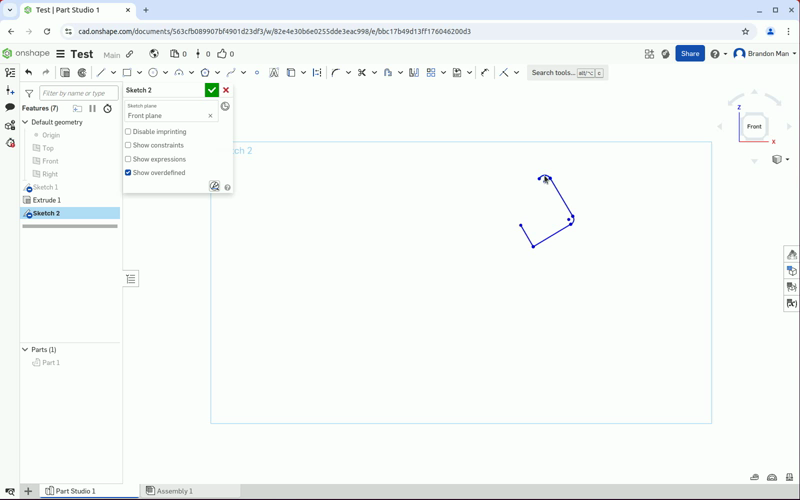
mouse_move(539, 178)
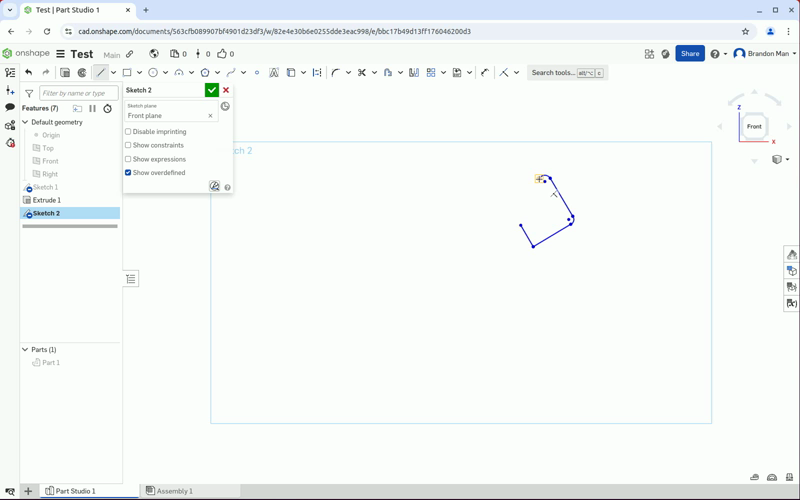
click(539, 178)
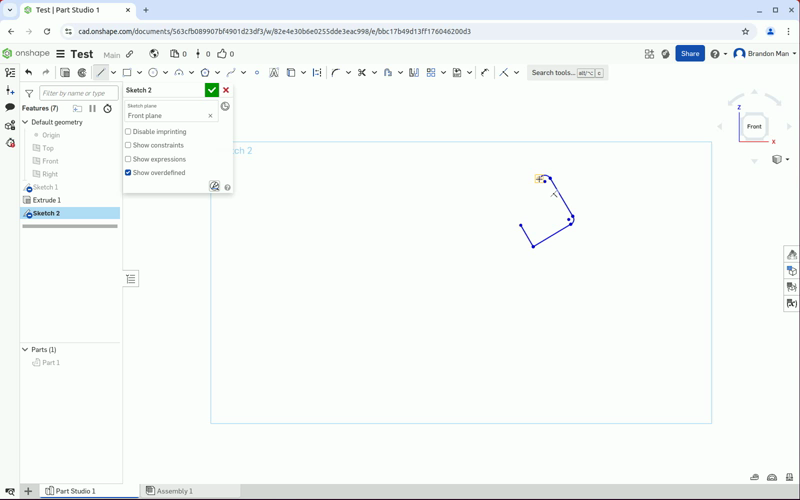
mouse_move(569, 178)
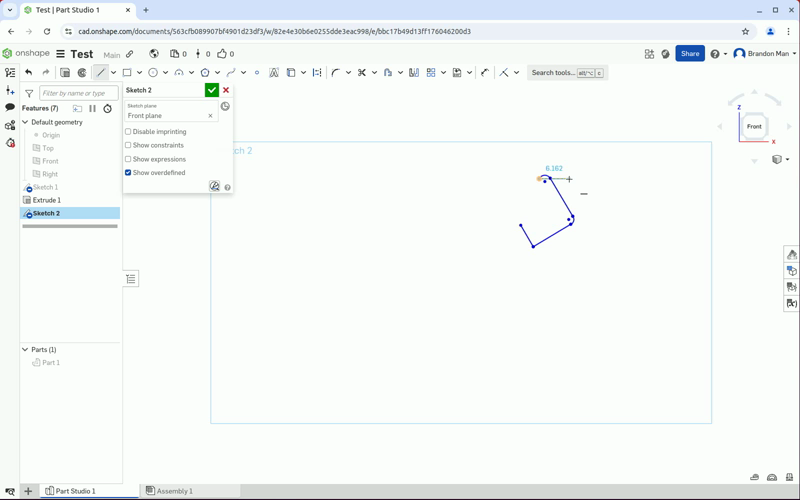
key_down(shift)
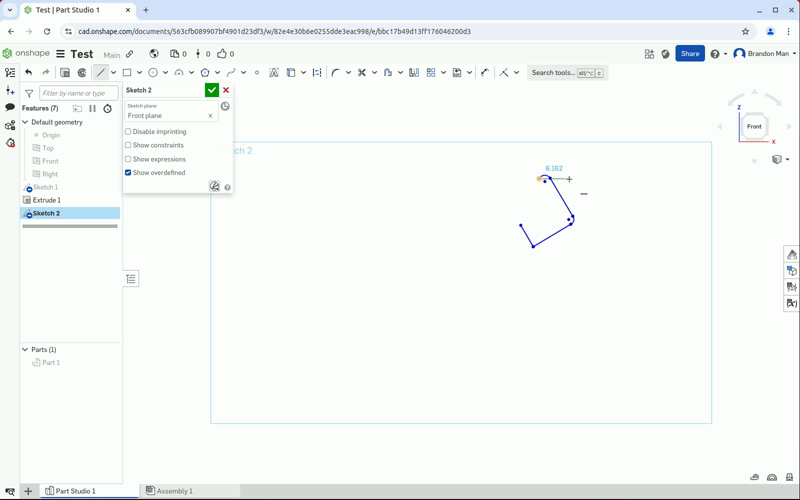
mouse_move(520, 225)
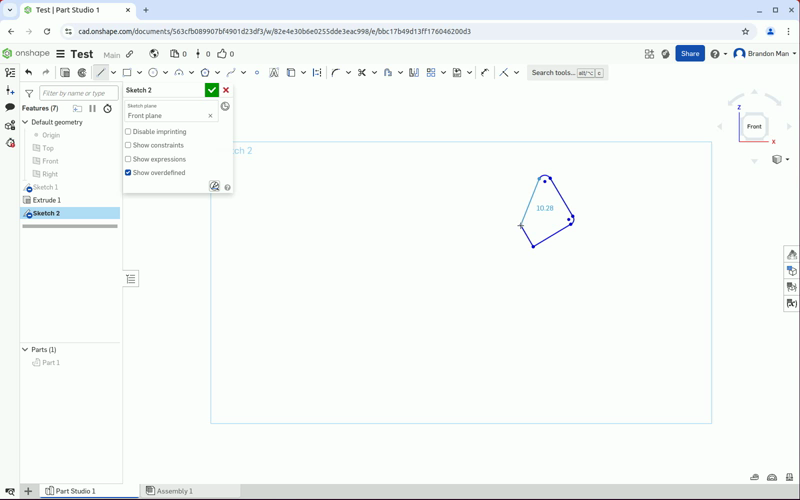
key_up(shift)
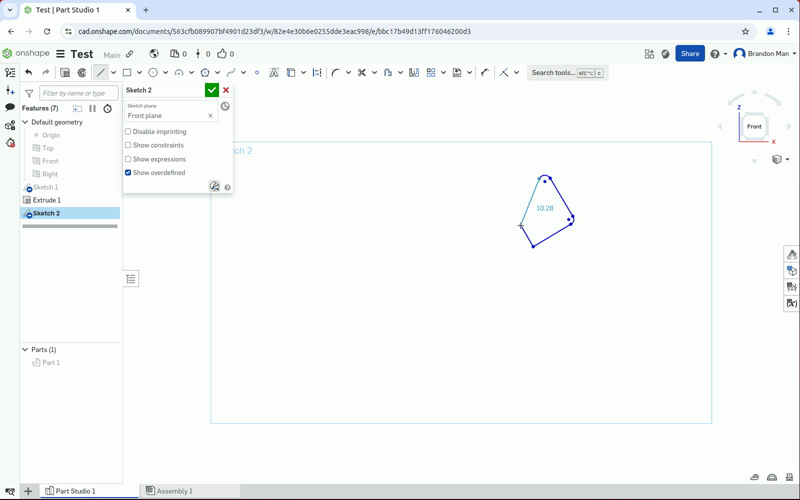
click(520, 225)
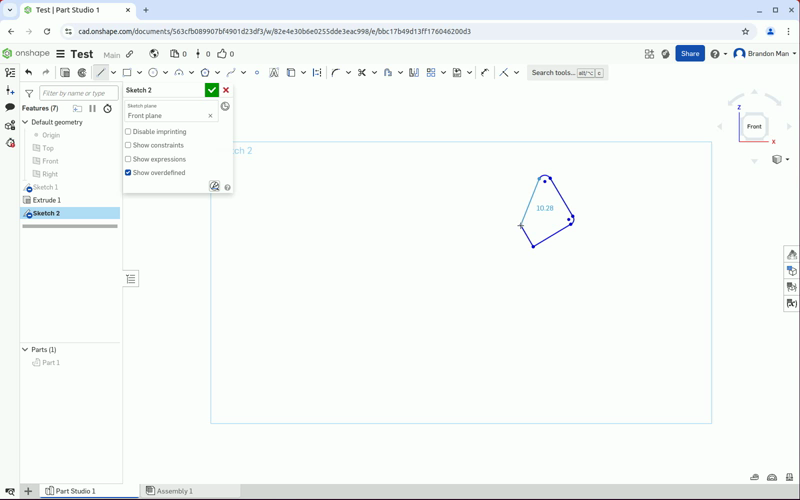
key(esc)
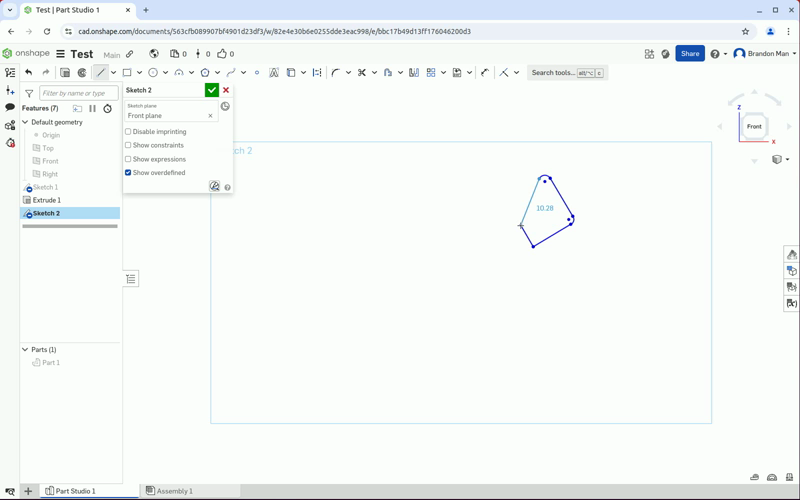
key(c)
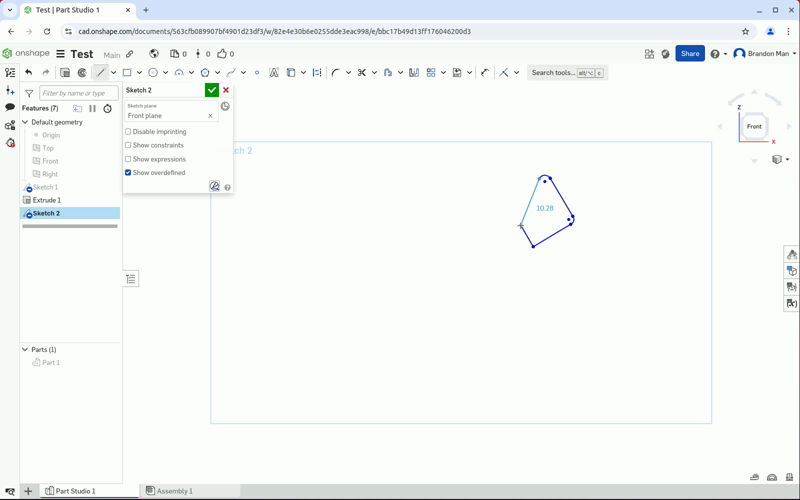
key_down(shift)
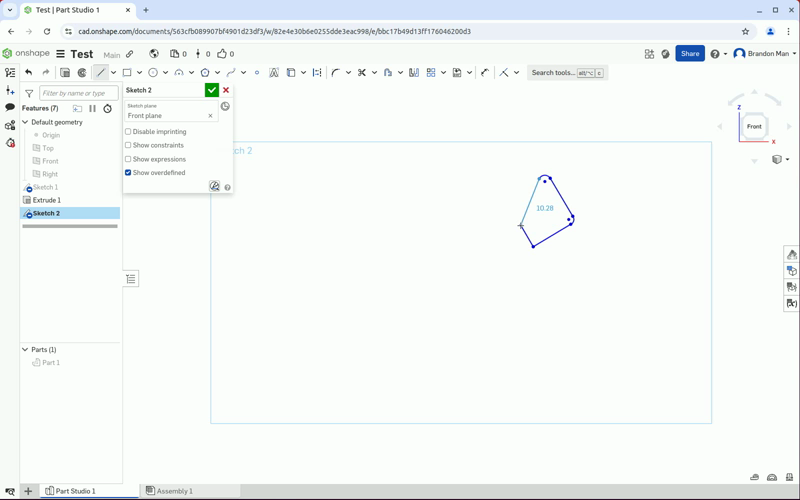
mouse_move(547, 204)
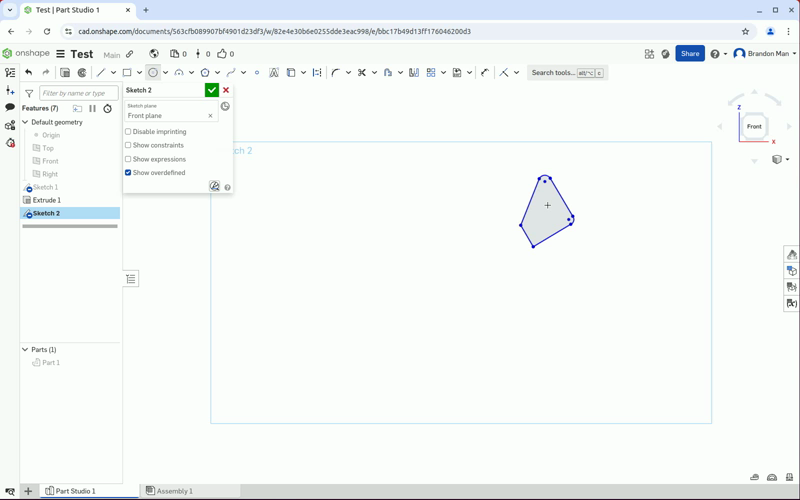
click(547, 204)
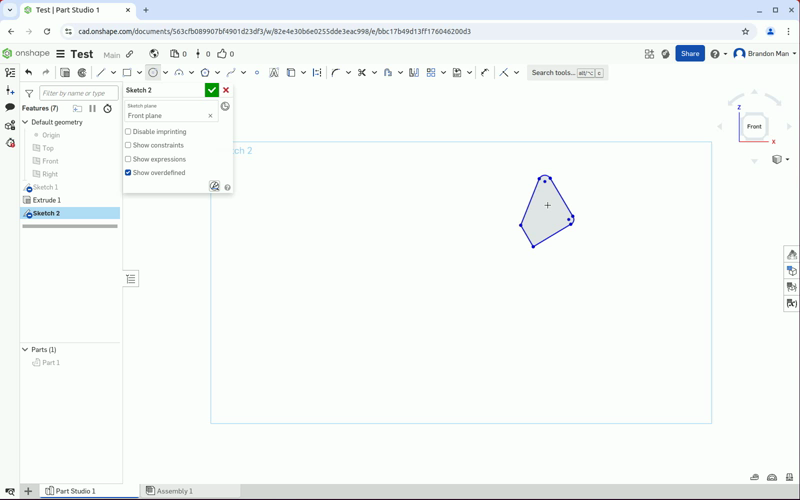
key_up(shift)
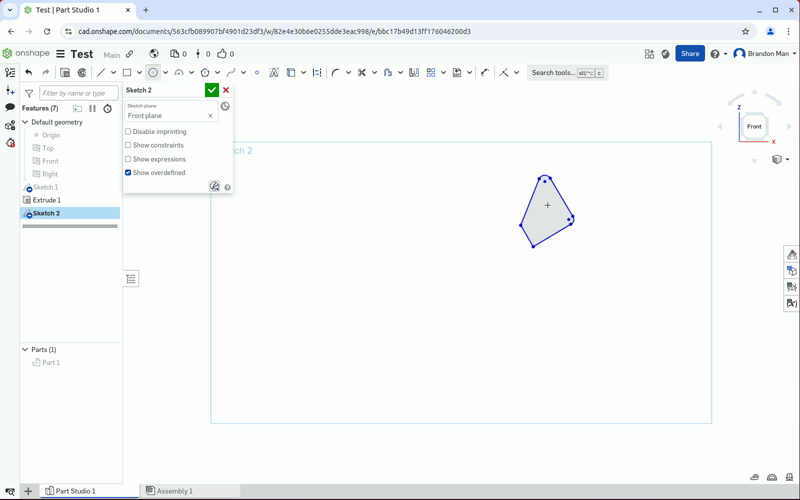
mouse_move(557, 204)
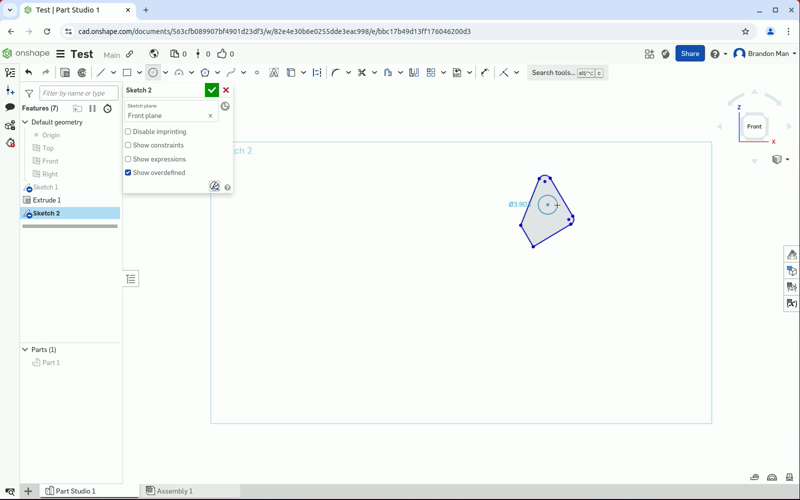
click(557, 204)
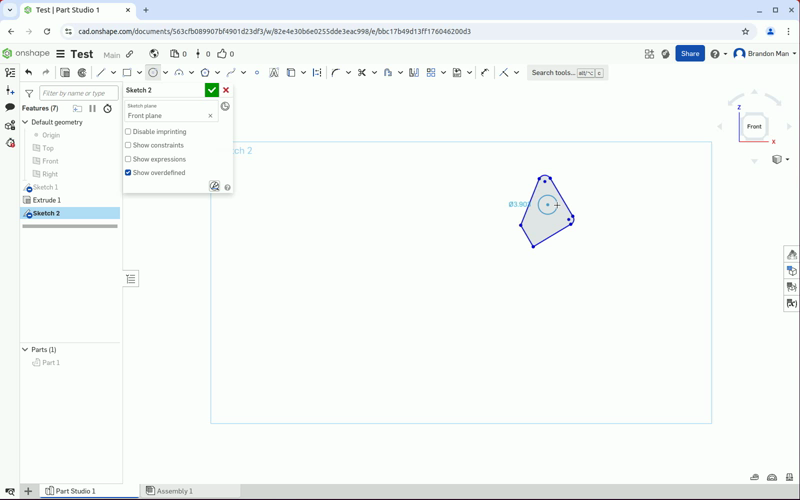
key(esc)
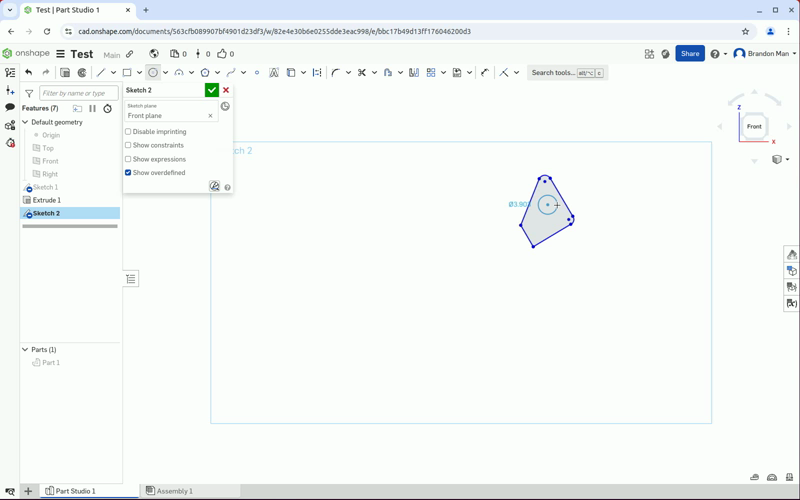
mouse_move(532, 199)
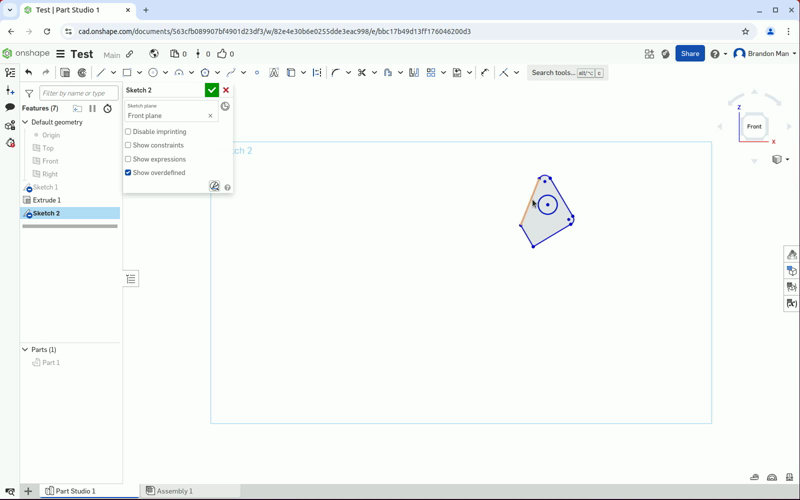
click(532, 199)
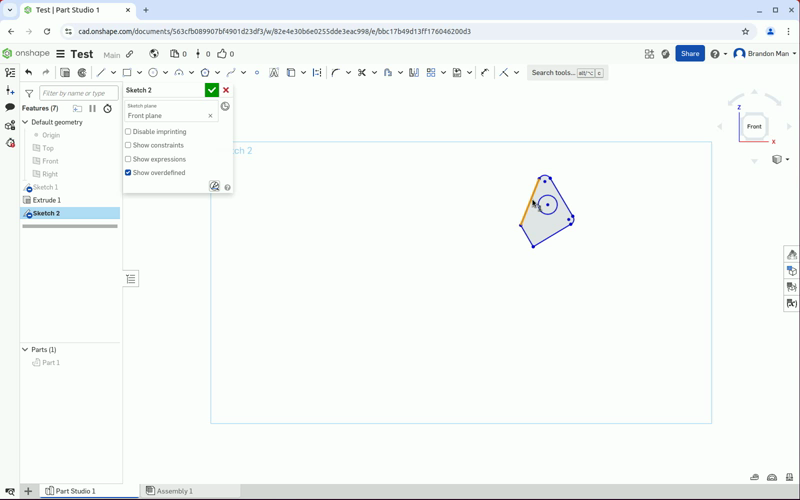
mouse_move(73, 352)
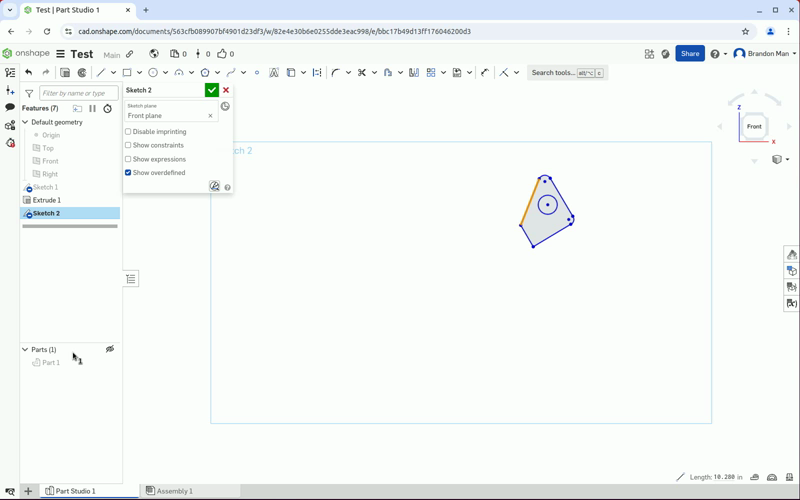
key(shift+y)
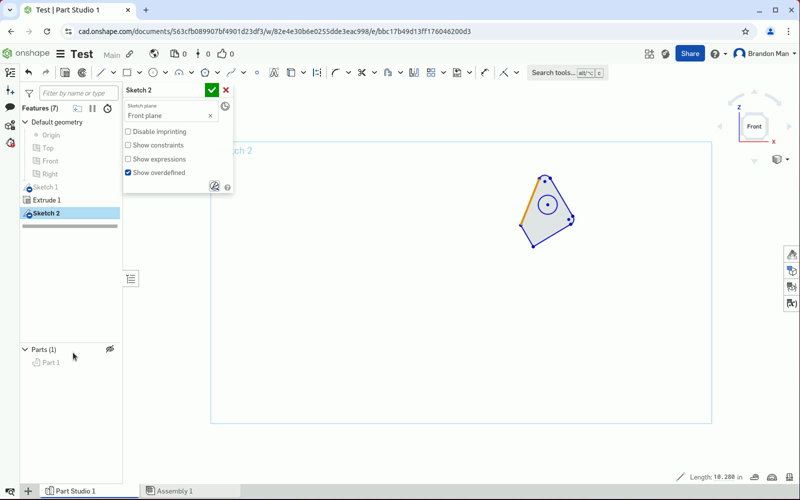
key(shift+e)
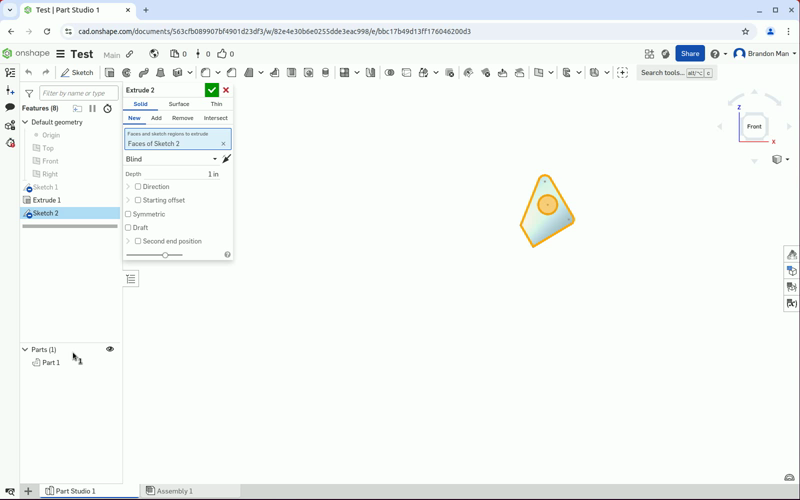
mouse_move(143, 106)
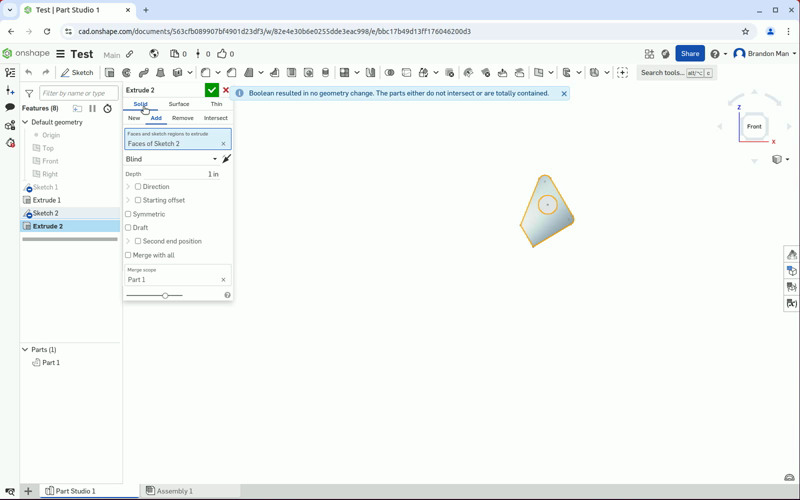
click(143, 106)
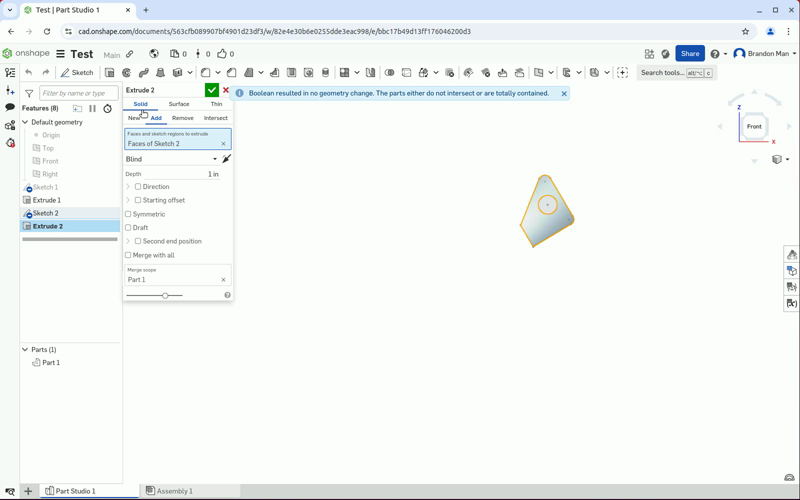
mouse_move(137, 120)
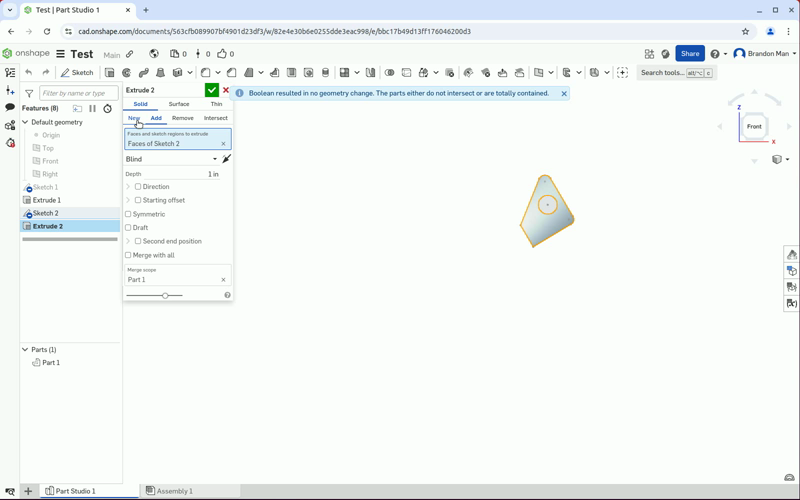
click(137, 120)
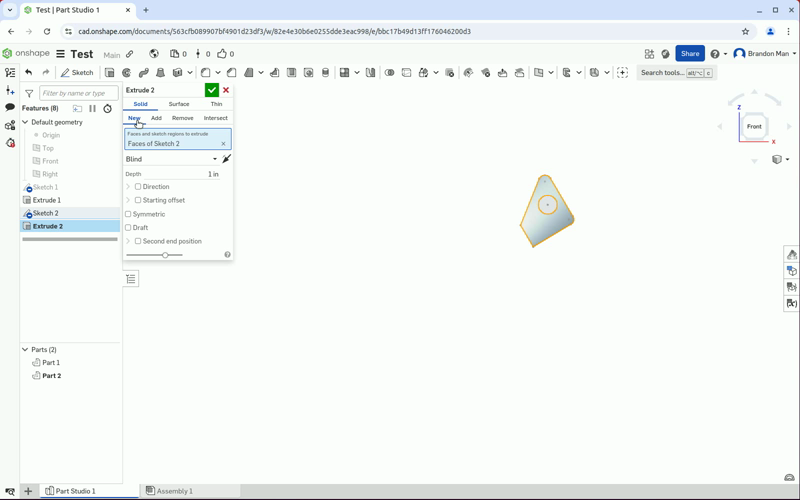
key(tab, 4)
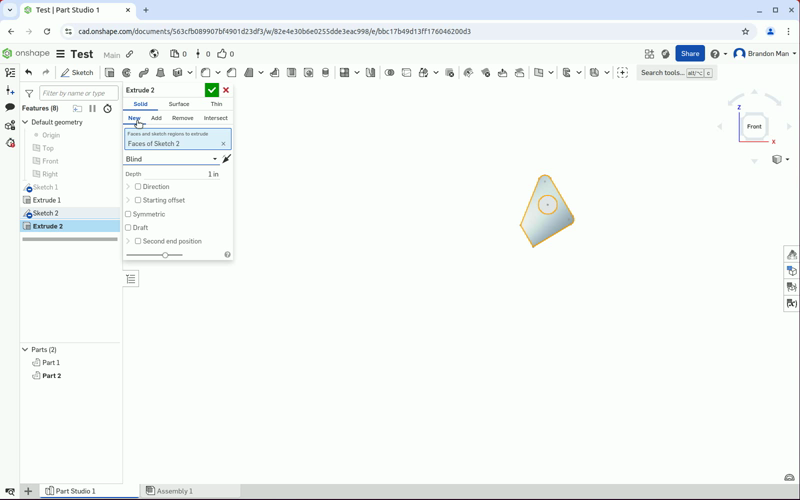
text(10.11)
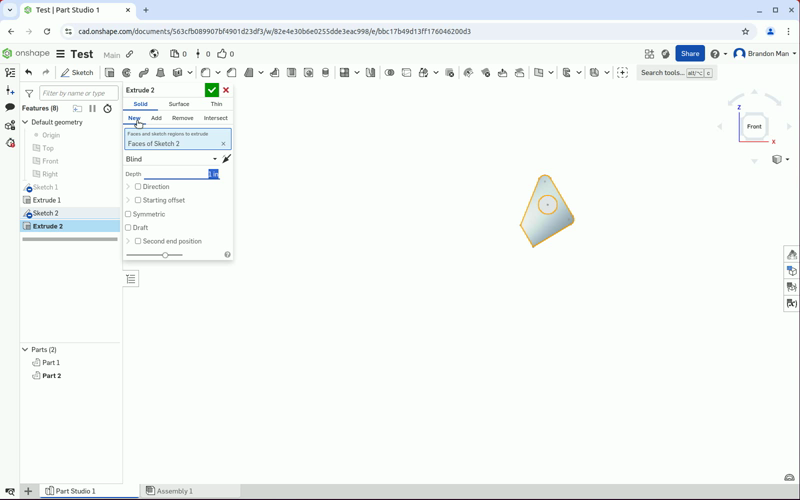
key(tab, 3)
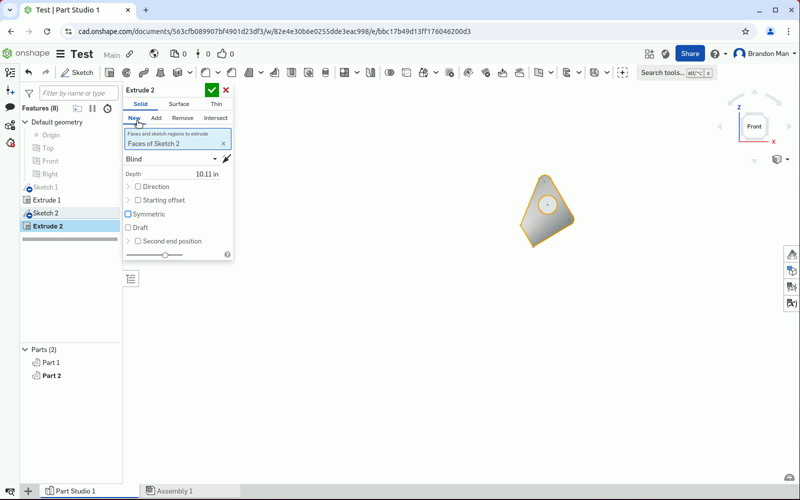
key(space)
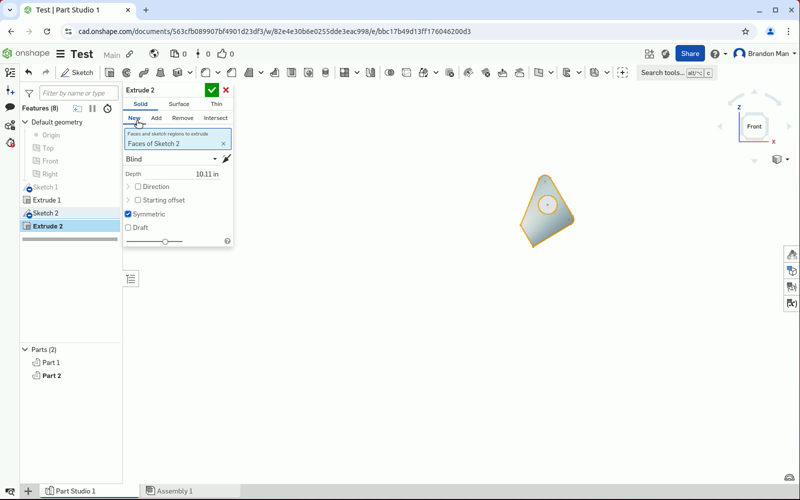
key(enter)
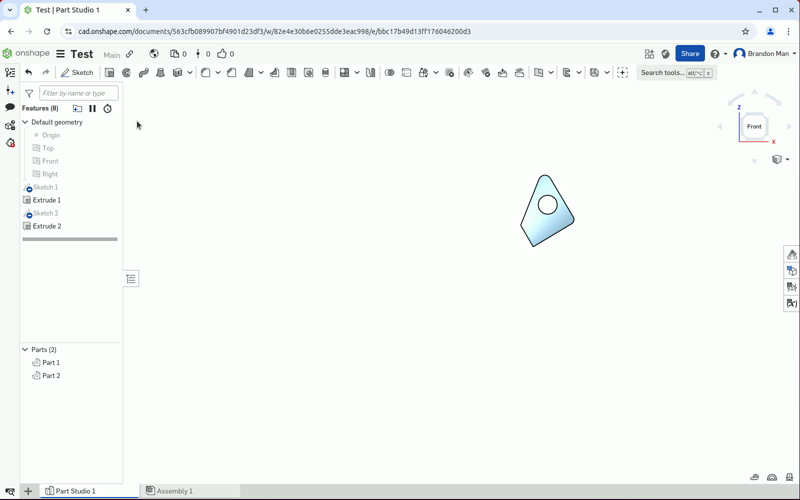
key(shift+h)
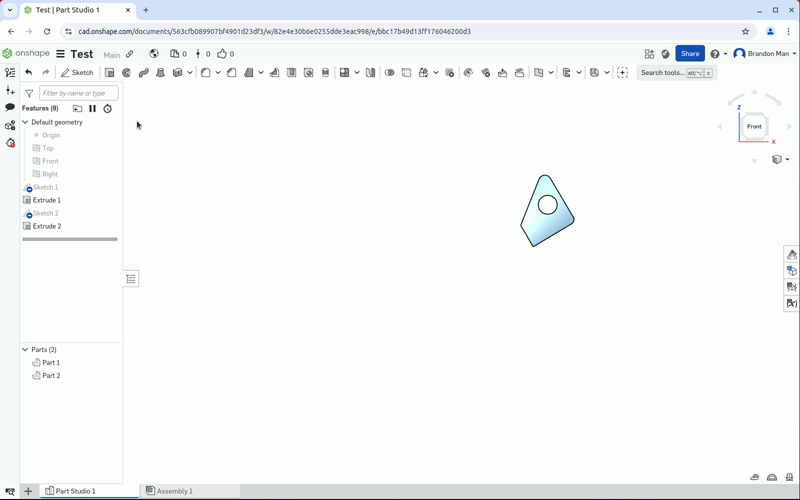
key(shift+h)
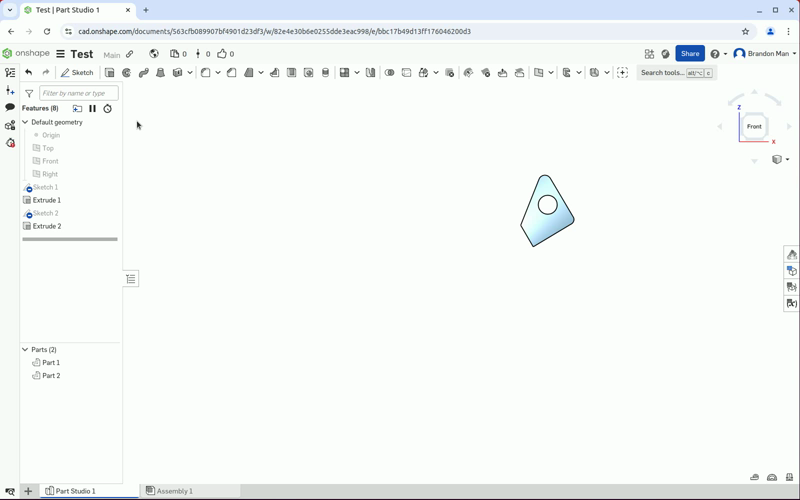
mouse_move(73, 189)
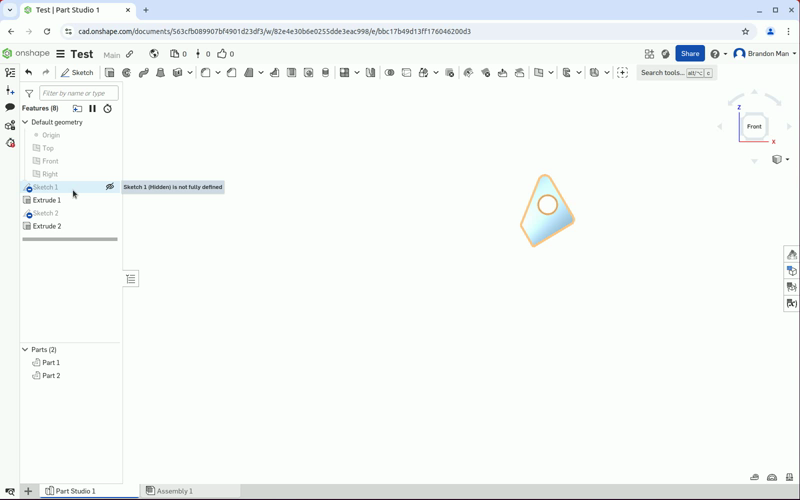
click(73, 189)
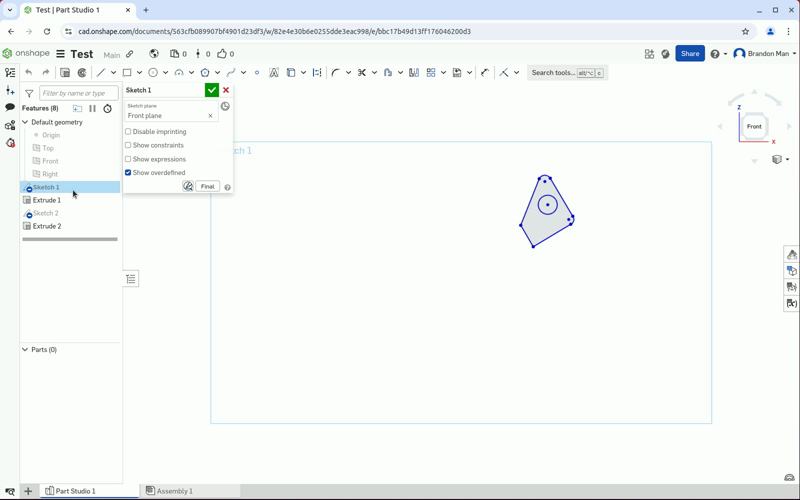
mouse_move(229, 92)
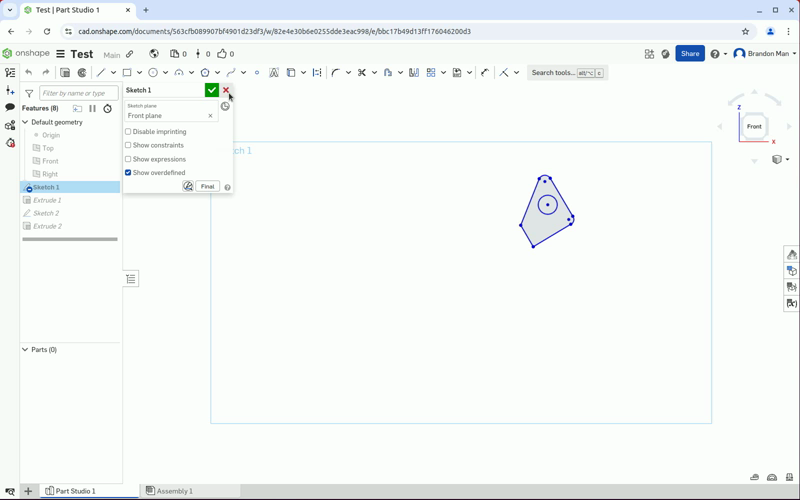
click(229, 92)
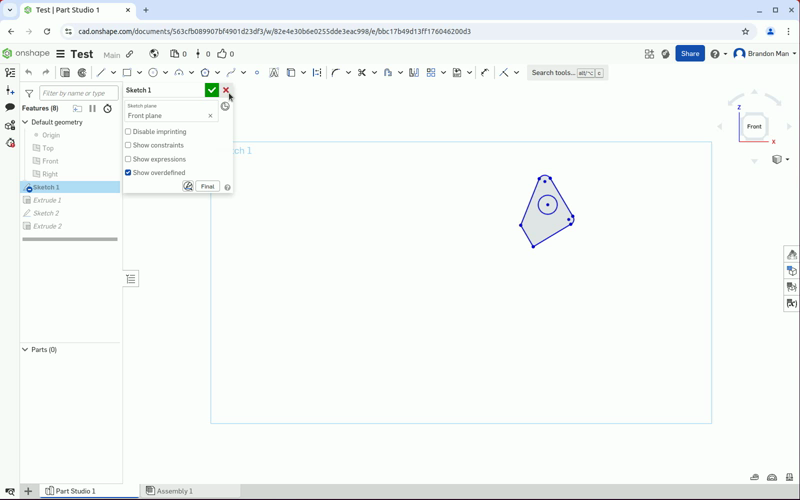
key(shift+s)
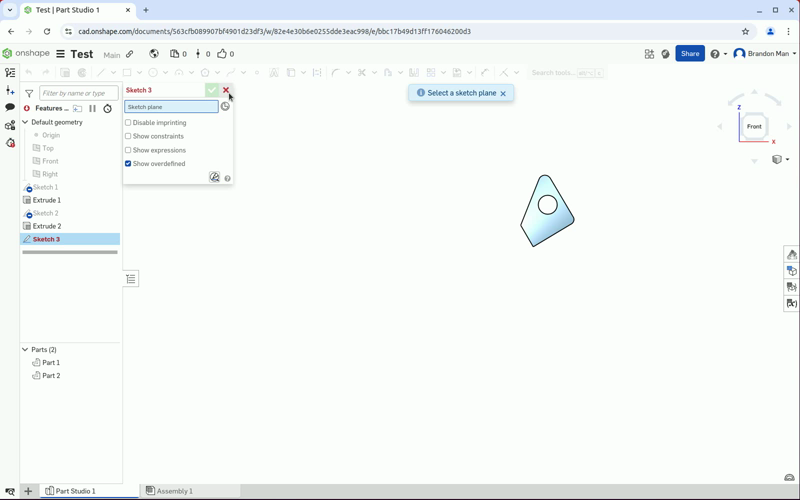
mouse_move(73, 163)
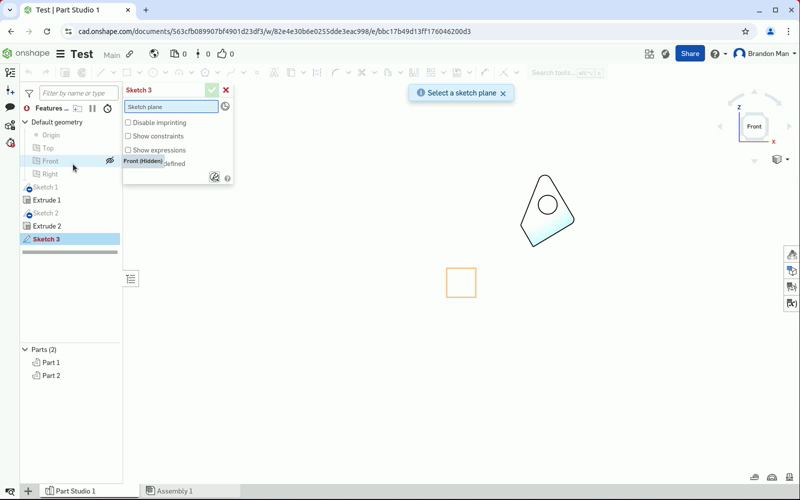
click(73, 163)
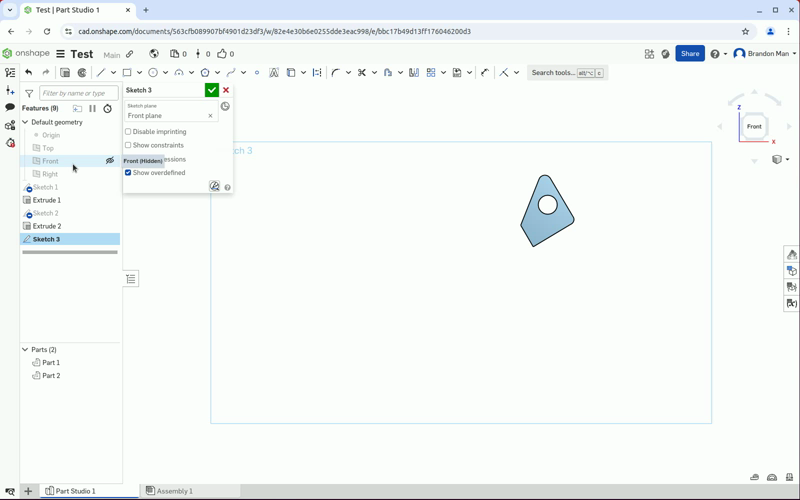
mouse_move(73, 352)
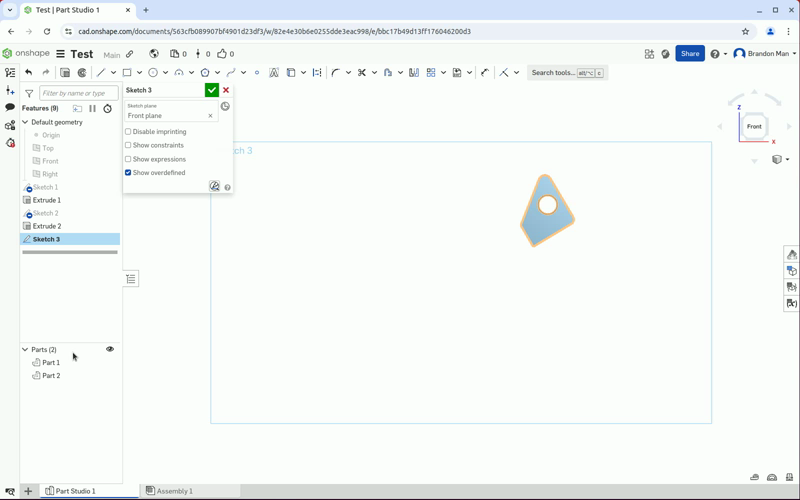
key(y)
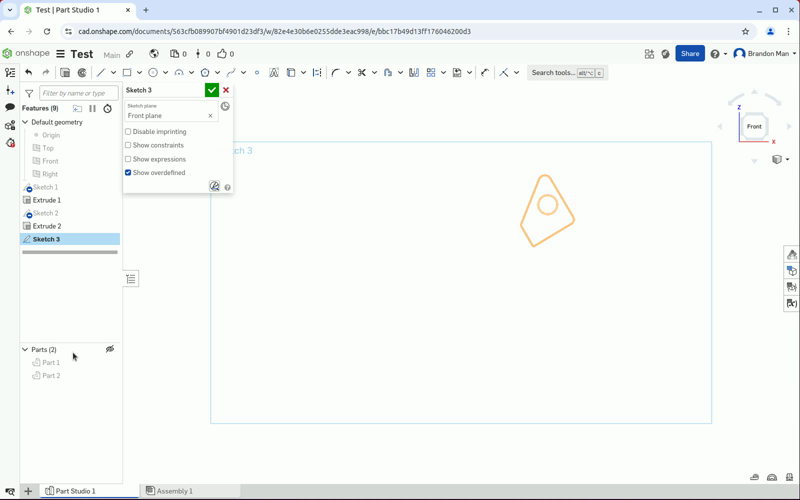
key(l)
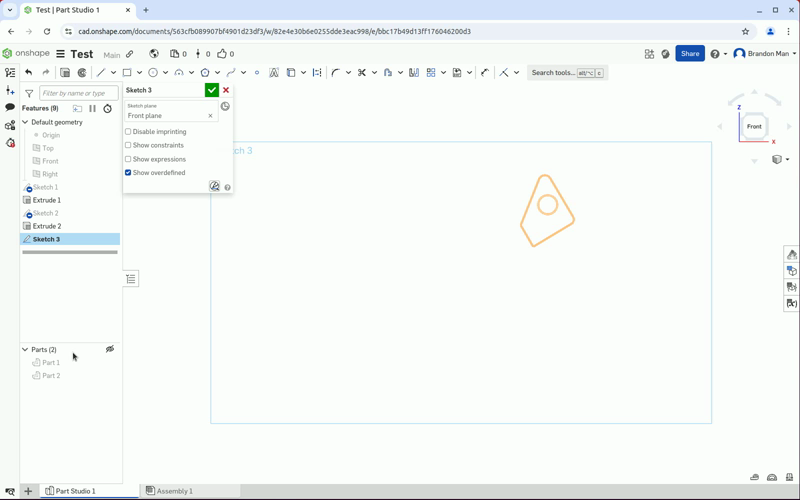
key_down(shift)
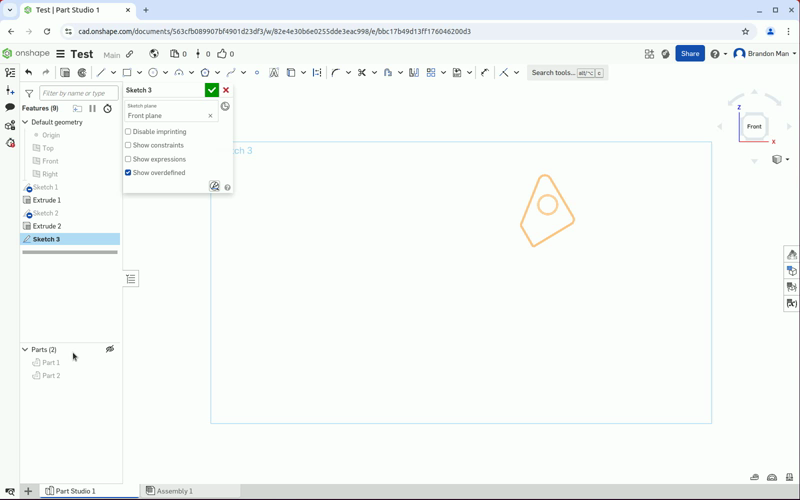
mouse_move(389, 304)
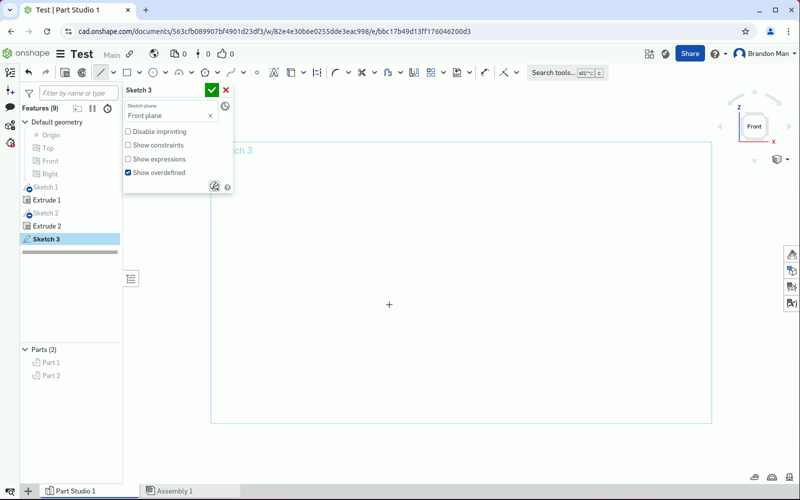
click(389, 304)
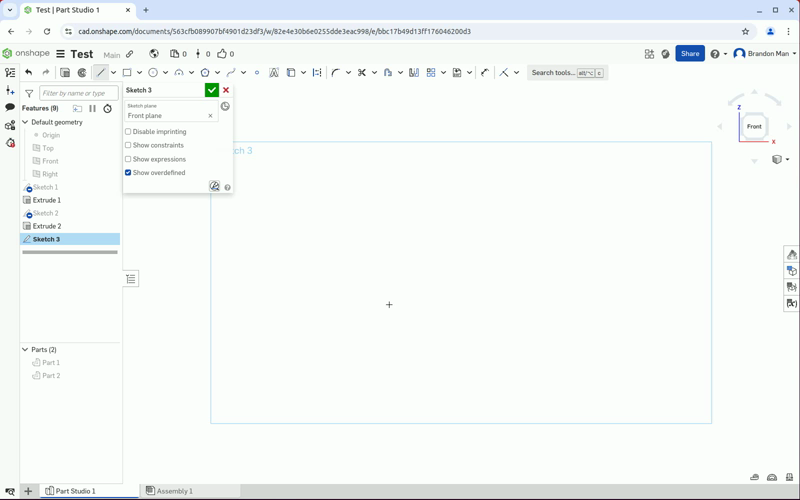
key_up(shift)
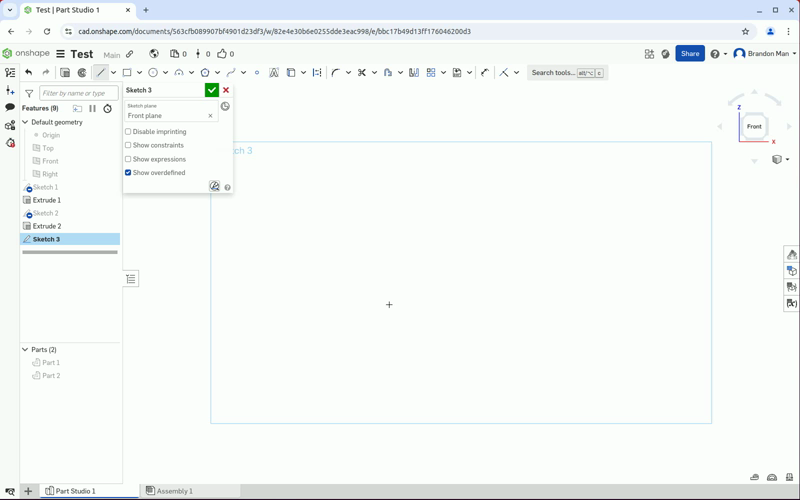
key_down(shift)
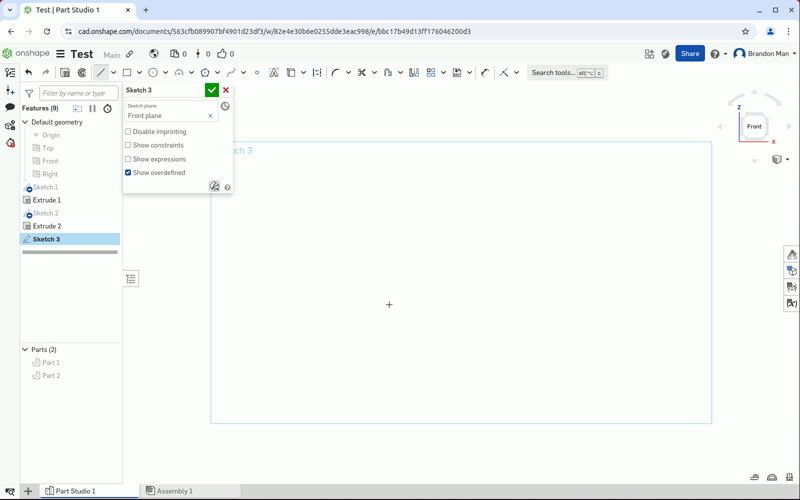
mouse_move(419, 304)
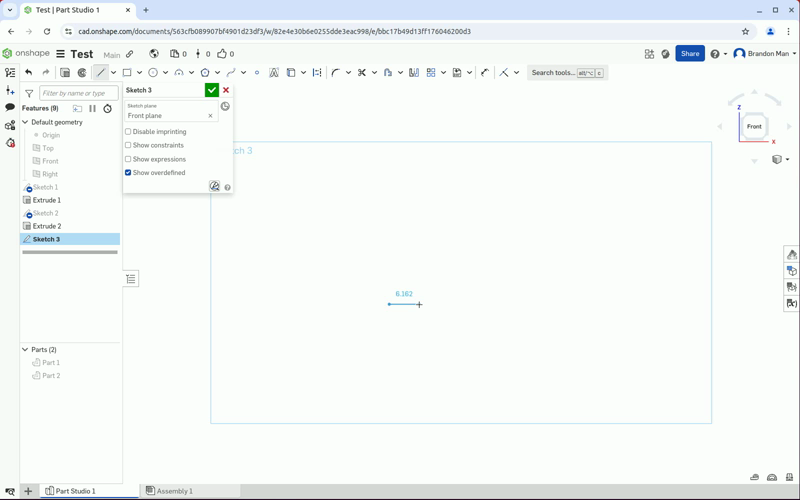
mouse_move(401, 325)
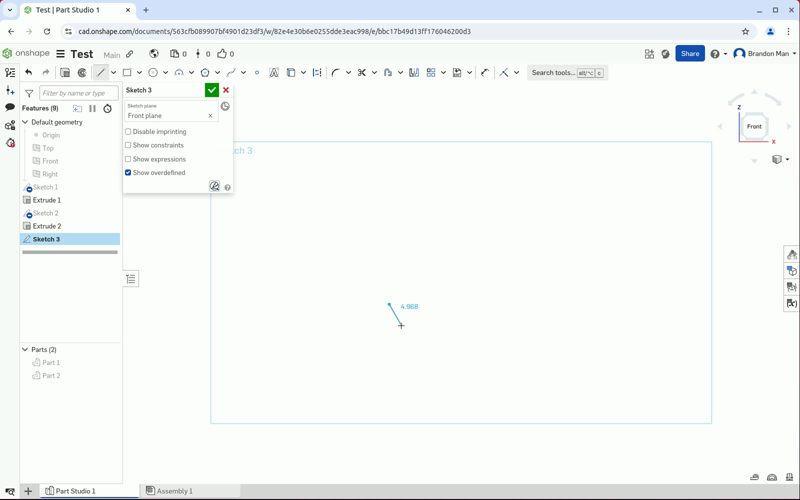
click(401, 325)
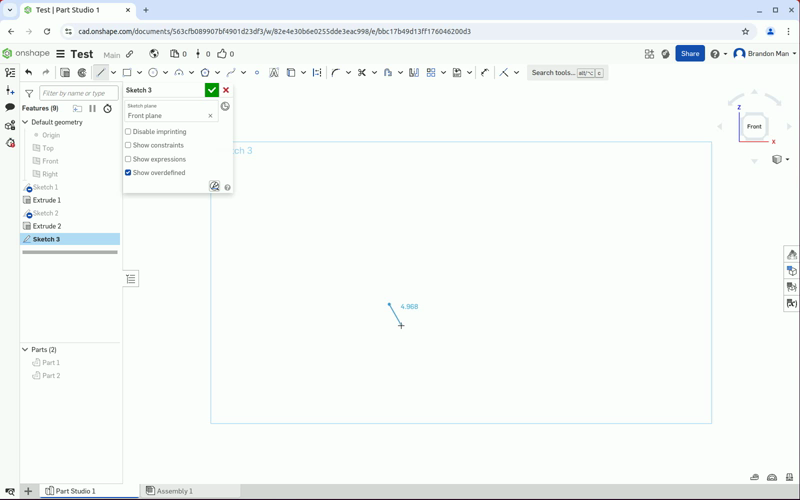
key_up(shift)
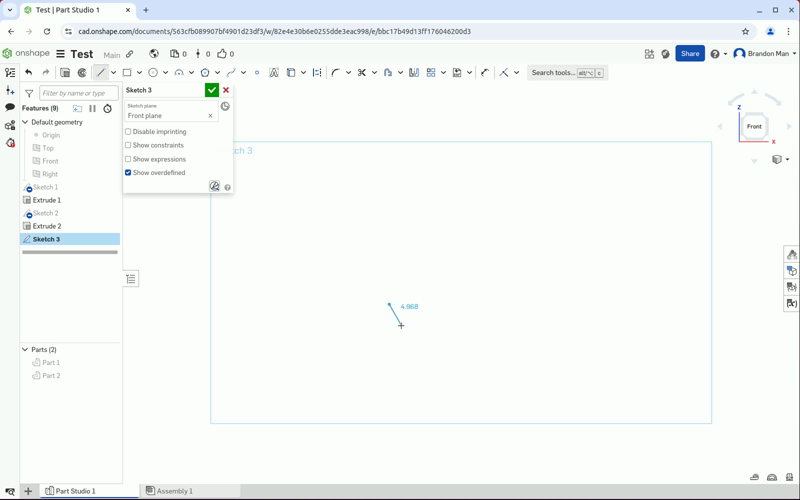
key_down(shift)
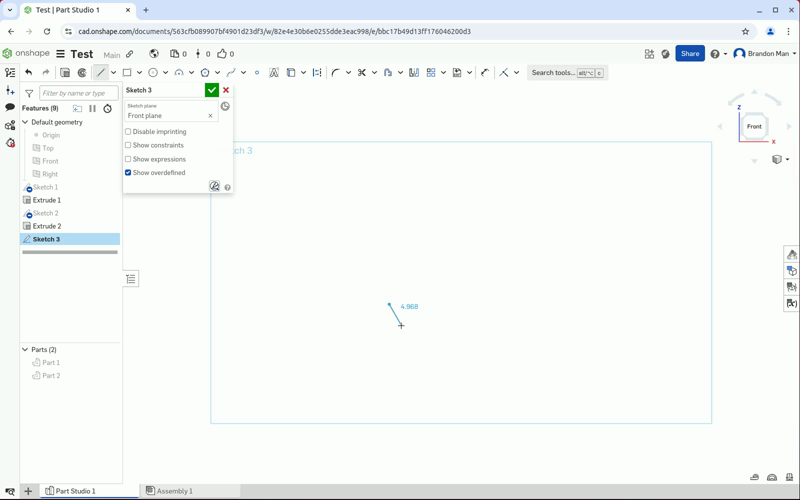
mouse_move(533, 246)
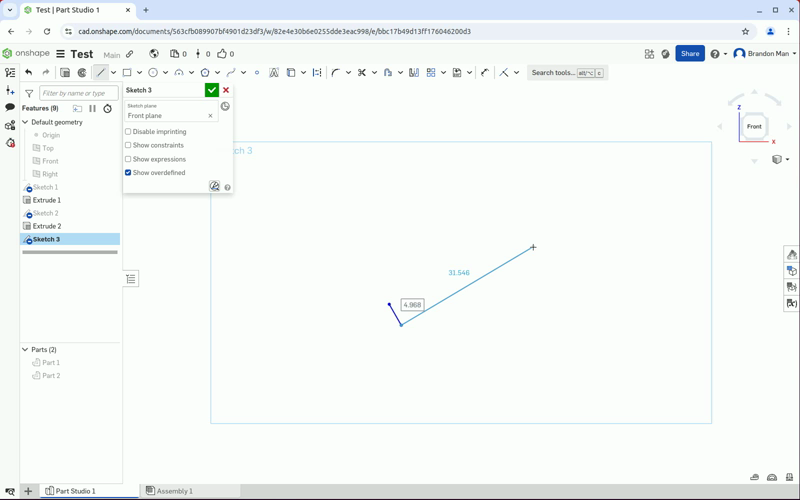
click(533, 246)
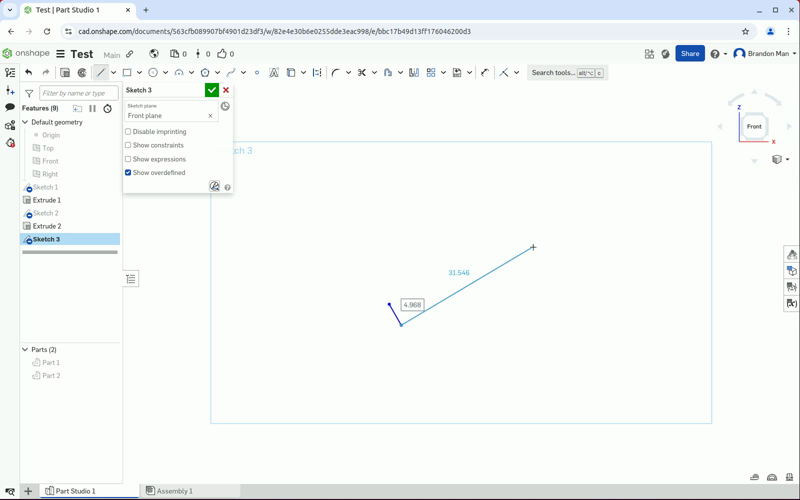
key_up(shift)
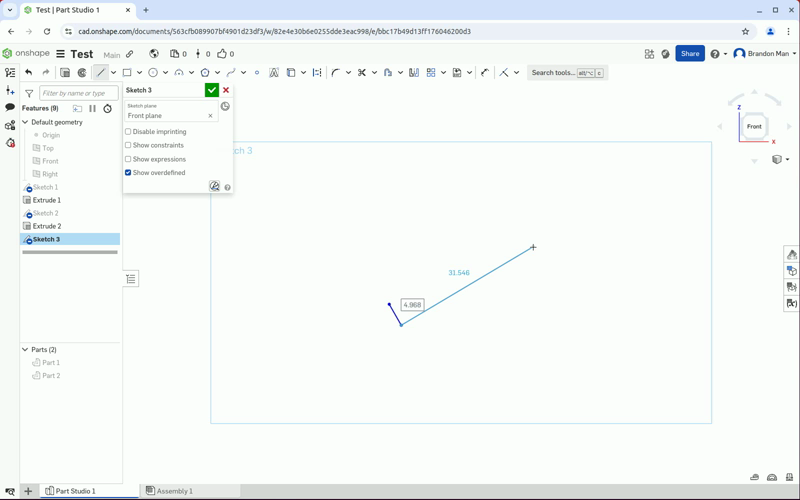
key_down(shift)
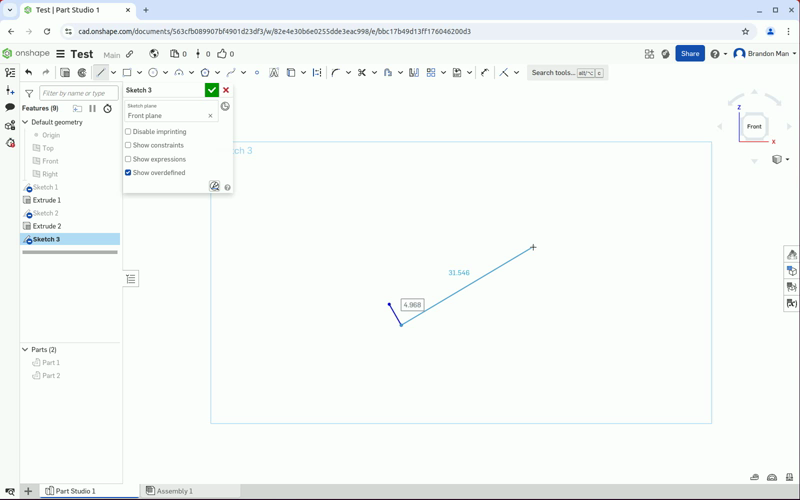
mouse_move(563, 246)
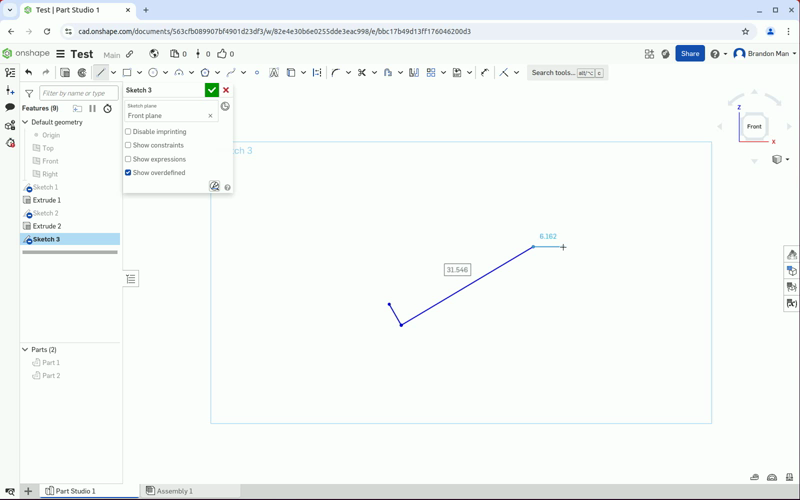
mouse_move(520, 225)
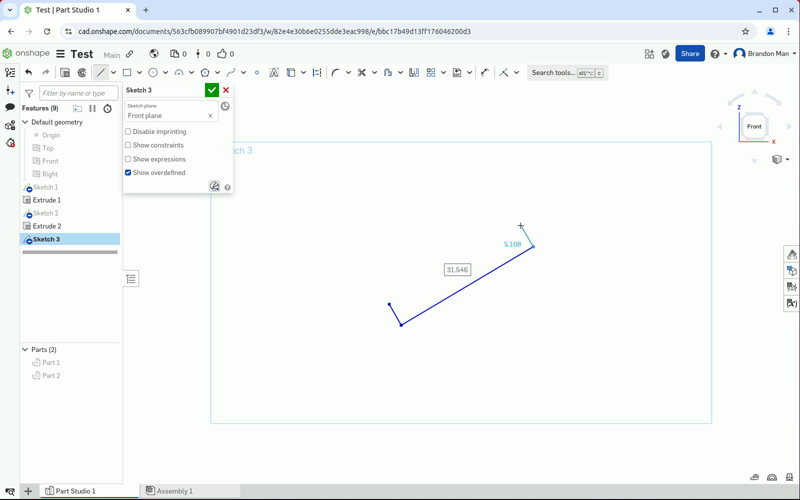
click(520, 225)
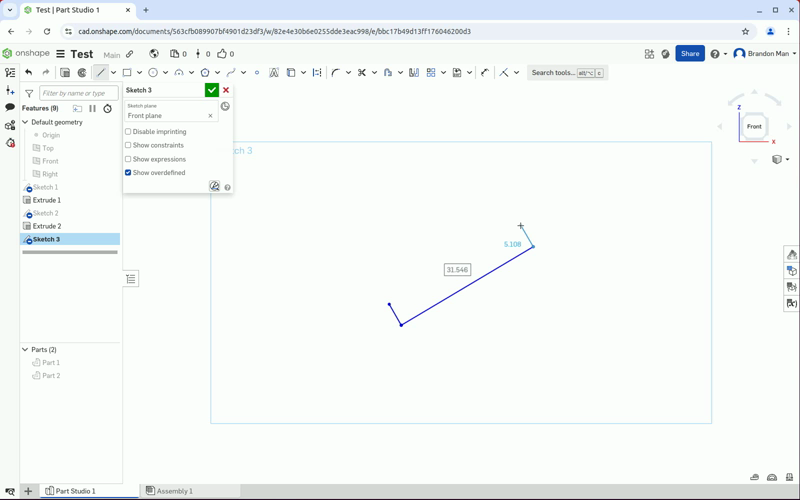
key_up(shift)
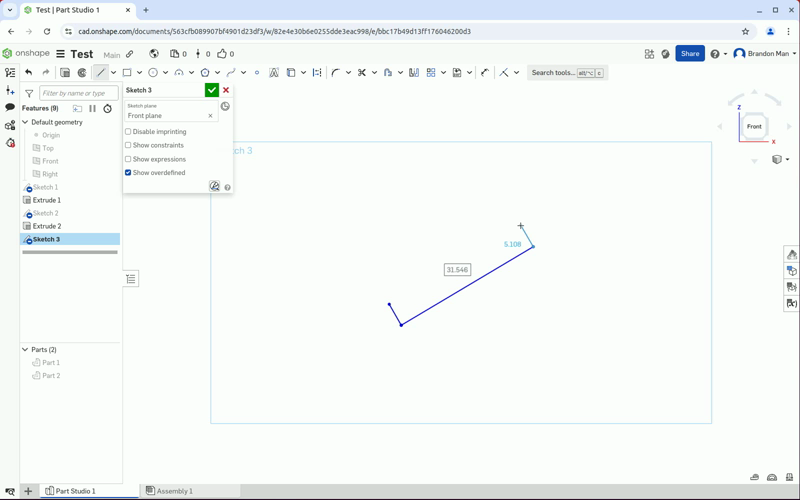
key_down(shift)
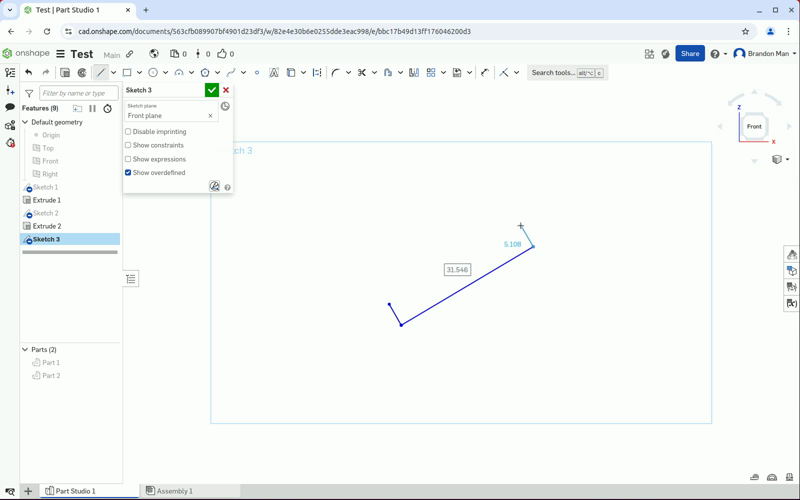
mouse_move(389, 304)
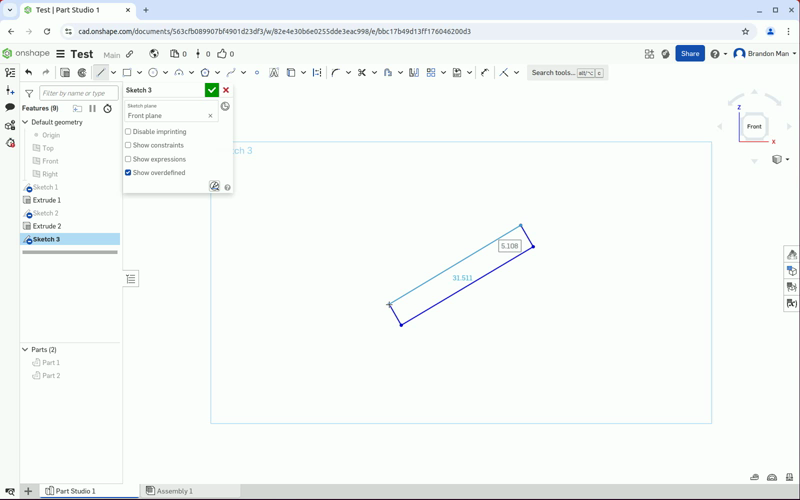
key_up(shift)
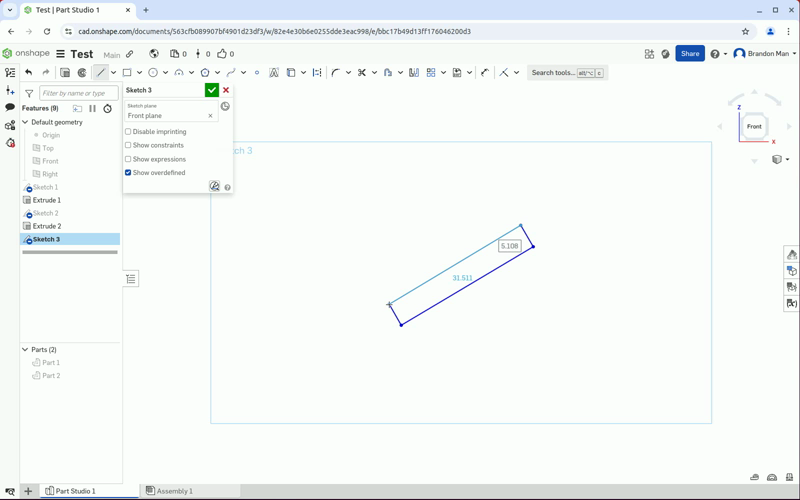
click(389, 304)
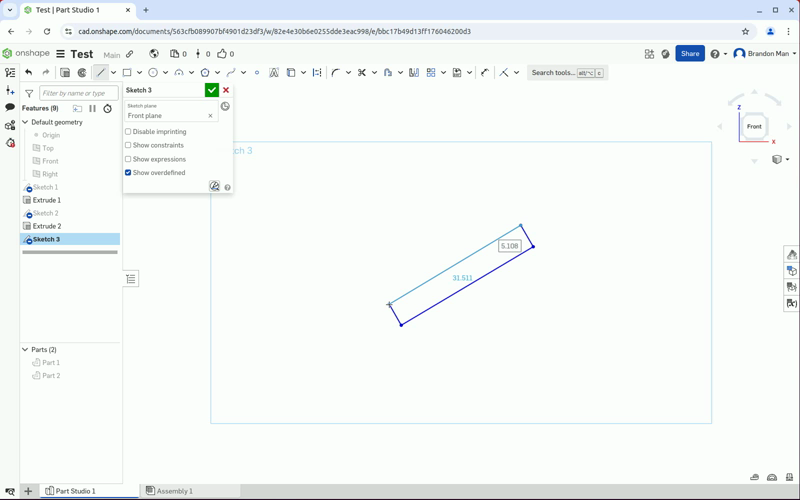
key(esc)
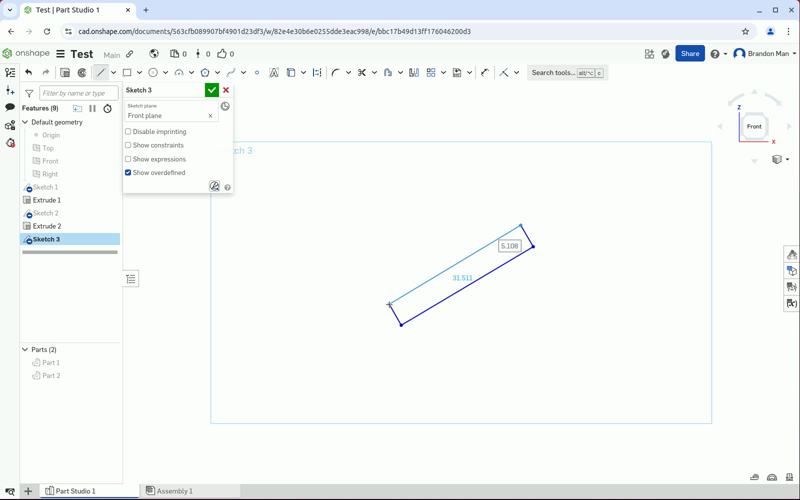
mouse_move(431, 288)
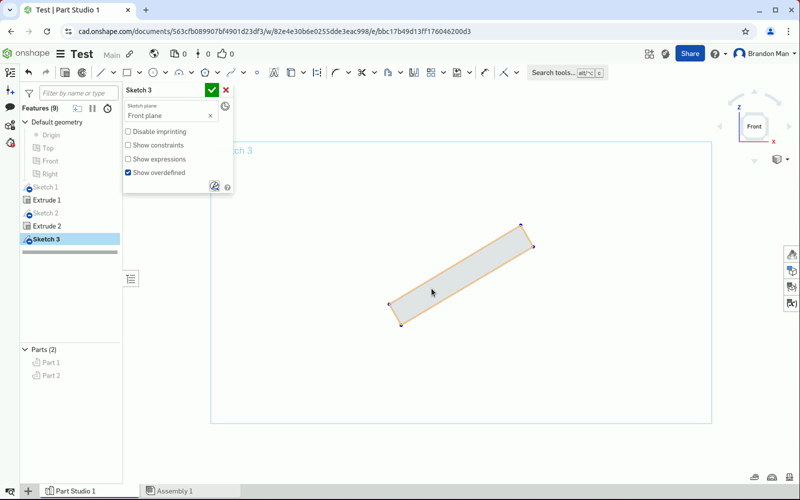
click(431, 288)
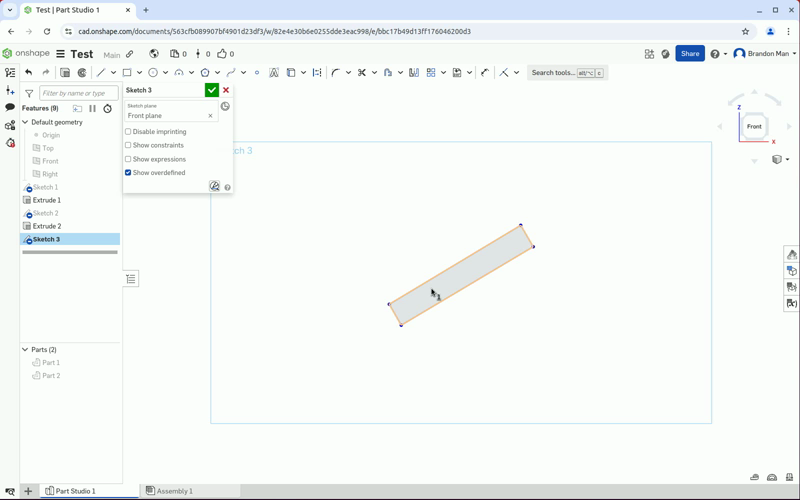
mouse_move(73, 352)
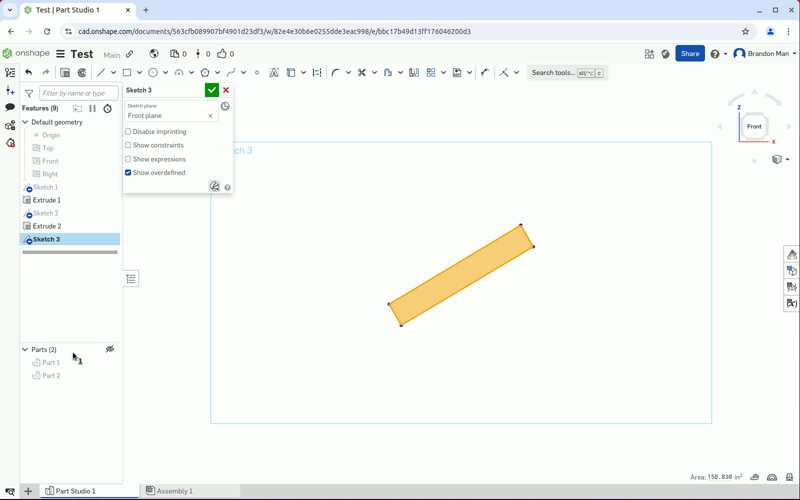
key(shift+y)
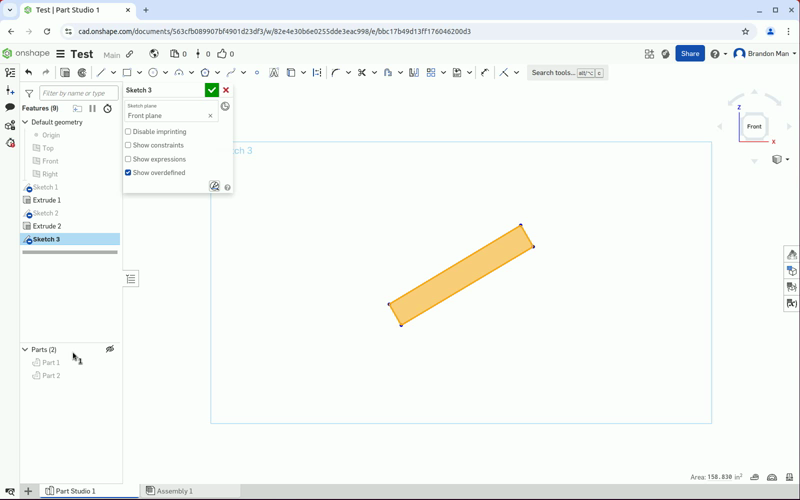
key(shift+e)
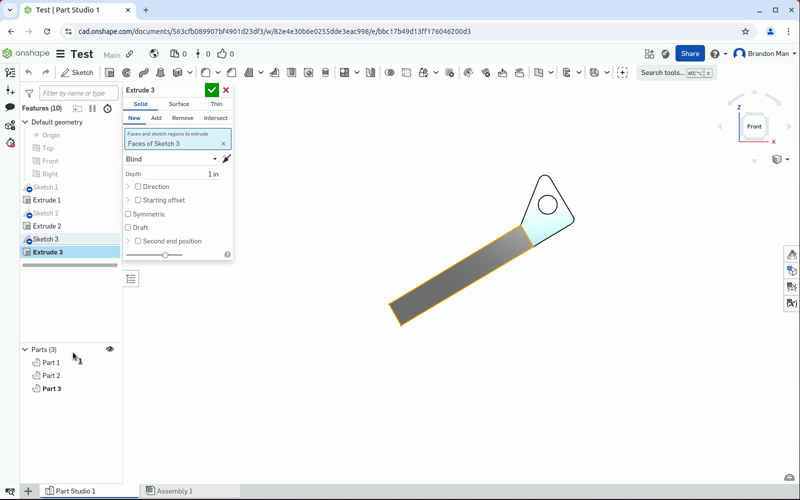
mouse_move(143, 106)
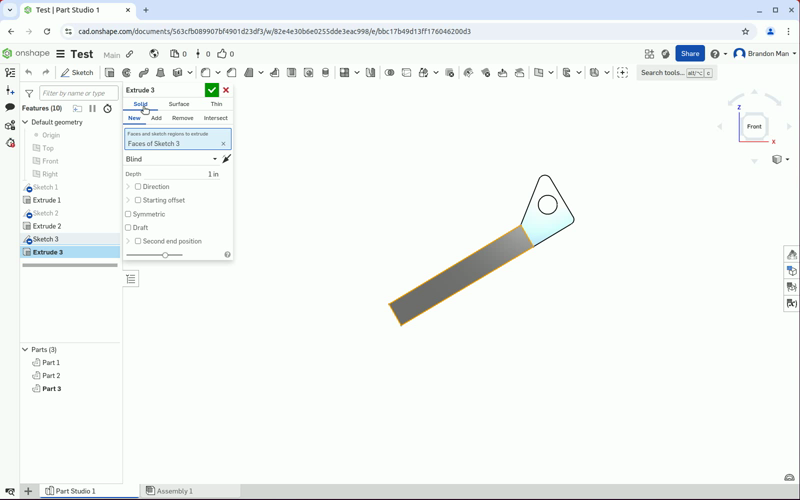
click(143, 106)
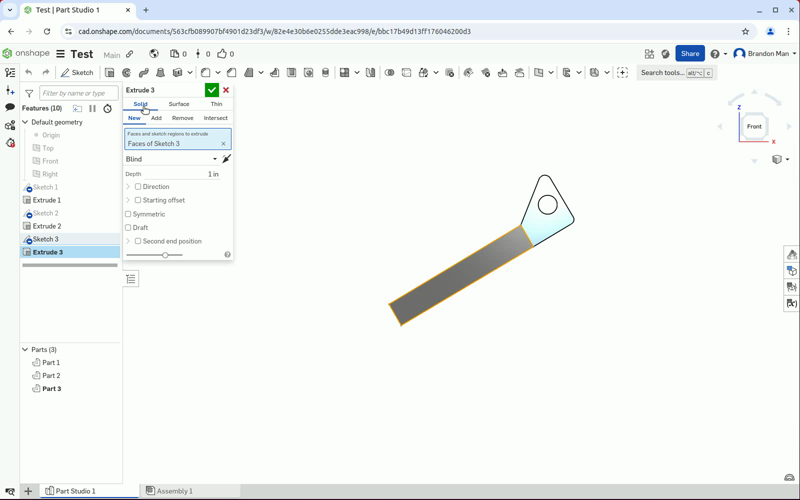
mouse_move(137, 120)
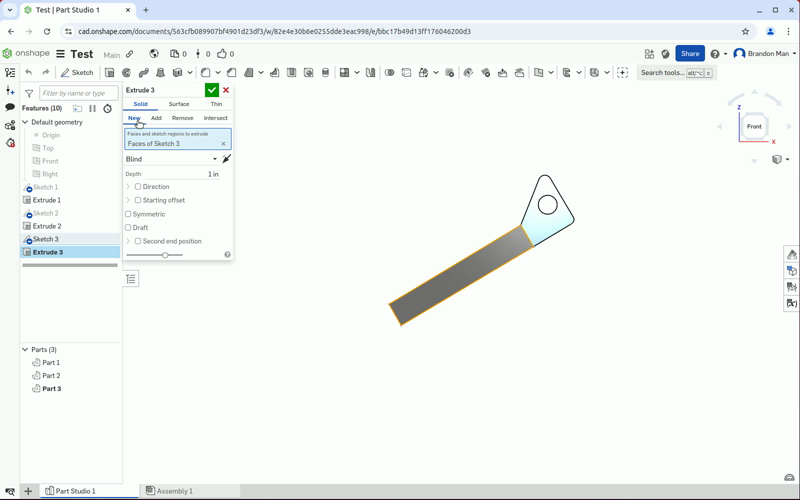
click(137, 120)
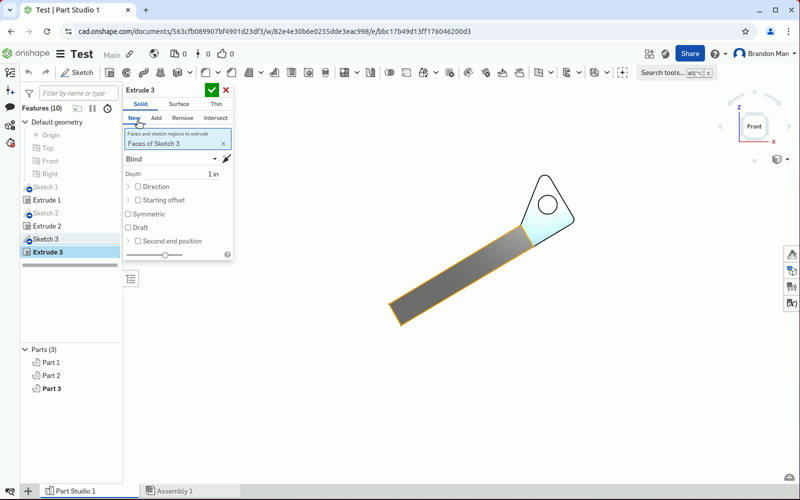
key(tab, 4)
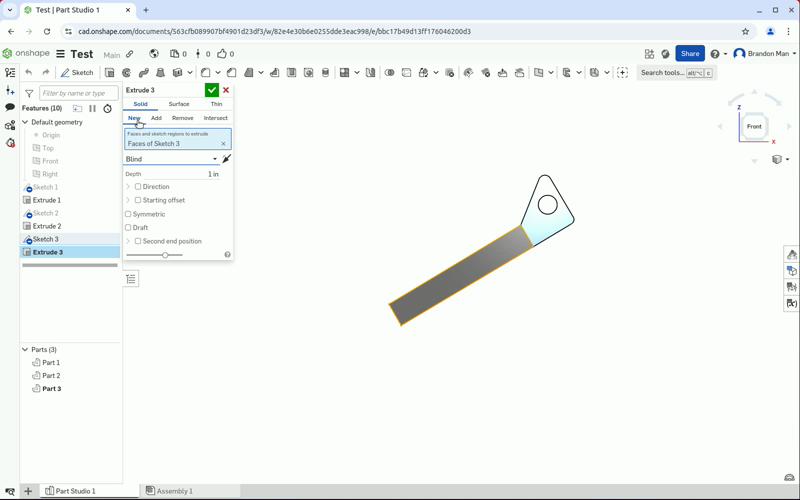
text(10.11)
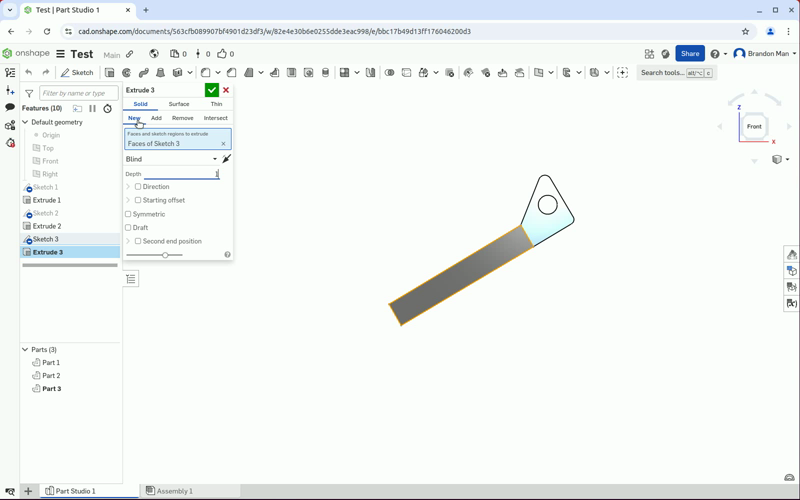
key(tab, 3)
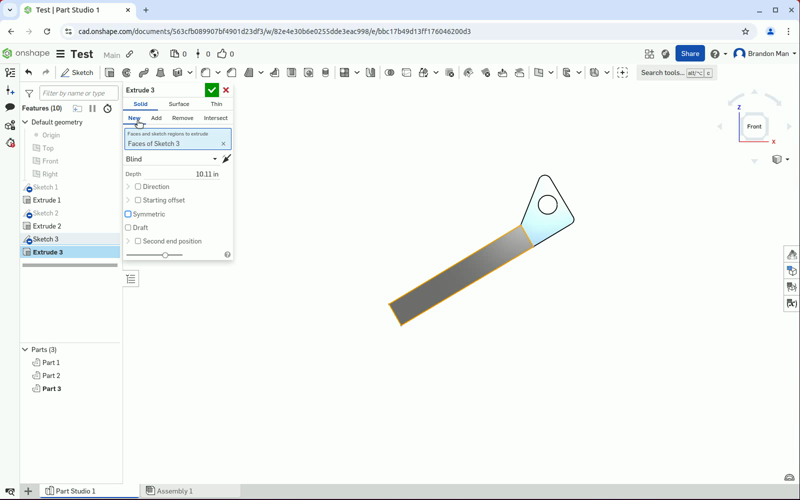
key(space)
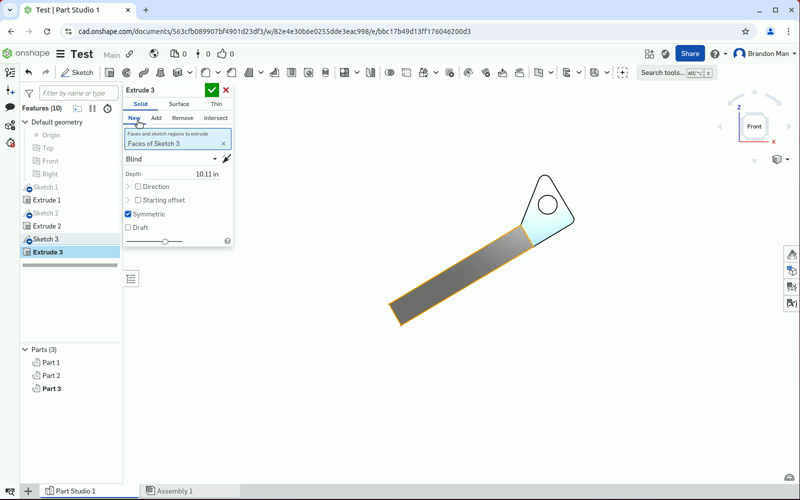
key(enter)
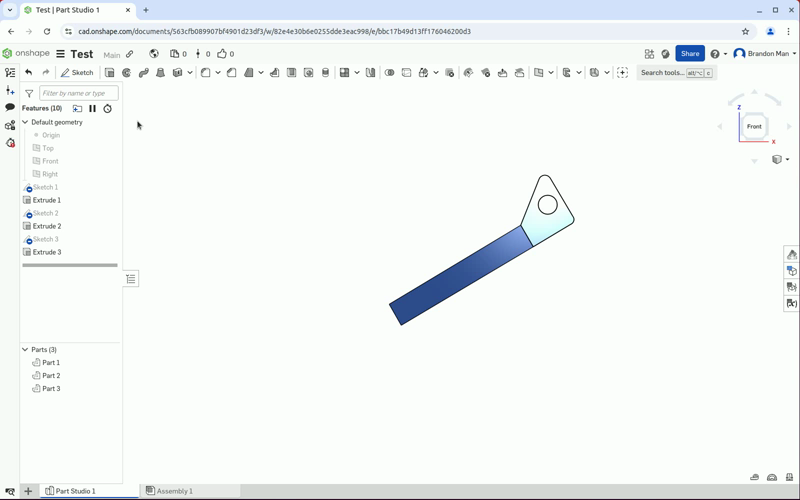
key(shift+h)
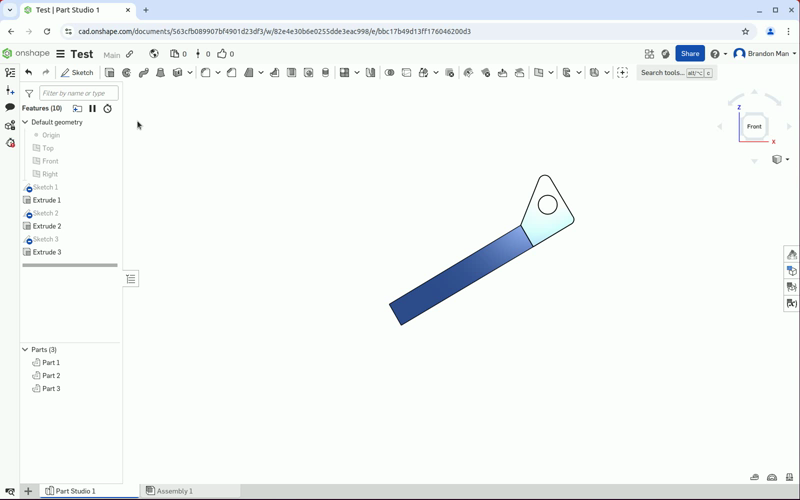
key(shift+h)
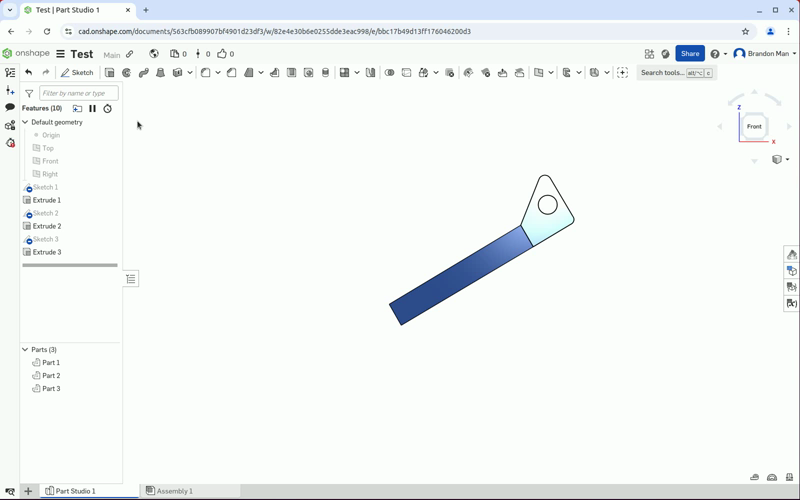
mouse_move(73, 189)
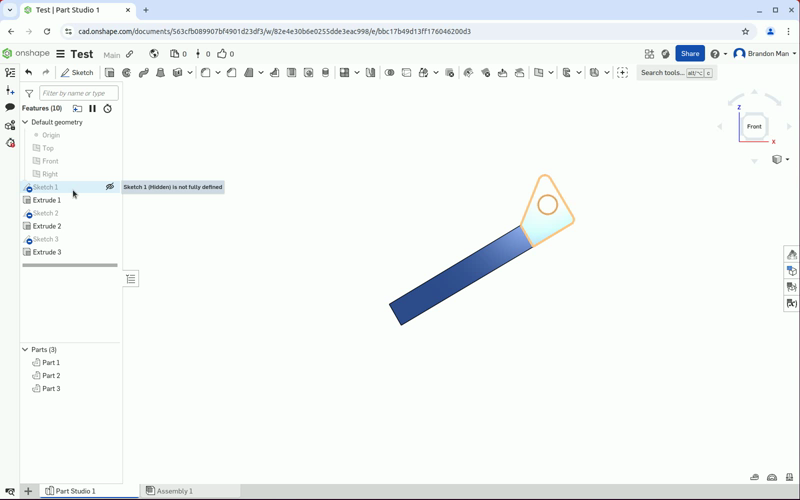
click(73, 189)
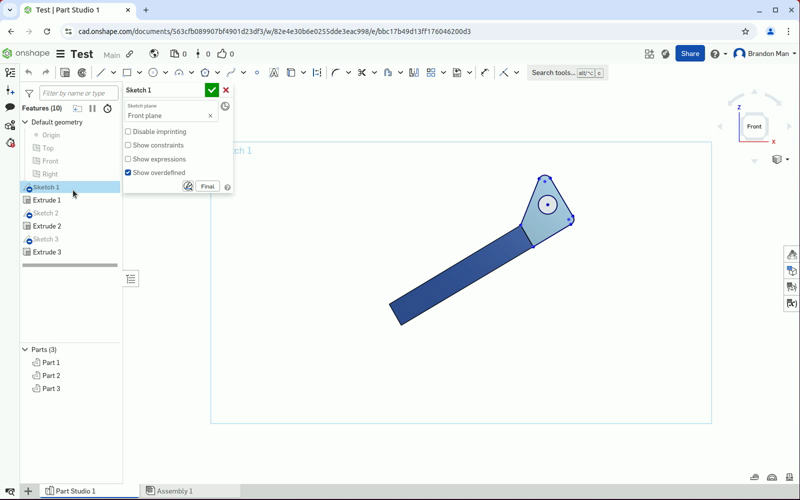
mouse_move(229, 92)
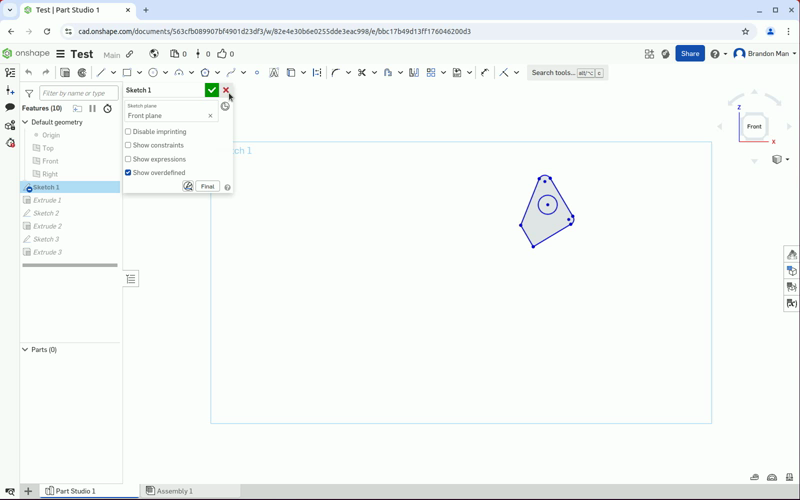
click(229, 92)
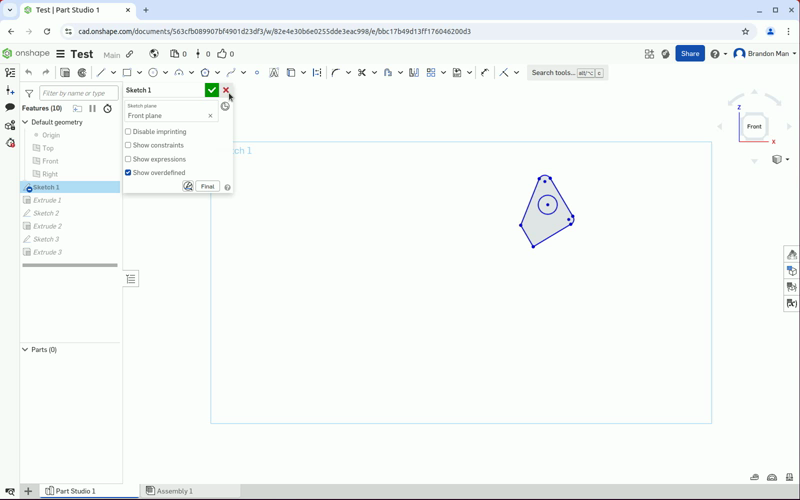
key(shift+s)
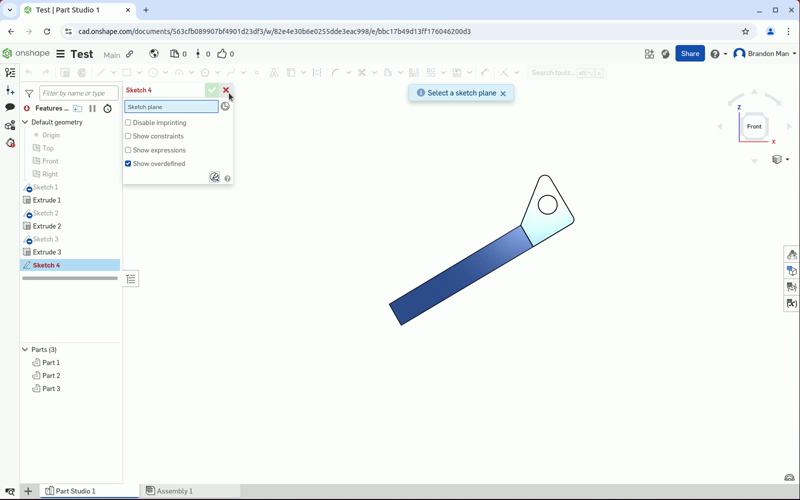
mouse_move(73, 163)
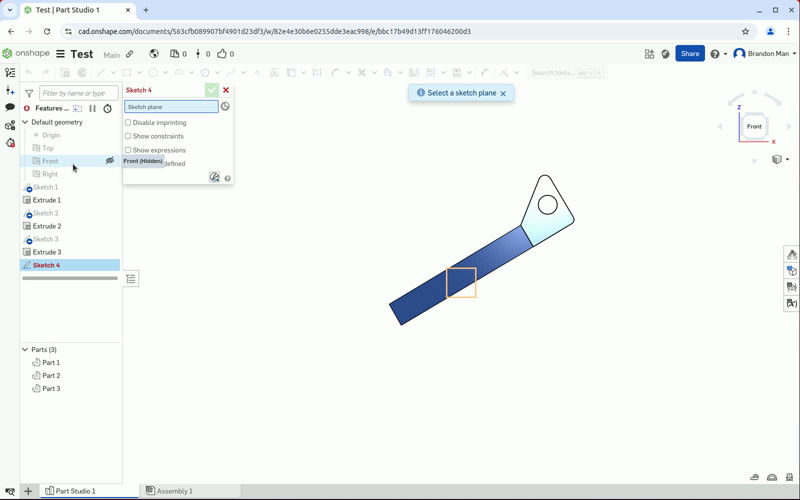
click(73, 163)
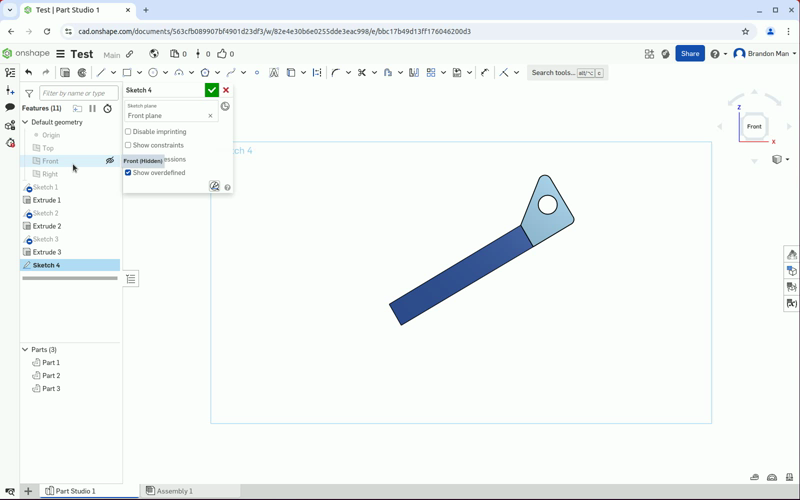
mouse_move(73, 352)
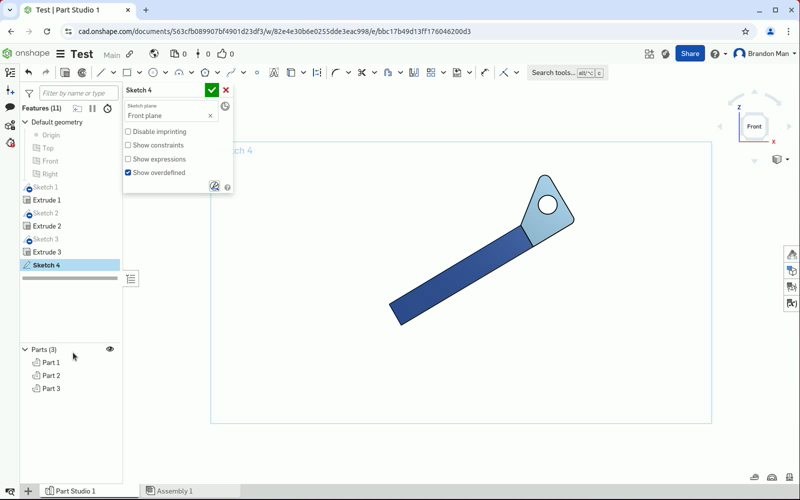
key(y)
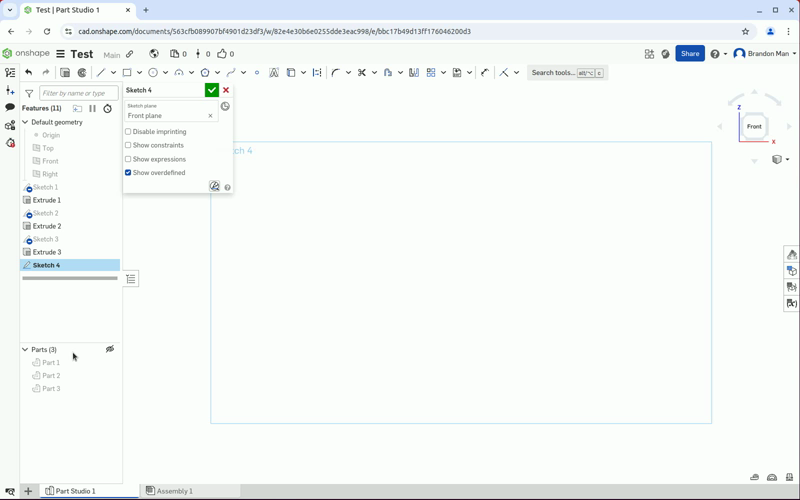
key(l)
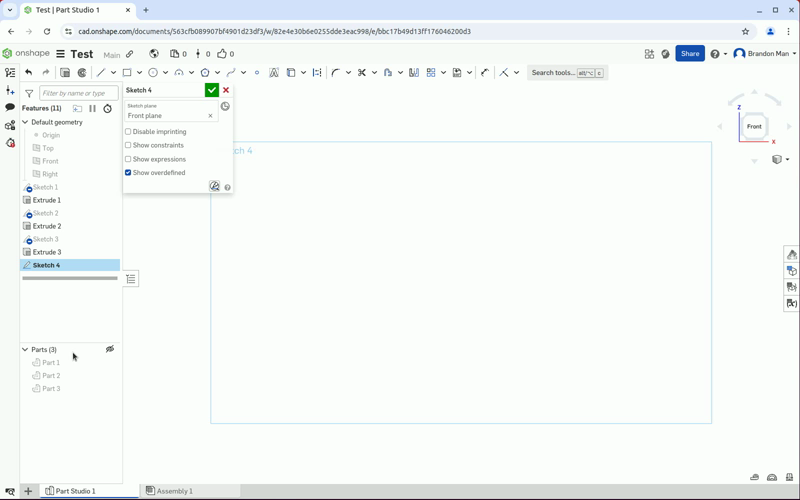
key_down(shift)
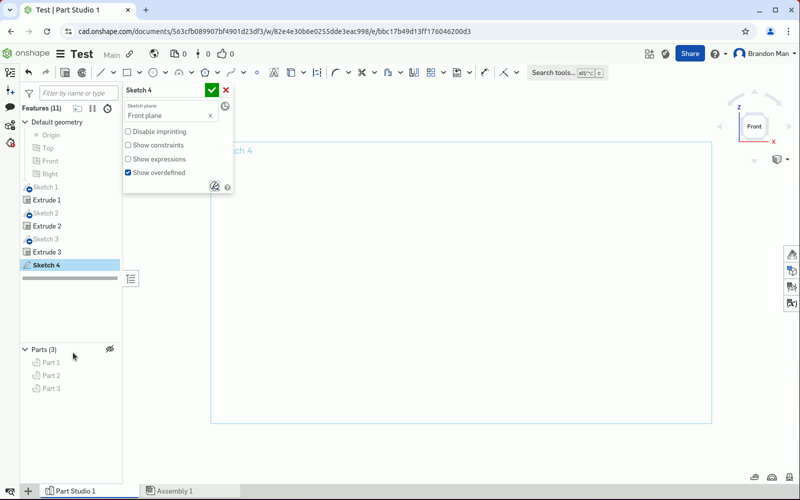
mouse_move(520, 225)
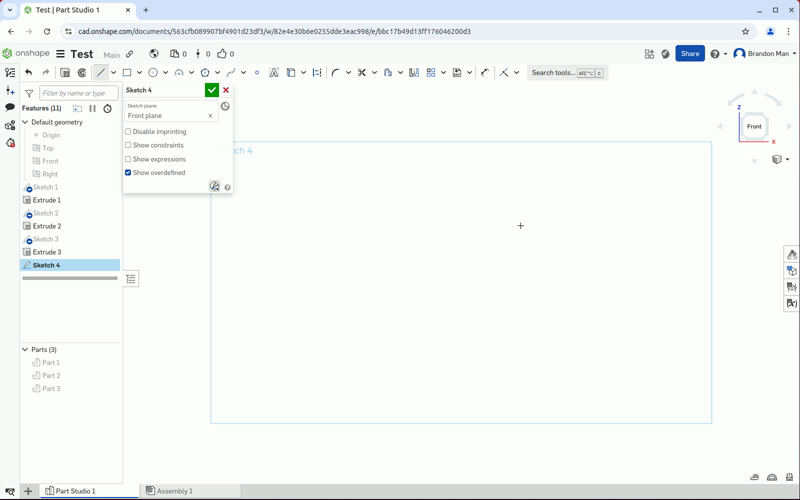
click(520, 225)
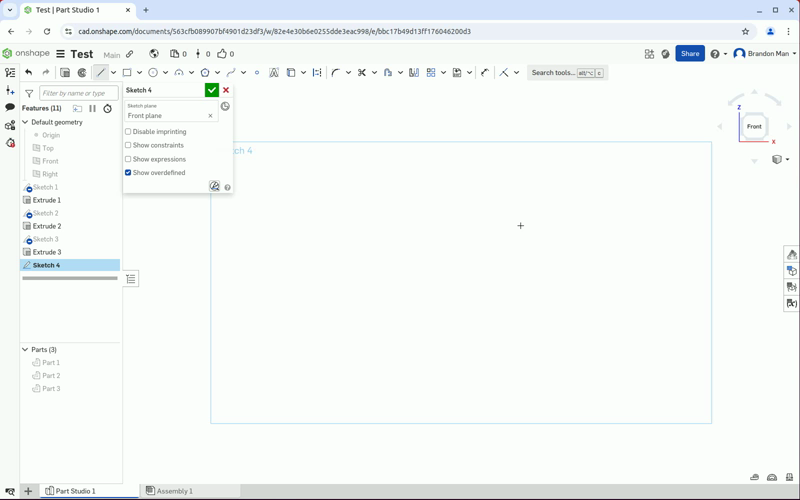
key_up(shift)
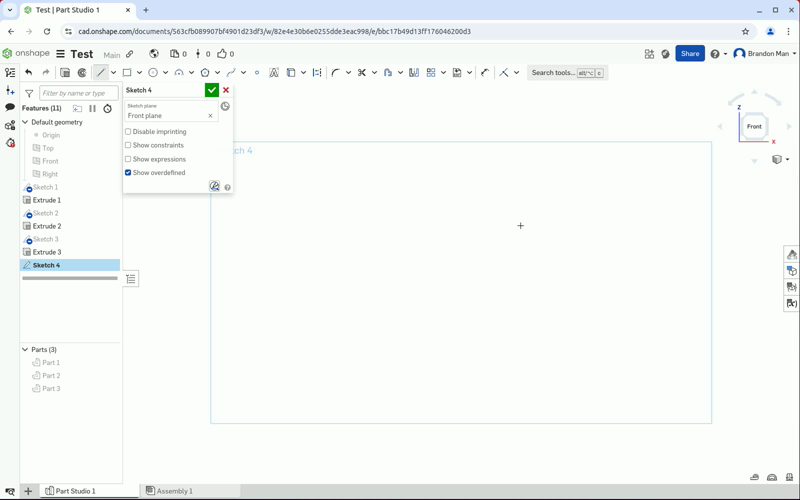
key_down(shift)
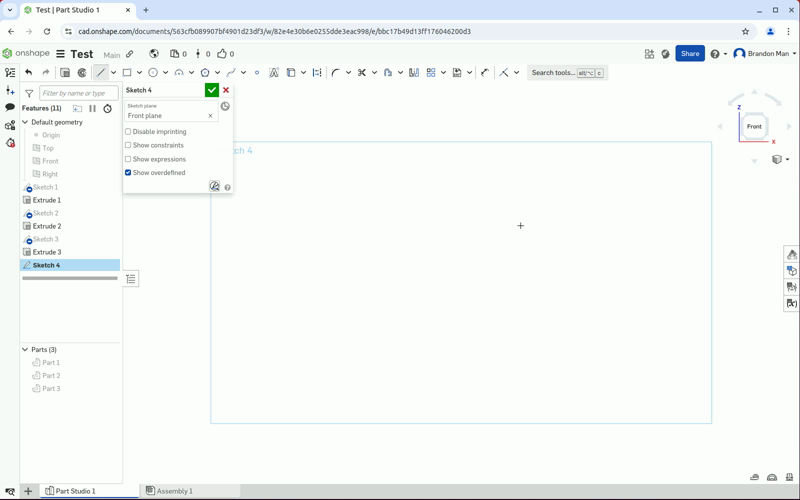
mouse_move(550, 225)
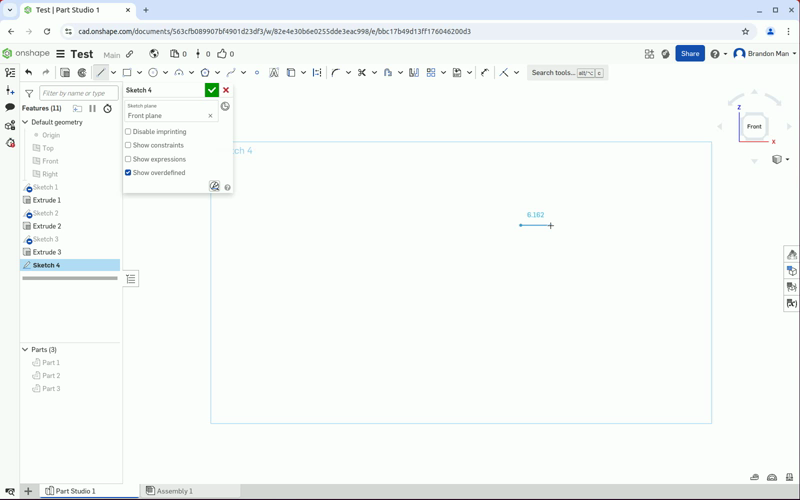
mouse_move(533, 246)
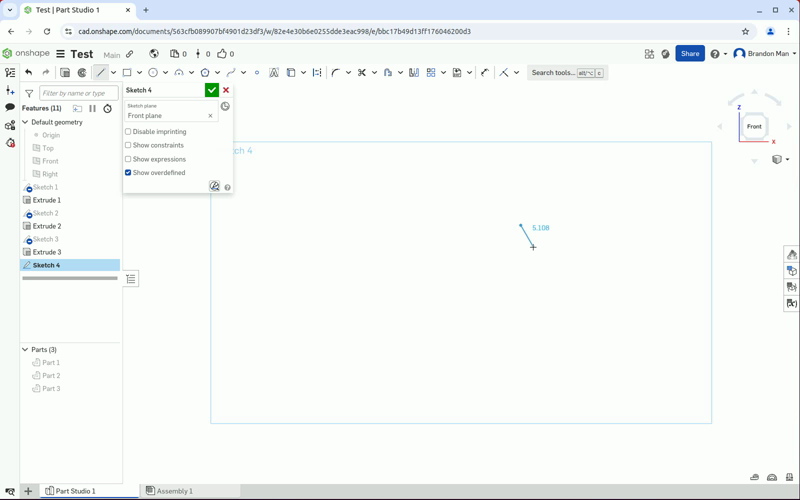
click(533, 246)
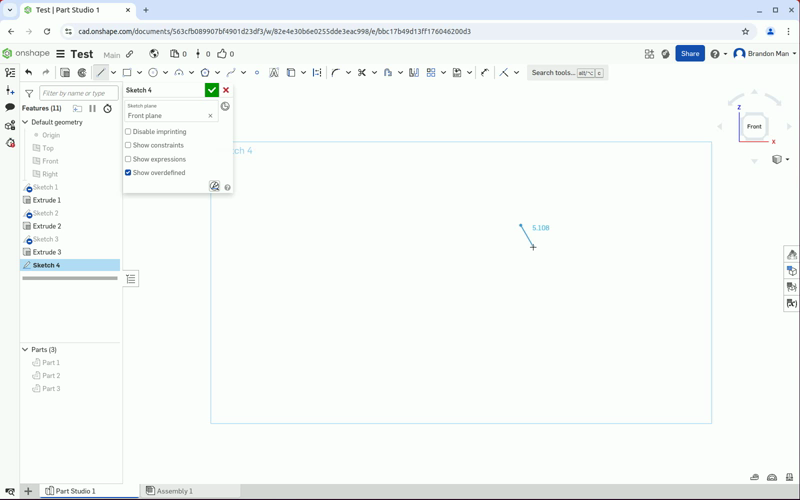
key_up(shift)
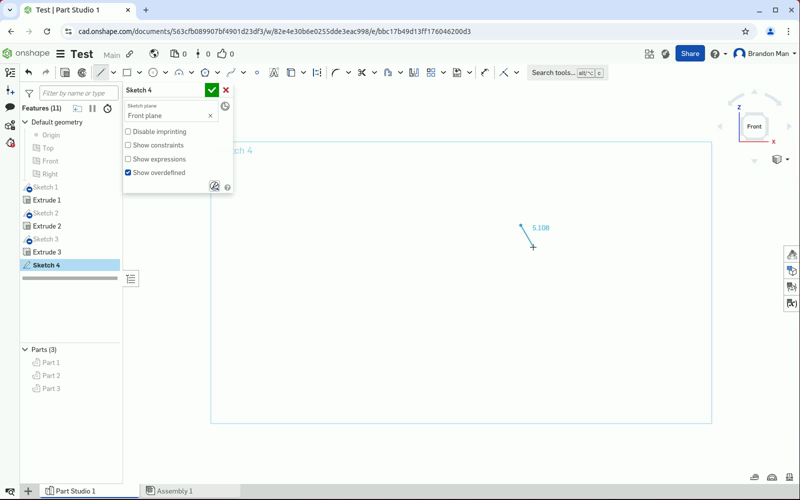
key_down(shift)
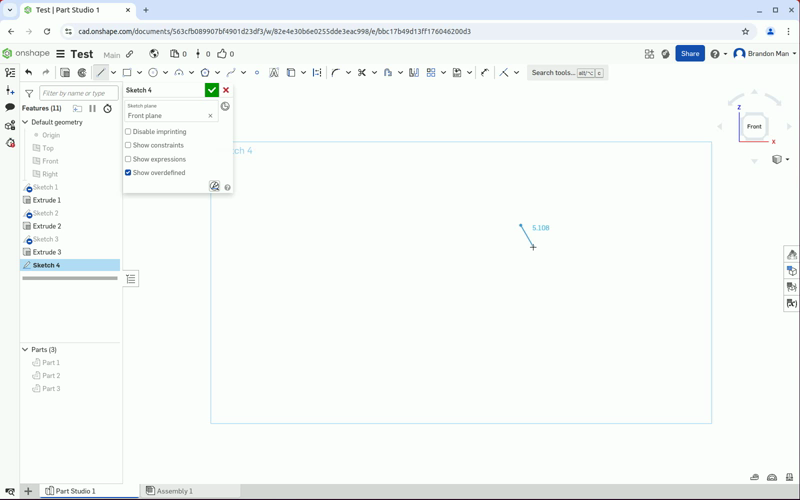
mouse_move(563, 246)
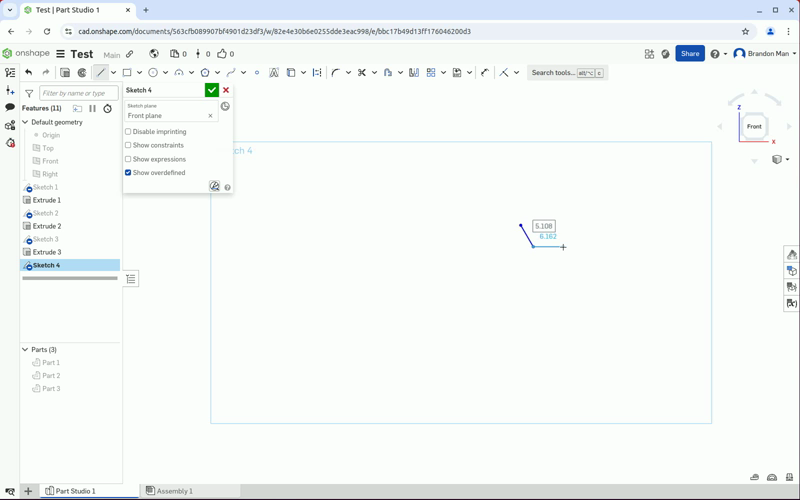
mouse_move(570, 224)
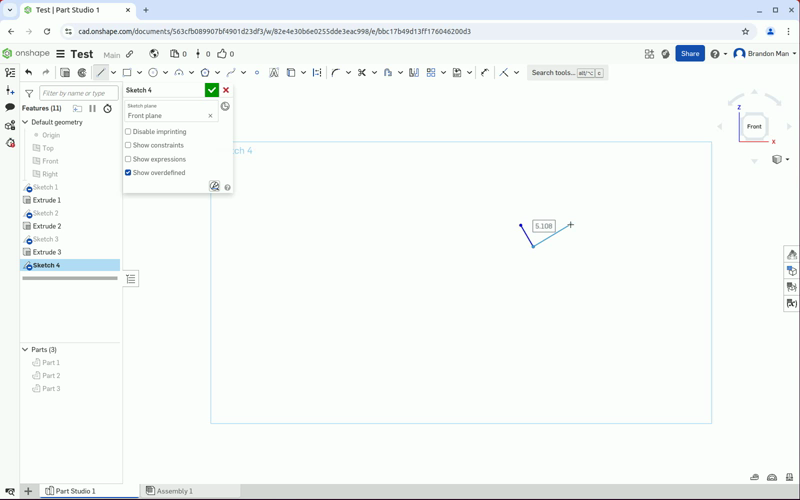
click(570, 224)
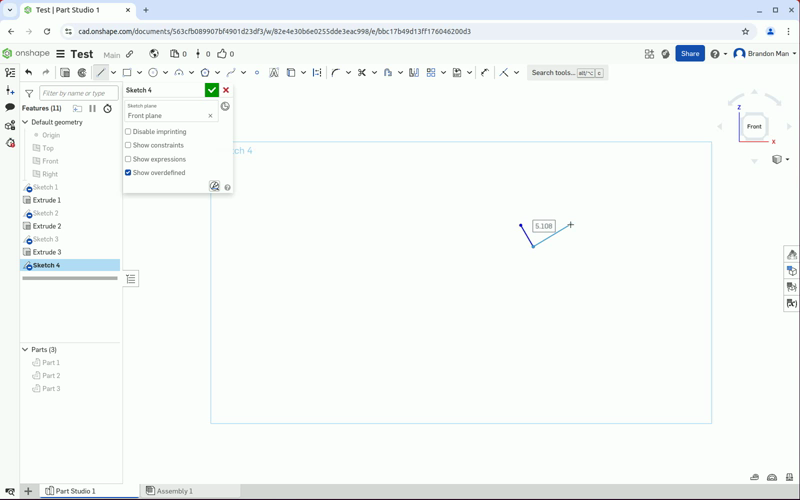
key_up(shift)
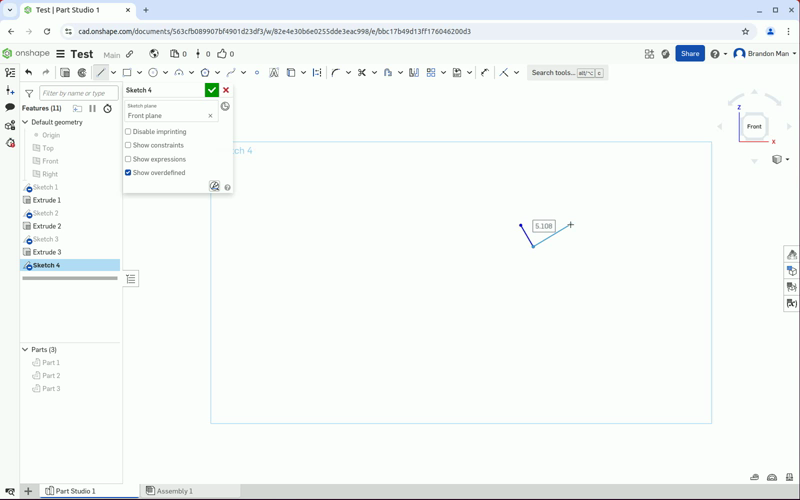
key(esc)
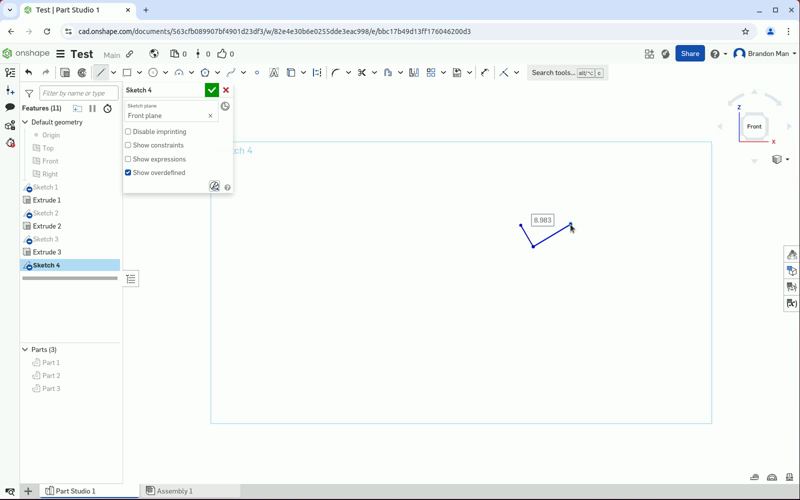
key(a)
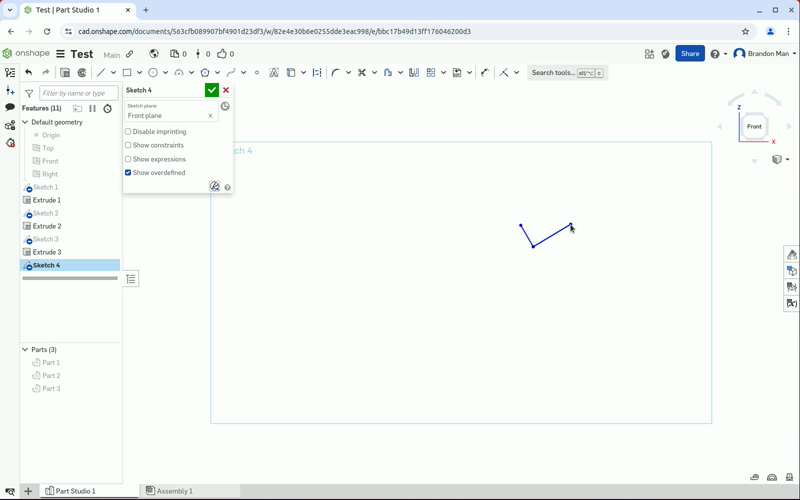
mouse_move(570, 224)
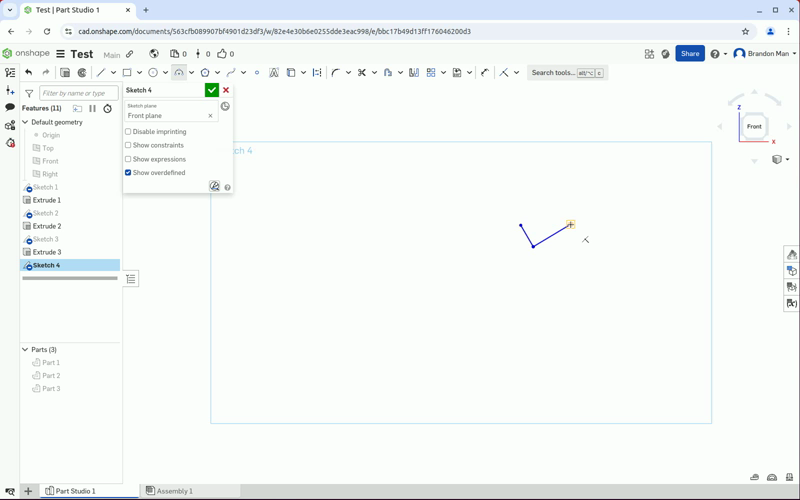
click(570, 224)
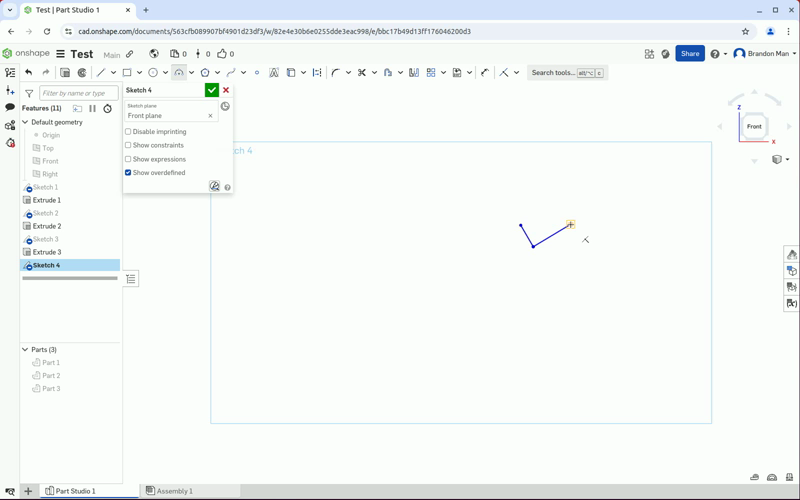
key_down(shift)
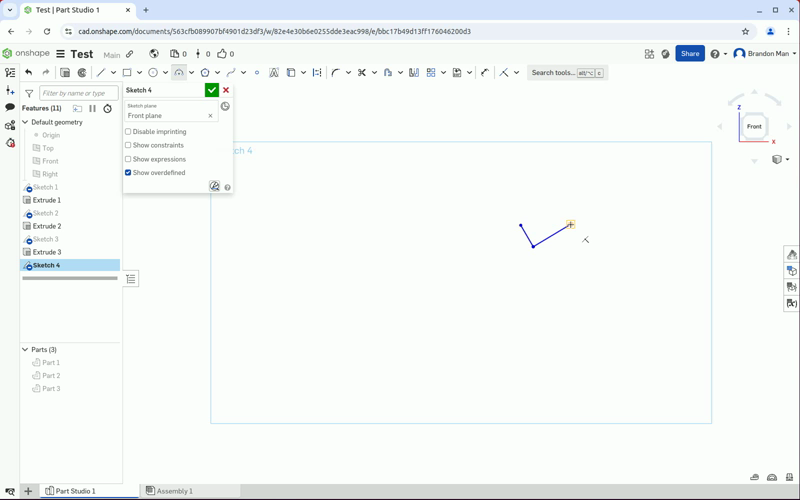
mouse_move(572, 216)
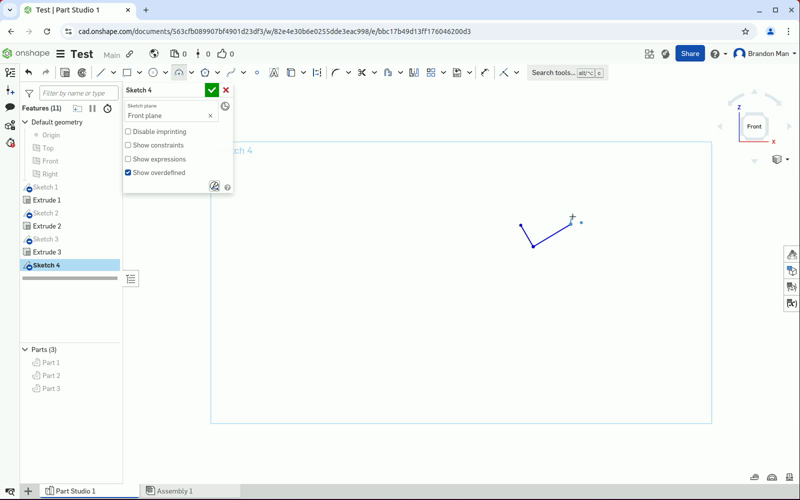
click(572, 216)
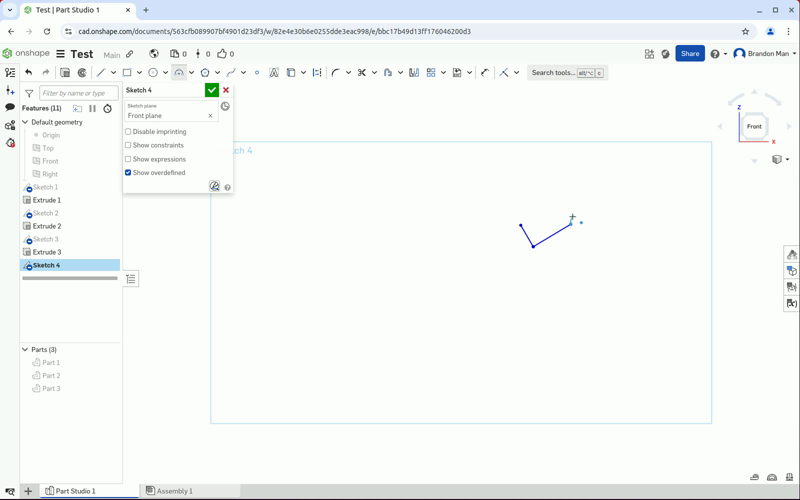
mouse_move(573, 220)
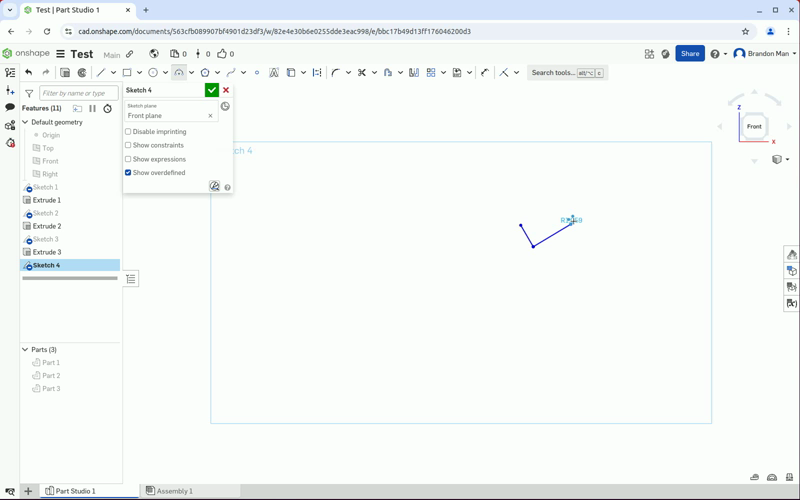
click(573, 220)
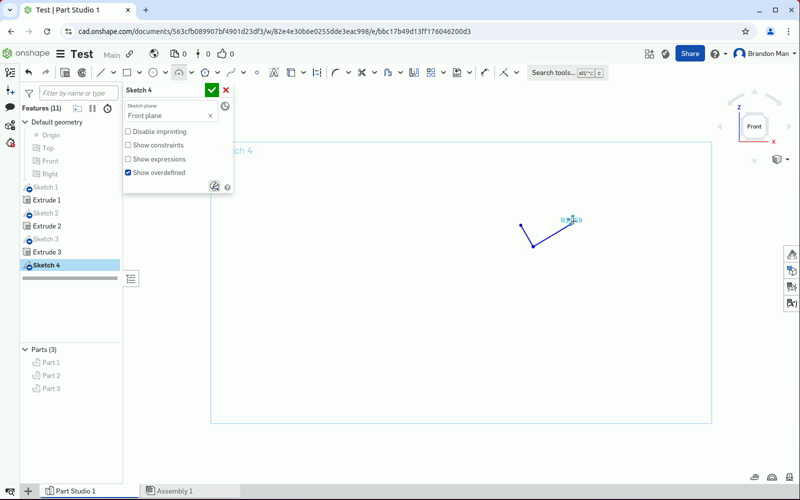
key_up(shift)
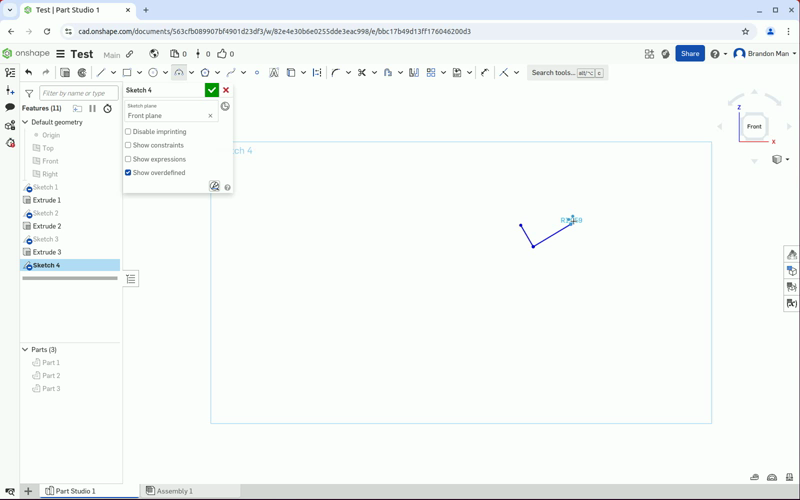
key(esc)
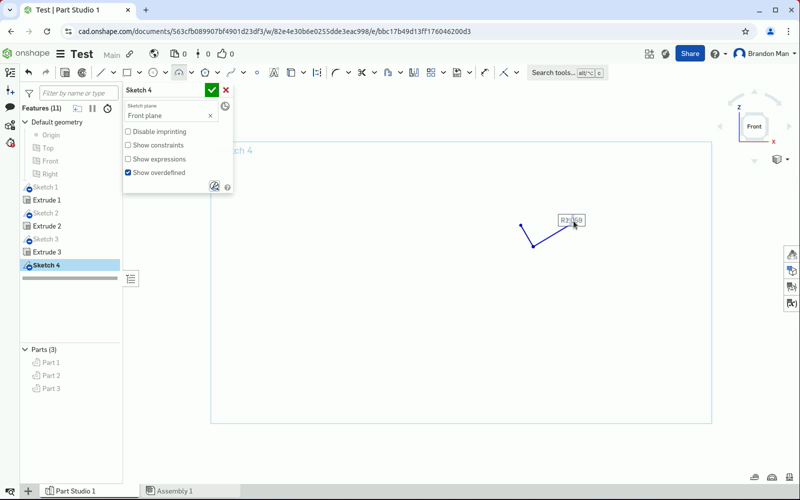
key(l)
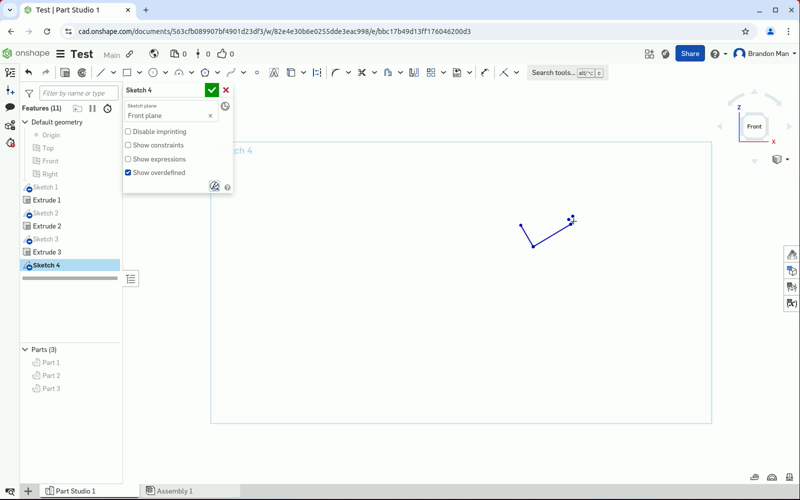
mouse_move(572, 216)
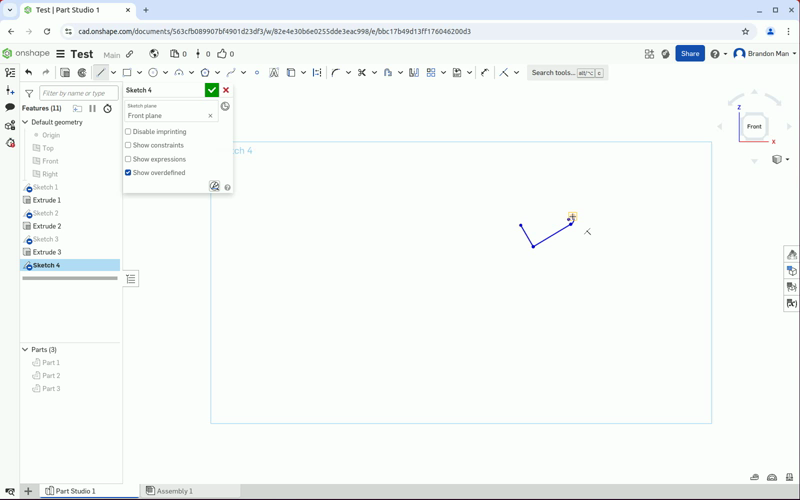
click(572, 216)
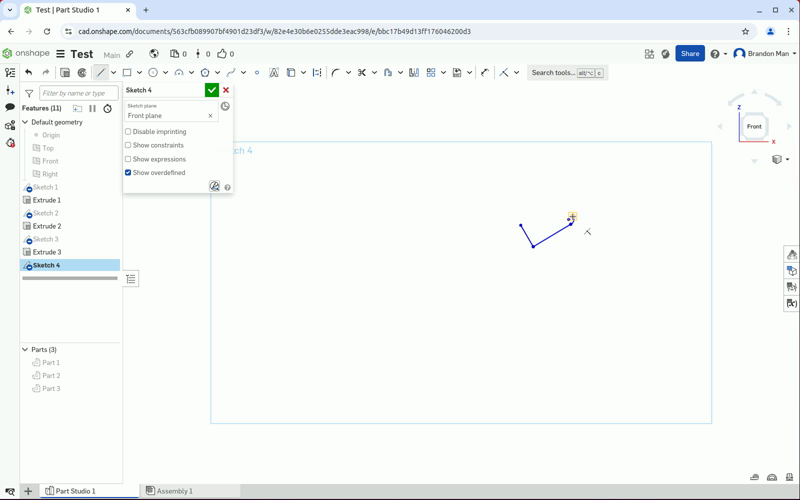
key_down(shift)
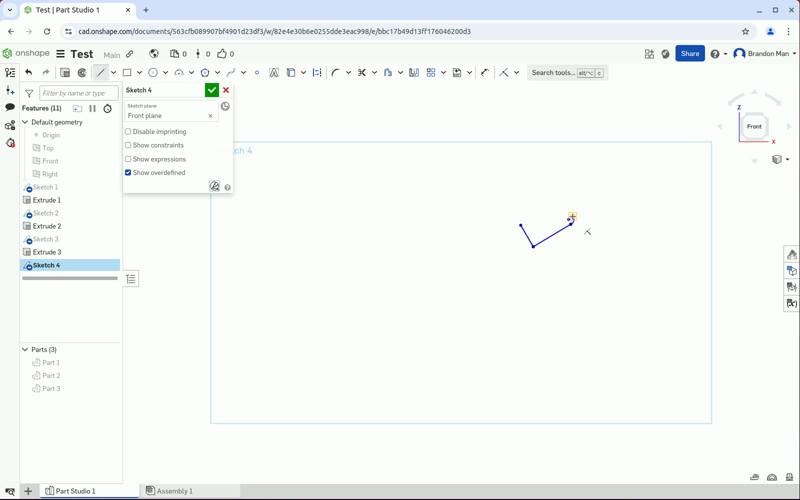
mouse_move(589, 216)
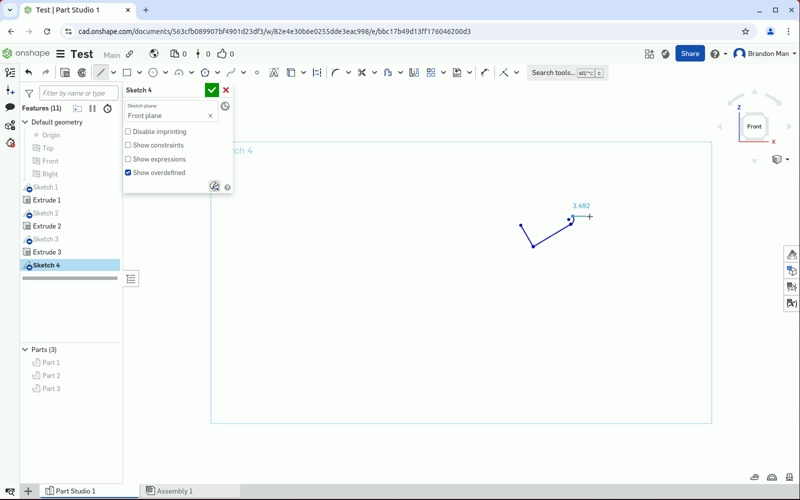
mouse_move(550, 178)
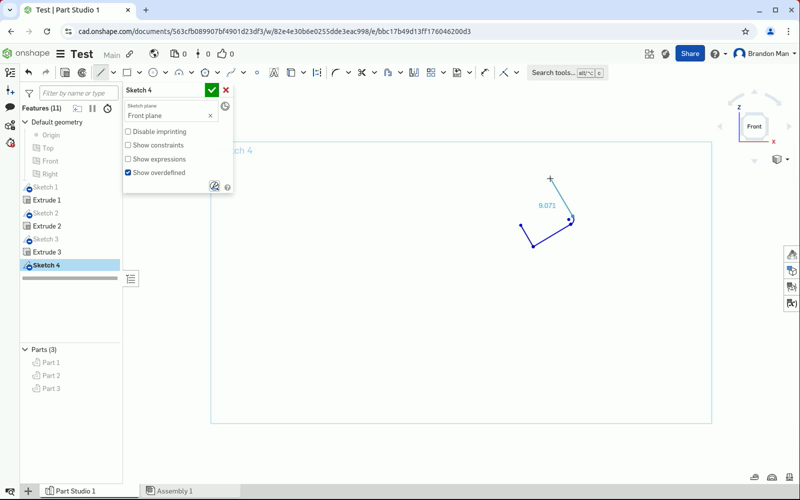
click(550, 178)
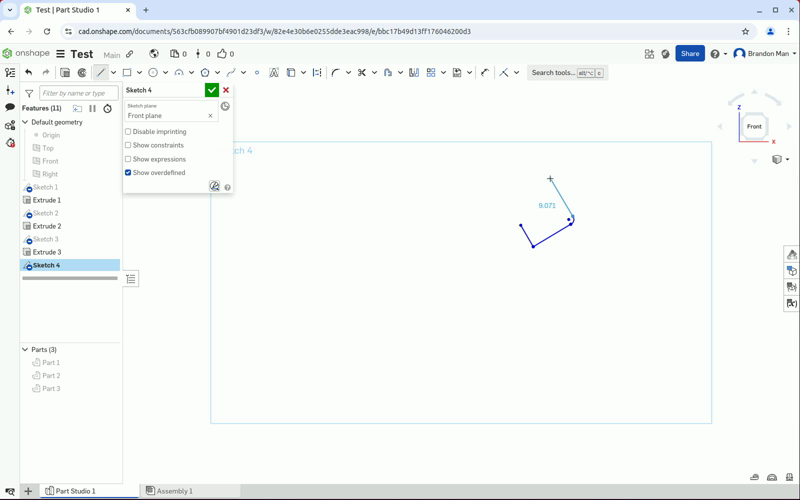
key_up(shift)
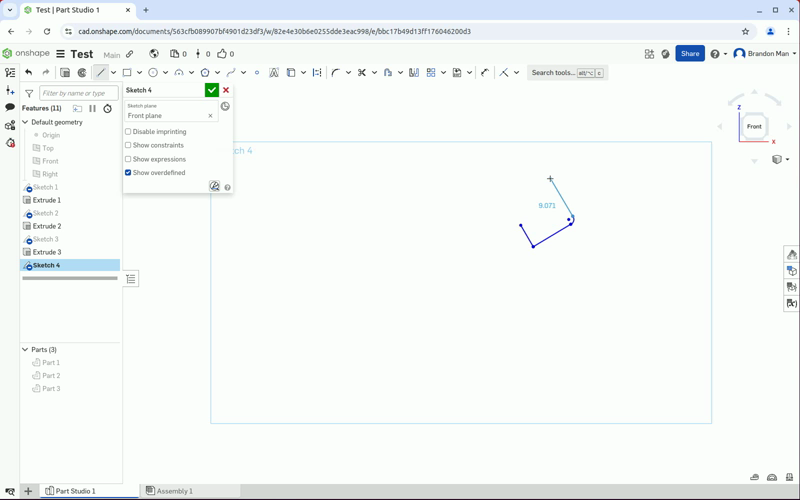
key(esc)
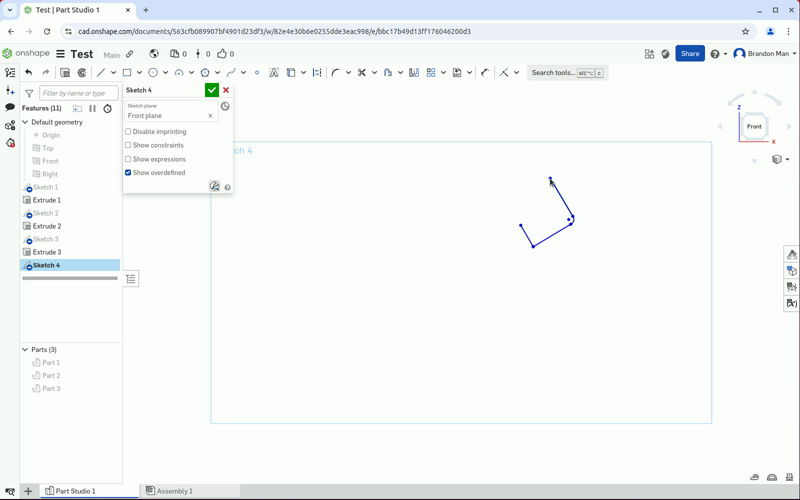
key(a)
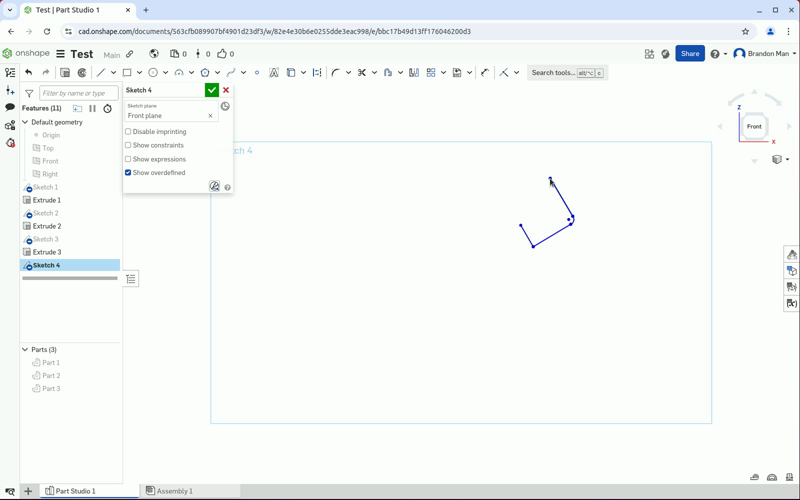
mouse_move(550, 178)
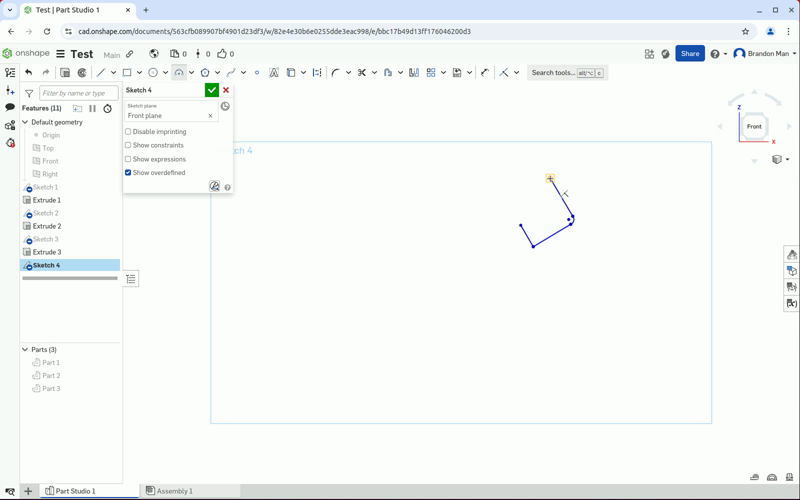
click(550, 178)
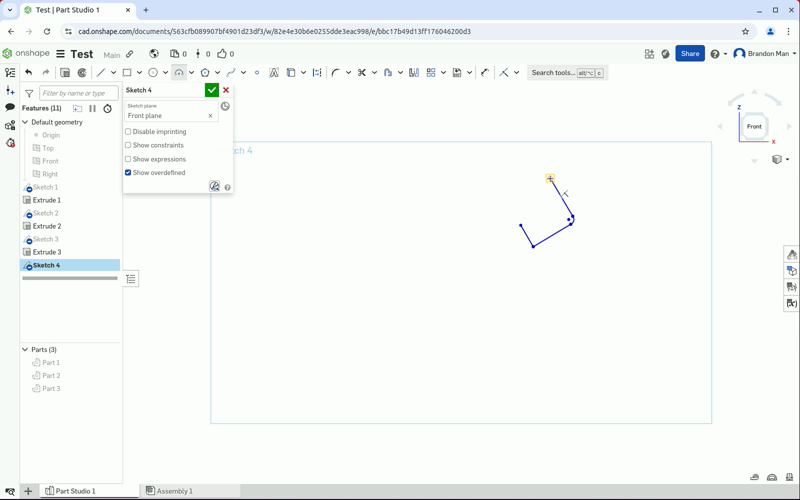
key_down(shift)
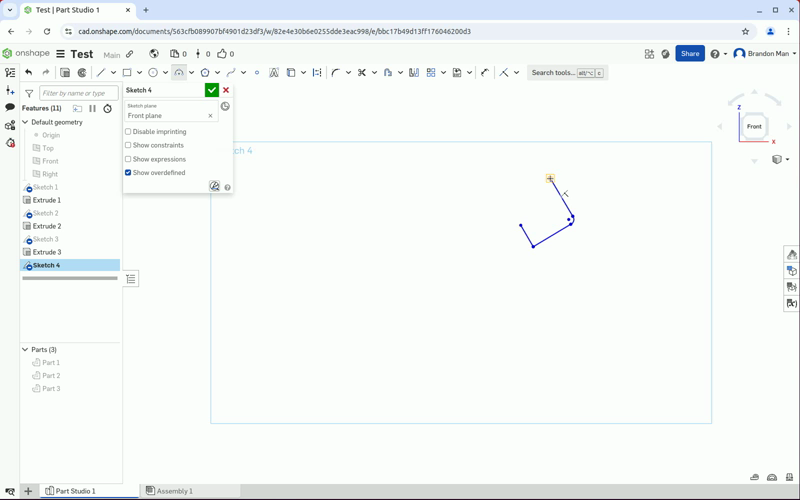
mouse_move(539, 178)
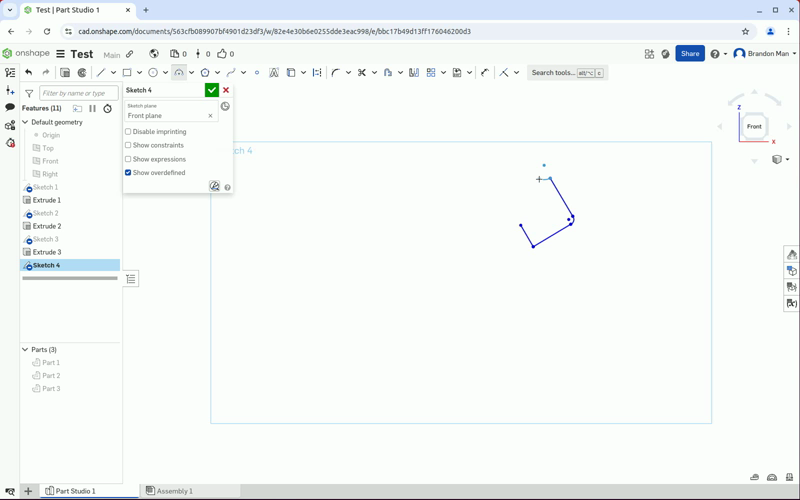
click(539, 178)
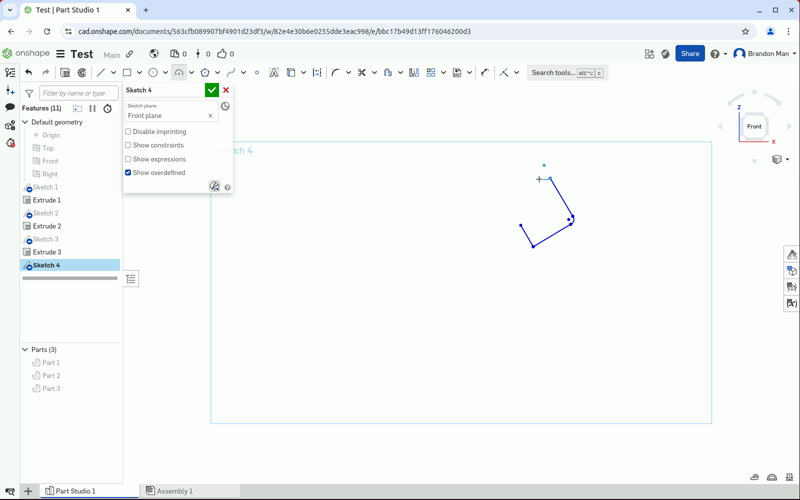
mouse_move(544, 175)
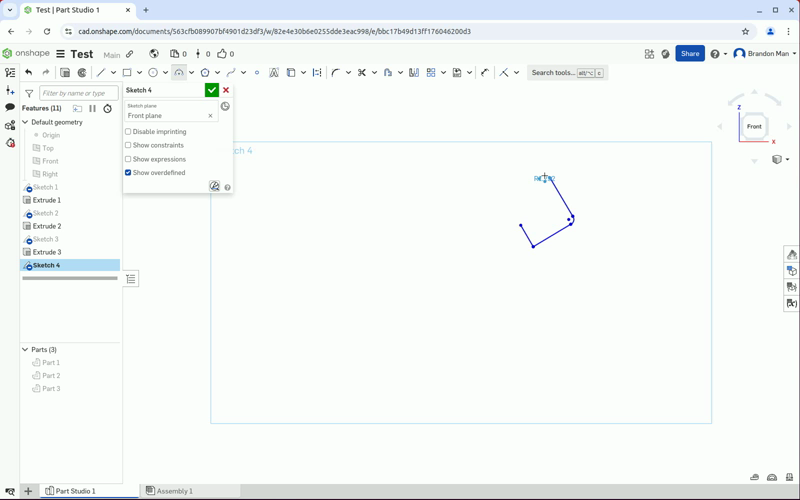
click(544, 175)
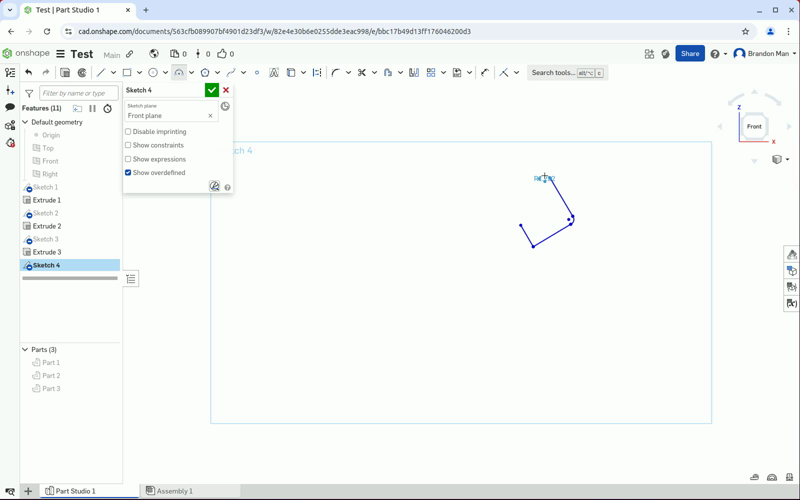
key_up(shift)
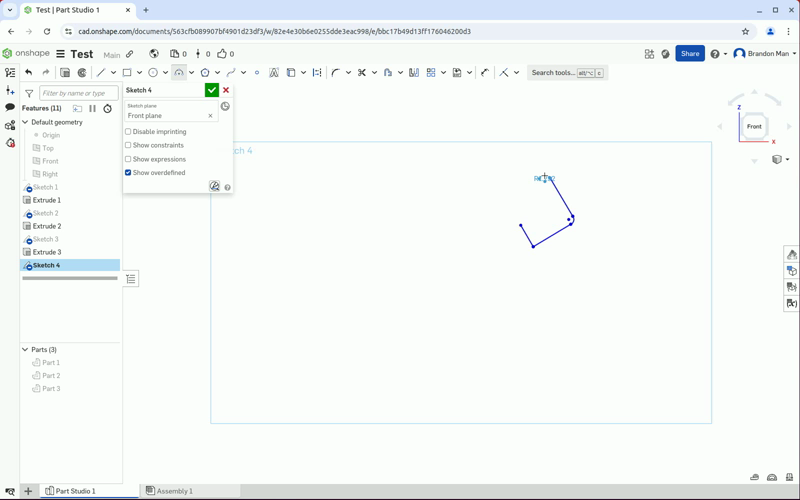
key(esc)
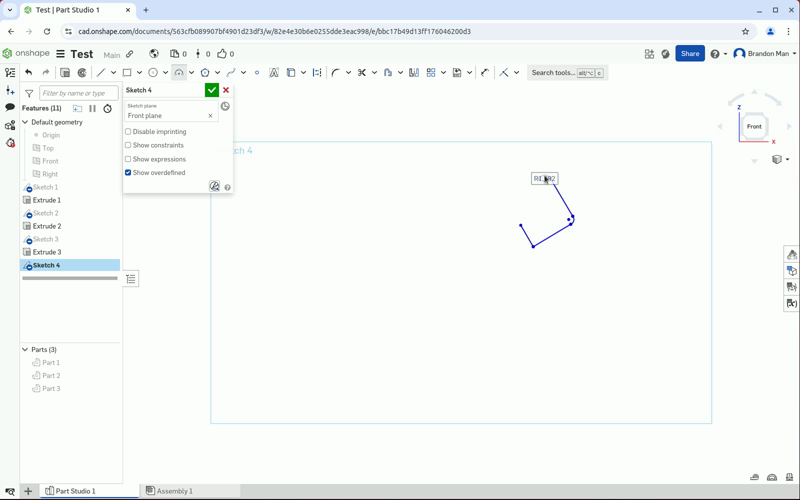
key(l)
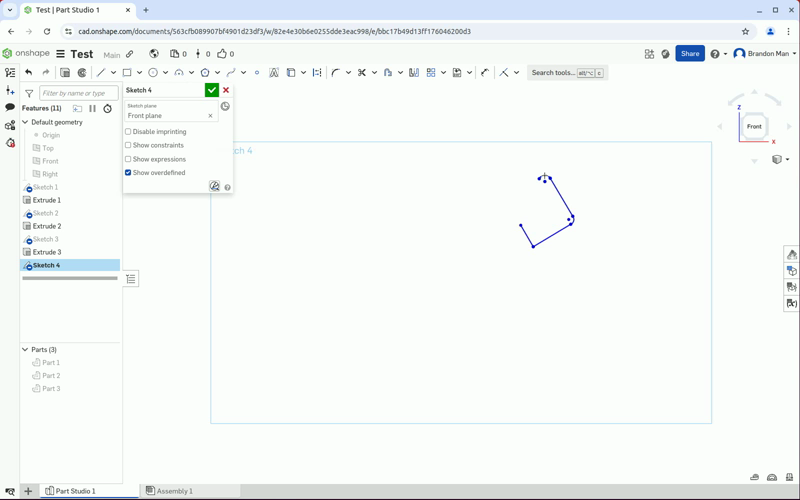
mouse_move(539, 178)
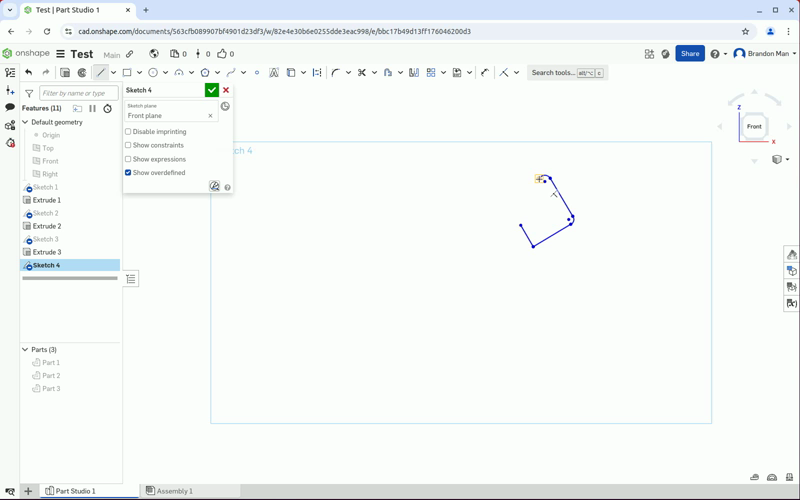
click(539, 178)
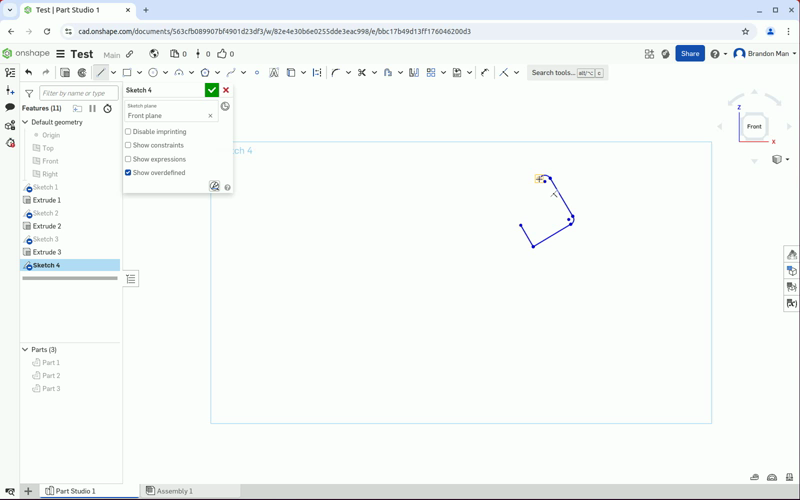
mouse_move(569, 178)
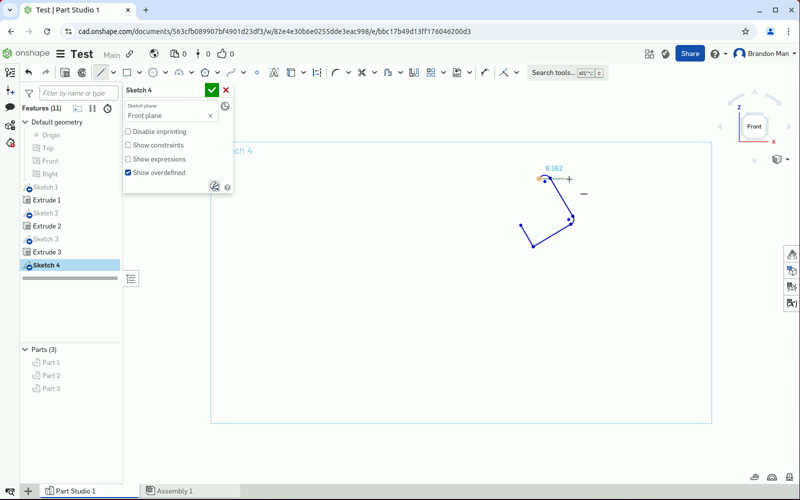
key_down(shift)
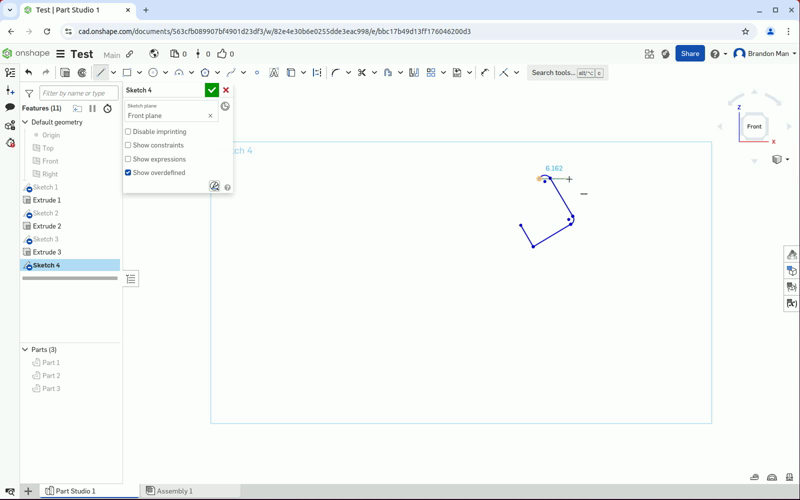
mouse_move(520, 225)
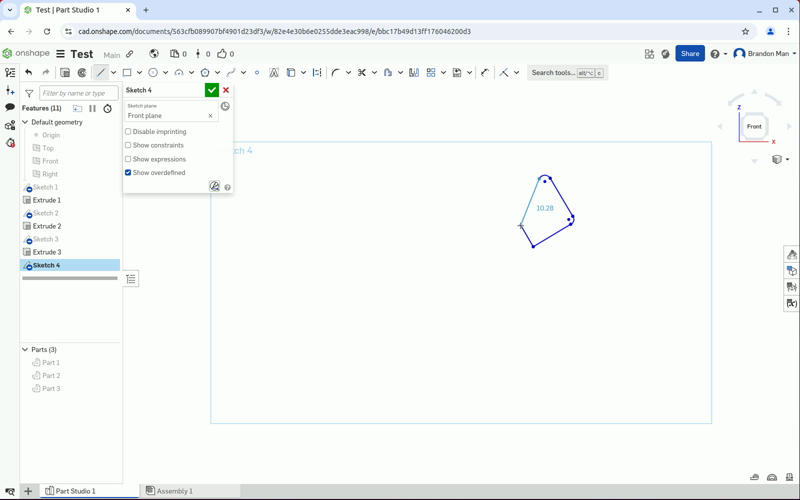
key_up(shift)
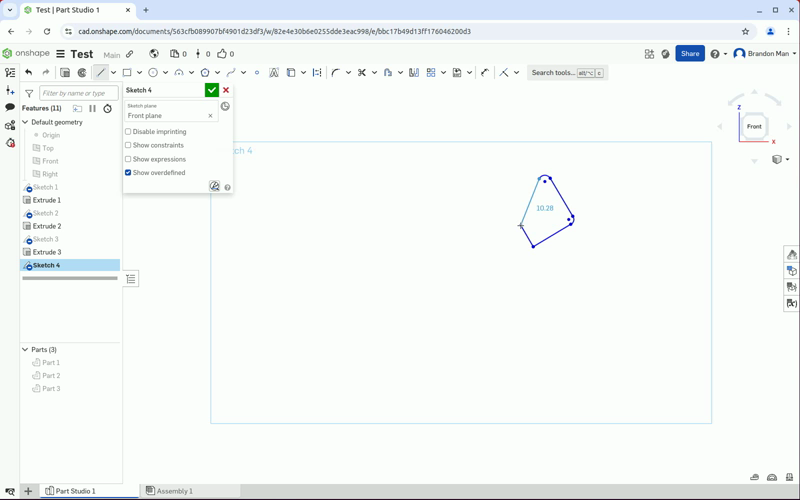
click(520, 225)
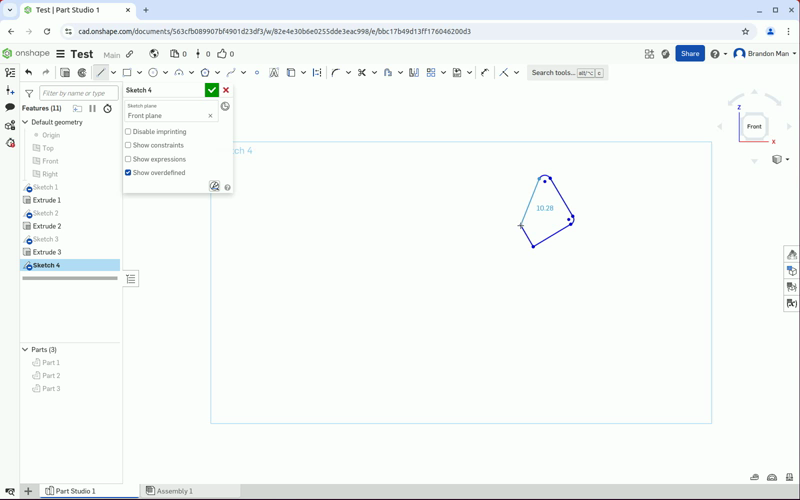
key(esc)
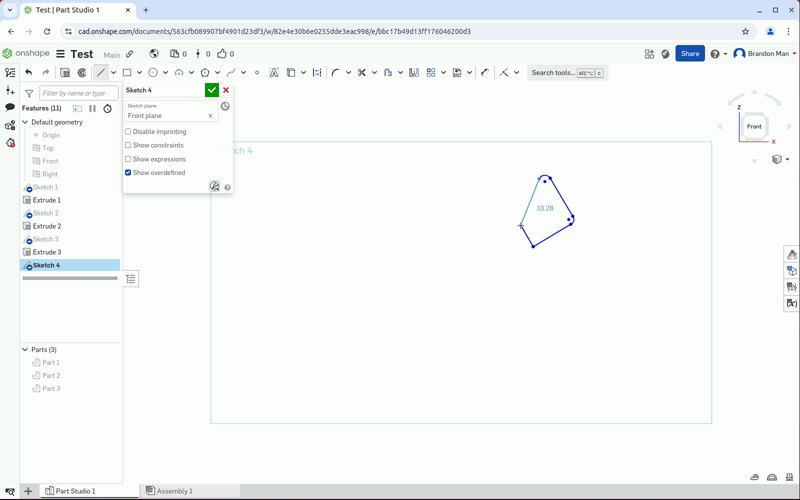
key(c)
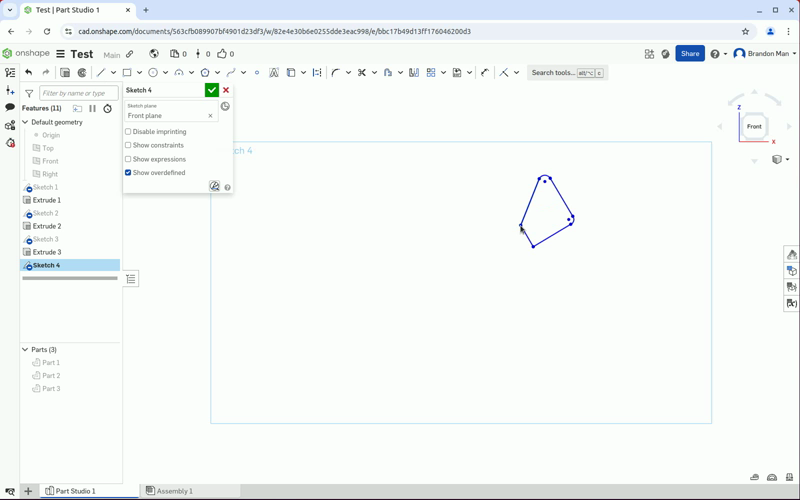
key_down(shift)
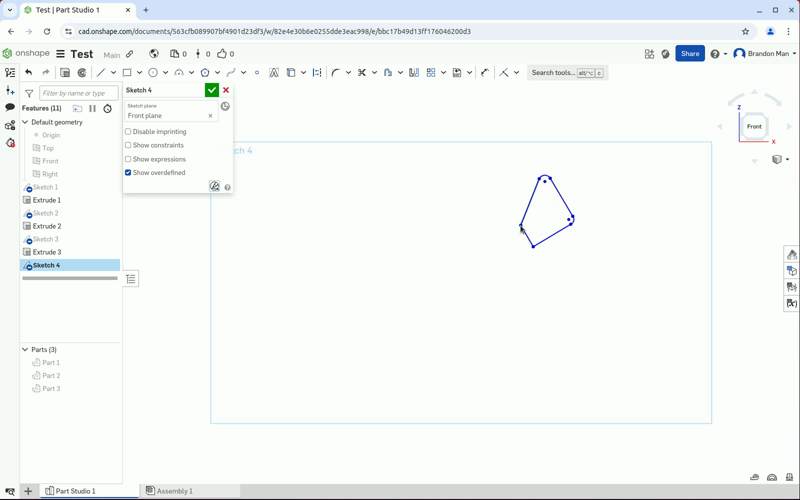
mouse_move(547, 204)
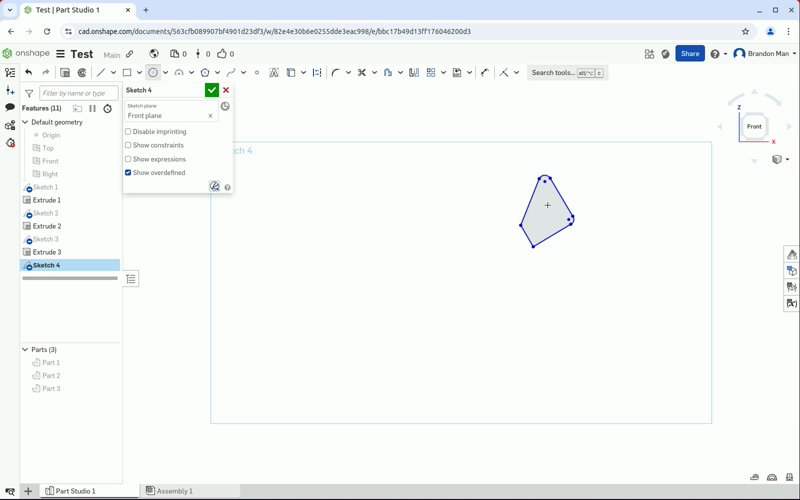
click(547, 204)
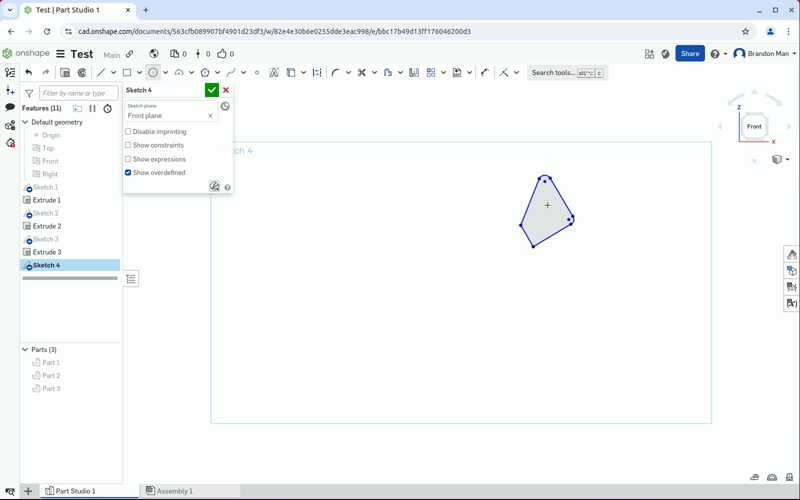
key_up(shift)
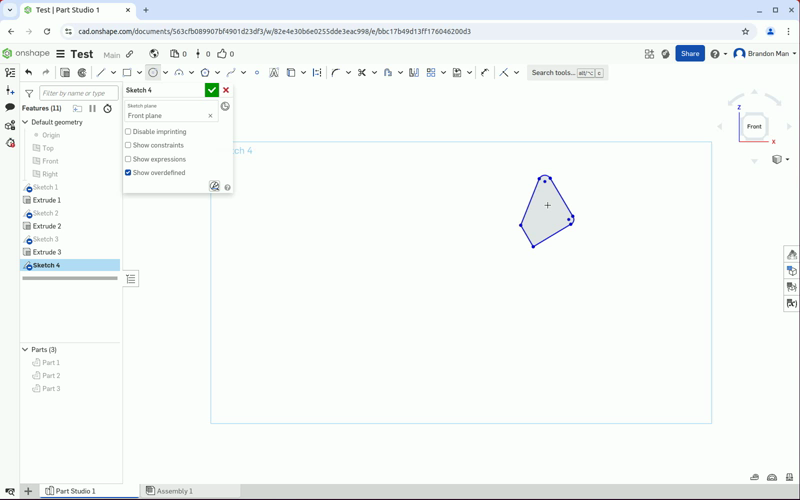
mouse_move(557, 204)
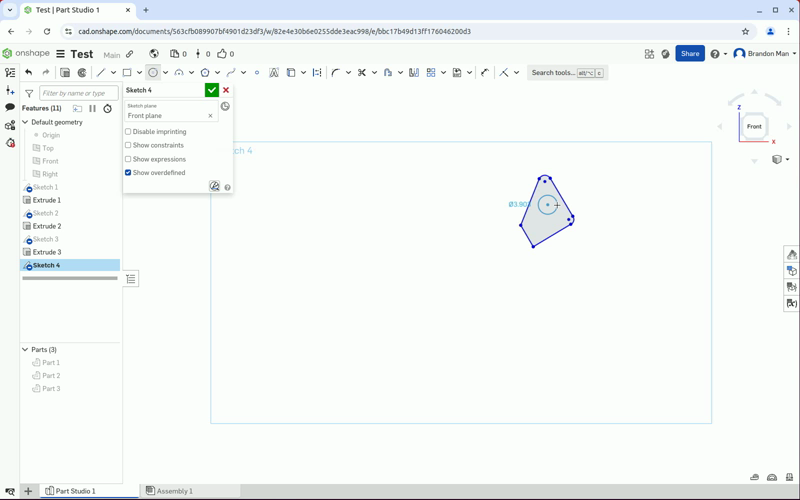
click(557, 204)
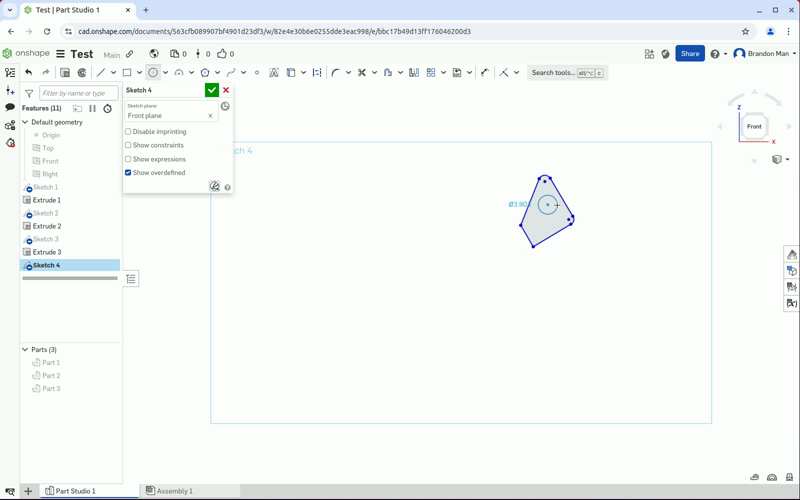
key(esc)
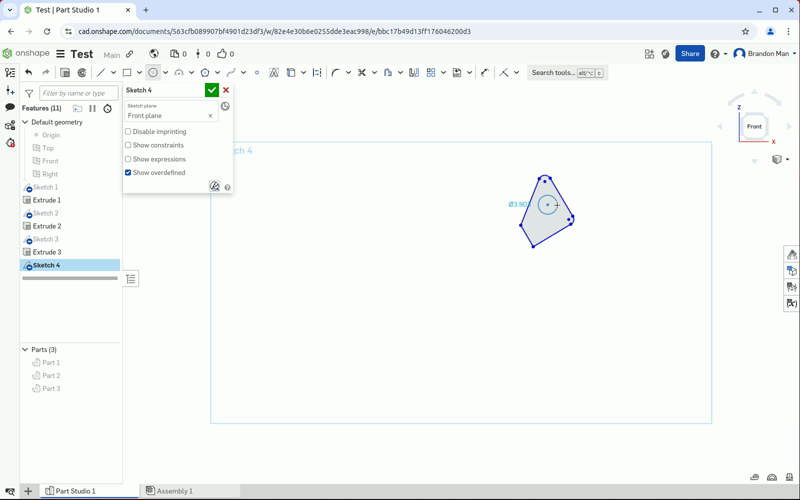
mouse_move(554, 191)
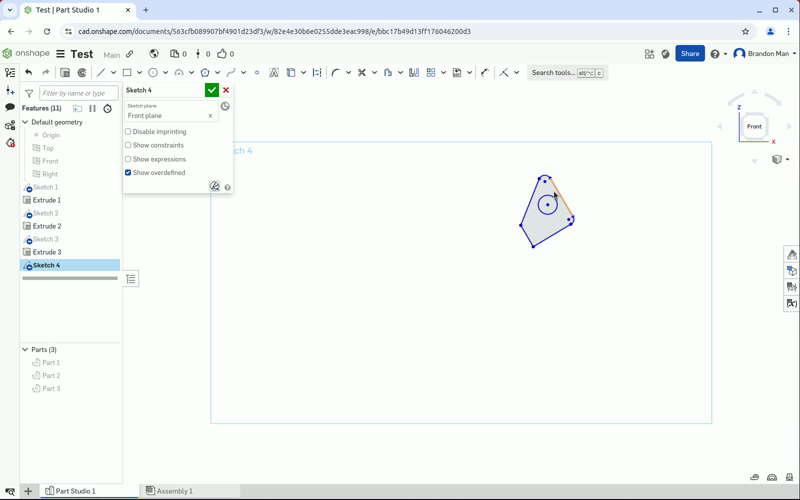
click(554, 191)
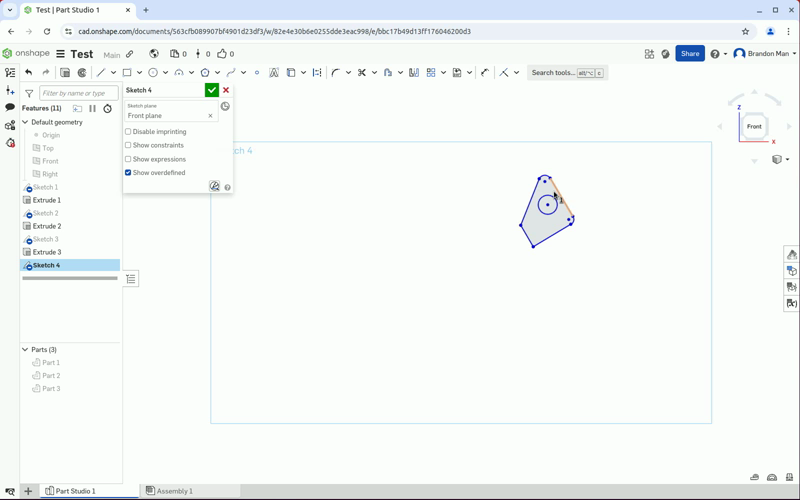
mouse_move(73, 352)
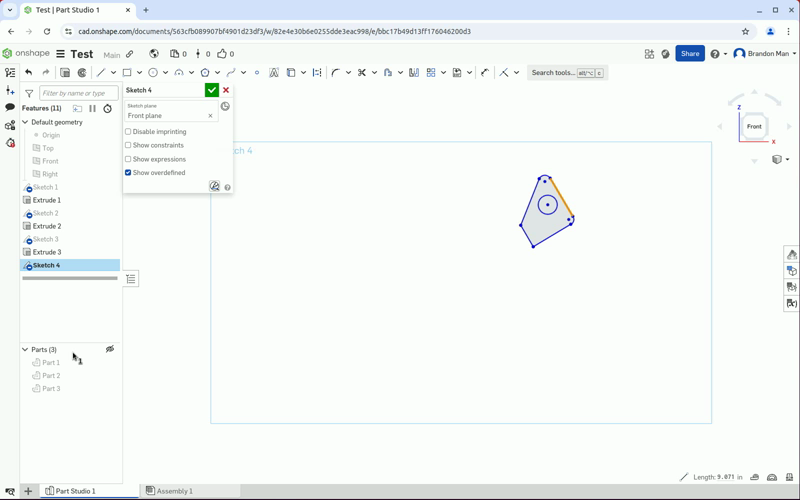
key(shift+y)
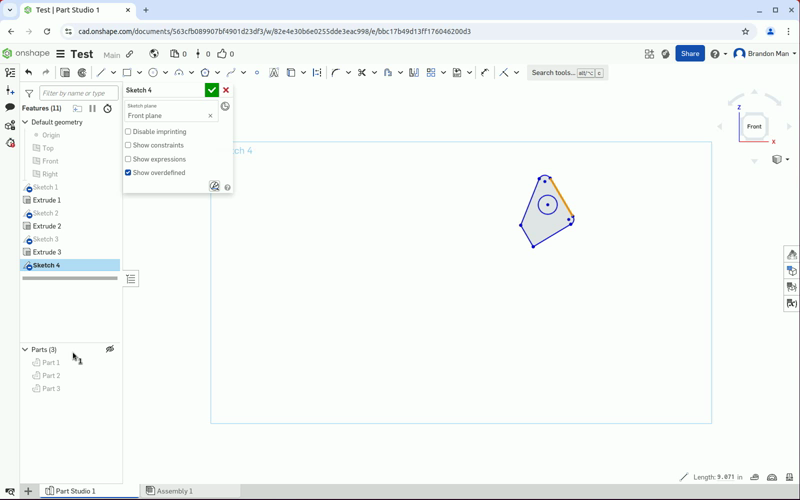
key(shift+e)
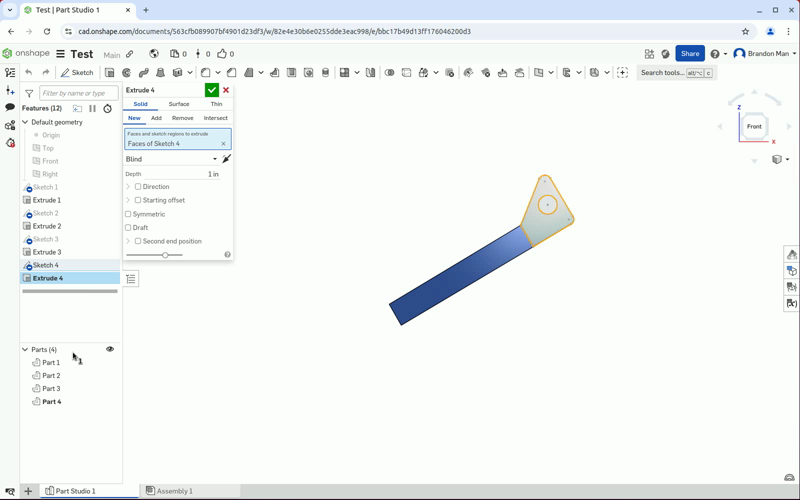
mouse_move(143, 106)
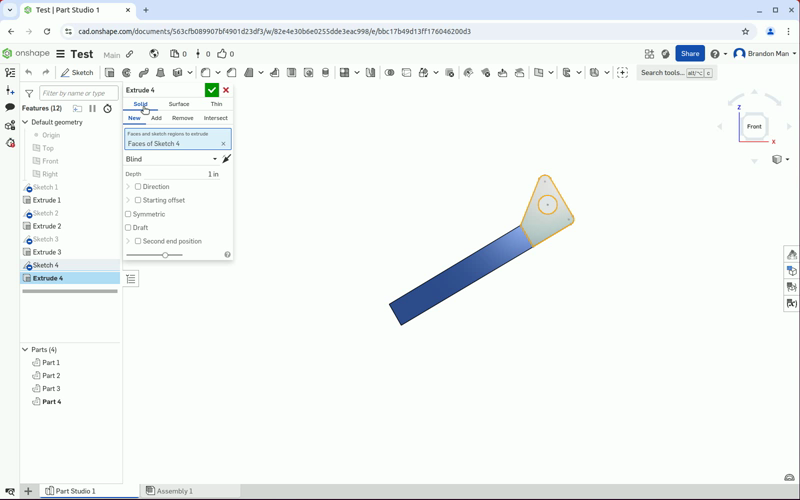
click(143, 106)
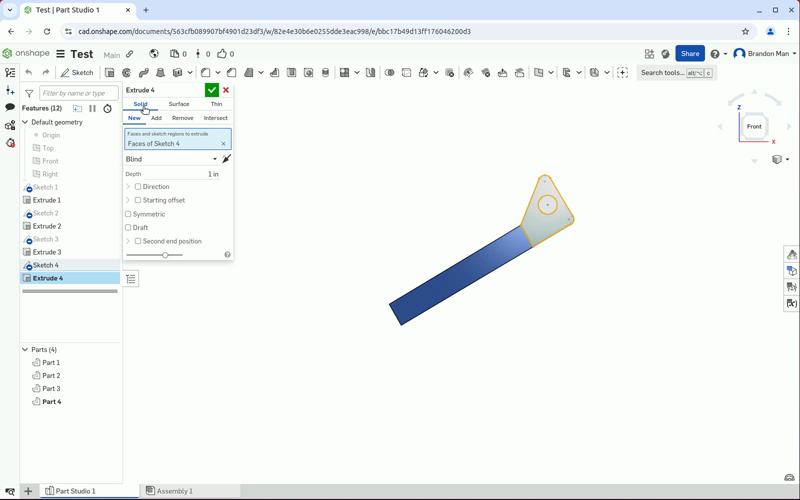
mouse_move(186, 120)
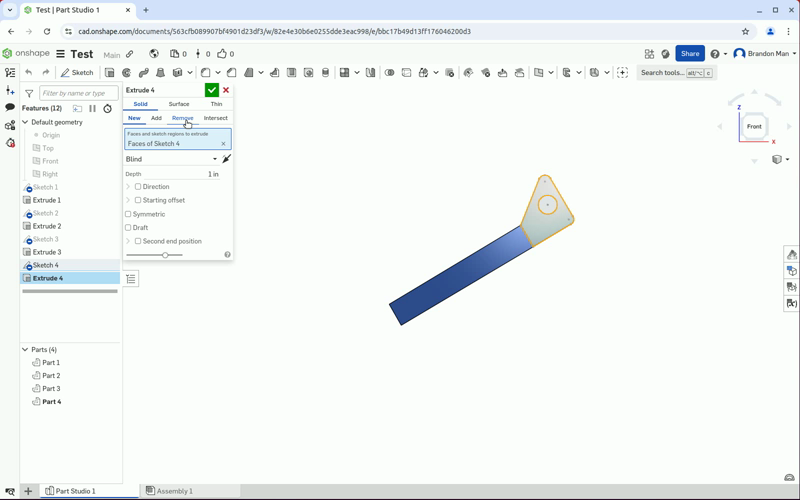
click(186, 120)
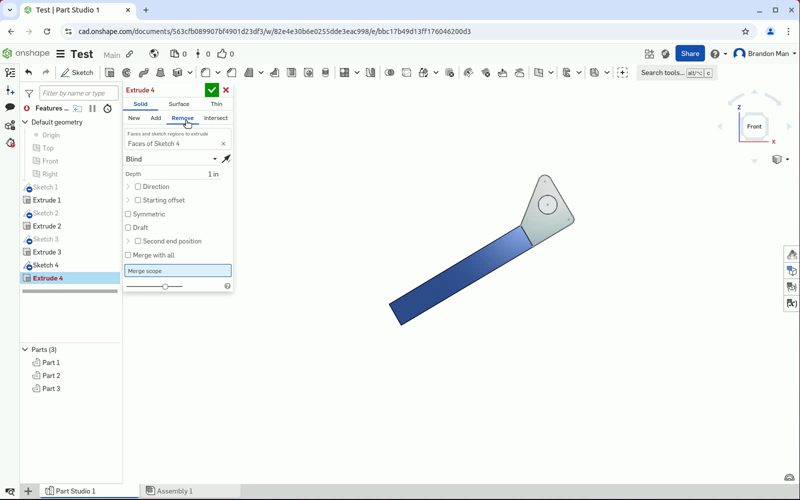
key(tab, 4)
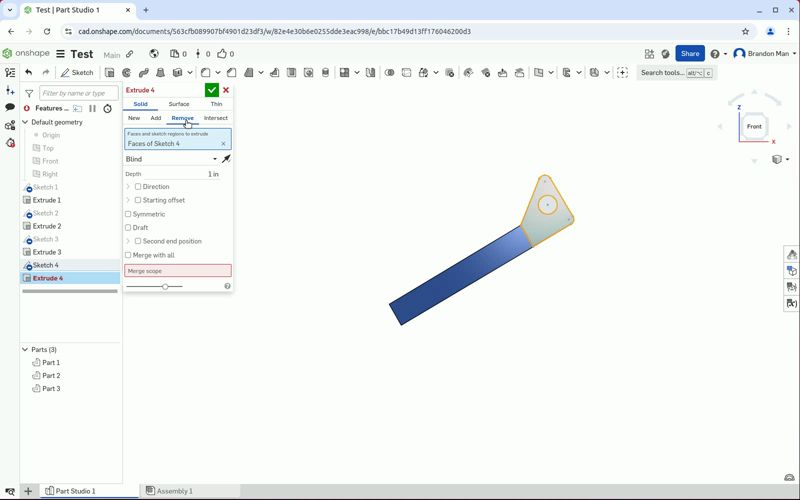
text(-5.296)
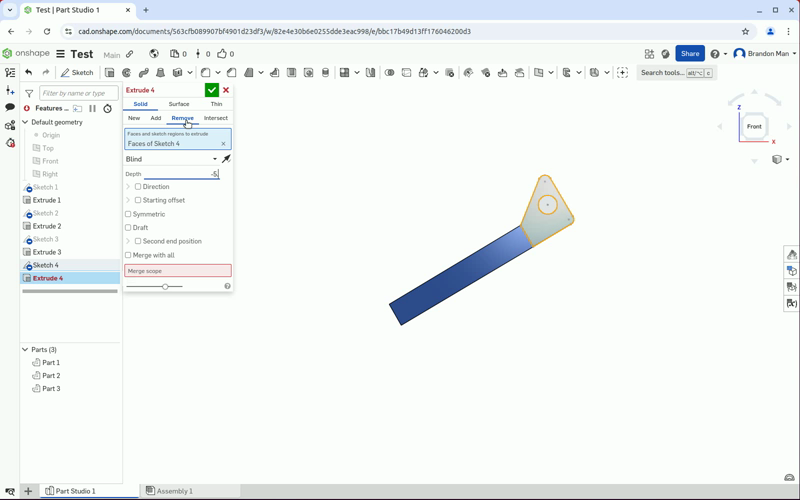
key(tab, 3)
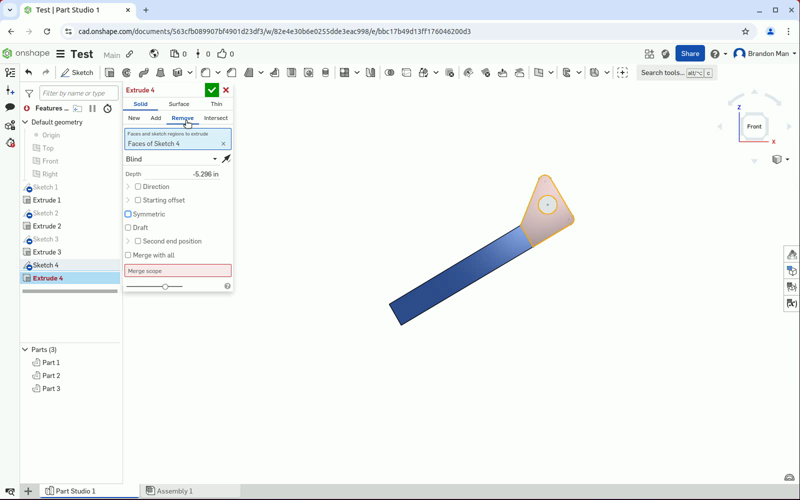
key(space)
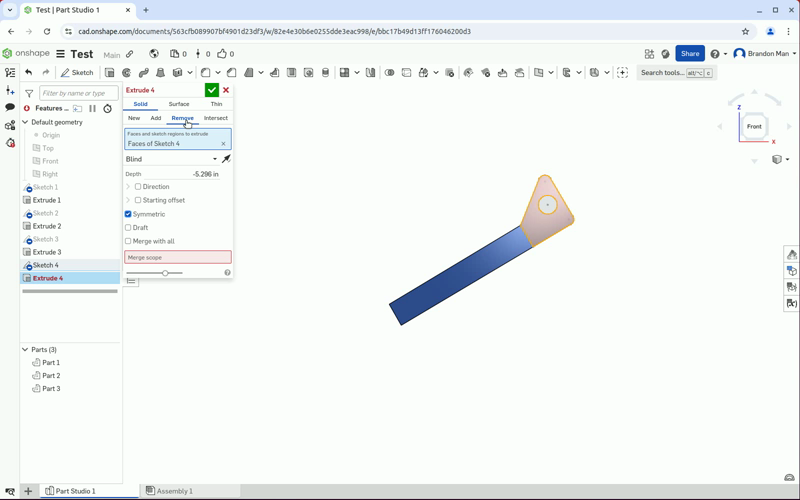
key(tab, 2)
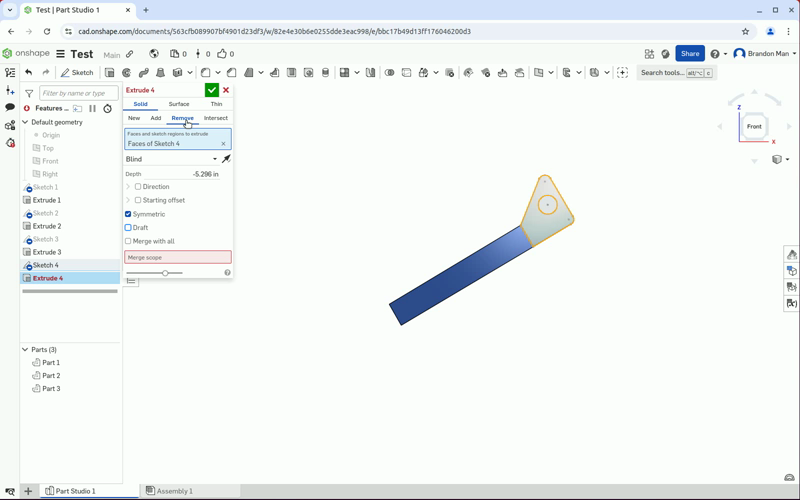
key(space)
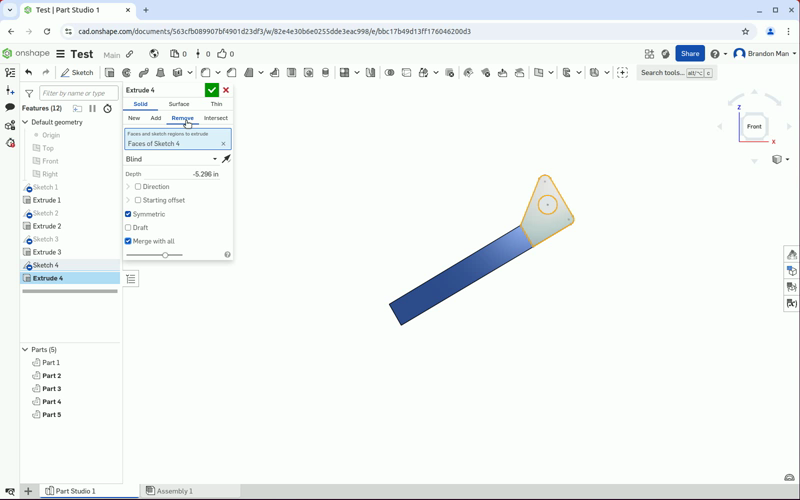
key(enter)
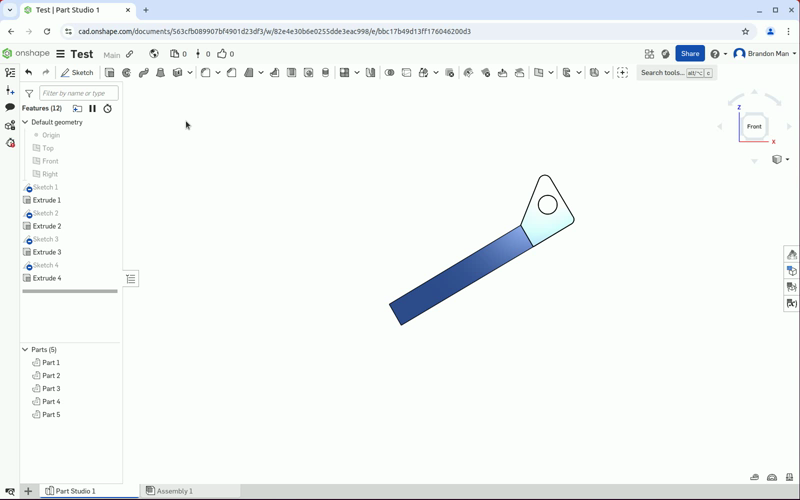
key(shift+h)
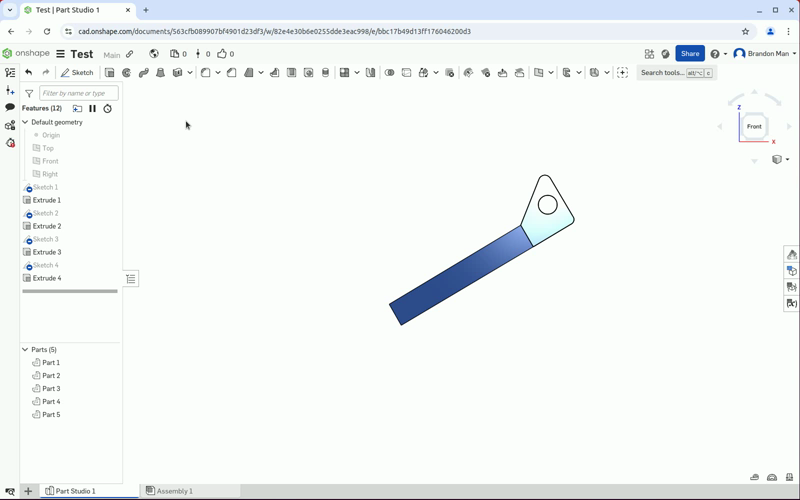
key(shift+h)
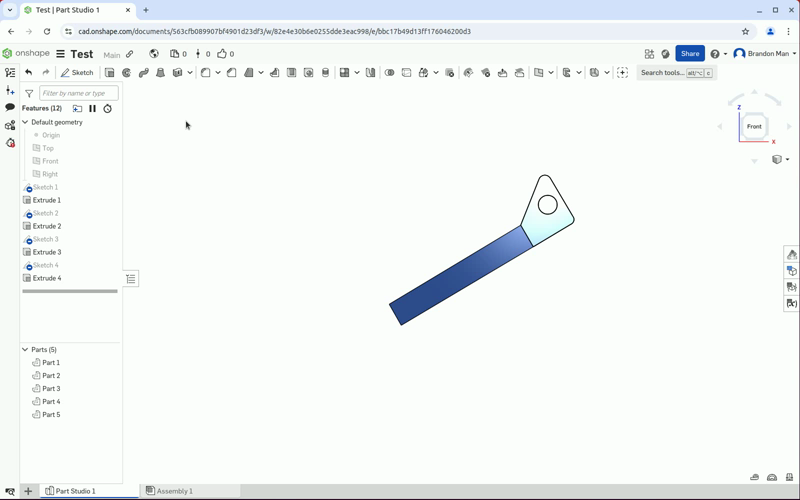
mouse_move(73, 189)
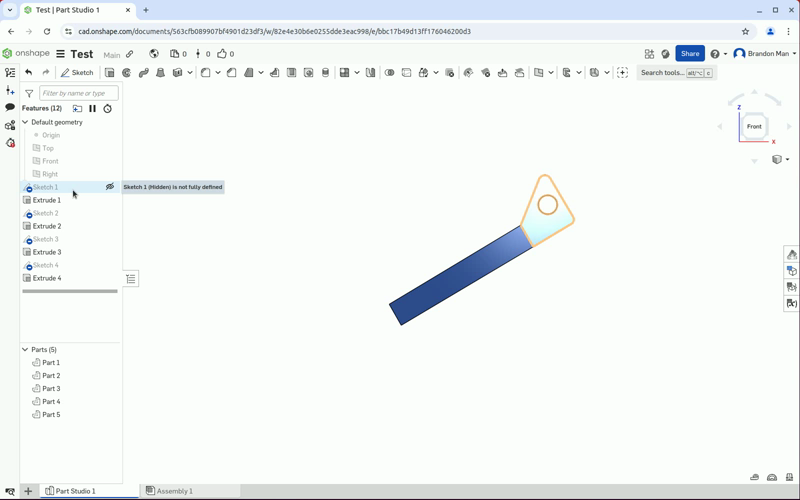
click(73, 189)
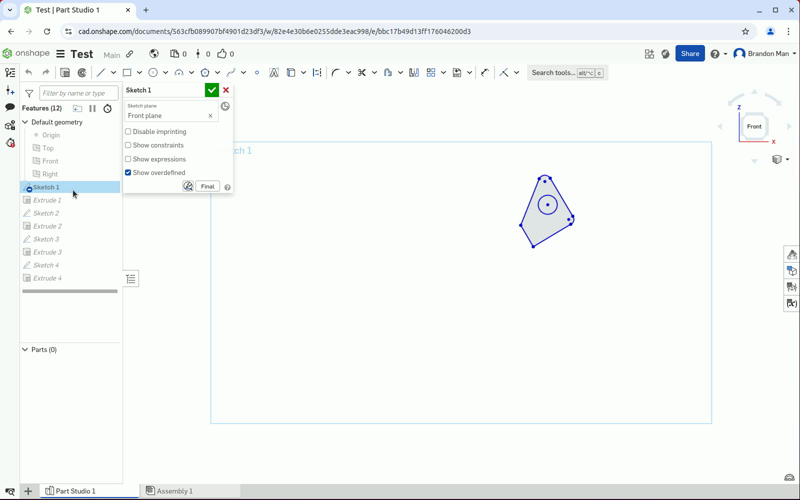
mouse_move(229, 92)
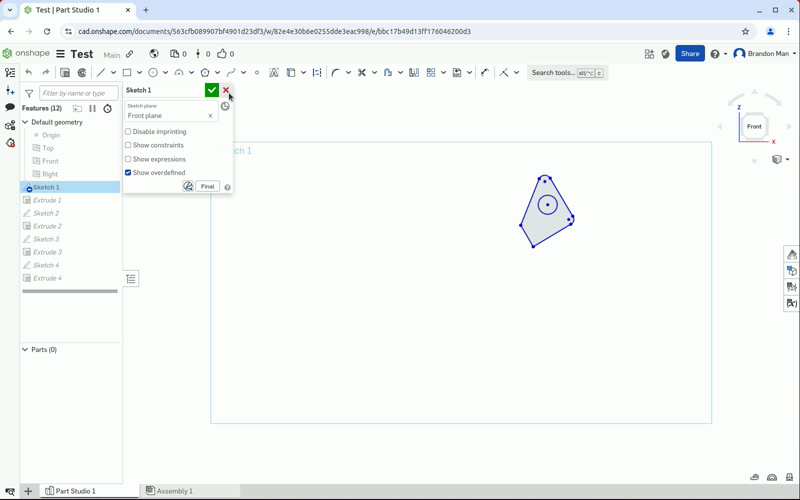
click(229, 92)
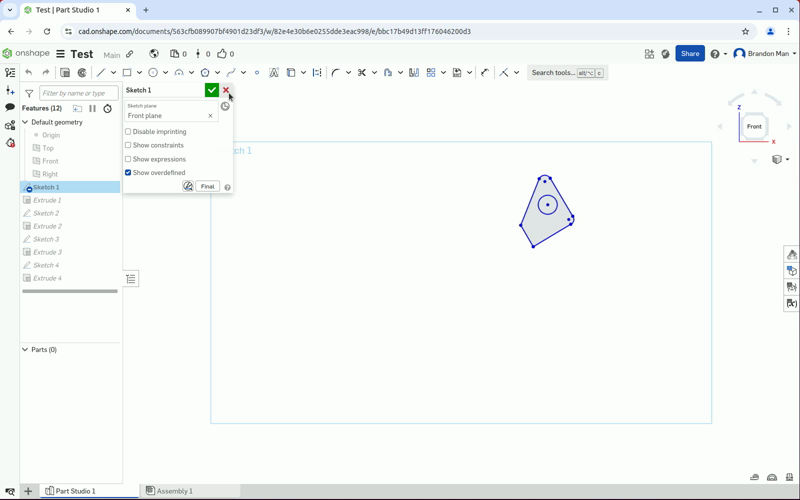
key(shift+s)
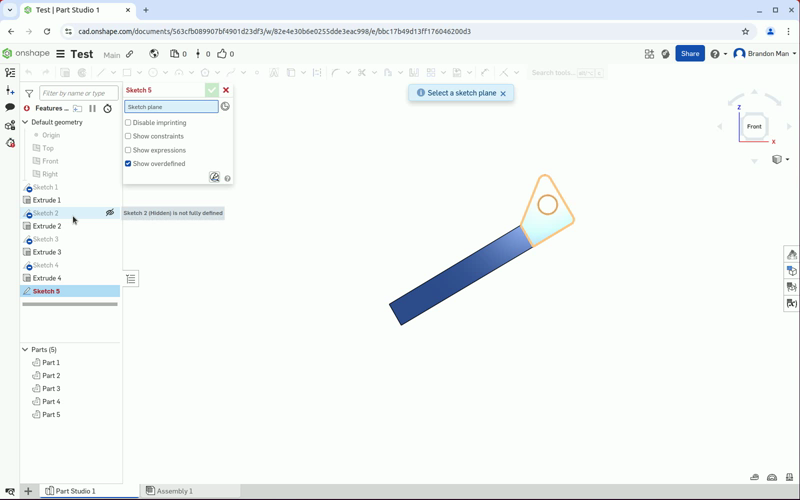
scroll(3)
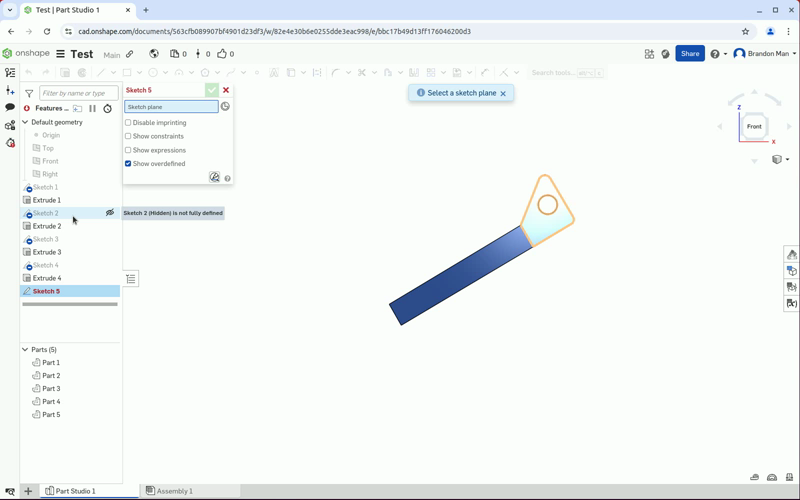
mouse_move(73, 163)
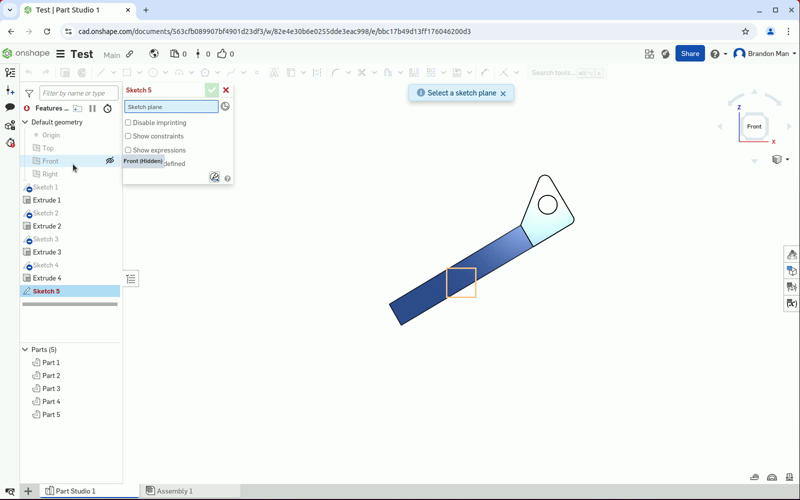
click(73, 163)
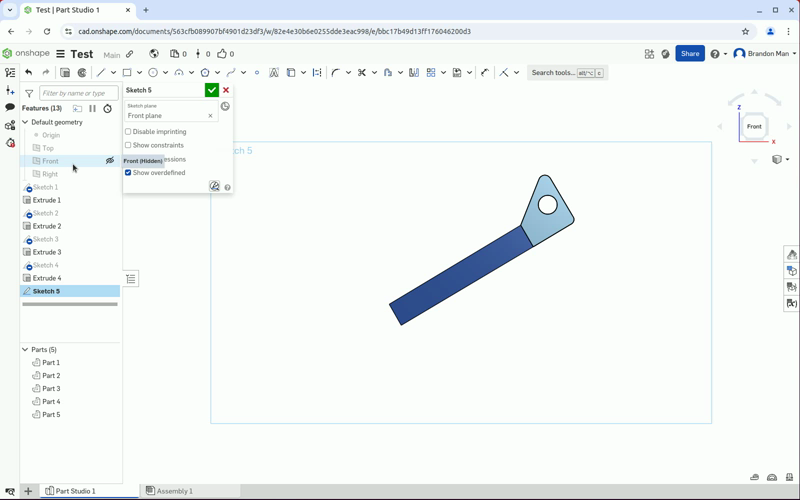
mouse_move(73, 352)
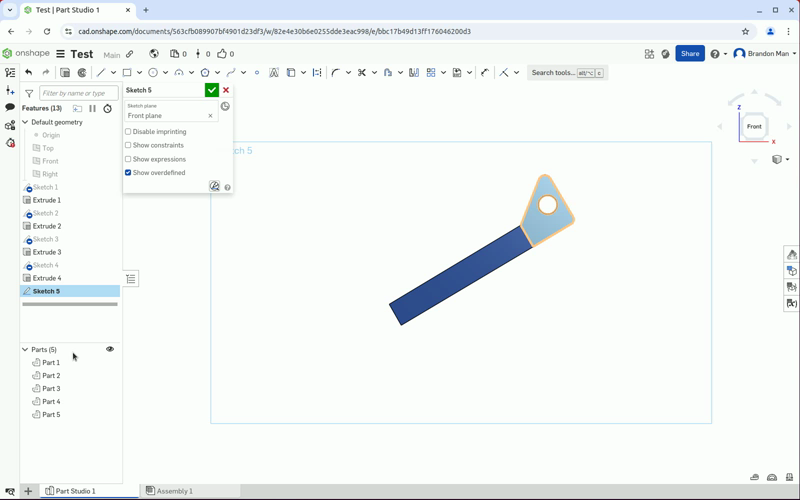
key(y)
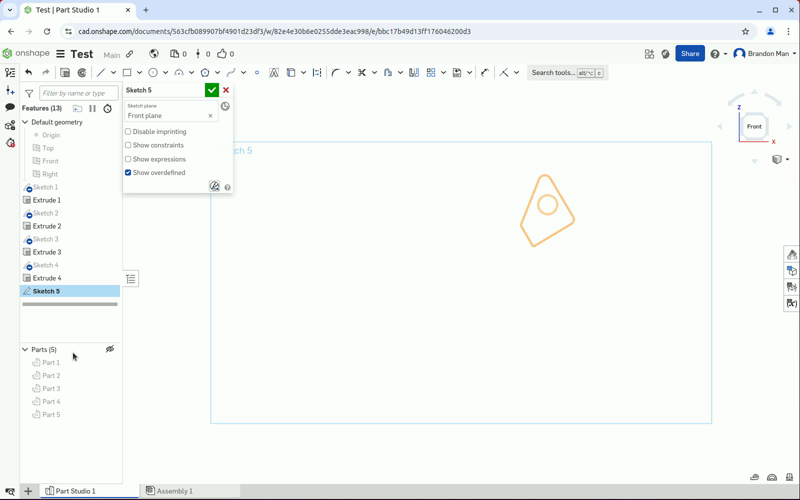
key(l)
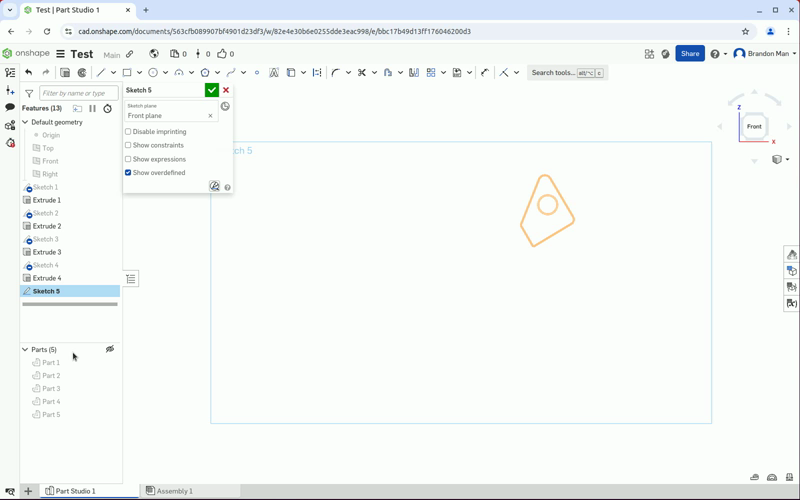
key_down(shift)
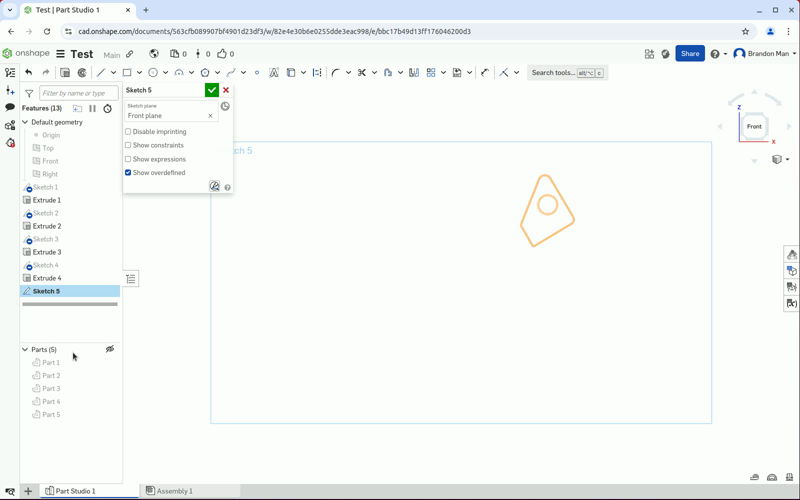
mouse_move(359, 328)
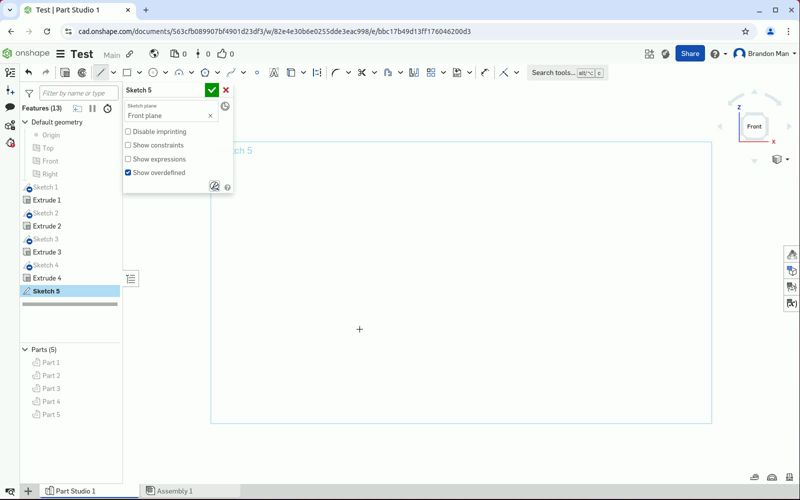
click(359, 328)
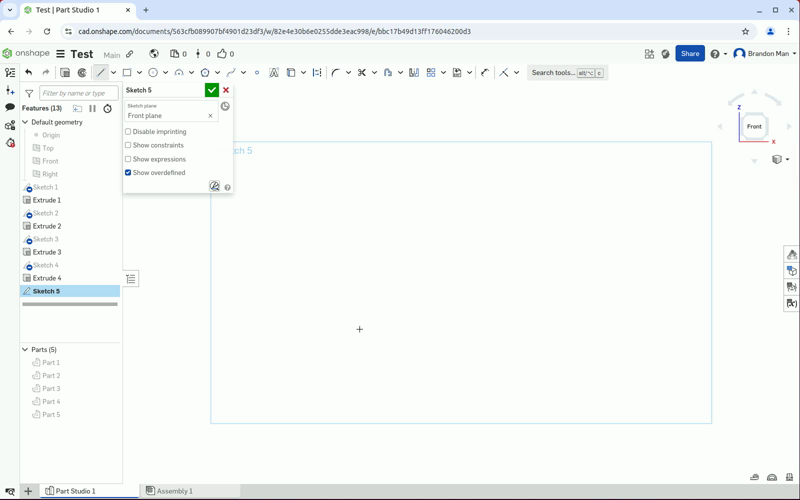
key_up(shift)
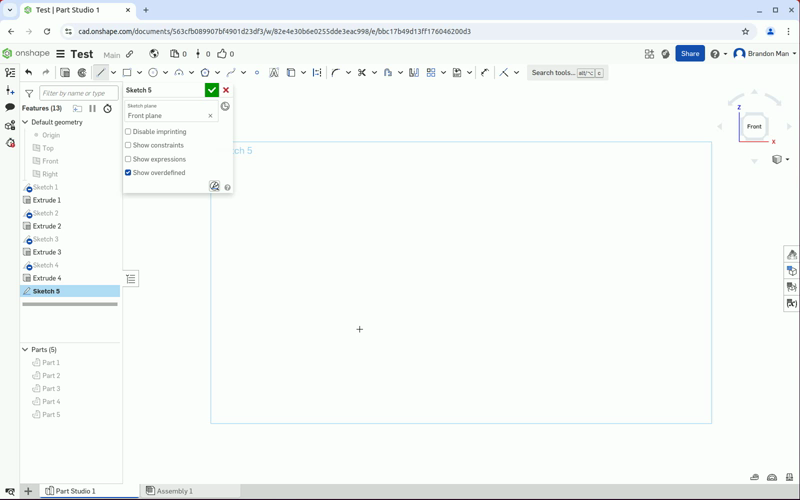
key_down(shift)
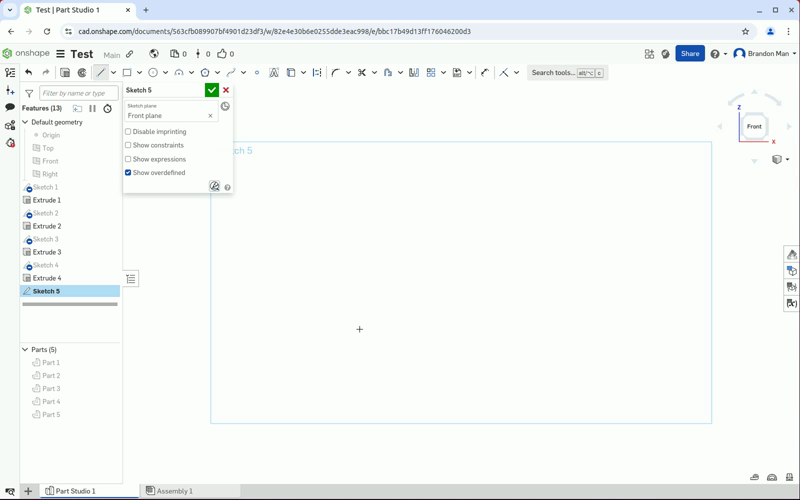
mouse_move(389, 328)
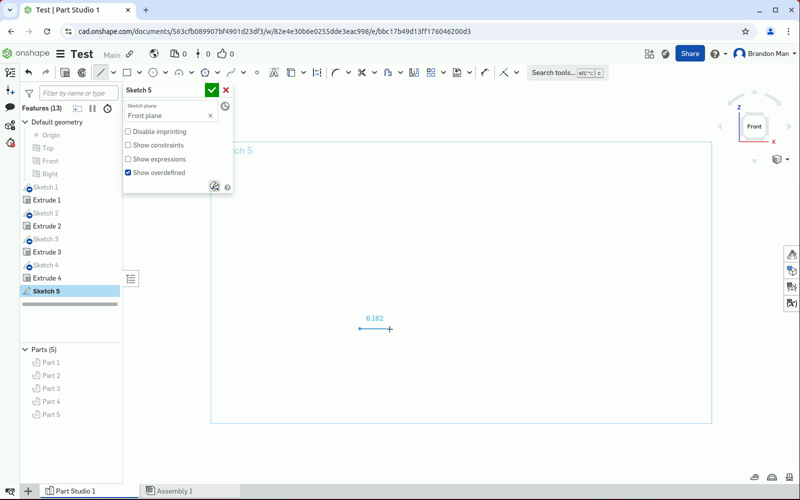
mouse_move(376, 355)
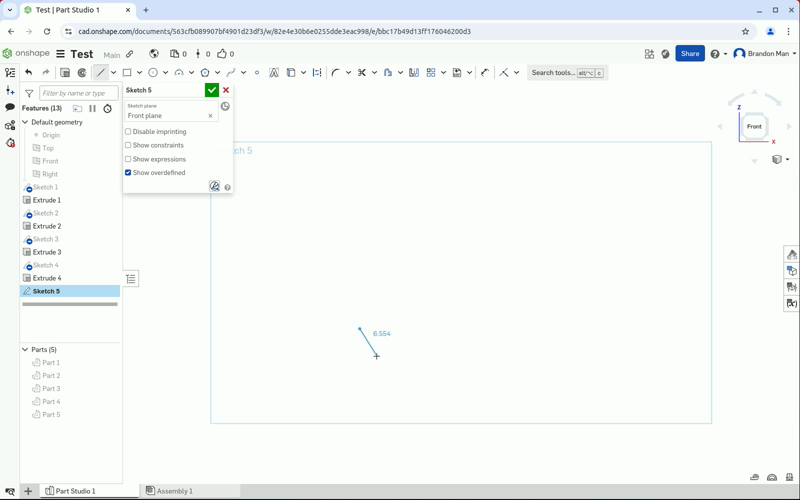
click(376, 355)
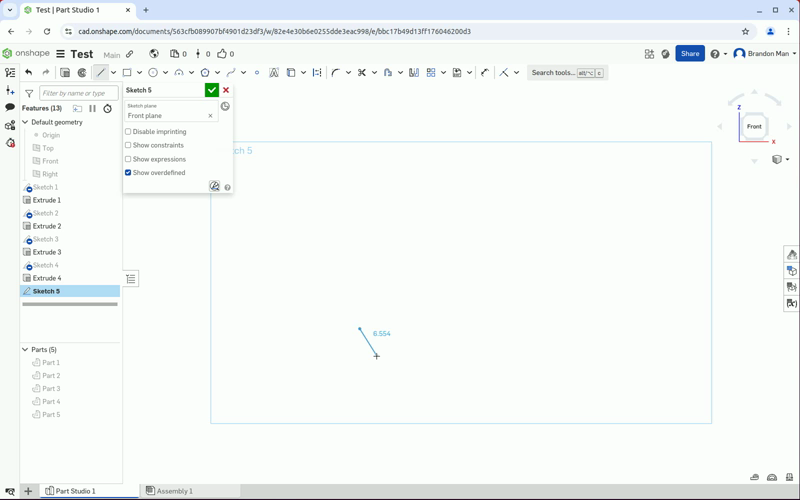
key_up(shift)
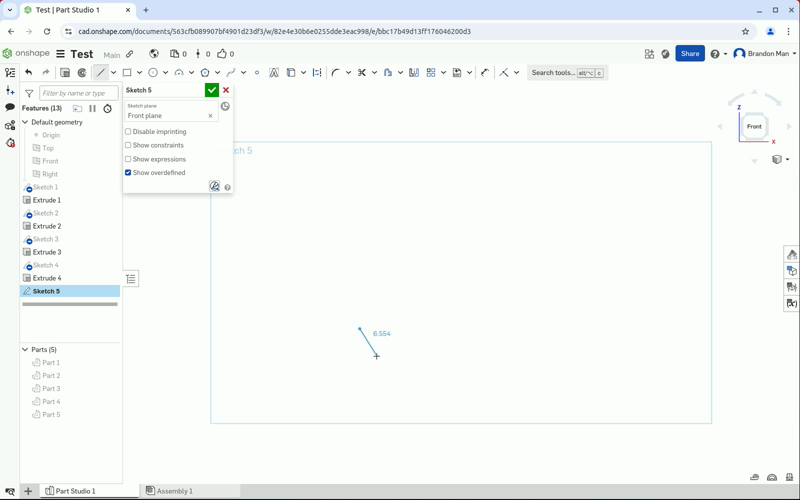
key(esc)
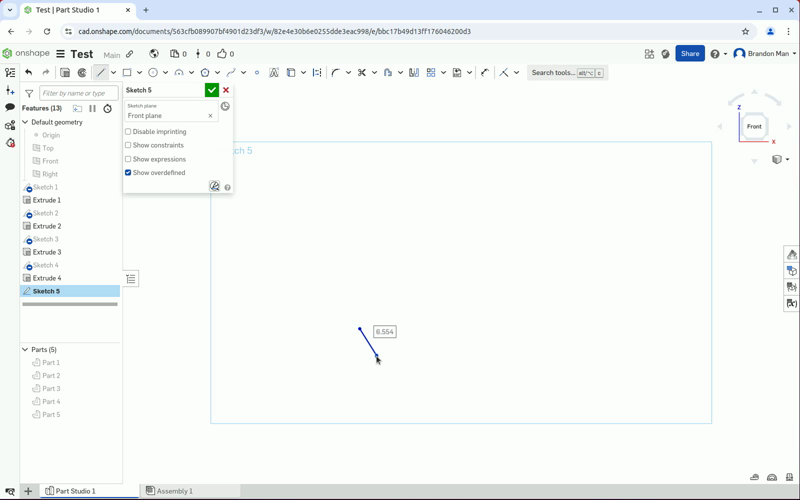
key(a)
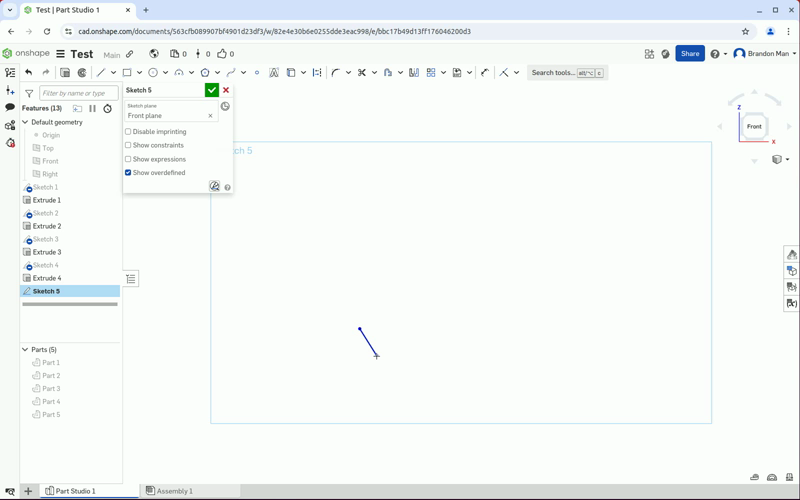
mouse_move(376, 355)
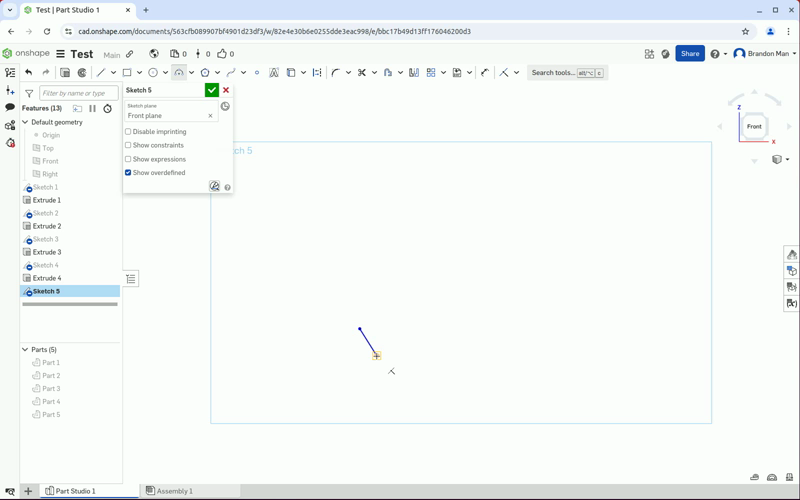
click(376, 355)
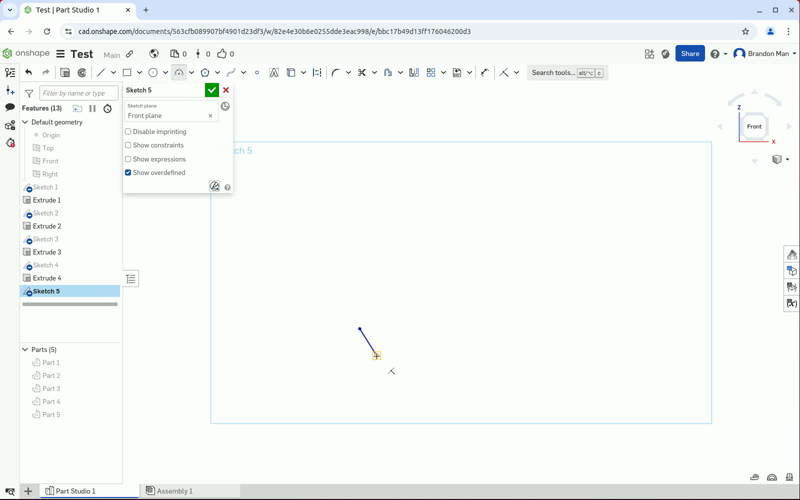
key_down(shift)
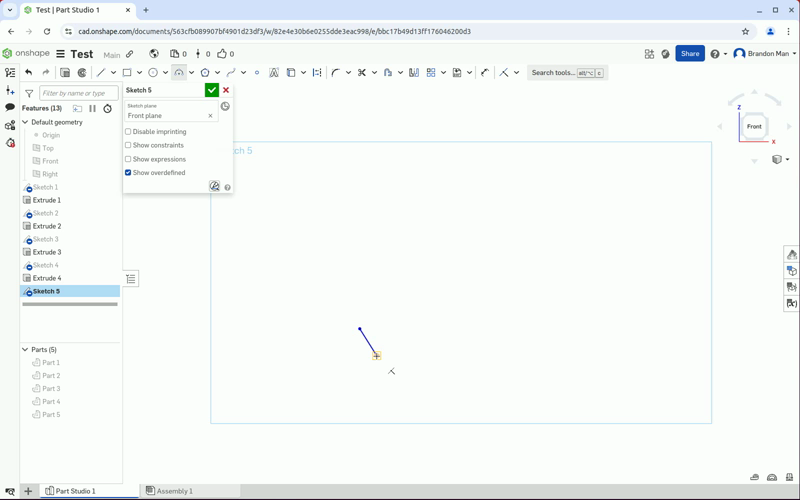
mouse_move(387, 355)
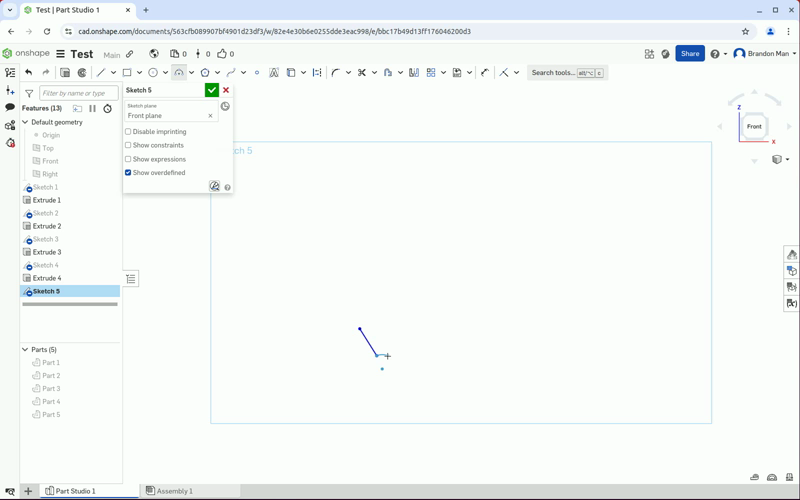
click(387, 355)
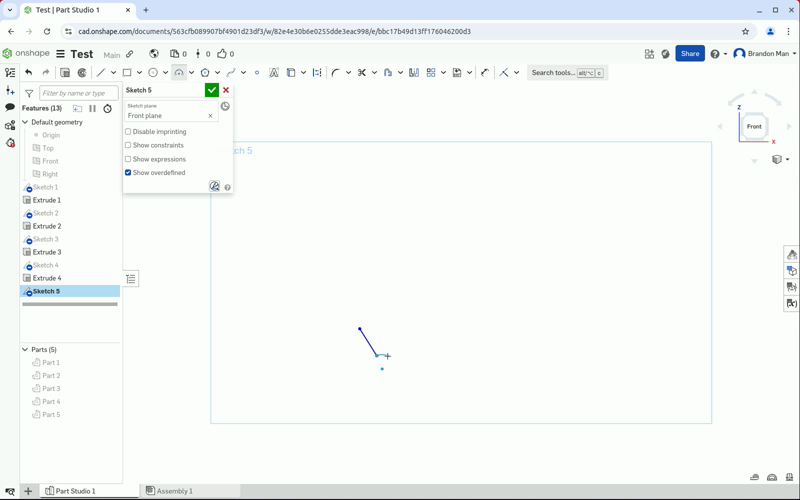
mouse_move(382, 359)
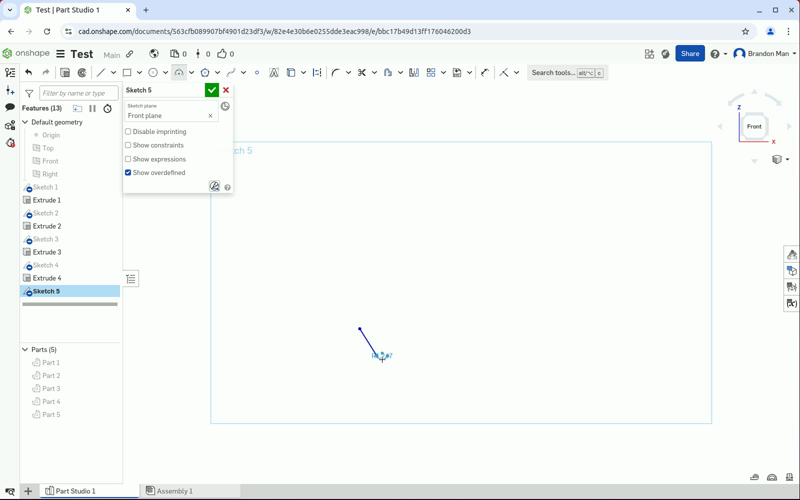
click(382, 359)
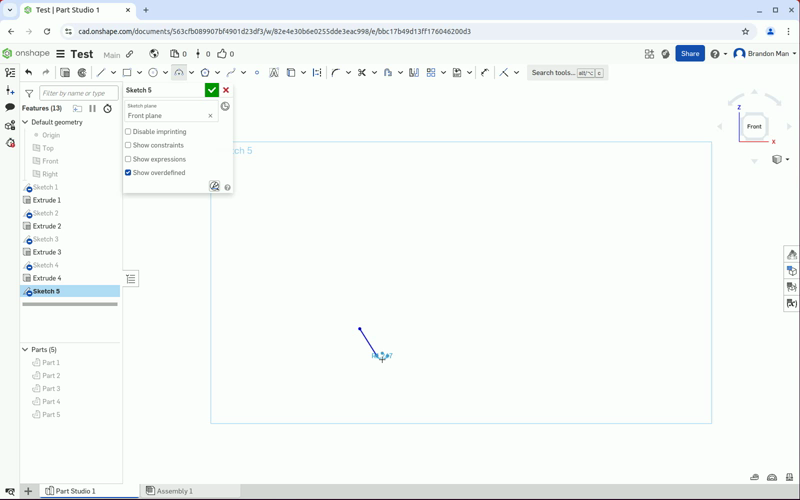
key_up(shift)
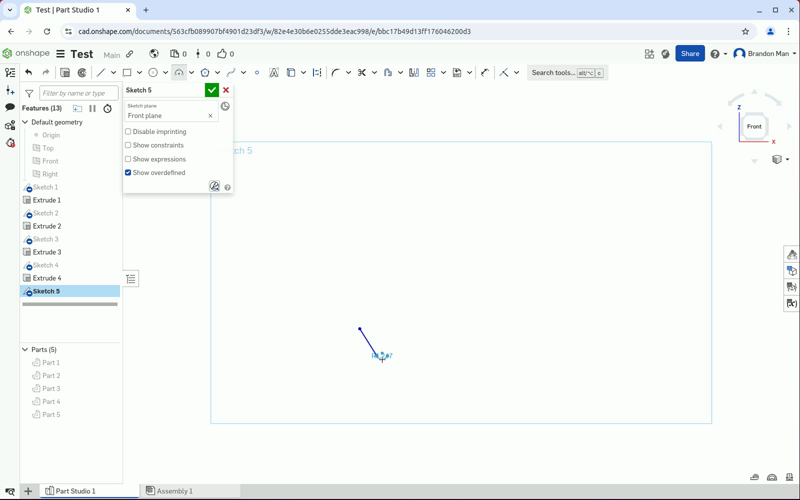
key(esc)
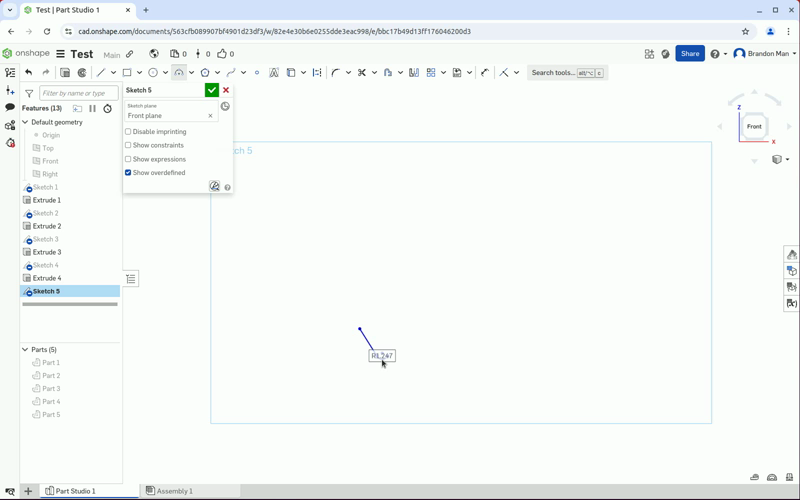
key(l)
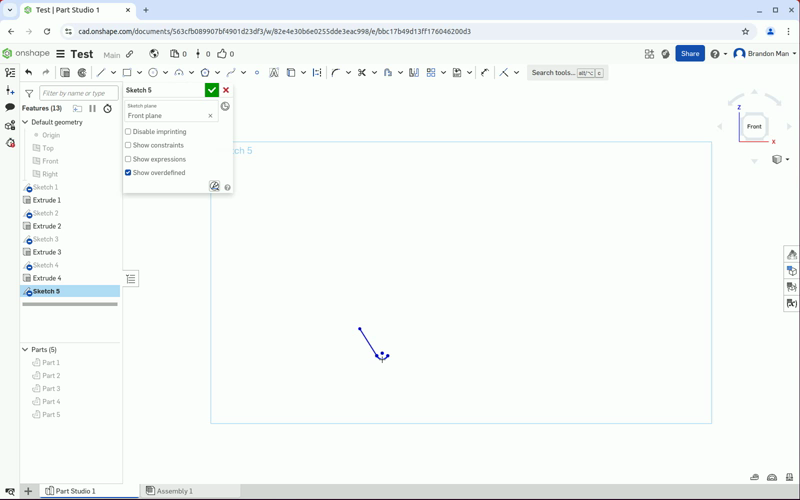
mouse_move(387, 355)
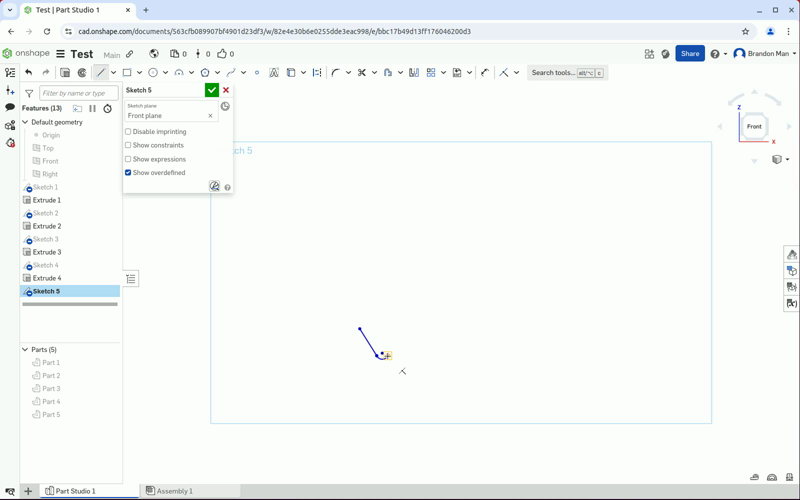
click(387, 355)
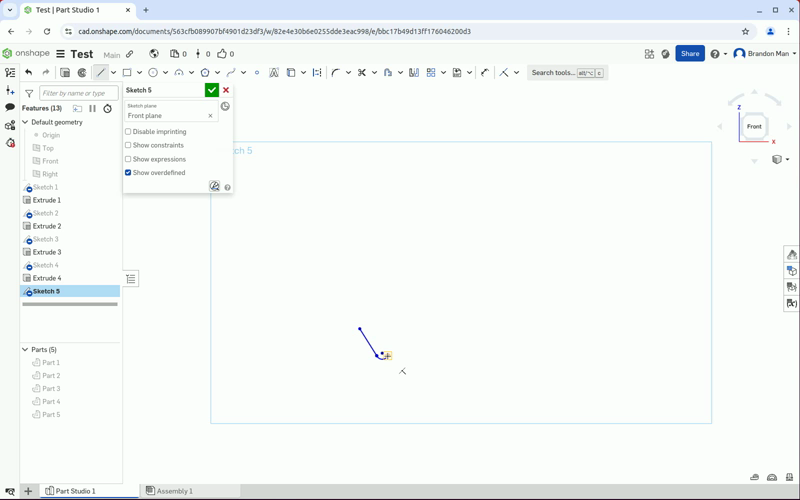
key_down(shift)
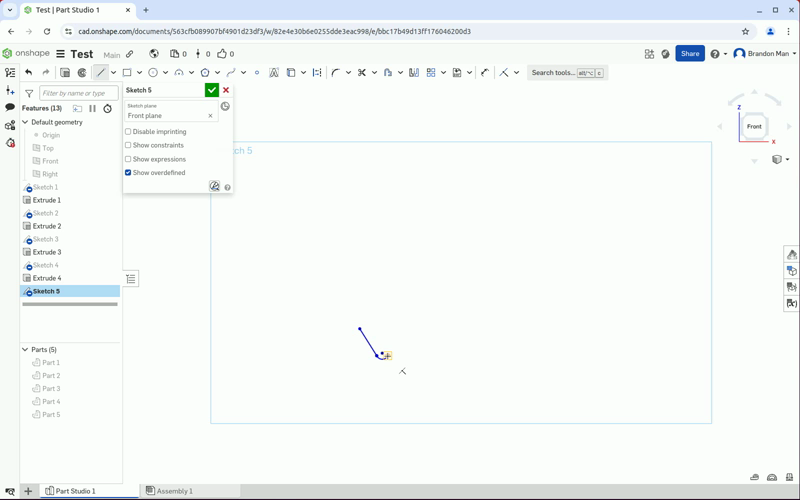
mouse_move(417, 355)
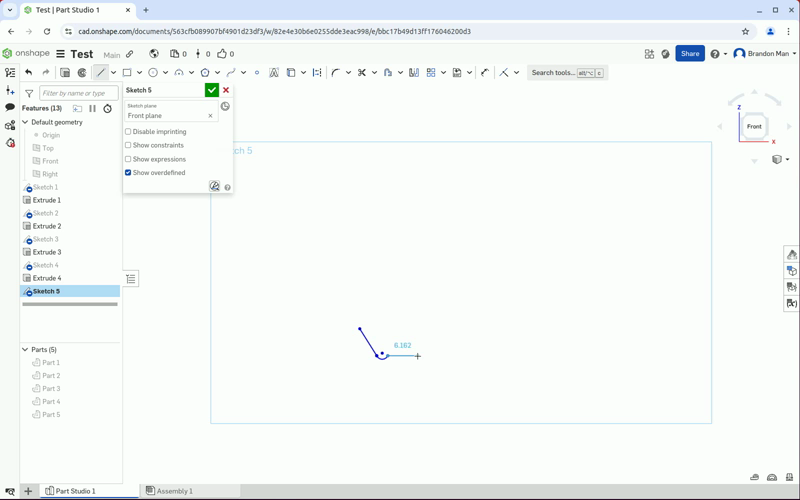
mouse_move(401, 325)
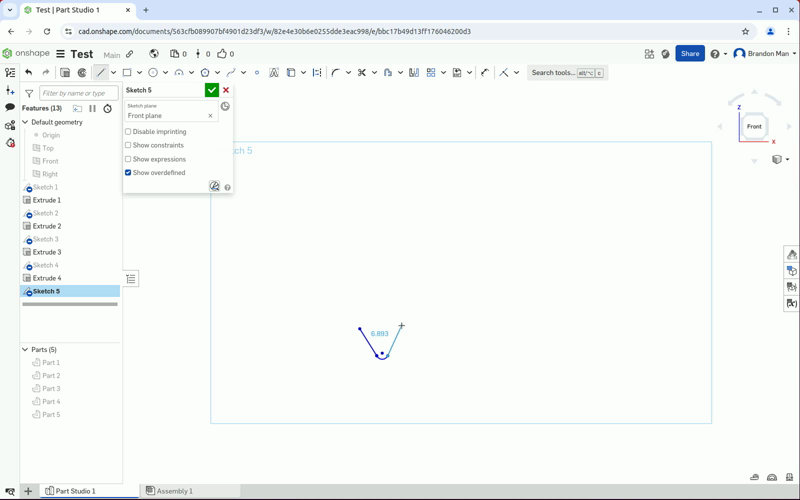
click(401, 325)
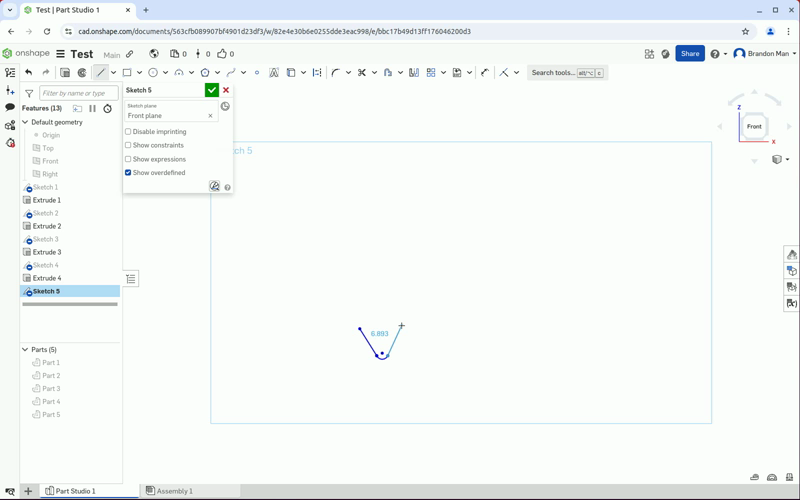
key_up(shift)
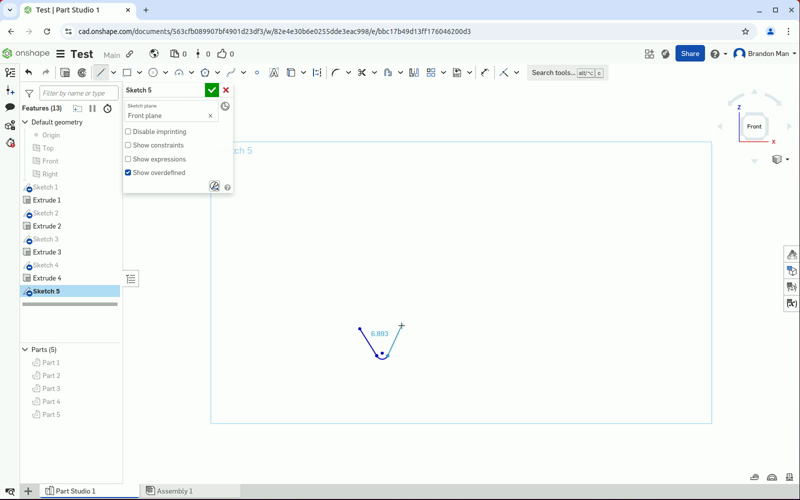
key_down(shift)
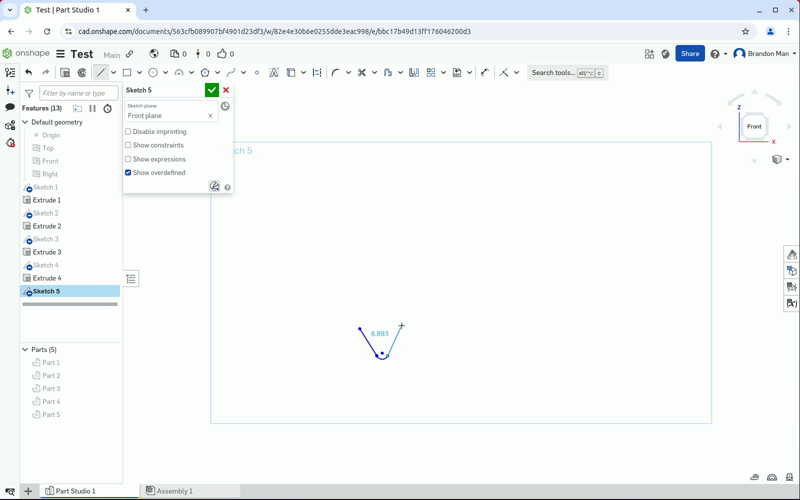
mouse_move(431, 325)
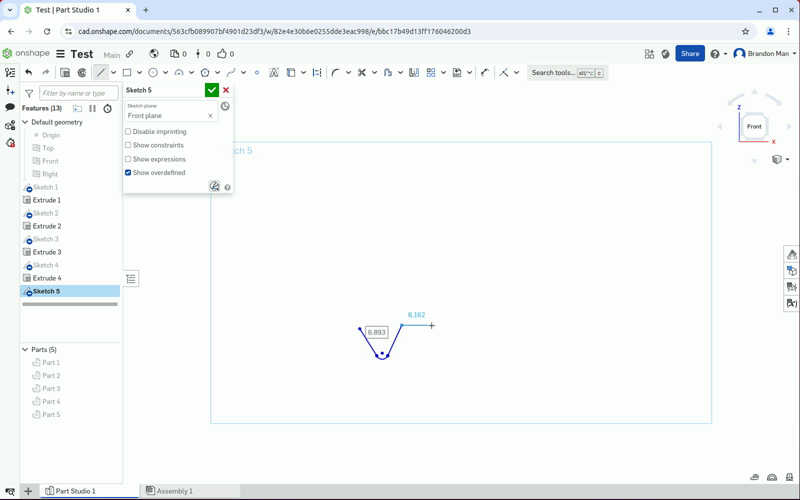
mouse_move(389, 303)
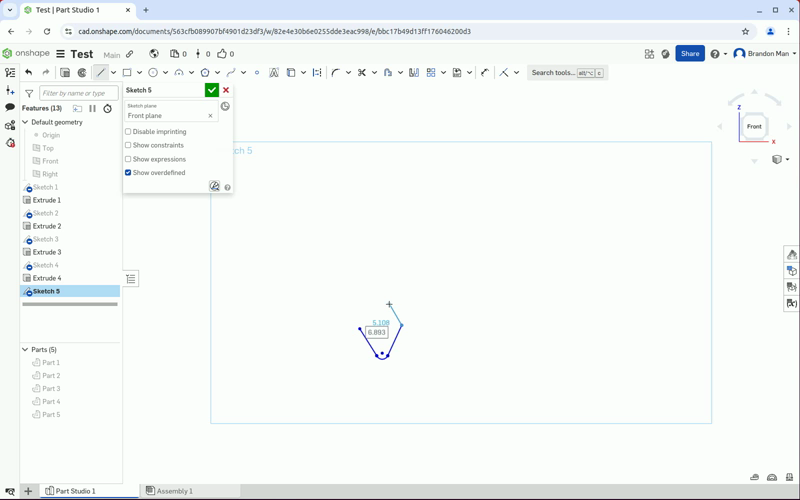
click(389, 303)
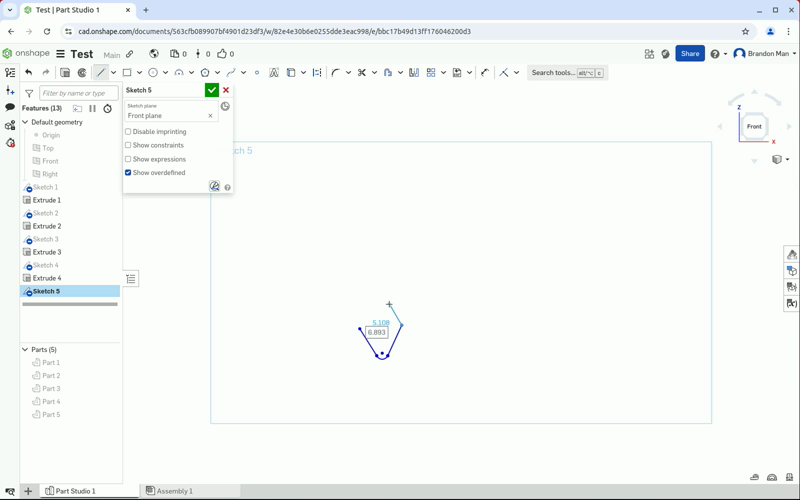
key_up(shift)
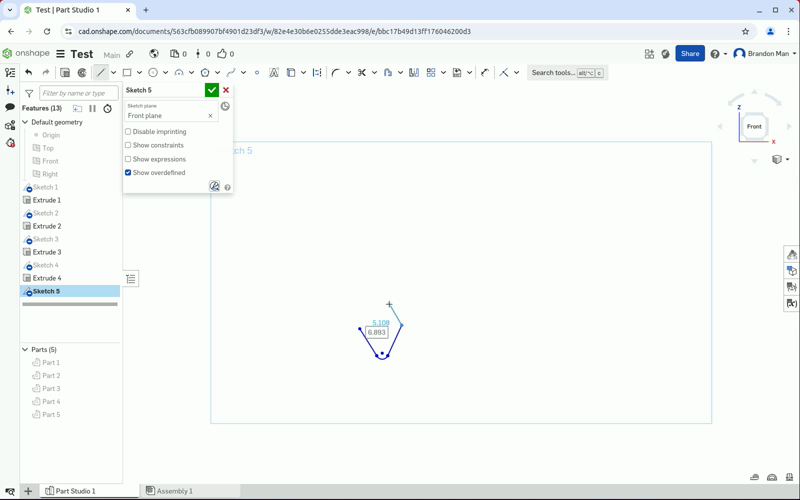
key_down(shift)
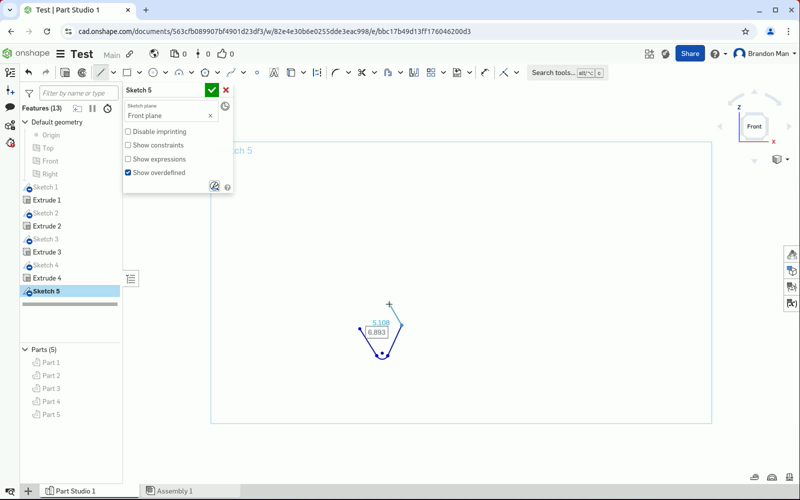
mouse_move(419, 303)
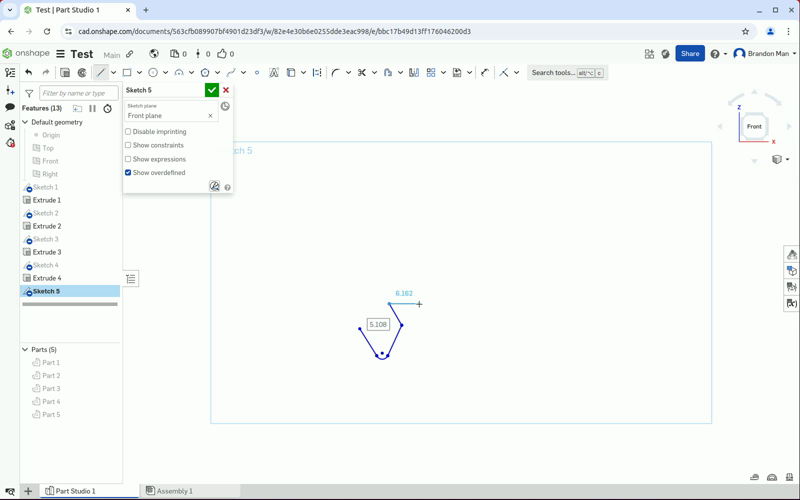
mouse_move(362, 319)
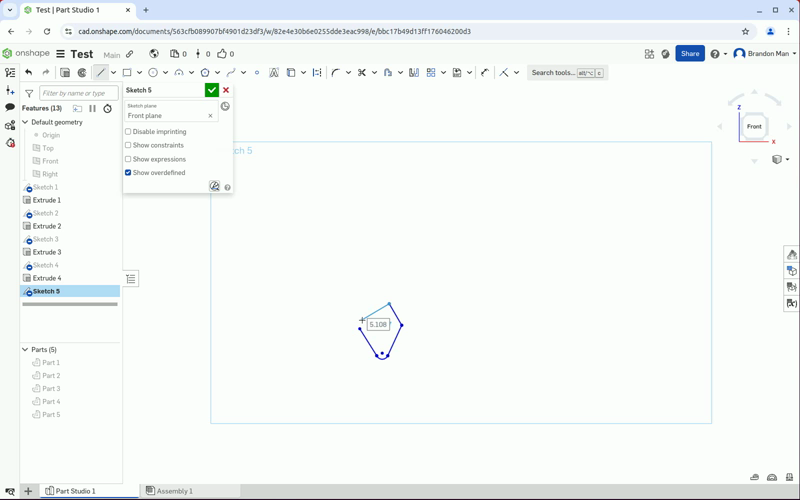
click(362, 319)
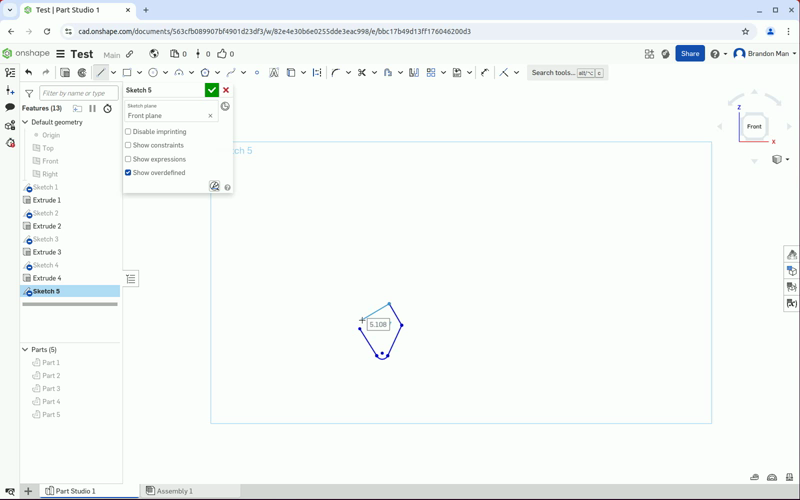
key_up(shift)
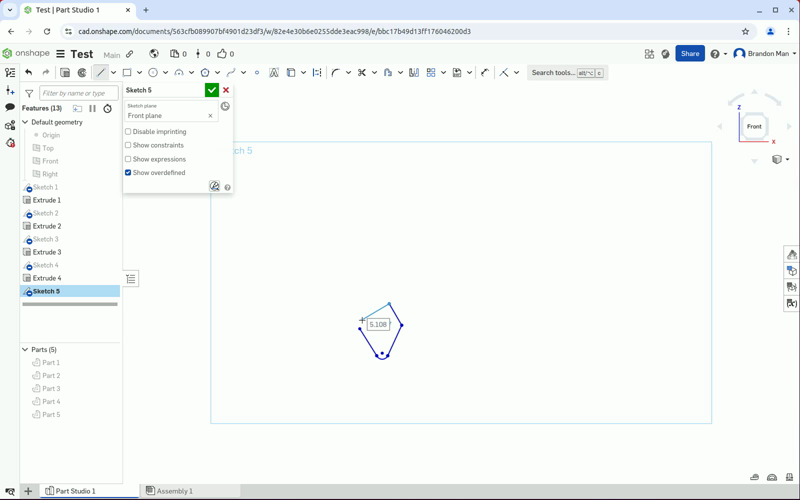
key(esc)
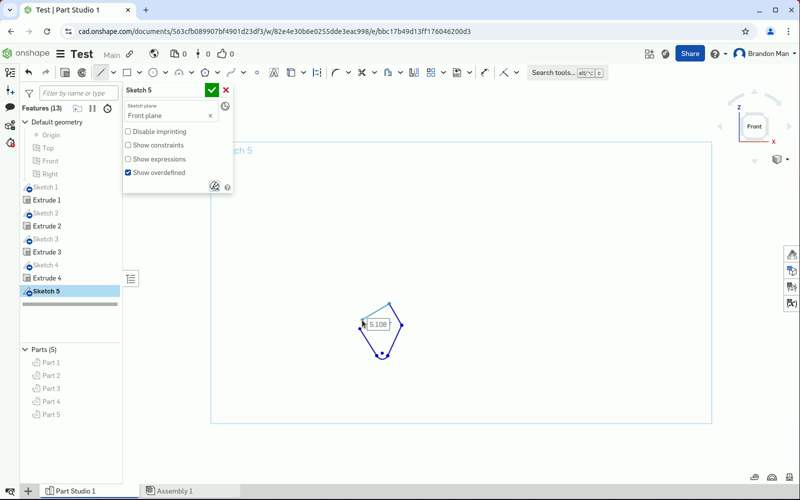
key(a)
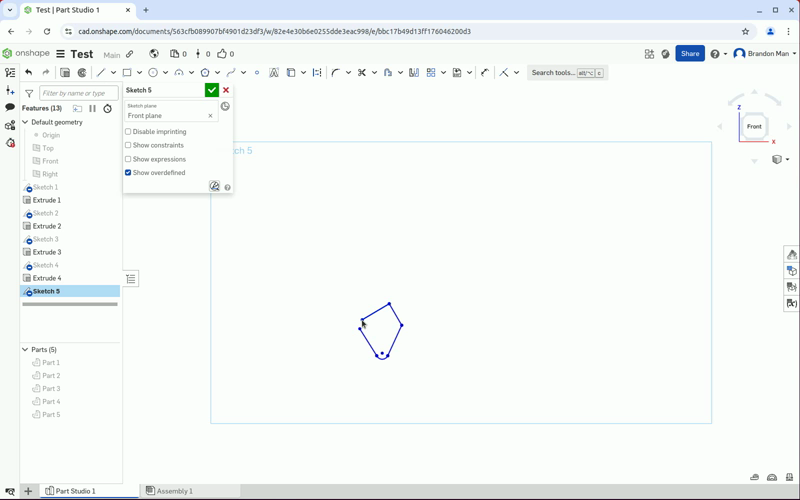
mouse_move(362, 319)
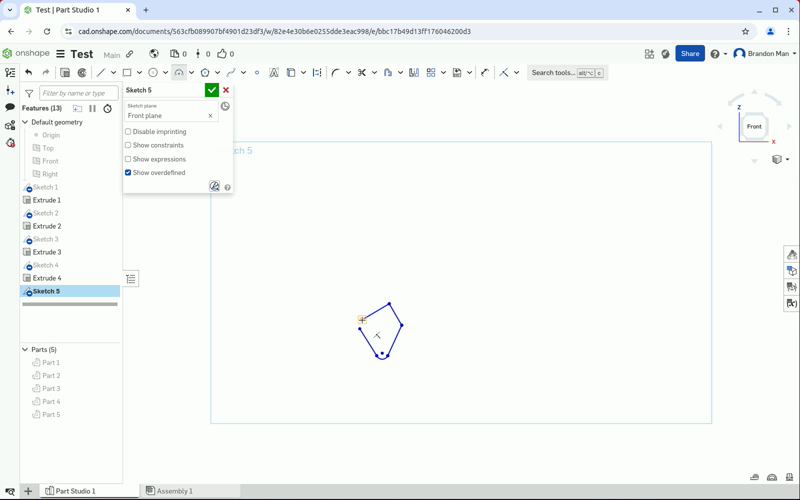
click(362, 319)
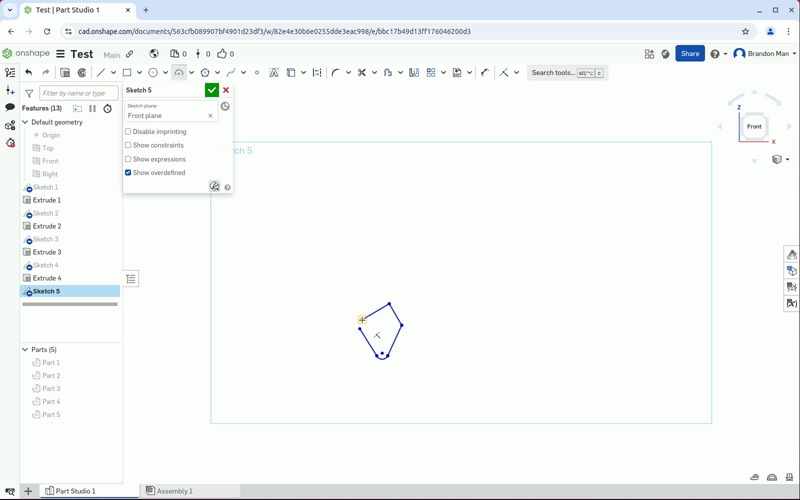
mouse_move(359, 328)
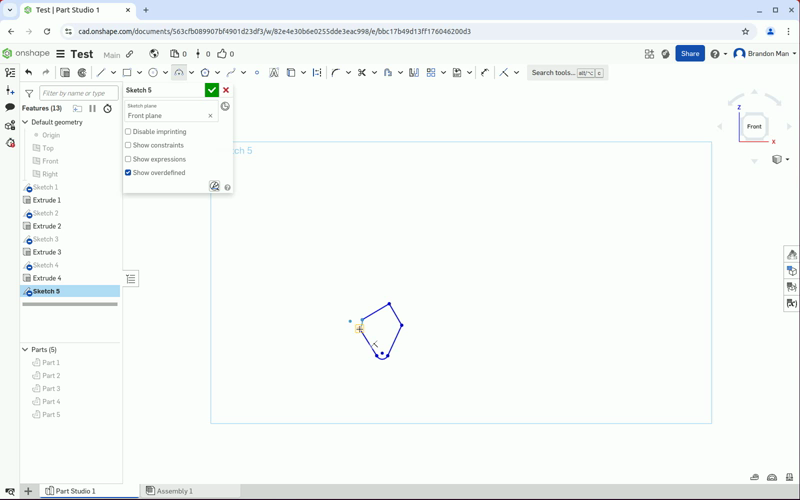
click(359, 328)
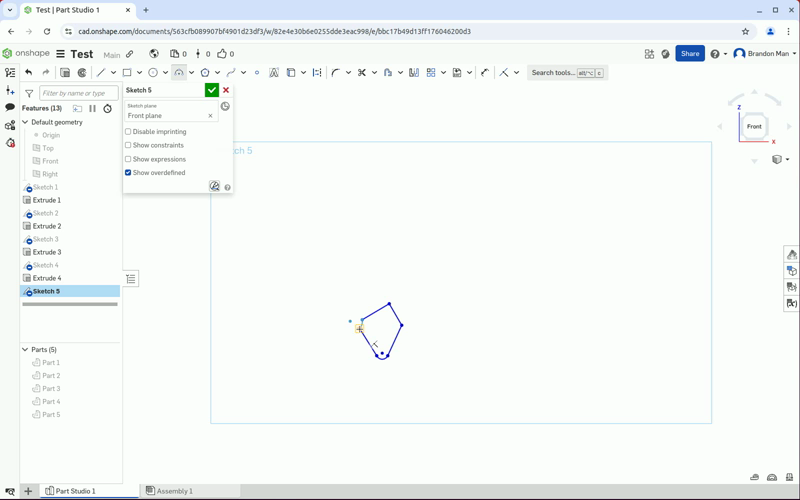
key_down(shift)
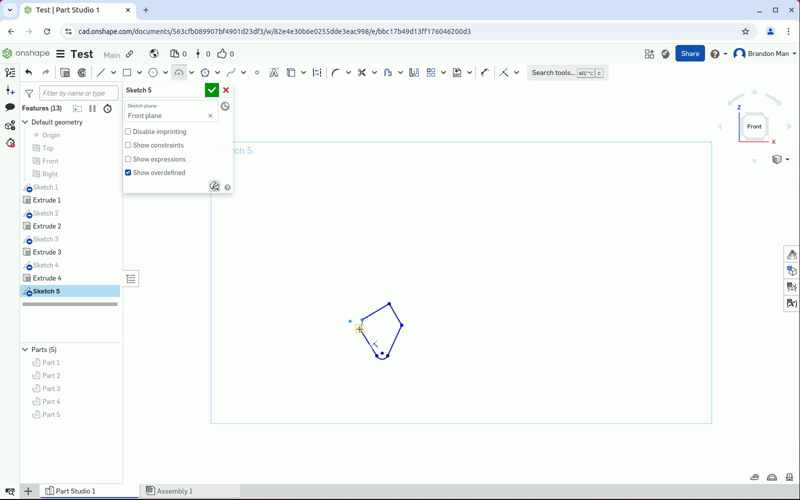
mouse_move(359, 323)
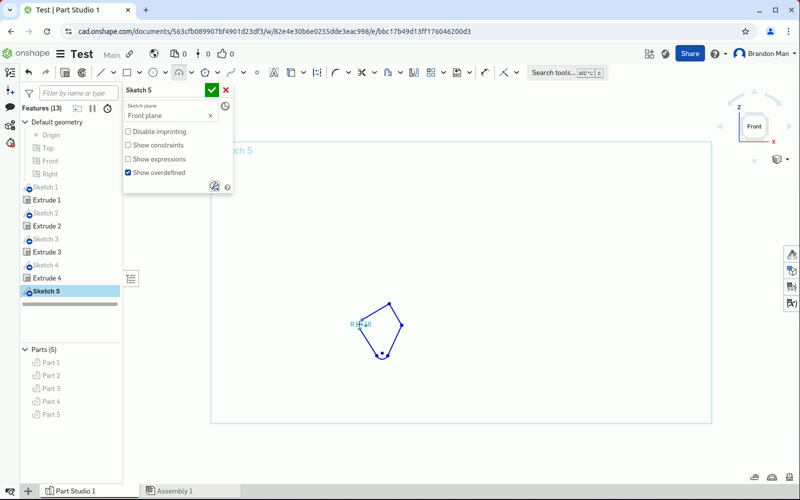
click(359, 323)
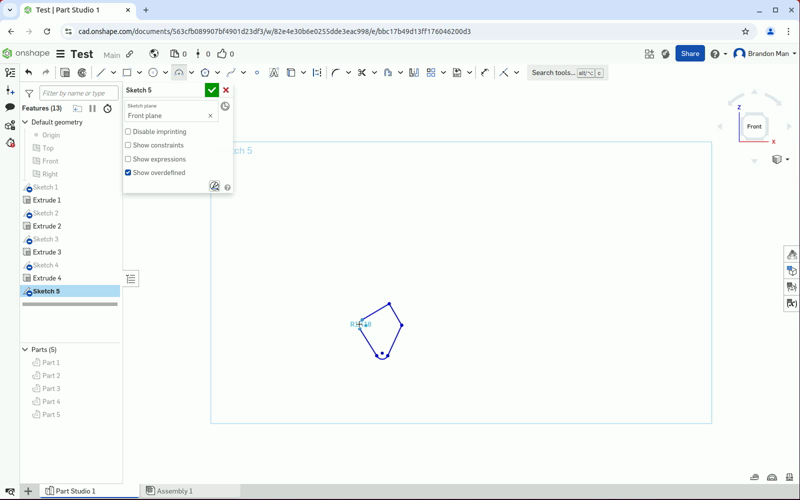
key_up(shift)
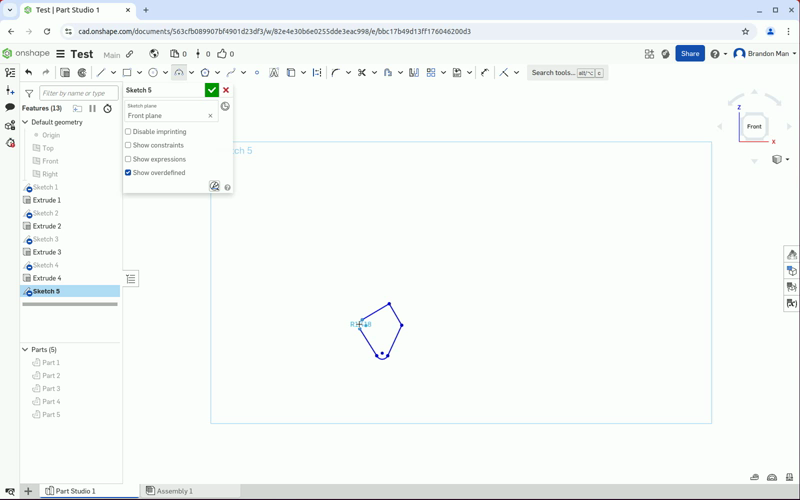
key(esc)
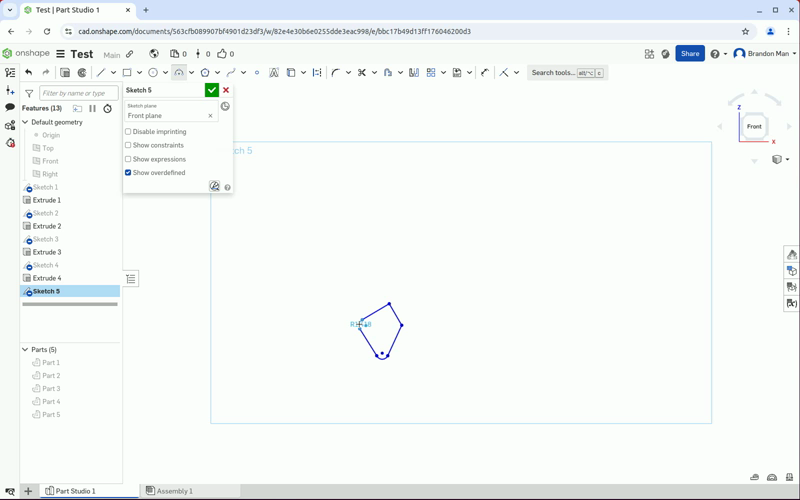
key(c)
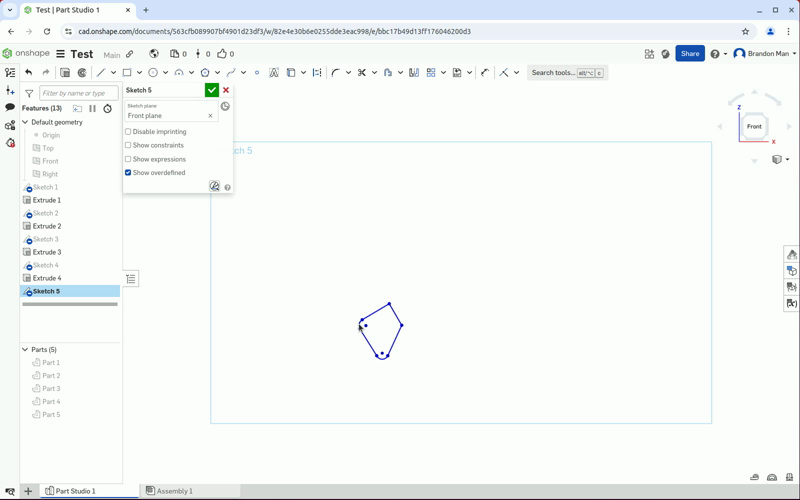
key_down(shift)
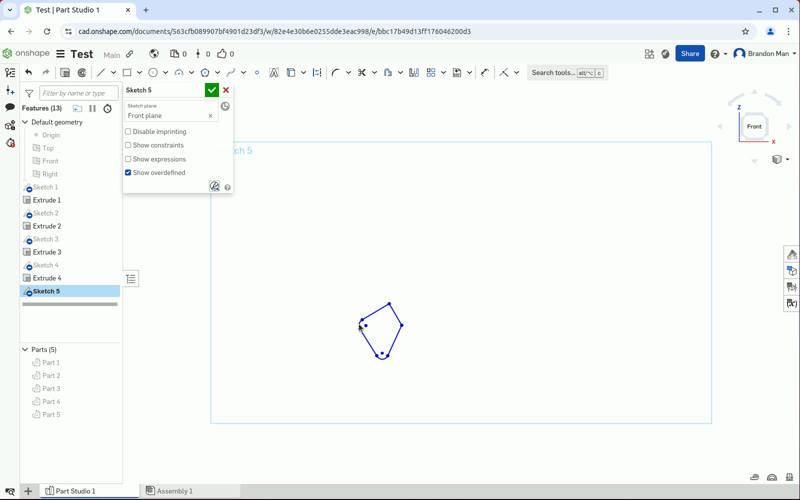
mouse_move(380, 327)
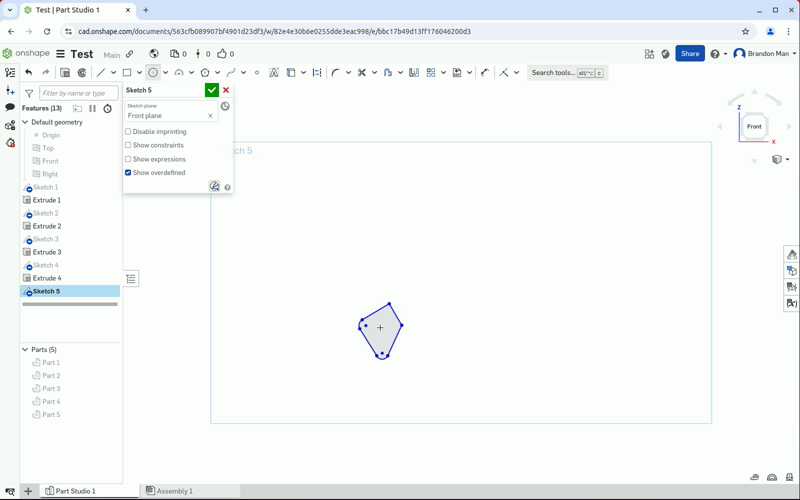
click(380, 327)
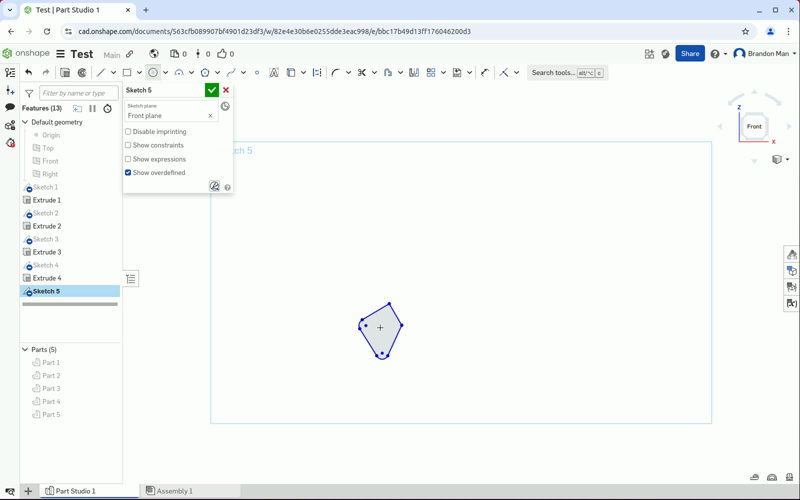
key_up(shift)
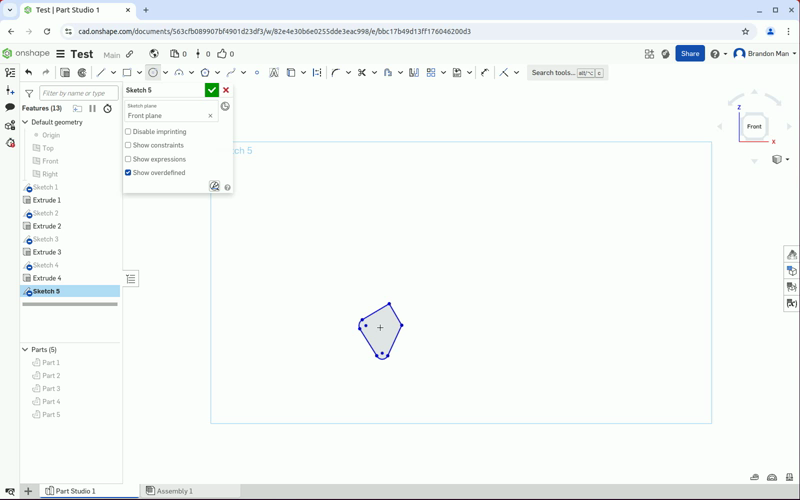
mouse_move(389, 327)
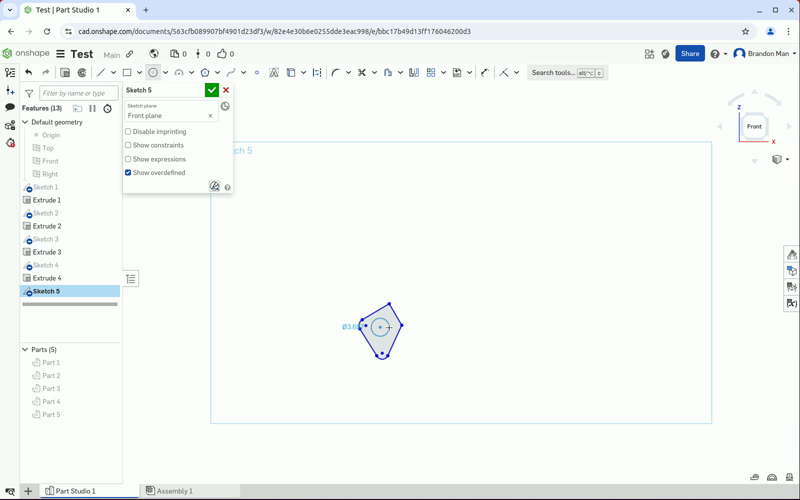
click(389, 327)
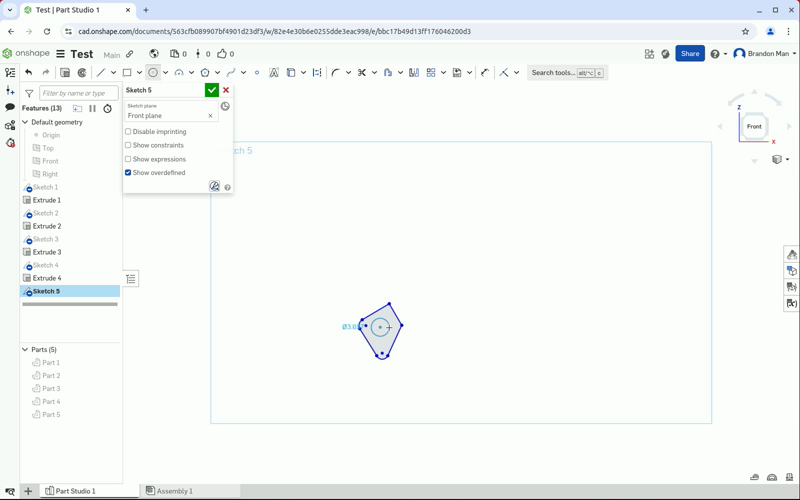
key(esc)
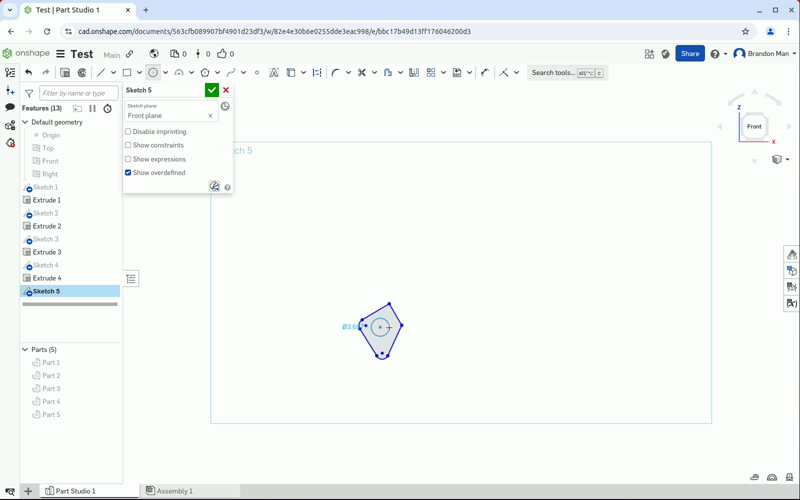
mouse_move(385, 353)
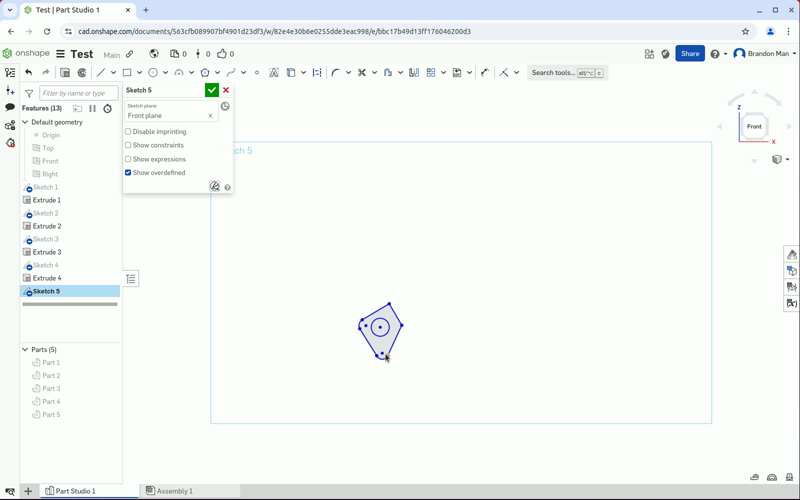
scroll(6)
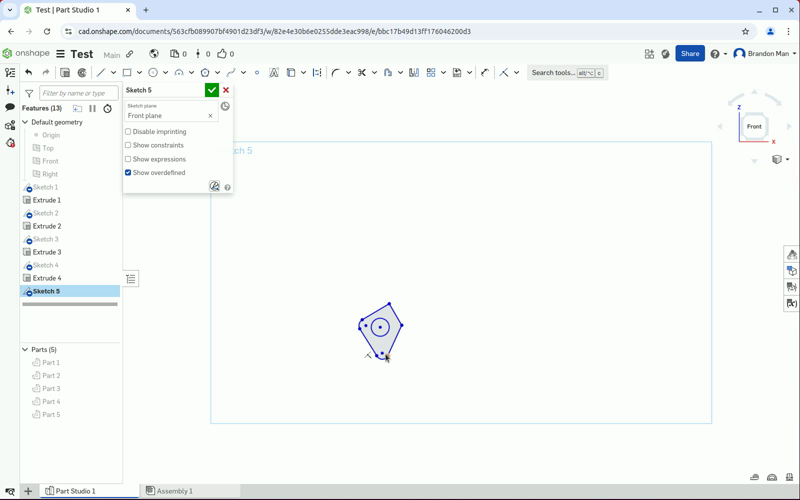
scroll(6)
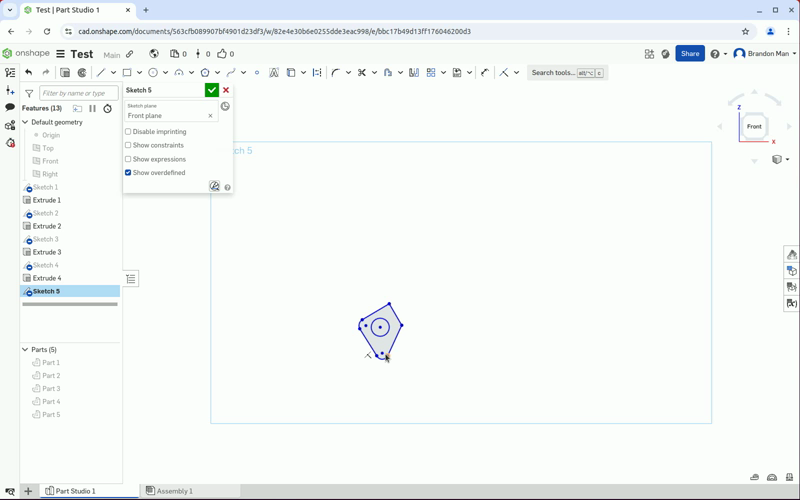
scroll(6)
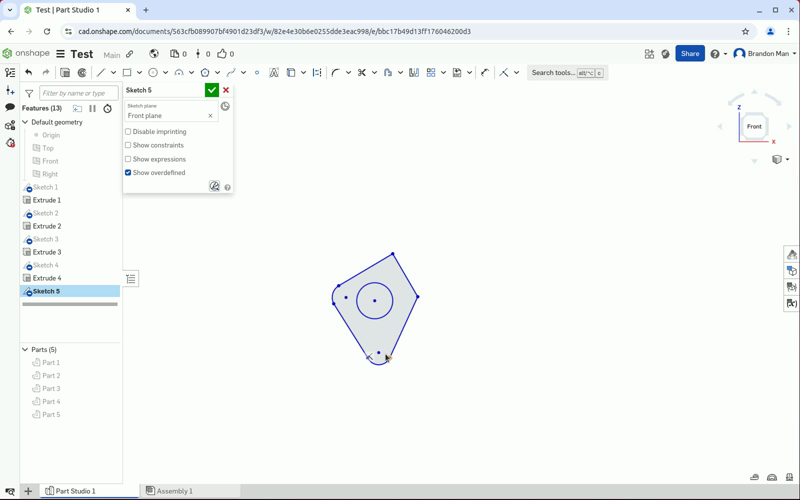
scroll(6)
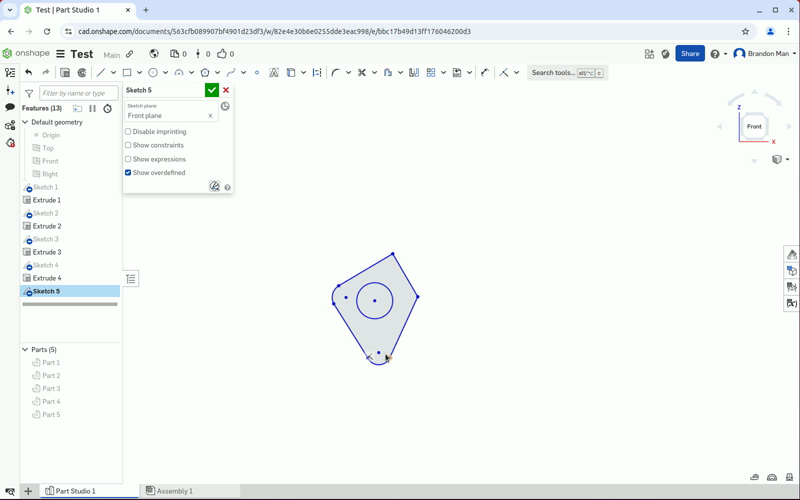
scroll(6)
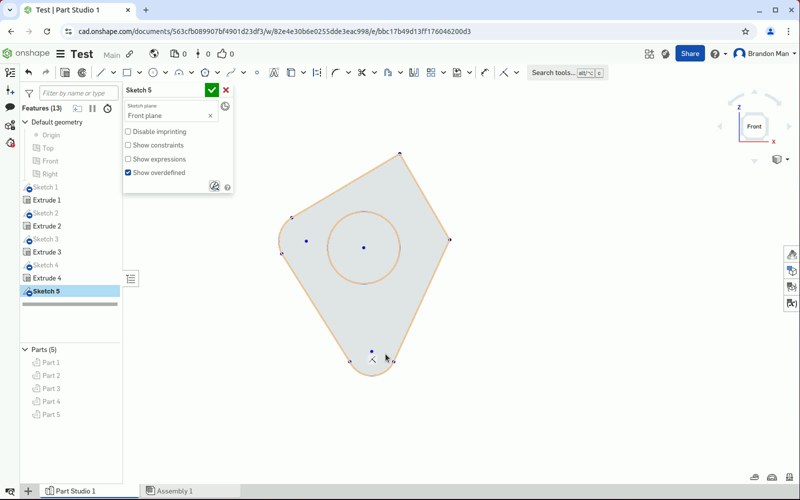
scroll(6)
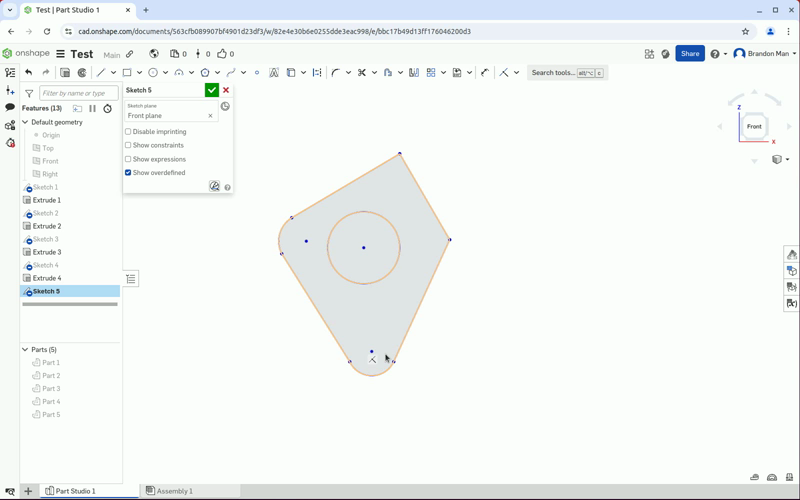
scroll(6)
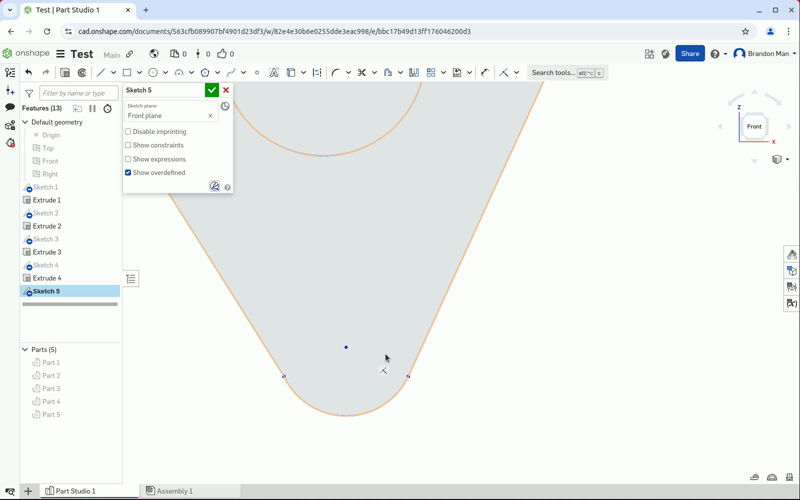
click(385, 353)
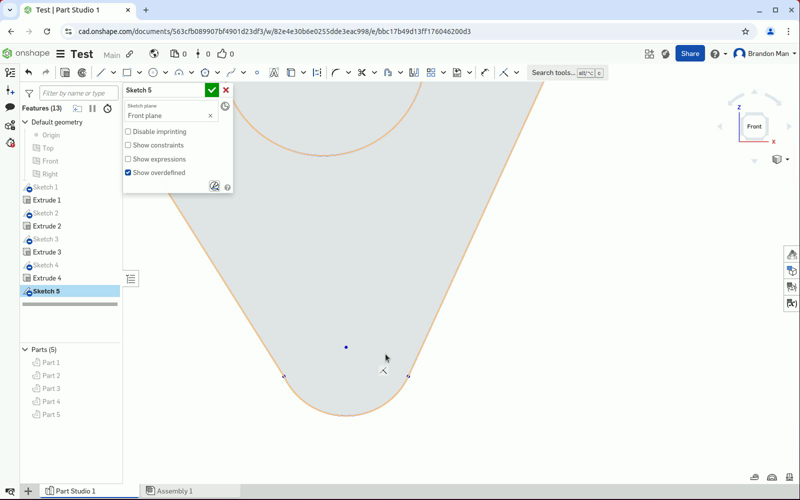
scroll(-6)
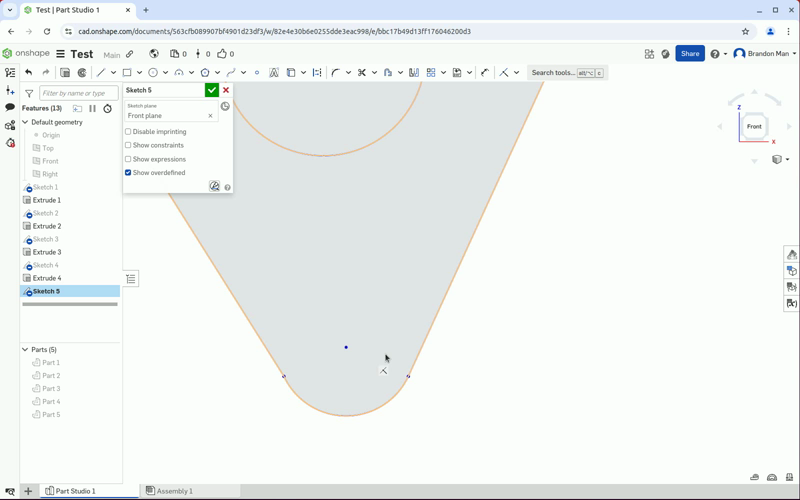
scroll(-6)
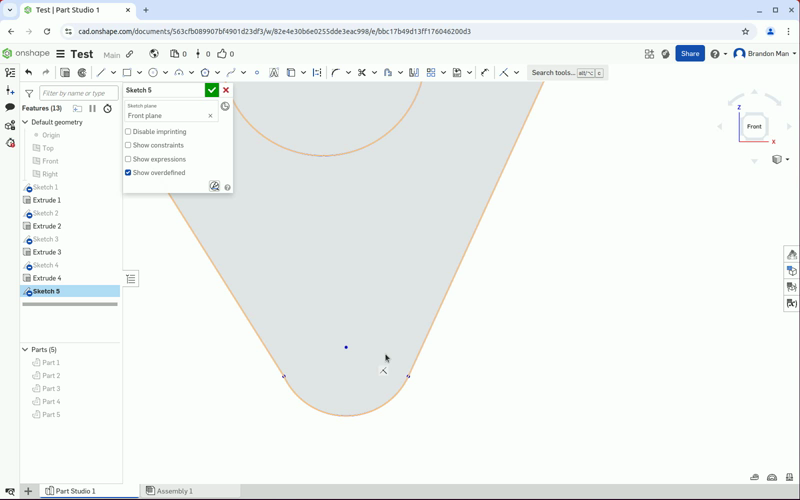
scroll(-6)
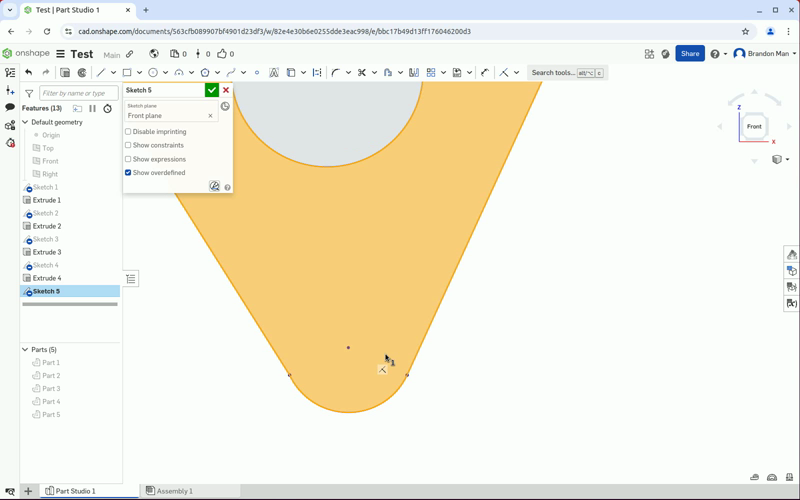
scroll(-6)
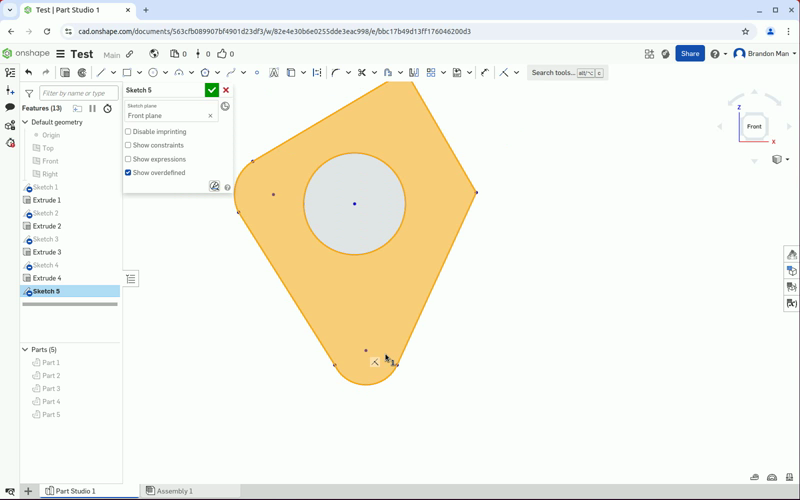
scroll(-6)
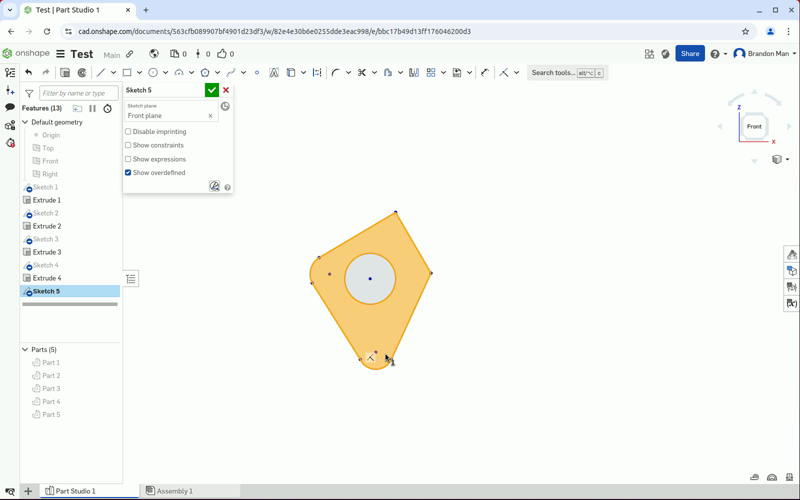
scroll(-6)
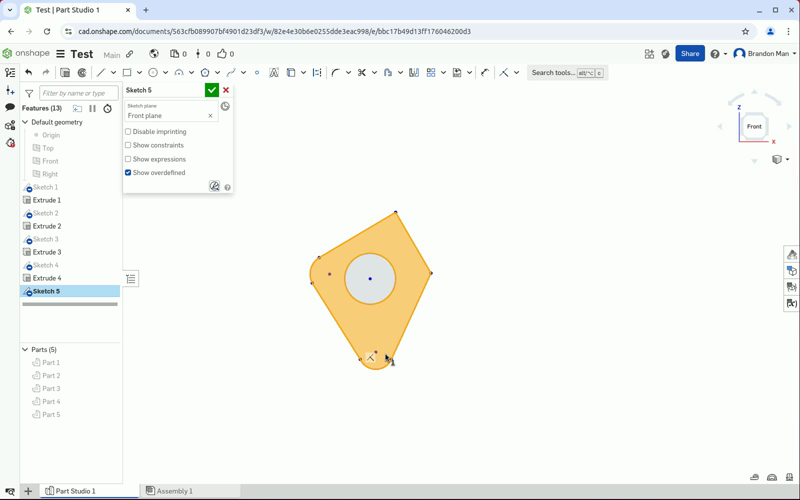
scroll(-6)
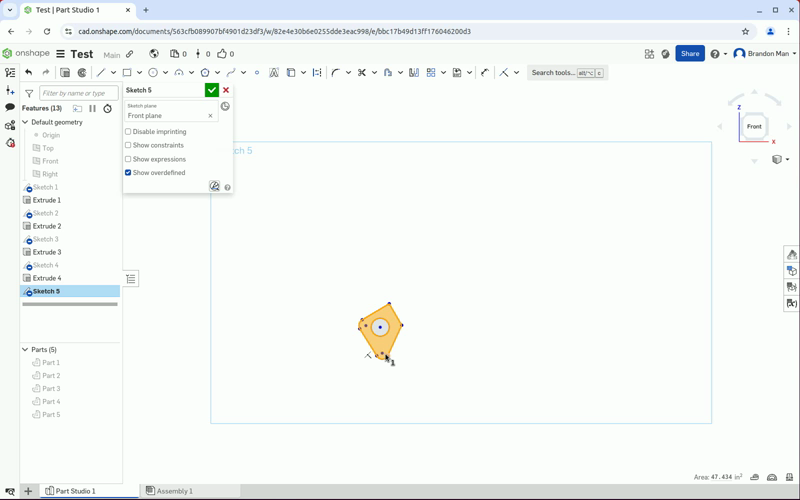
mouse_move(73, 352)
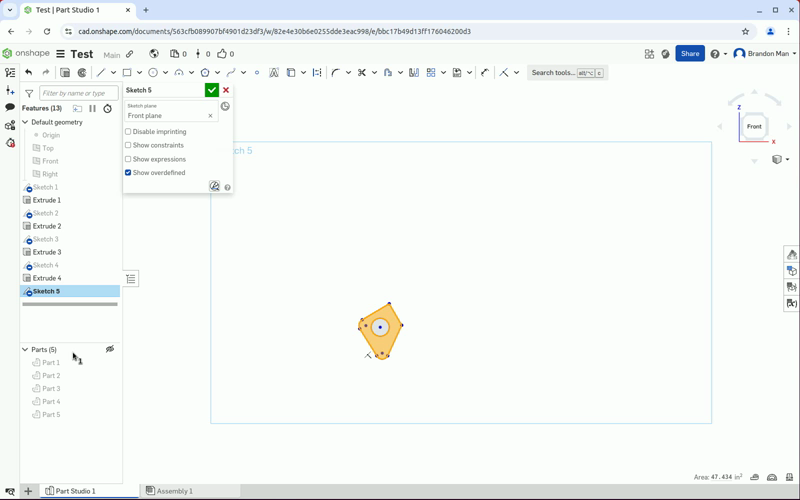
key(shift+y)
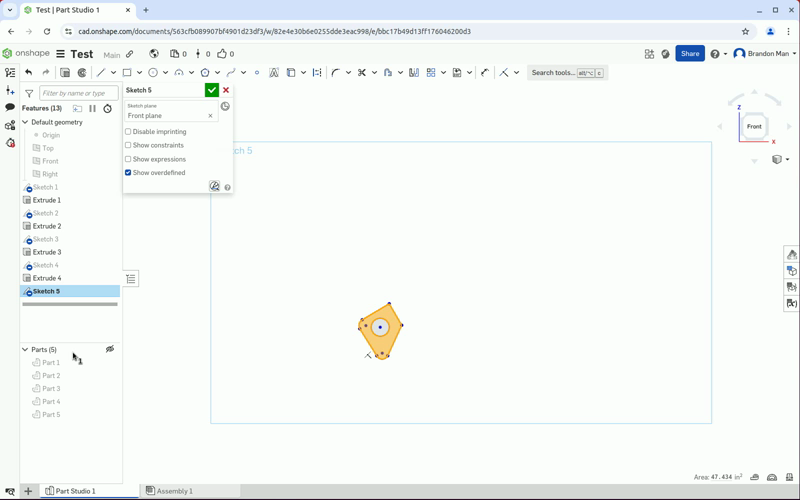
key(shift+e)
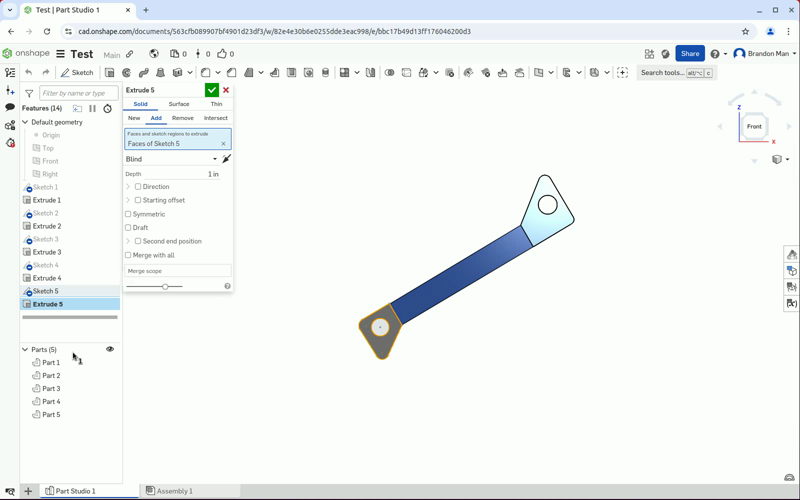
mouse_move(143, 106)
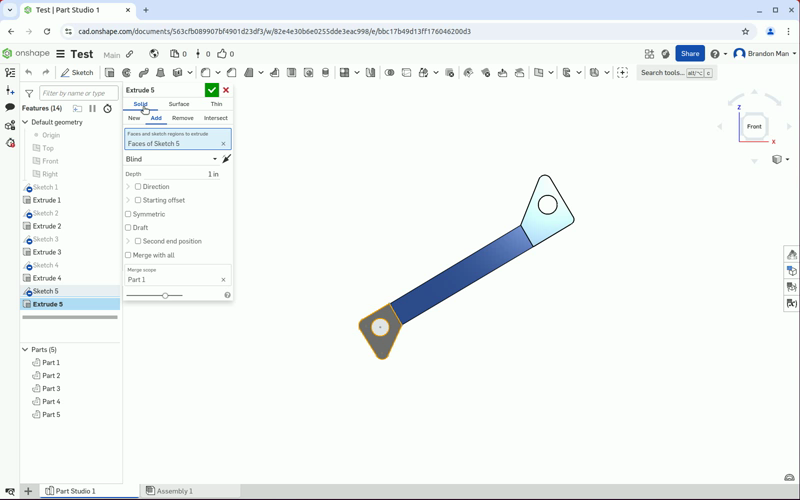
click(143, 106)
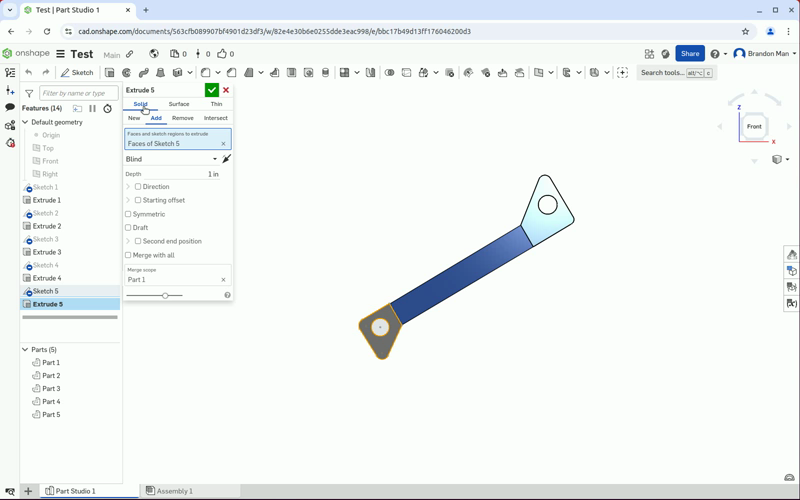
mouse_move(137, 120)
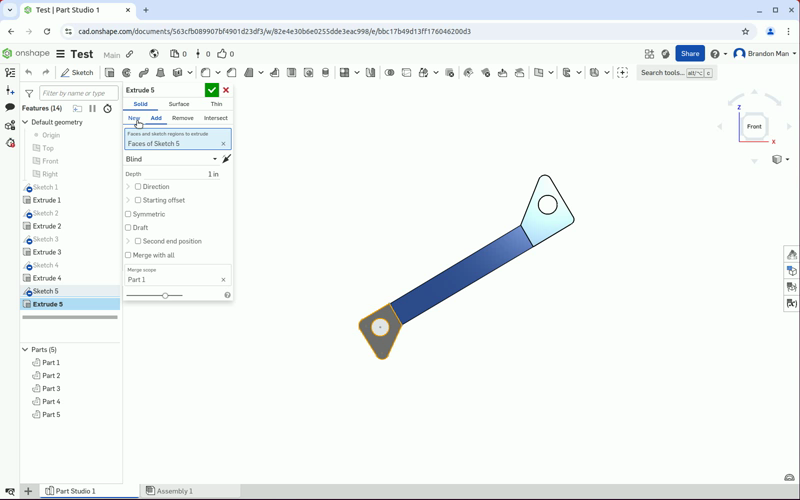
click(137, 120)
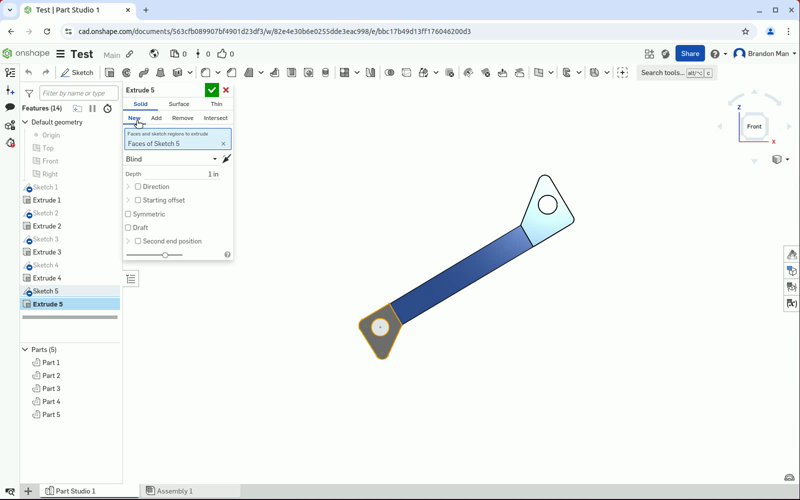
key(tab, 4)
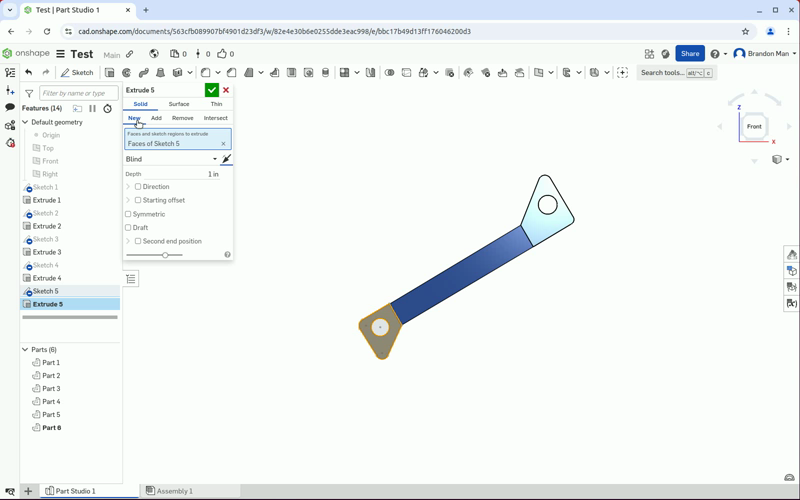
text(10.11)
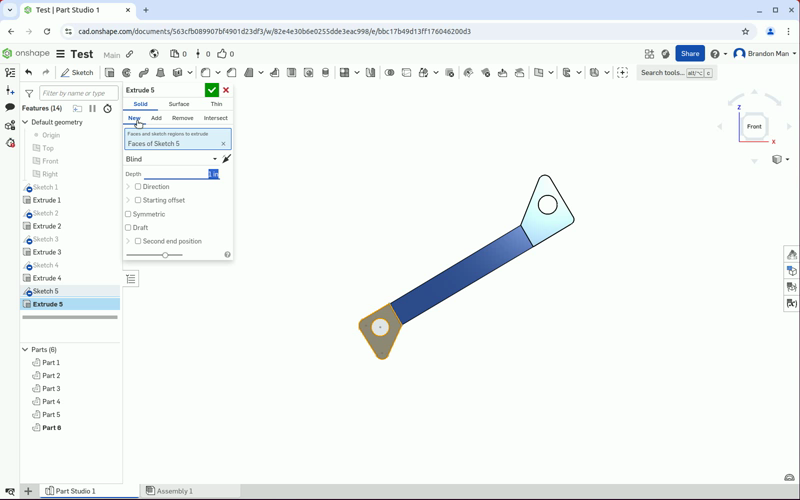
key(tab, 3)
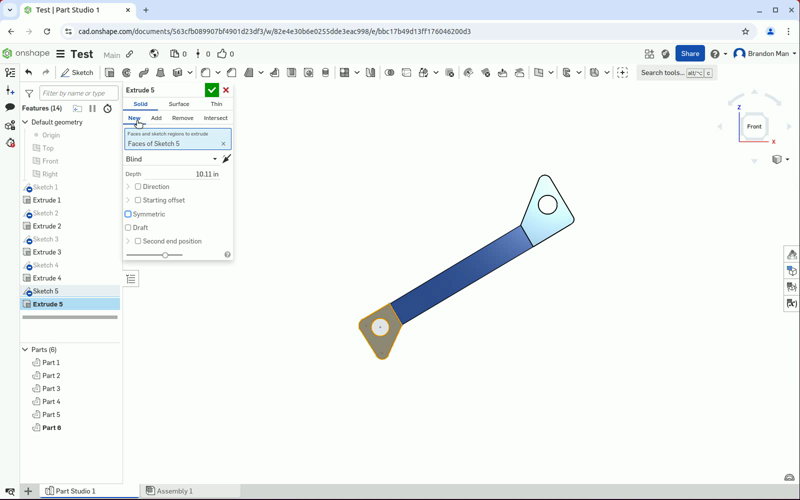
key(space)
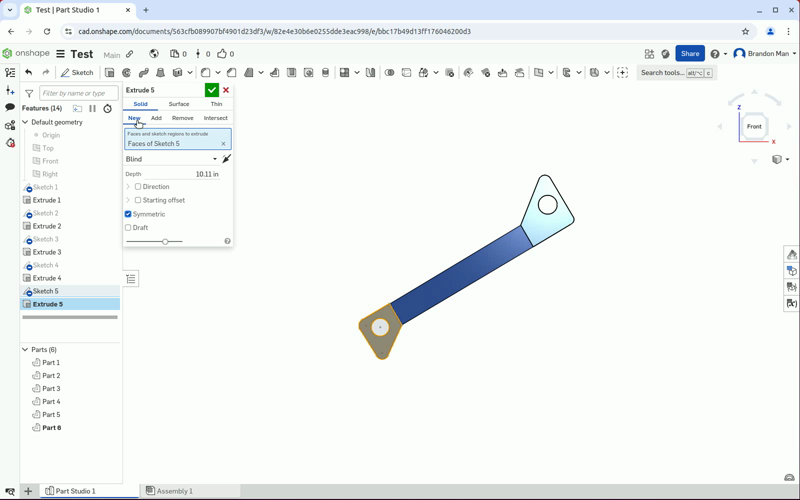
key(enter)
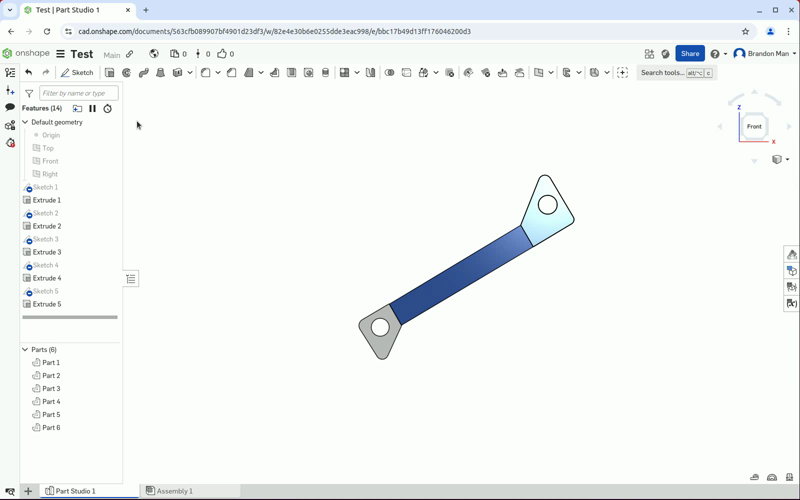
key(shift+h)
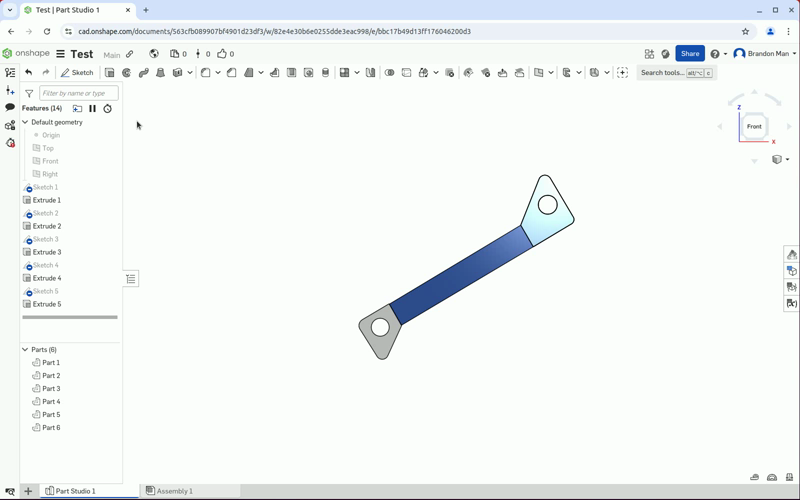
key(shift+h)
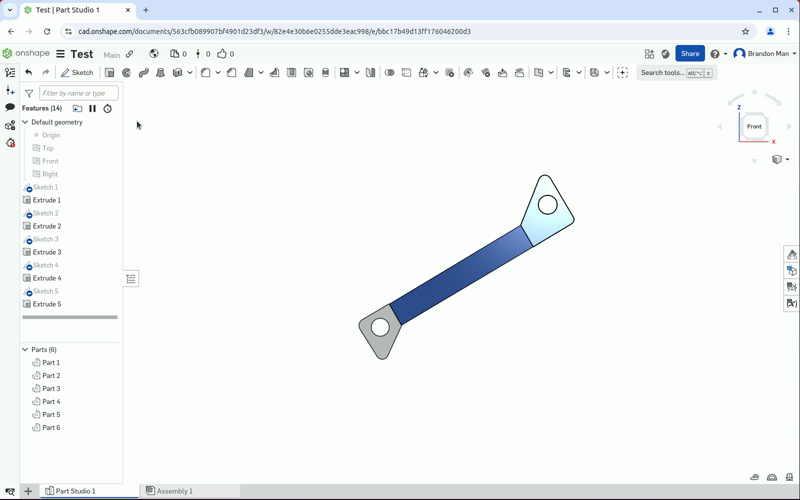
key(shift+7)
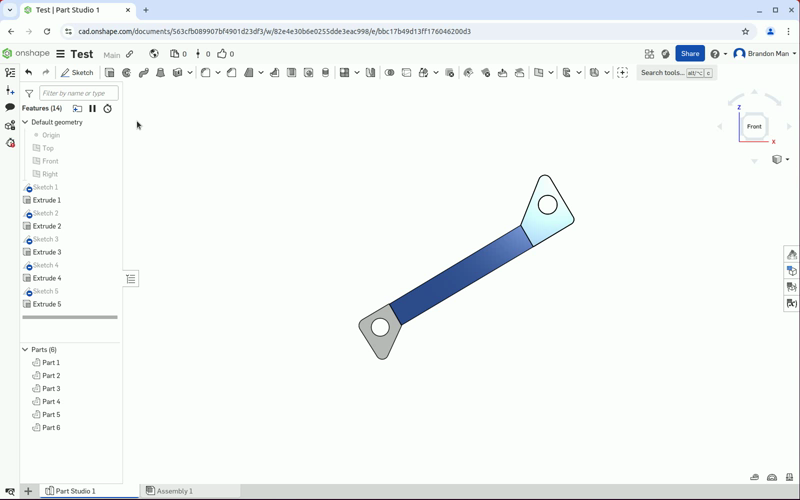
key(left, 2)
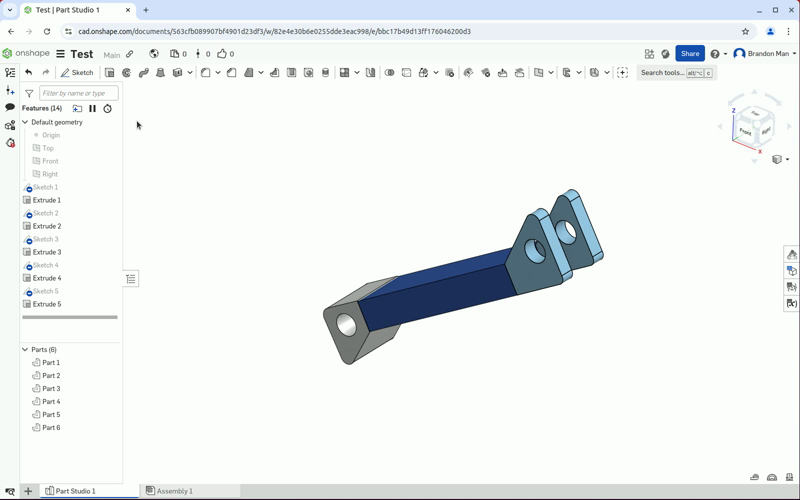
key(down, 2)
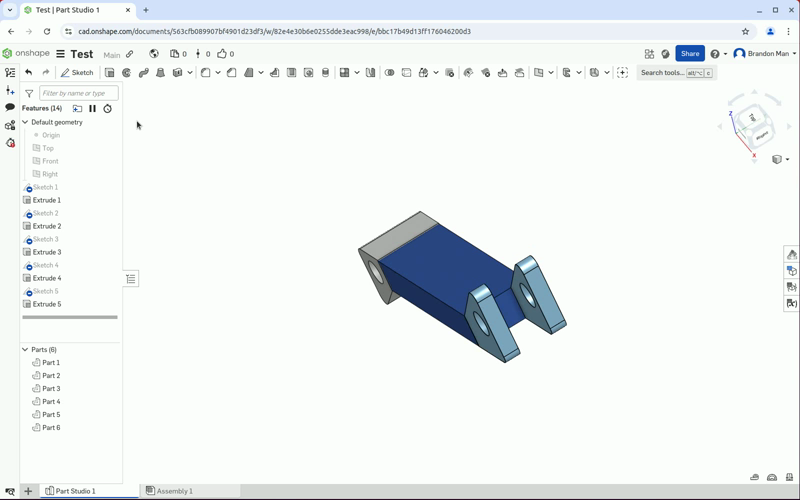
key(up, 2)
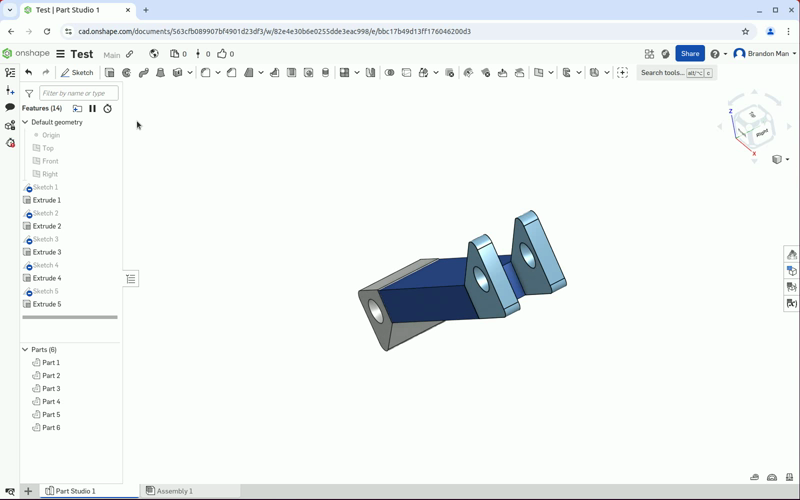
key(right, 2)
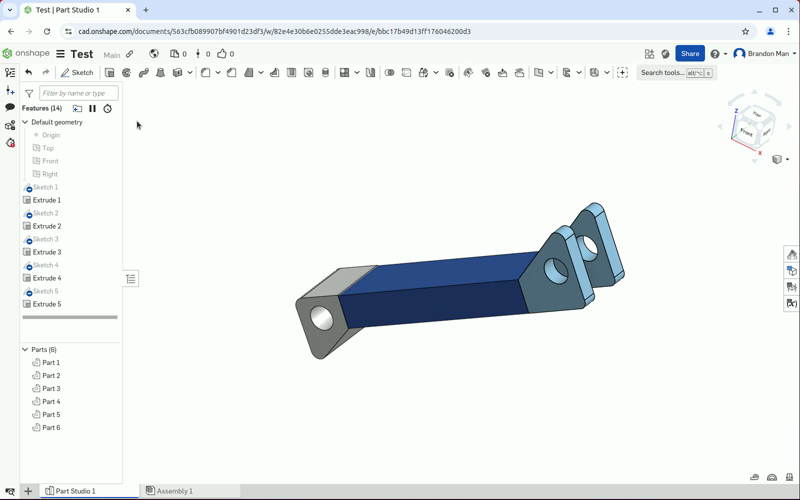
mouse_move(73, 189)
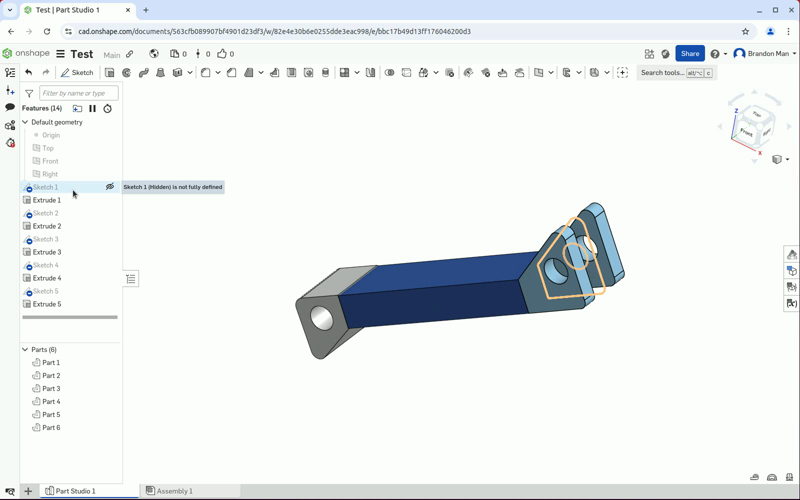
click(73, 189)